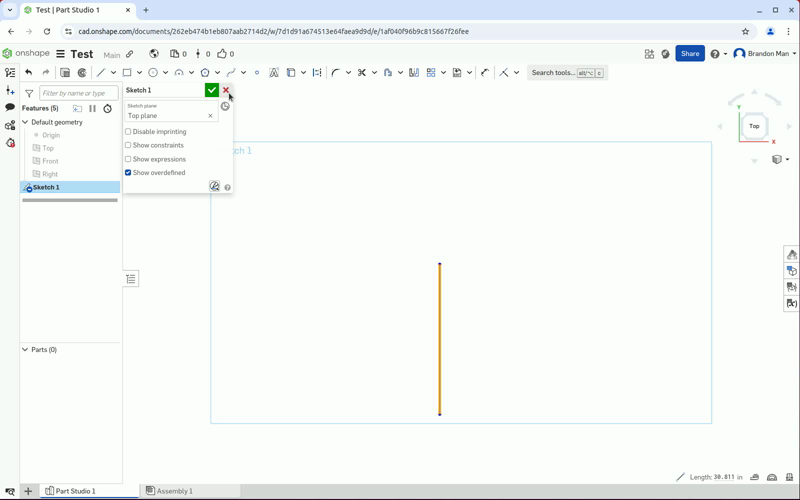
key(shift+h)
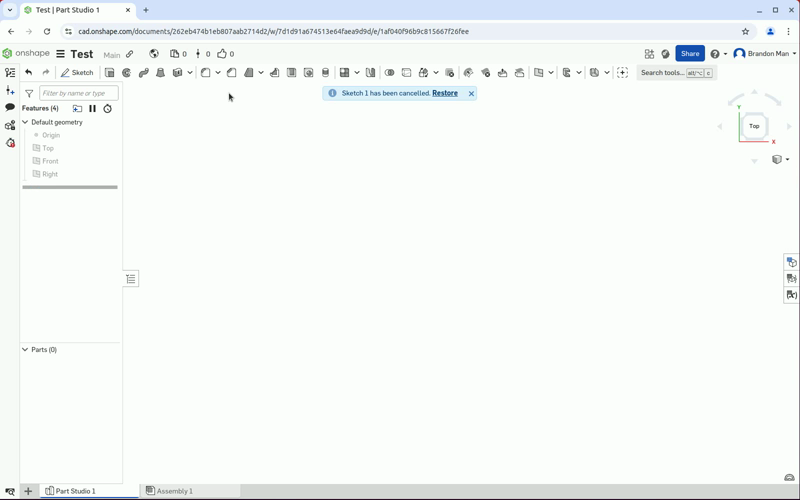
mouse_move(73, 352)
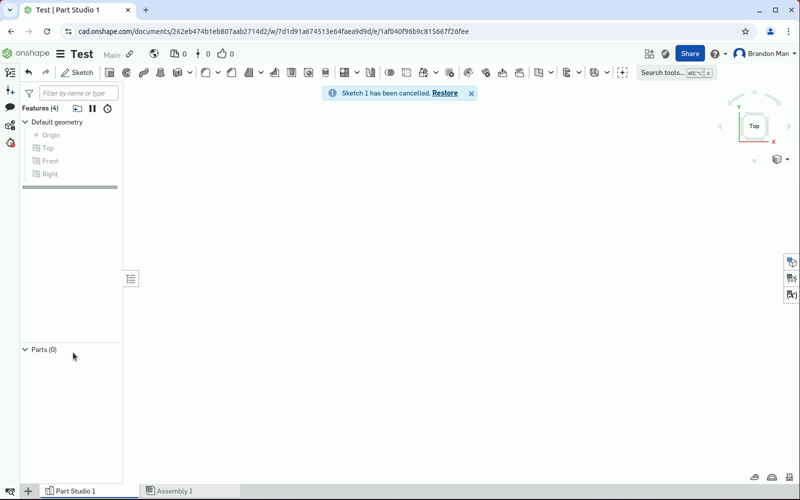
key(y)
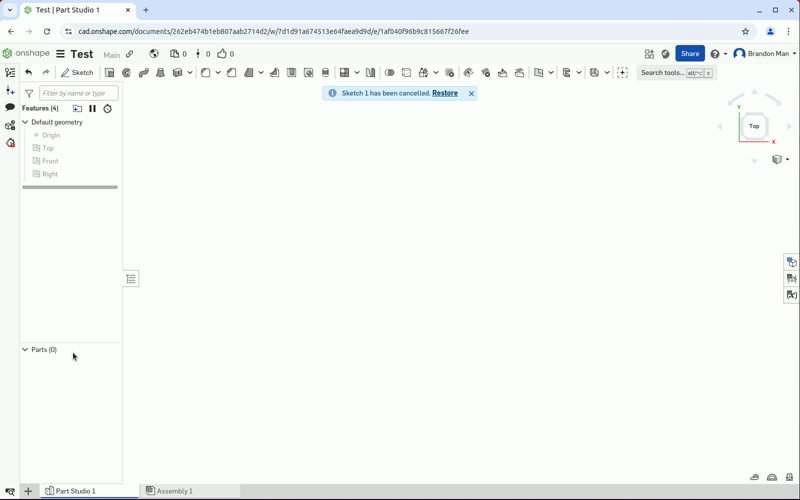
key(shift+p)
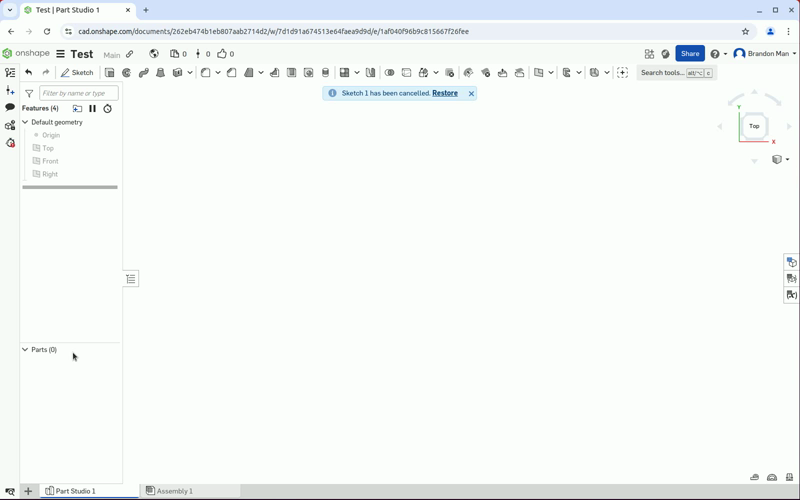
key(space)
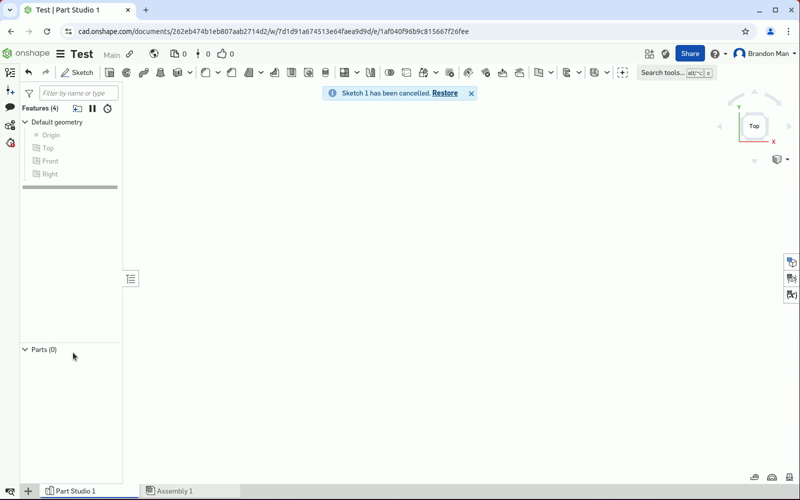
key_down(shift)
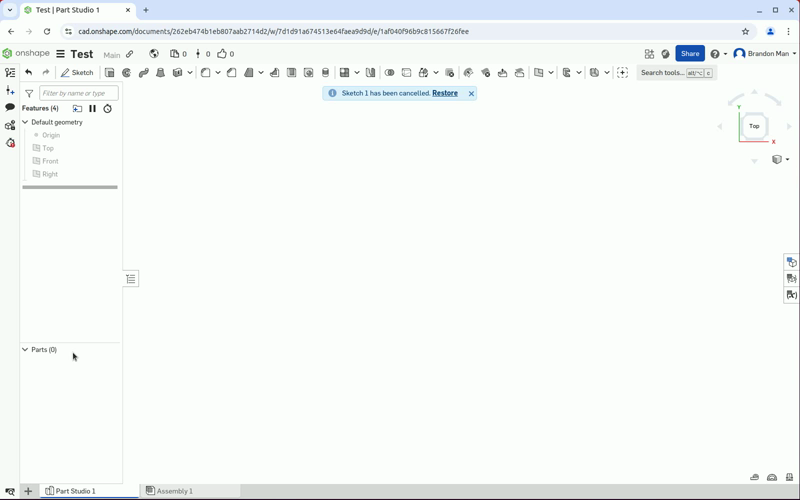
key(up)
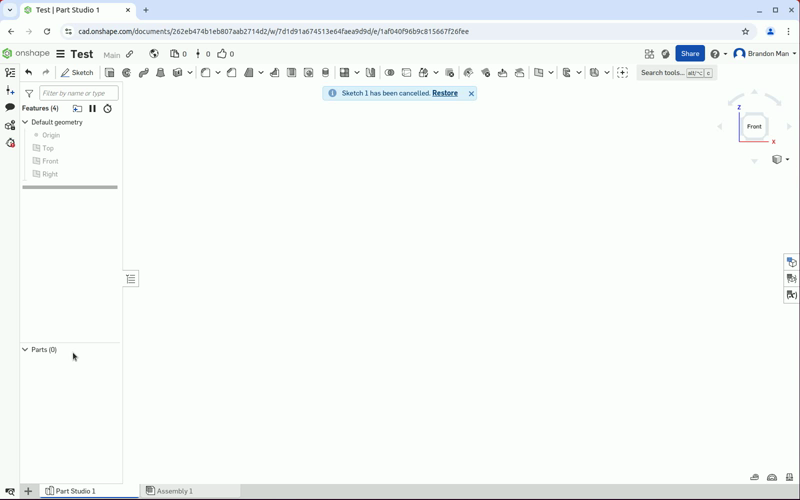
key_up(shift)
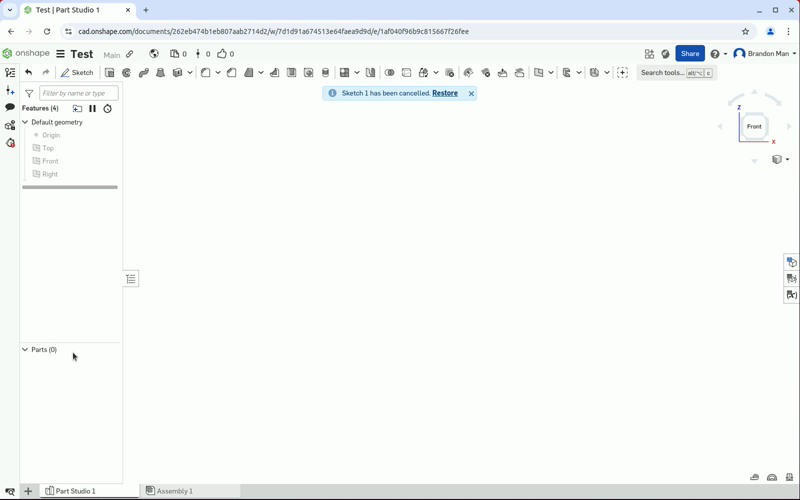
mouse_move(73, 352)
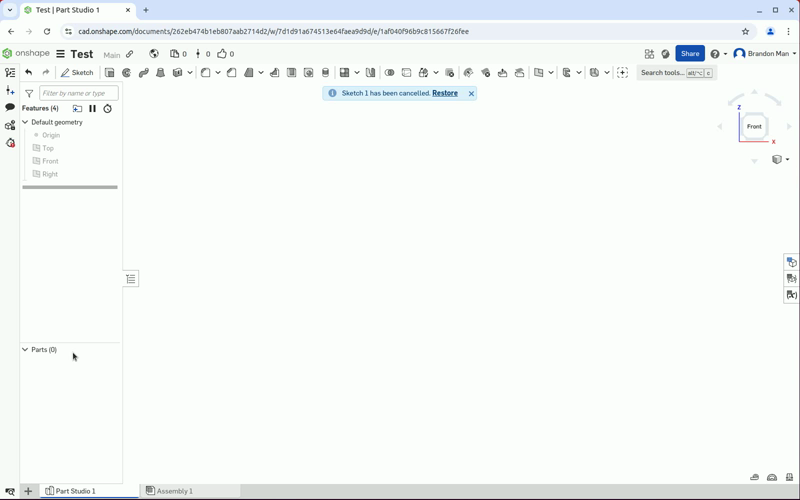
key(shift+y)
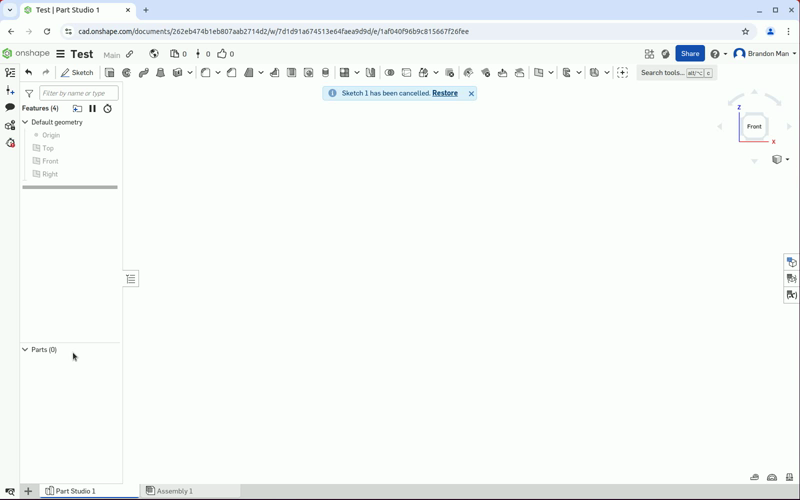
key(shift+s)
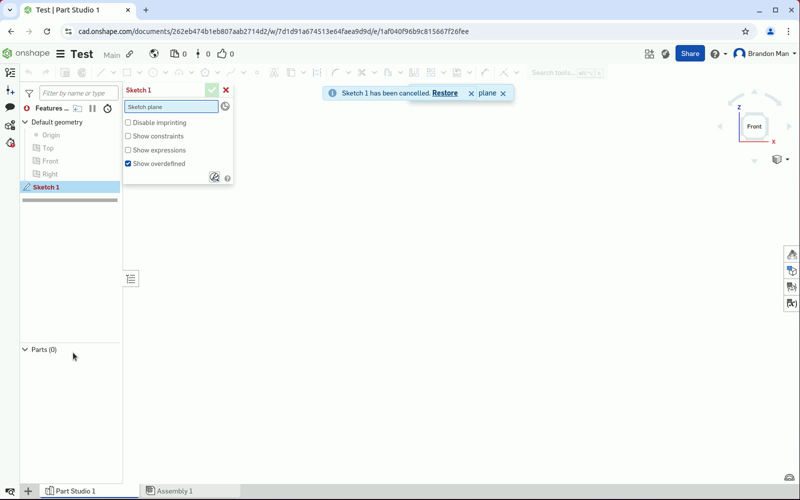
mouse_move(73, 163)
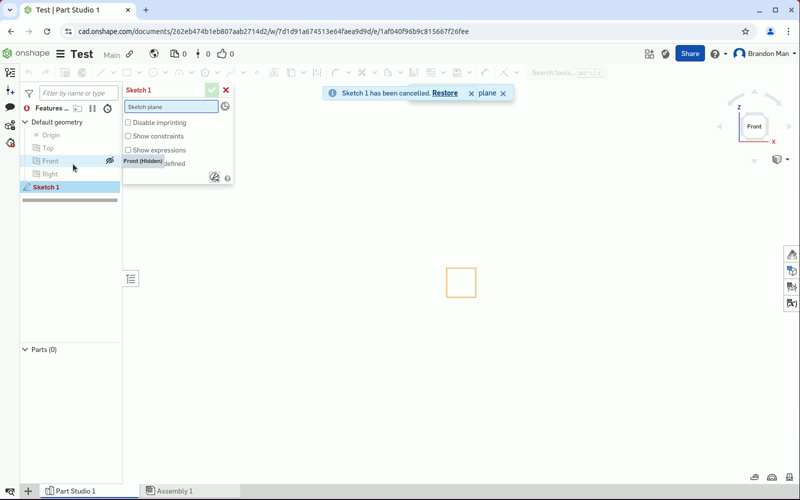
click(73, 163)
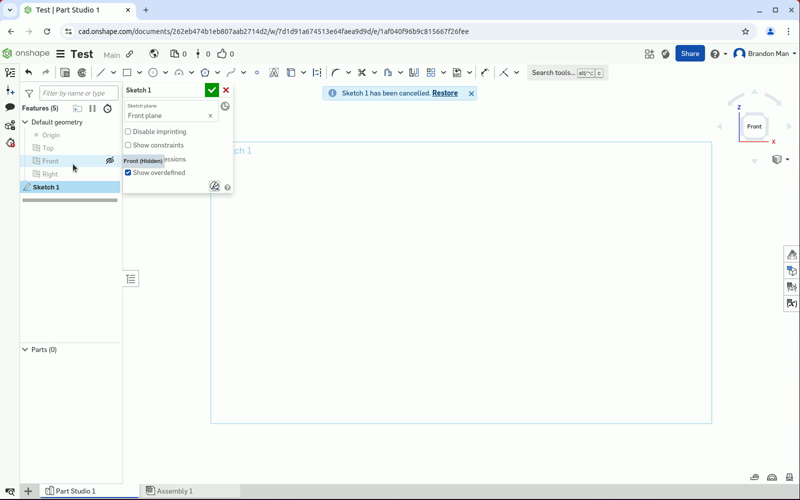
mouse_move(73, 352)
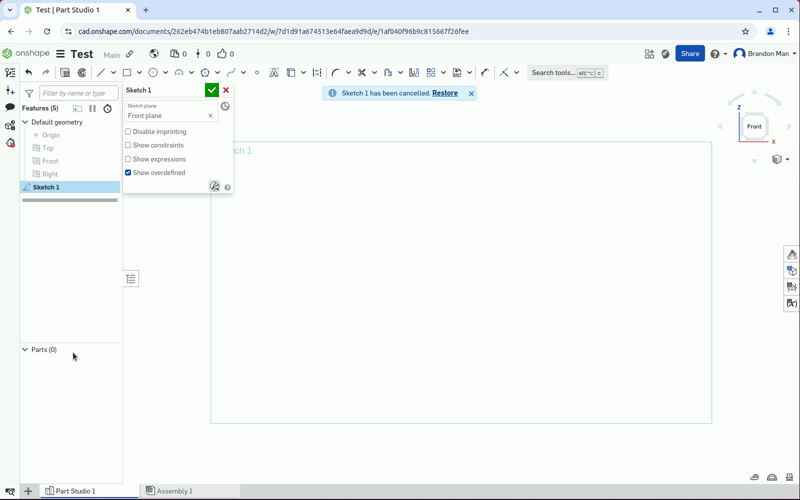
key(y)
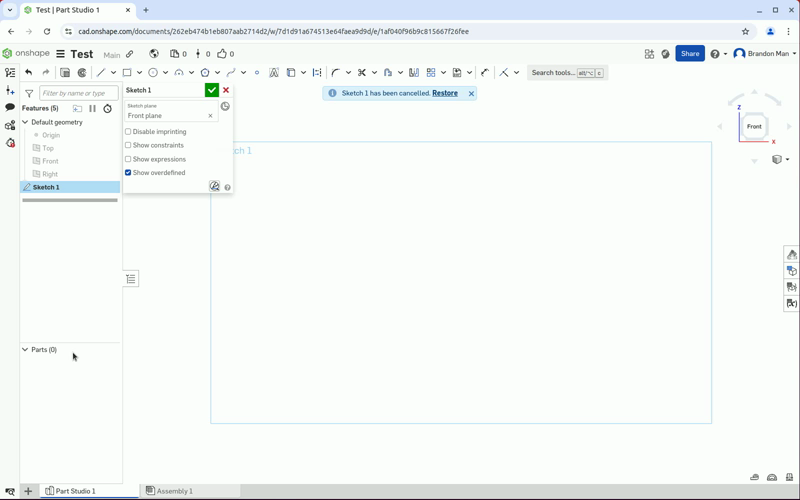
key(l)
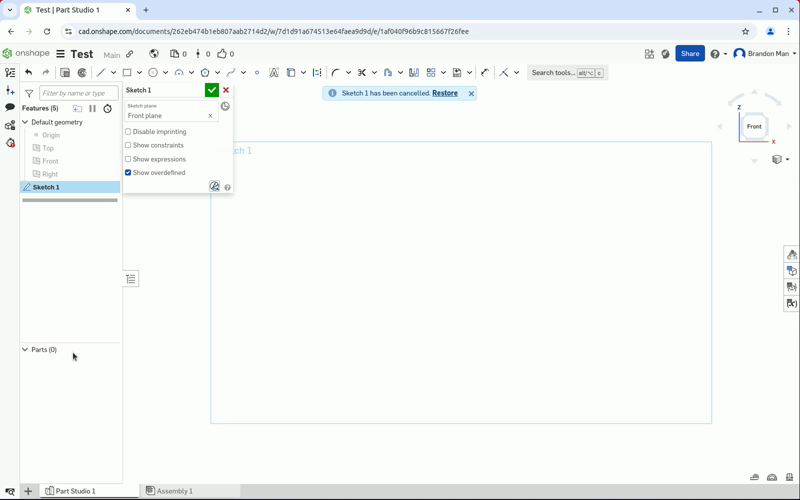
key_down(shift)
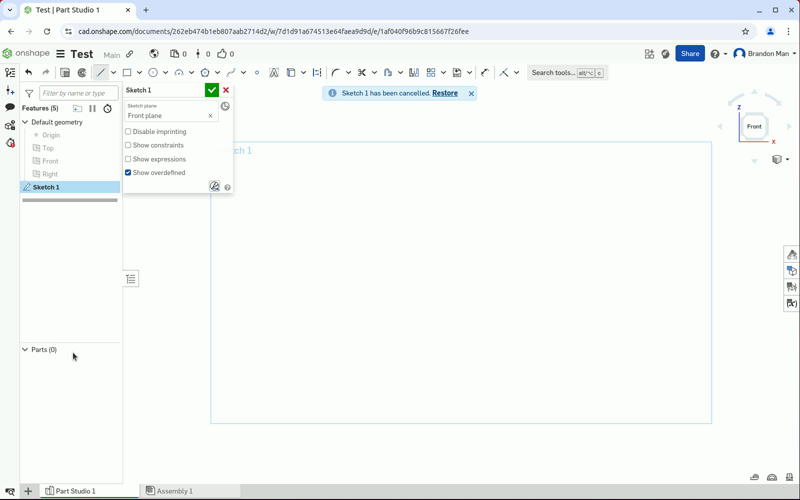
mouse_move(460, 282)
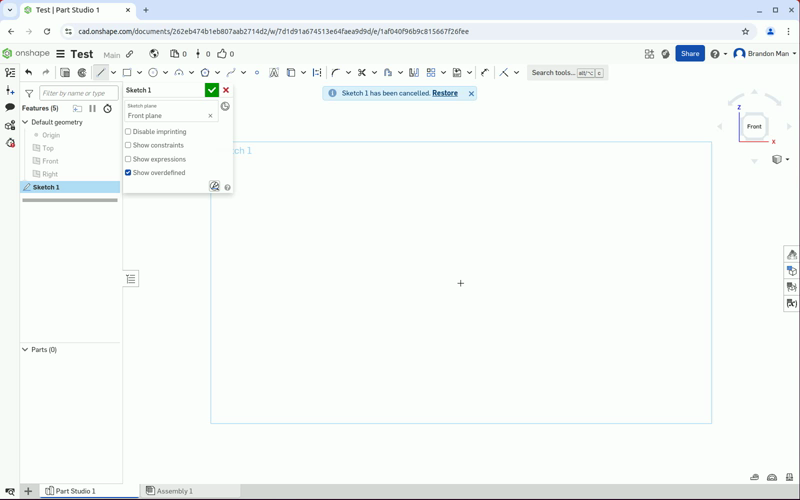
click(460, 282)
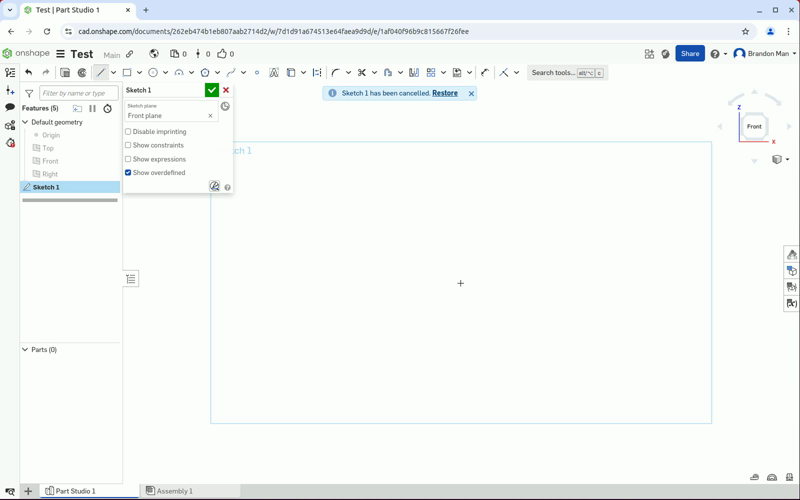
key_up(shift)
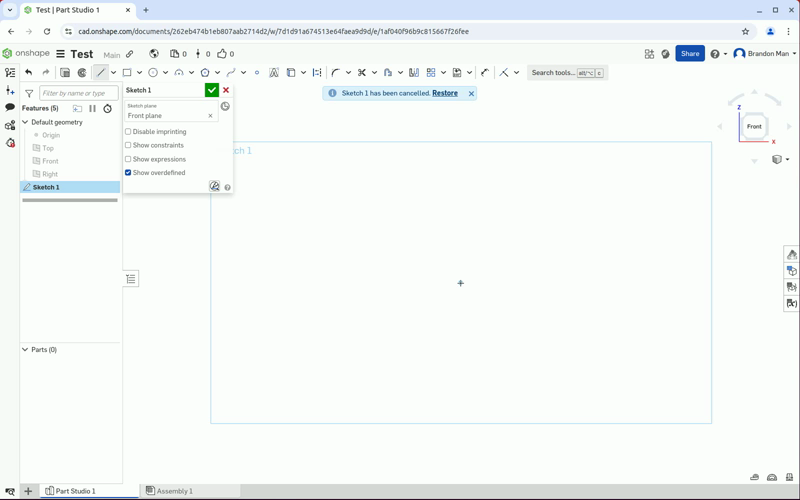
key_down(shift)
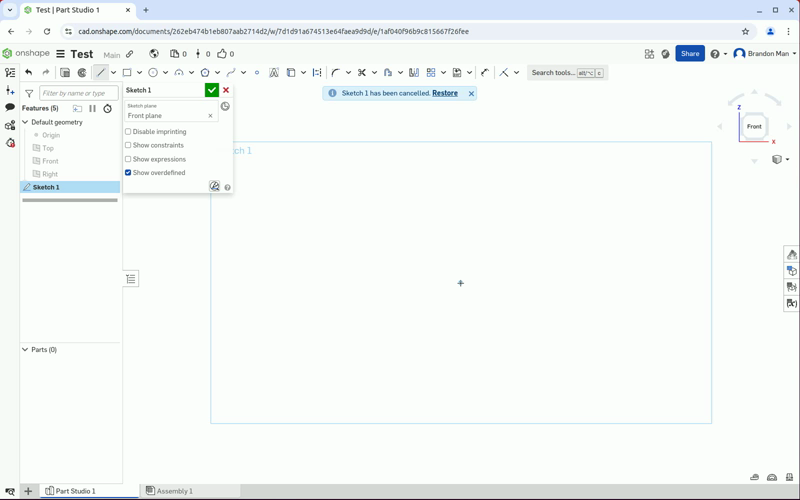
mouse_move(534, 282)
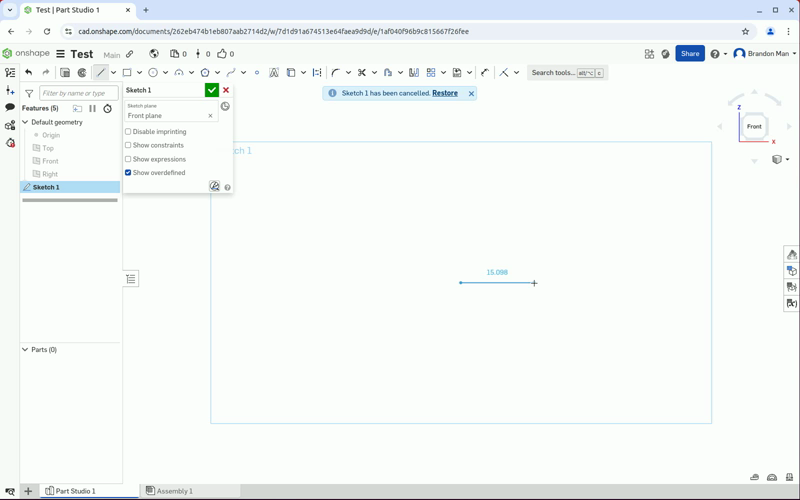
click(534, 282)
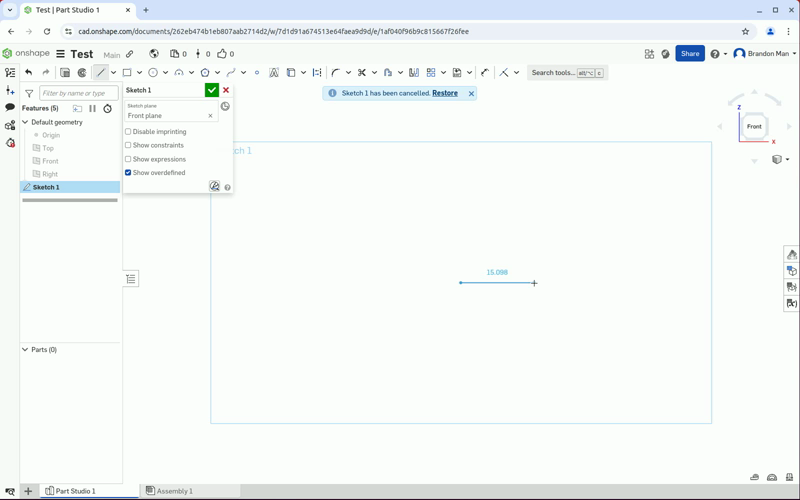
key_up(shift)
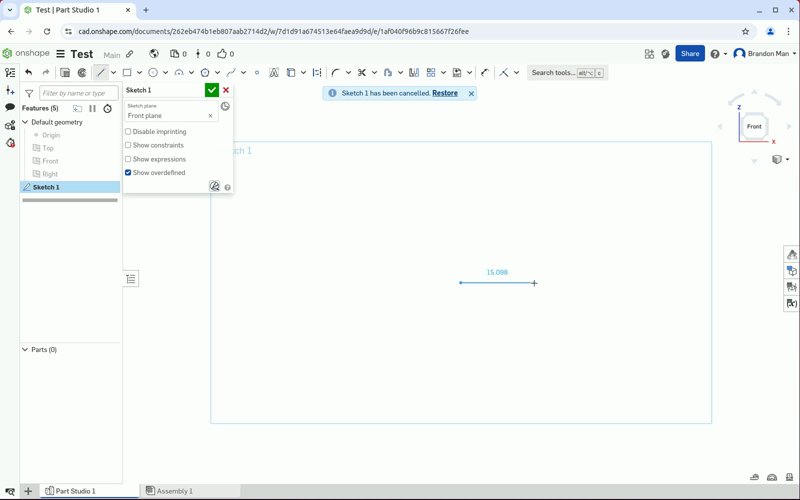
key_down(shift)
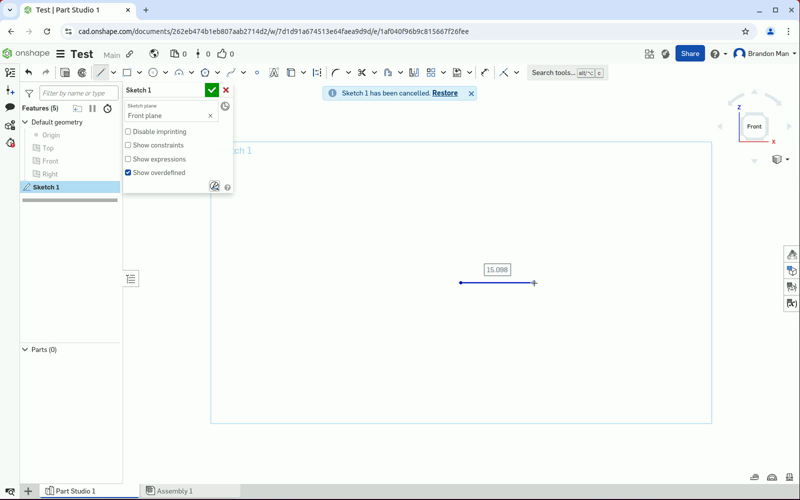
mouse_move(564, 282)
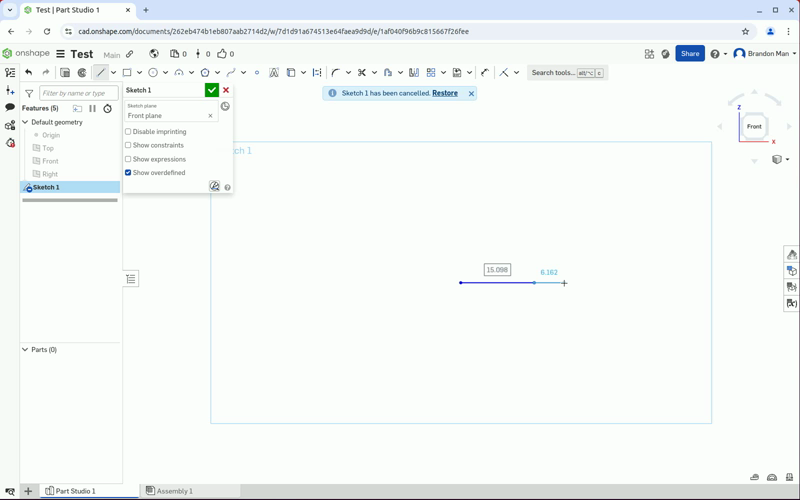
mouse_move(524, 246)
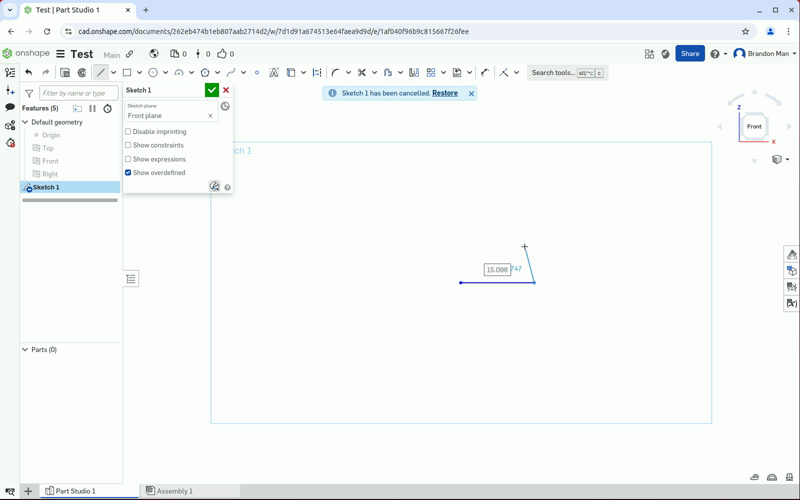
click(524, 246)
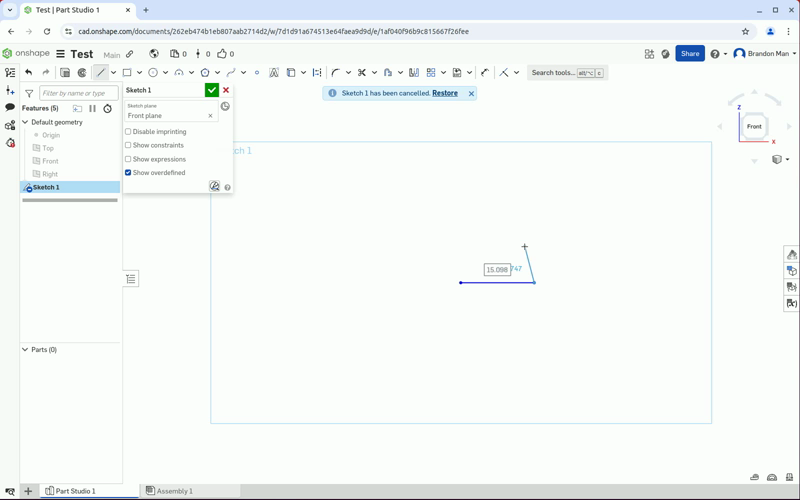
key_up(shift)
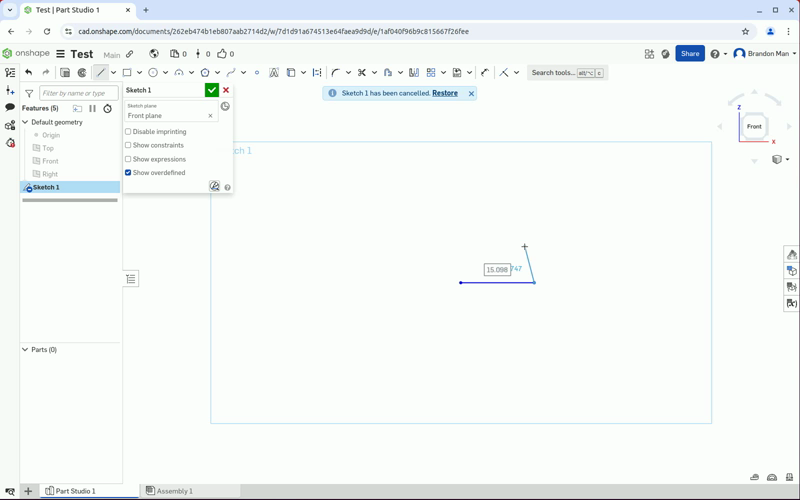
key_down(shift)
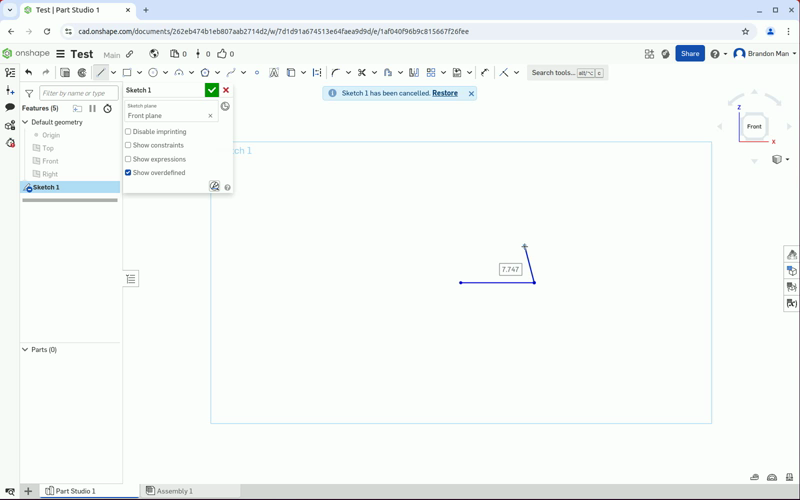
mouse_move(460, 246)
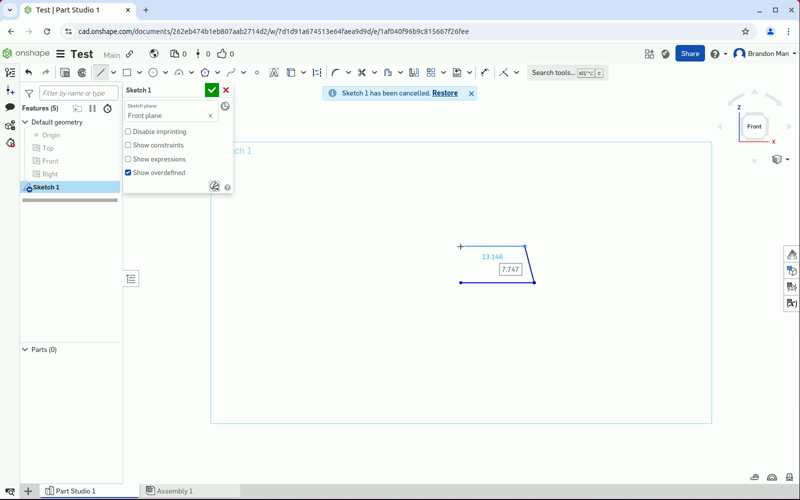
click(460, 246)
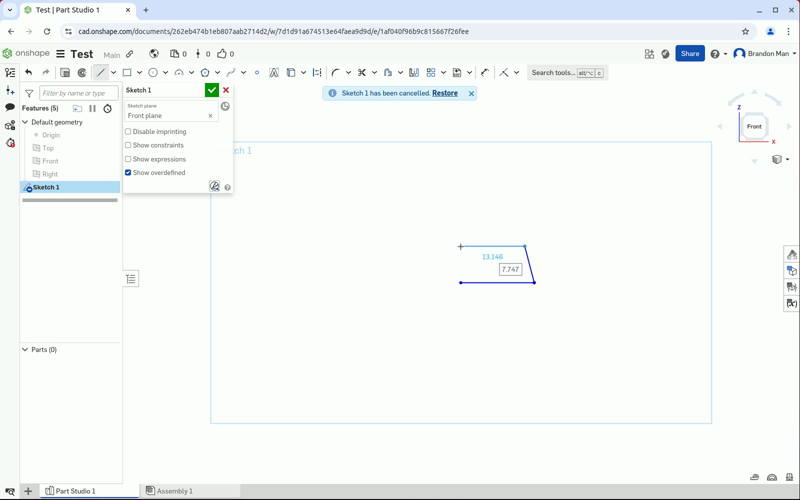
key_up(shift)
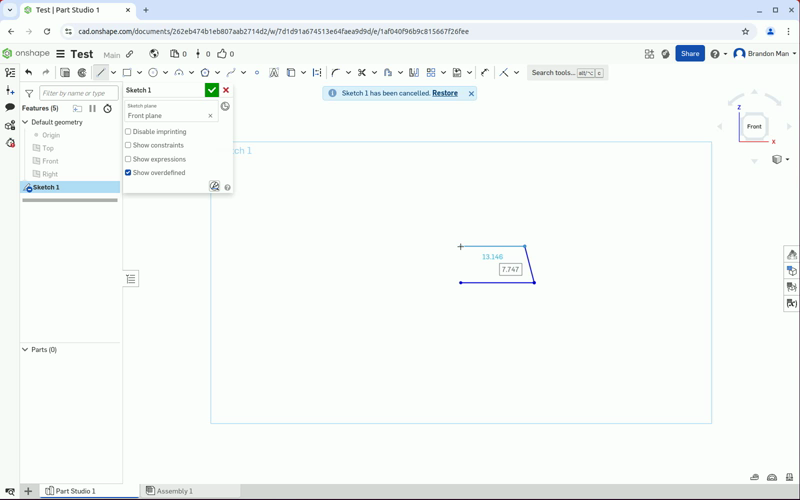
mouse_move(490, 246)
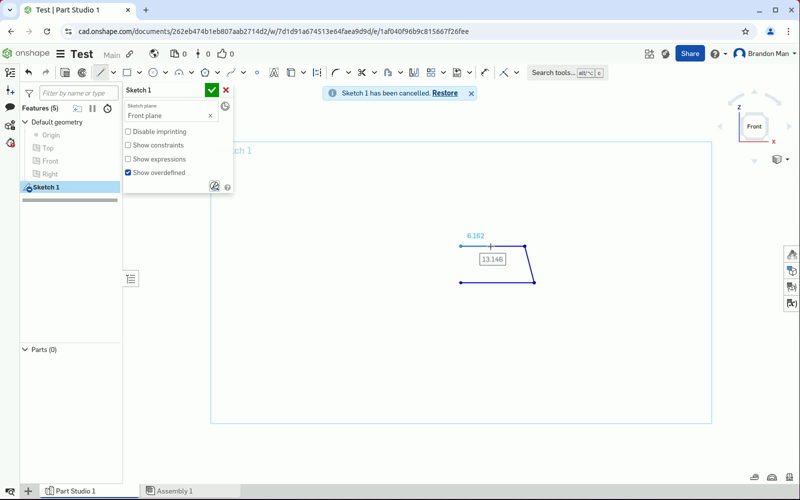
key_down(shift)
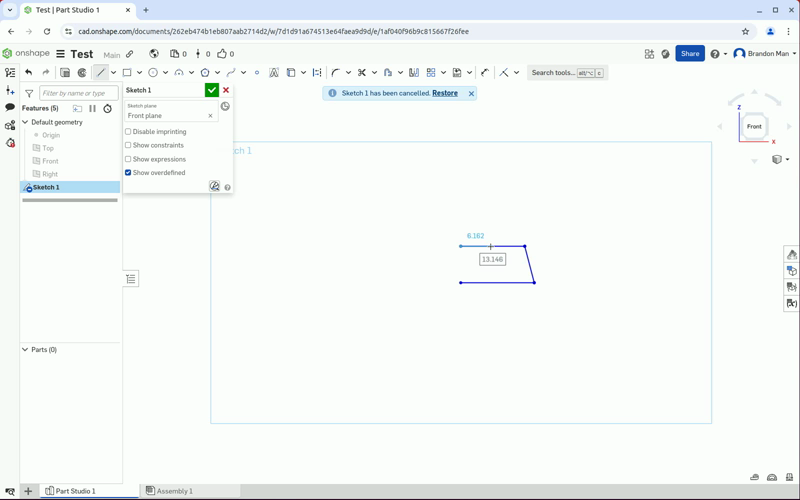
mouse_move(460, 282)
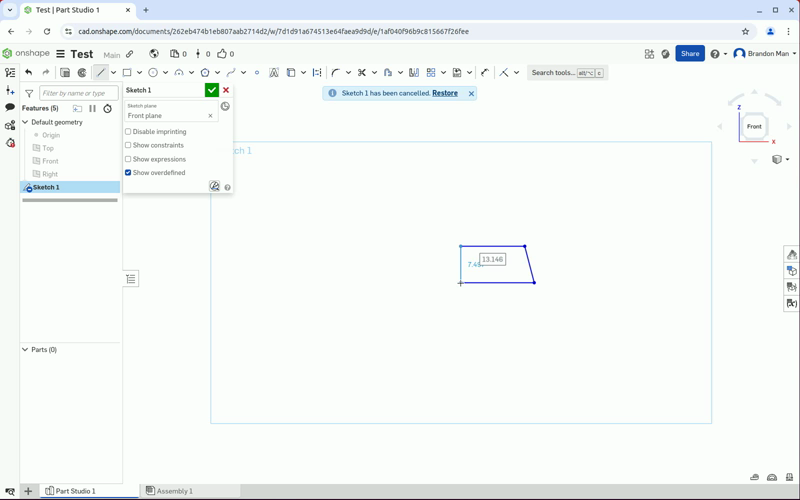
key_up(shift)
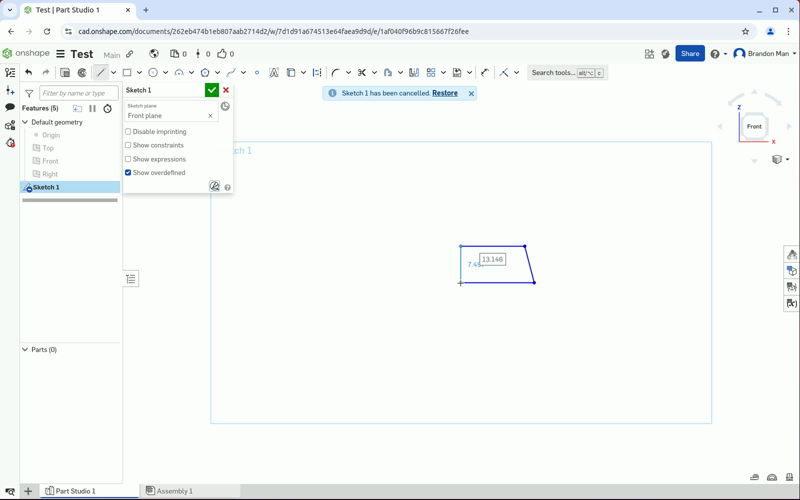
click(460, 282)
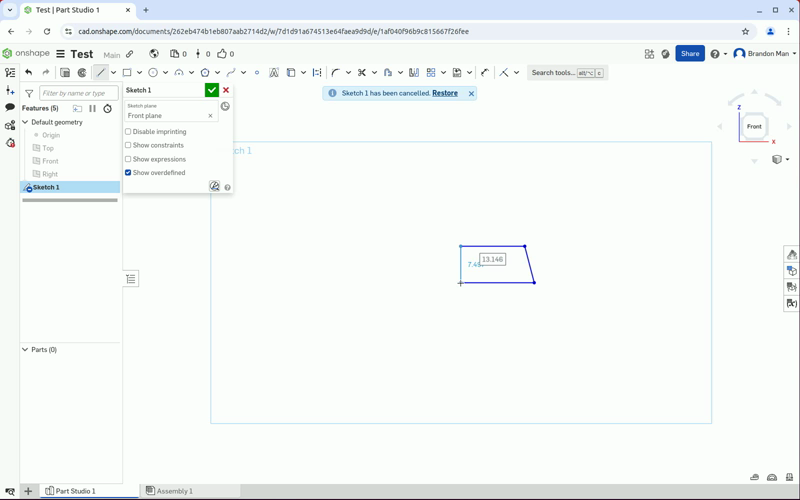
key(esc)
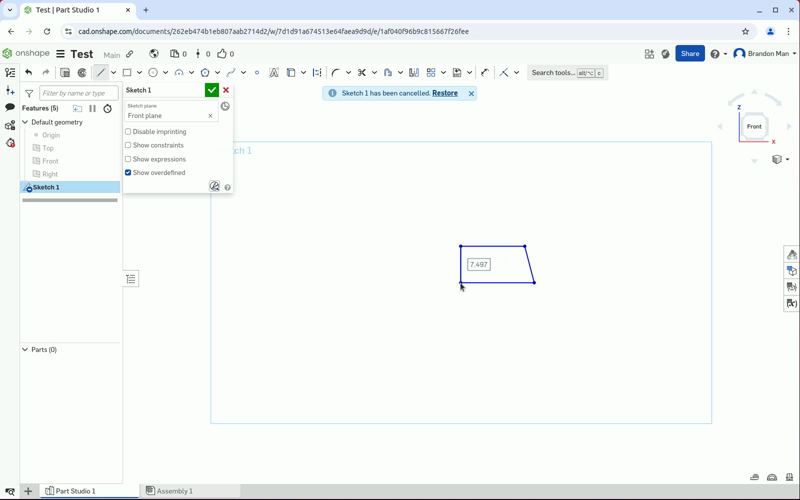
mouse_move(478, 262)
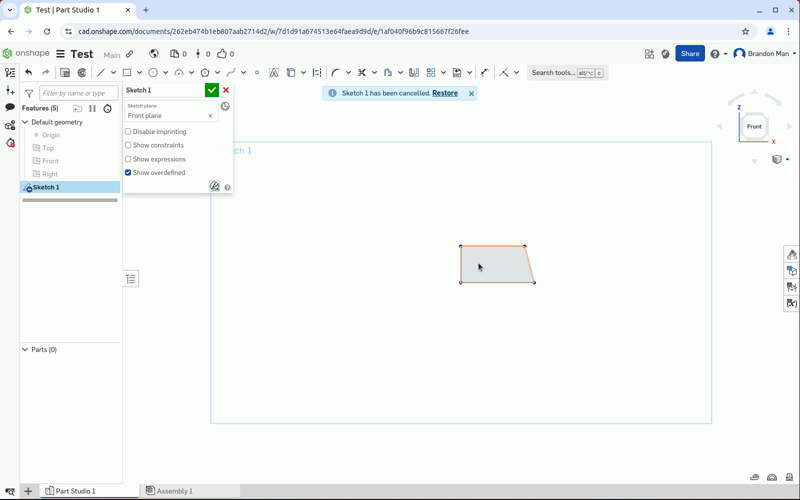
click(478, 262)
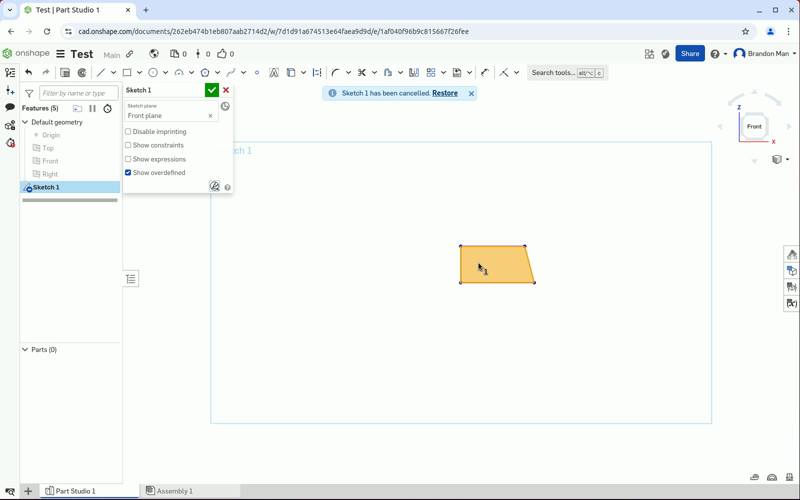
mouse_move(73, 352)
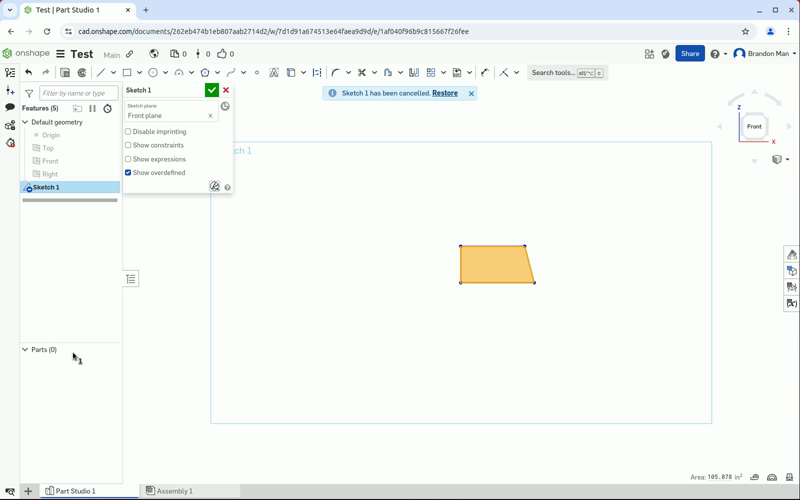
key(shift+y)
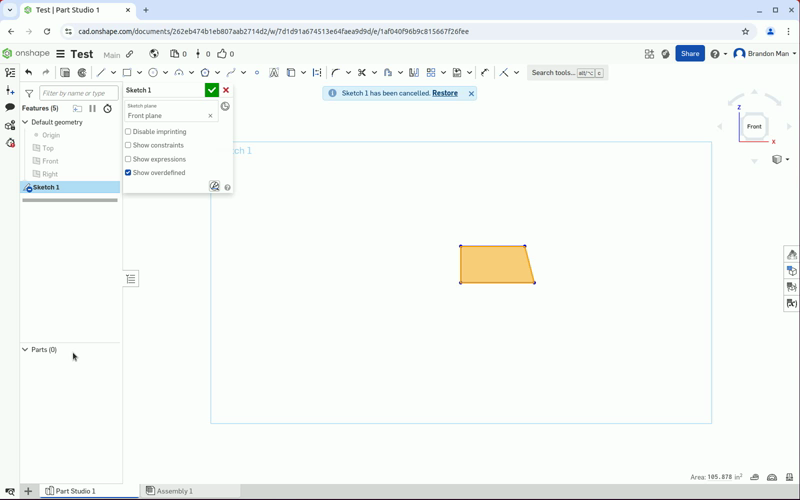
key(shift+e)
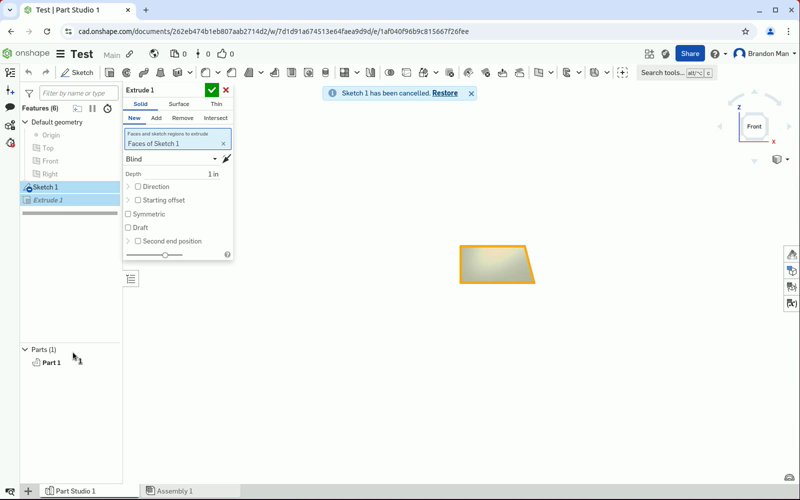
mouse_move(143, 106)
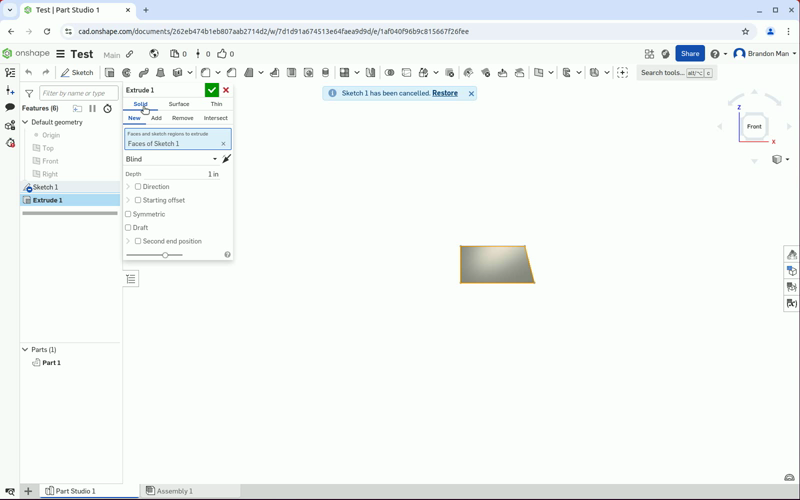
click(143, 106)
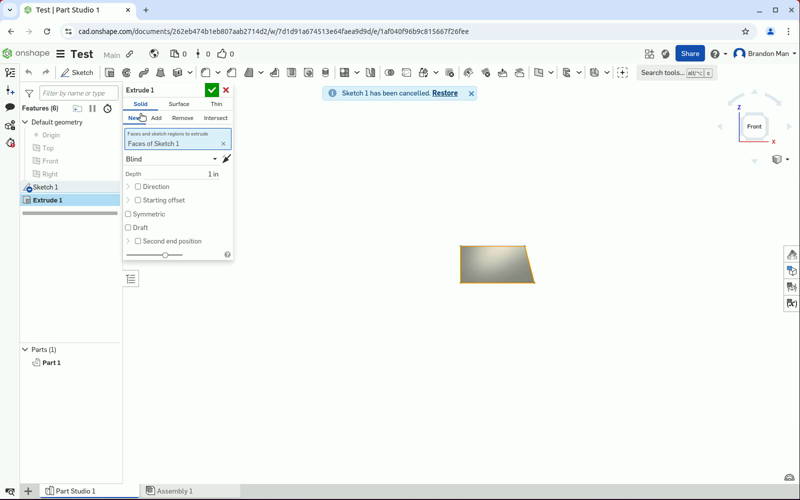
mouse_move(137, 120)
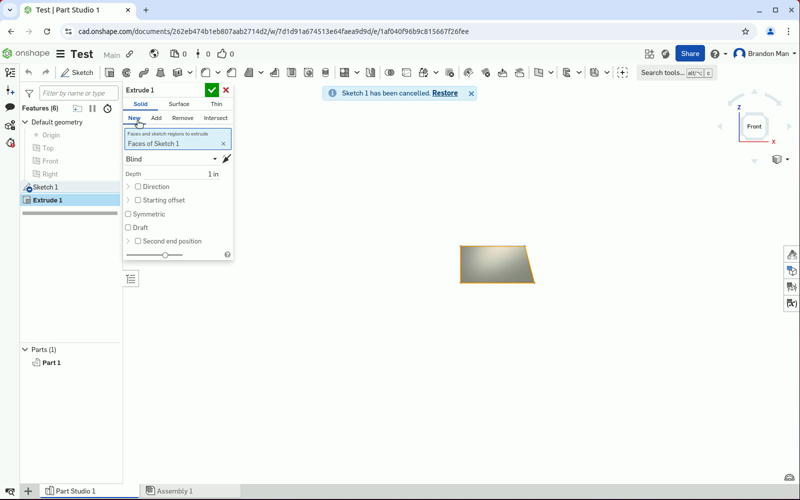
click(137, 120)
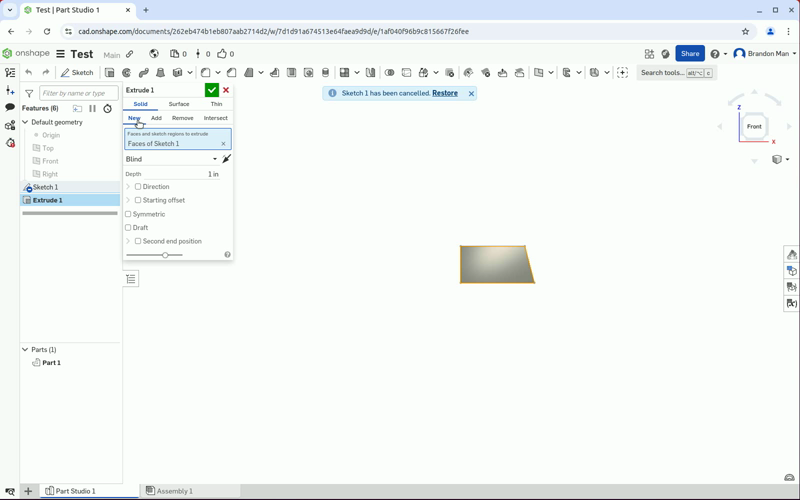
key(tab, 4)
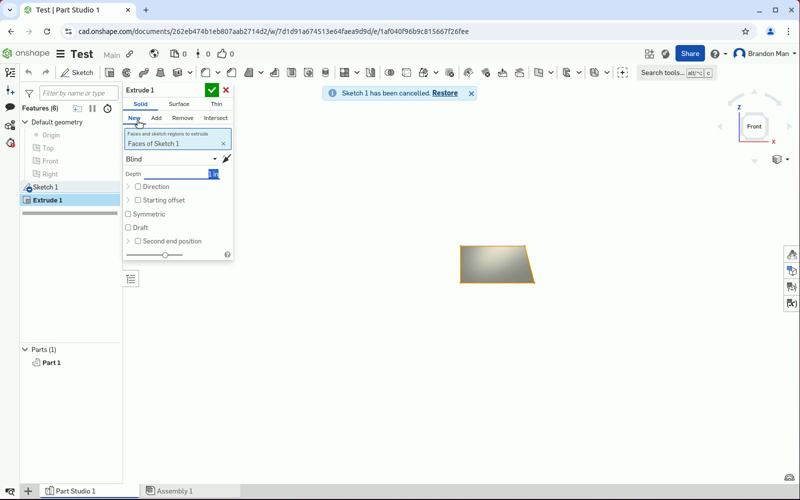
text(-12.036)
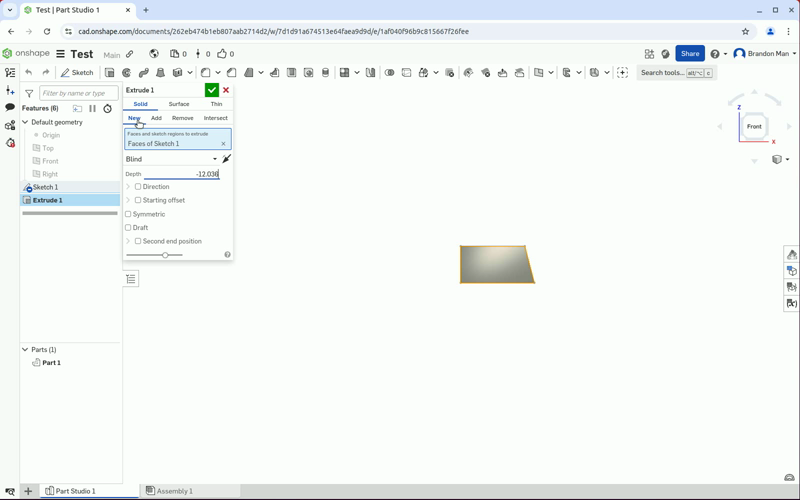
key(enter)
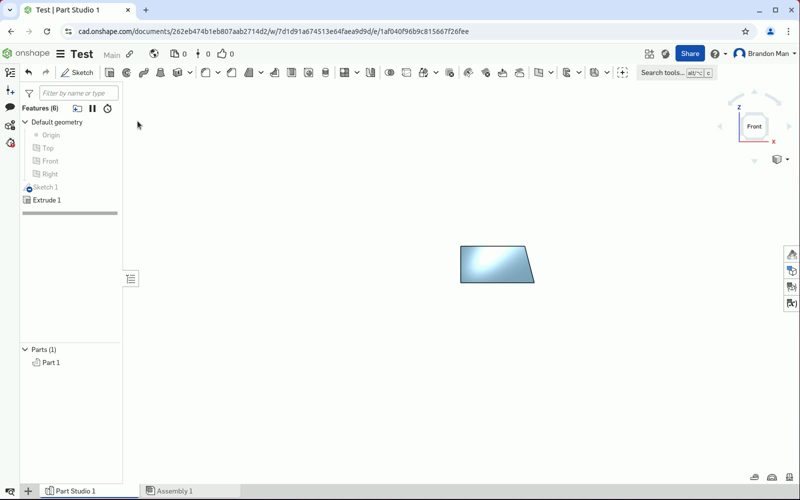
key(shift+h)
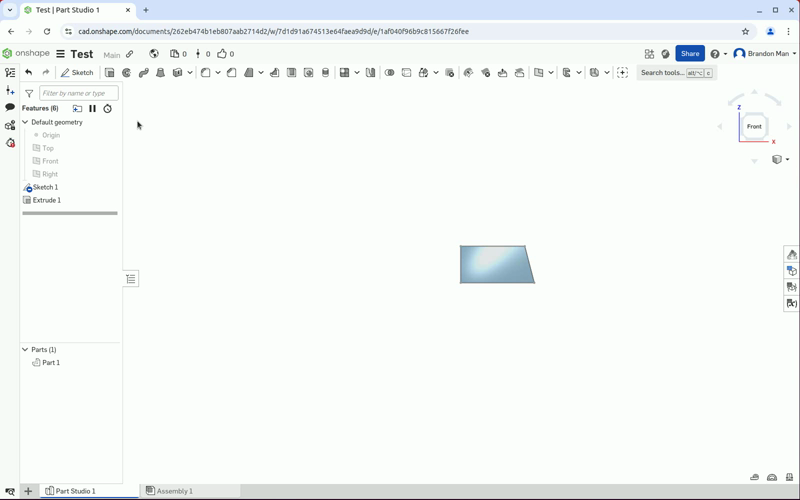
key(shift+h)
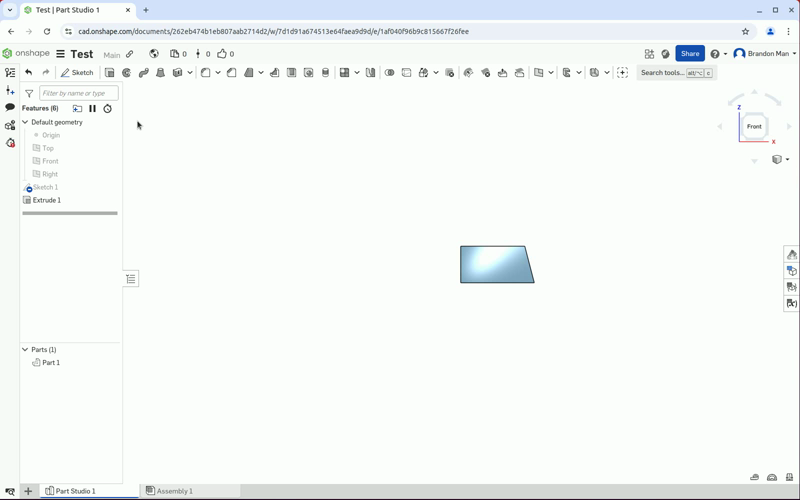
mouse_move(73, 189)
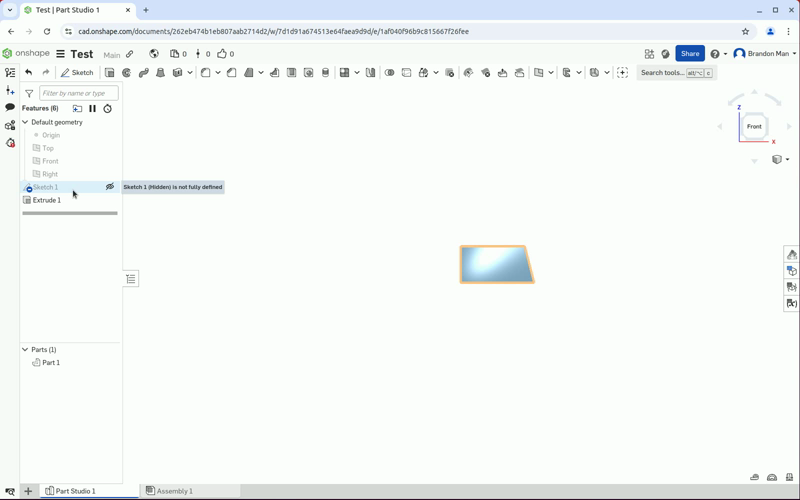
click(73, 189)
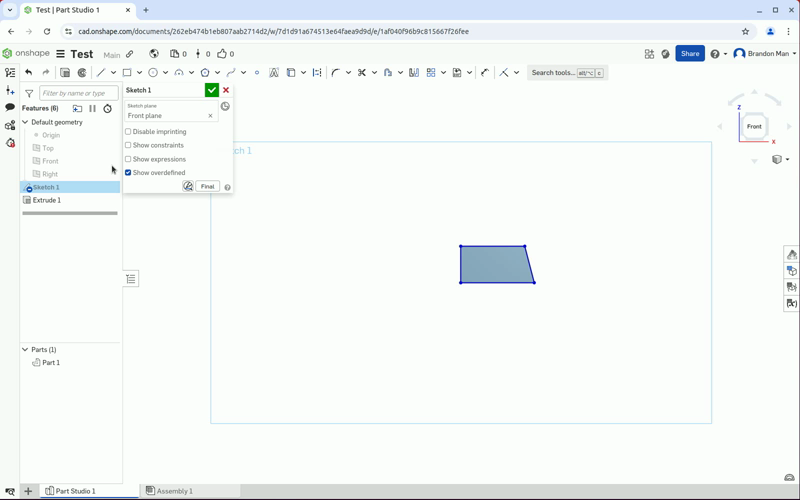
mouse_move(229, 92)
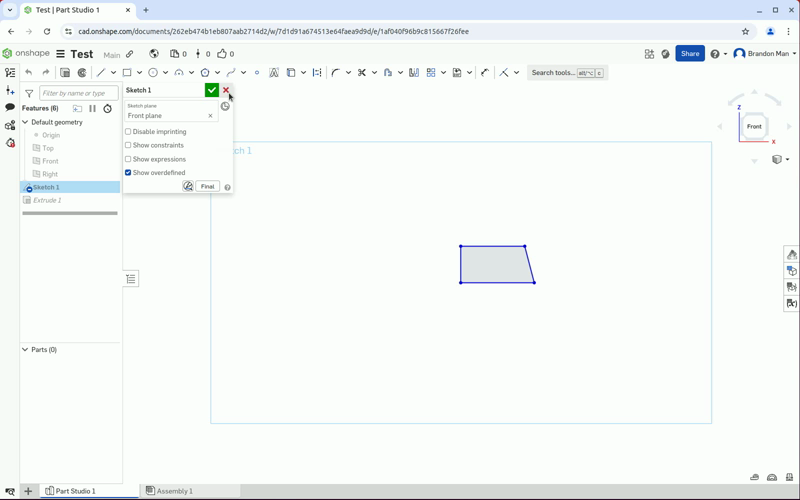
click(229, 92)
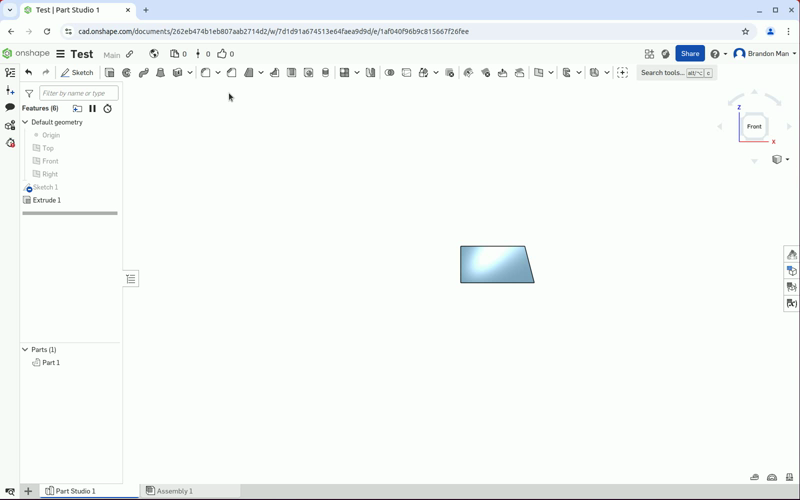
mouse_move(73, 352)
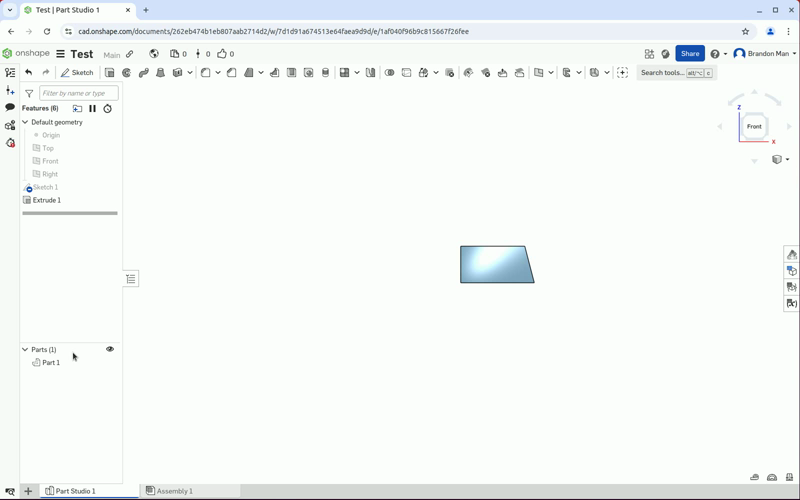
key(y)
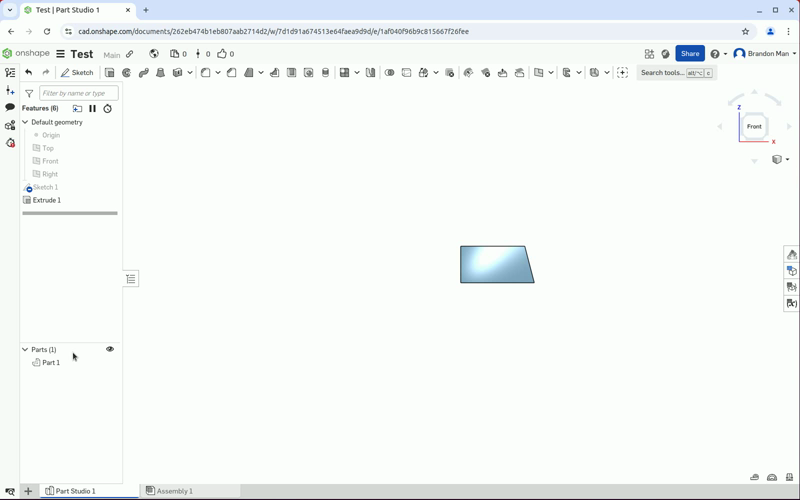
key(shift+p)
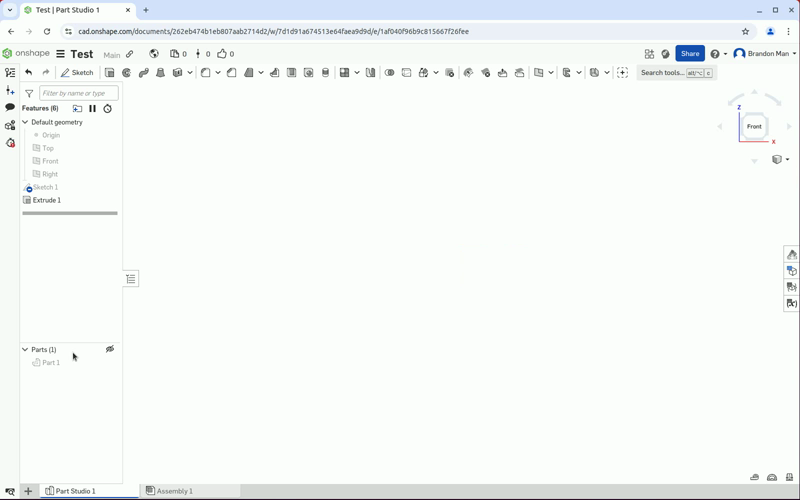
key(space)
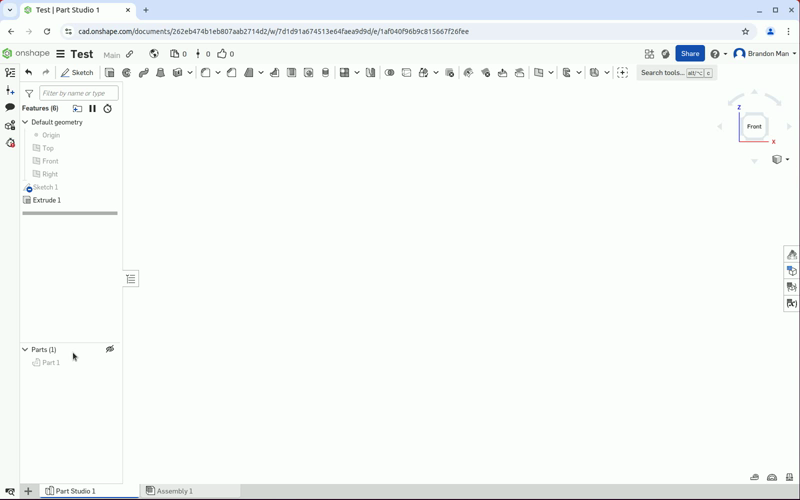
key_down(shift)
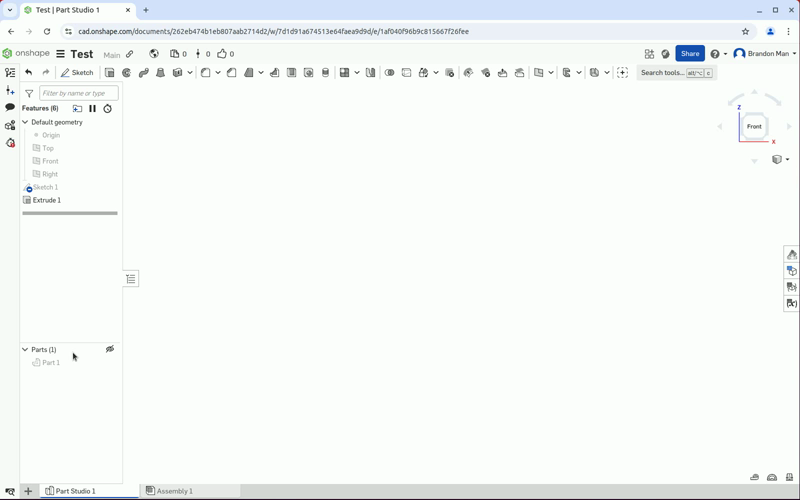
key(down)
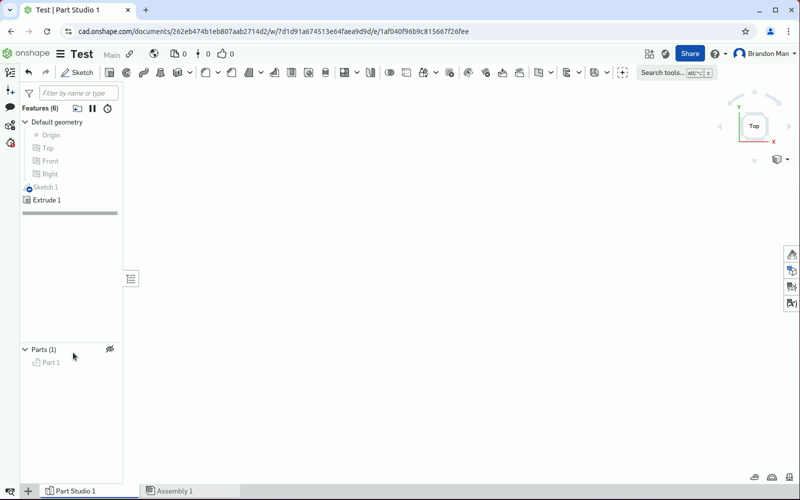
key_up(shift)
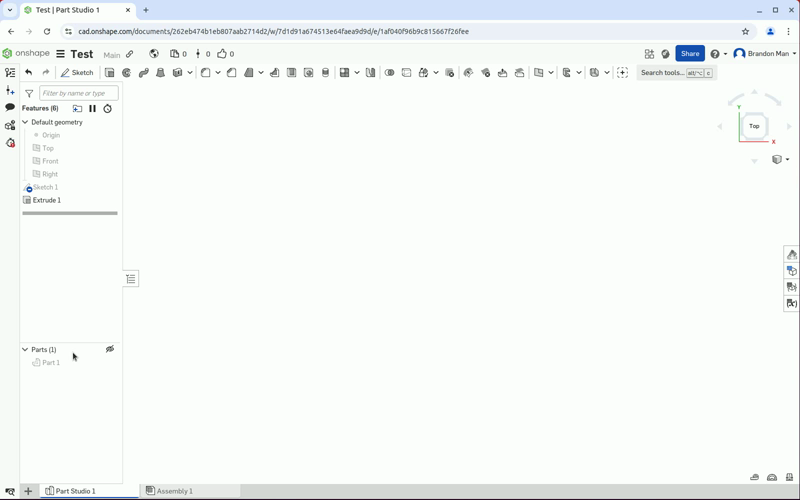
mouse_move(73, 352)
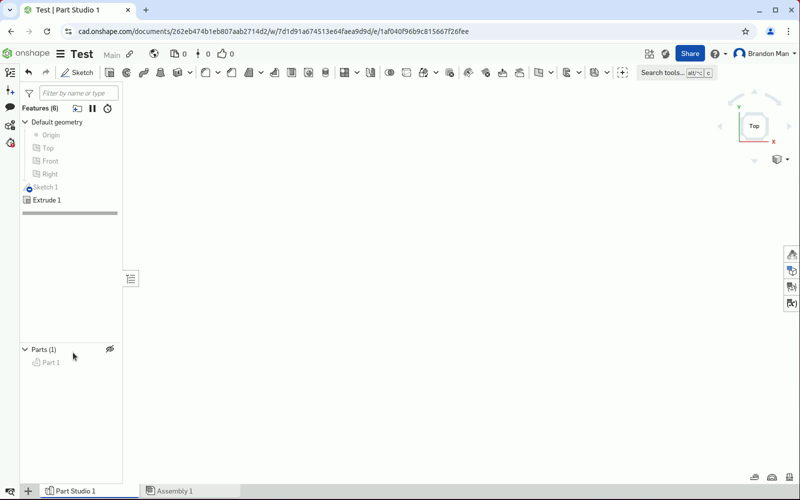
key(shift+y)
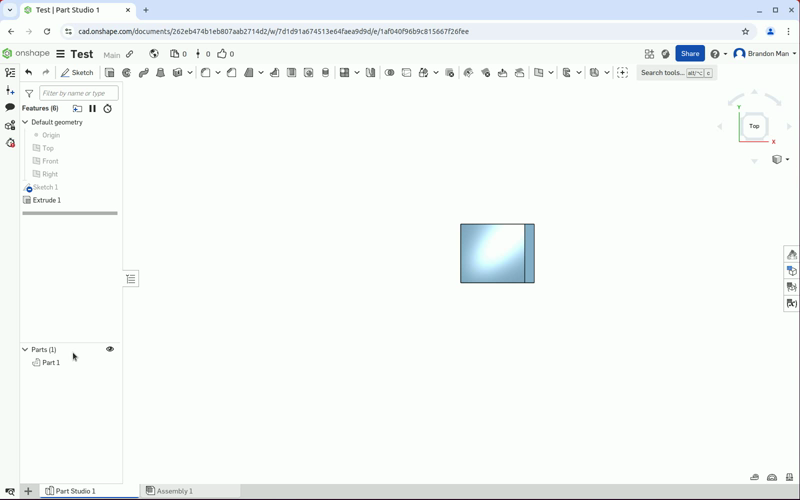
mouse_move(541, 75)
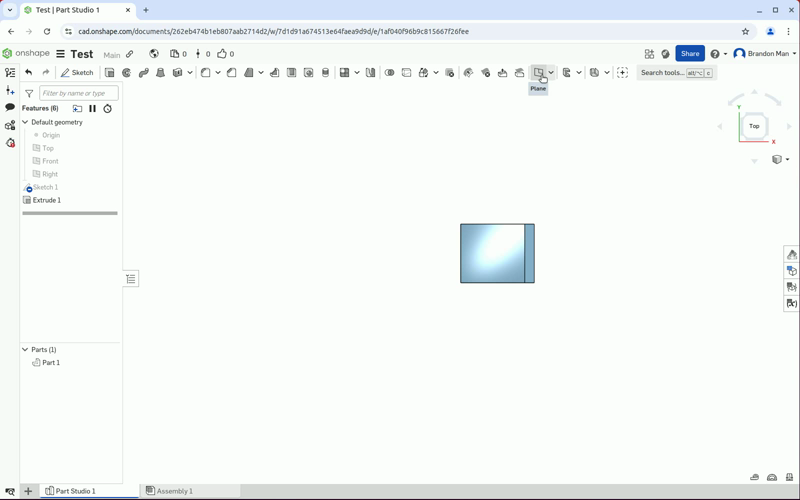
click(541, 75)
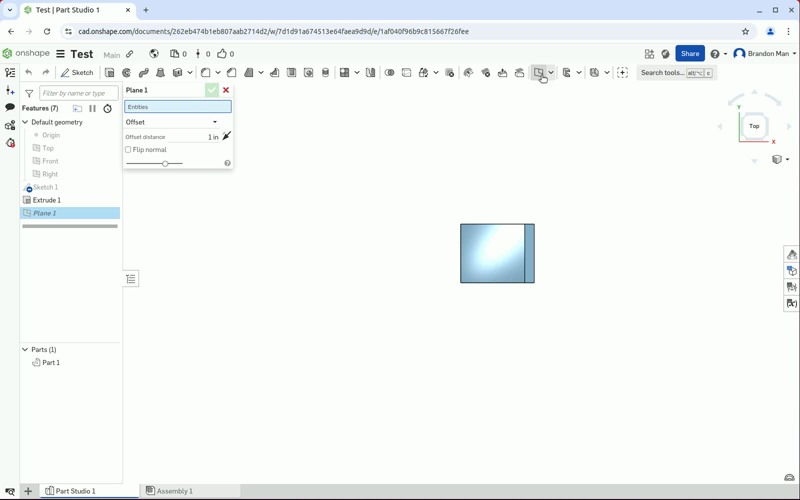
mouse_move(73, 150)
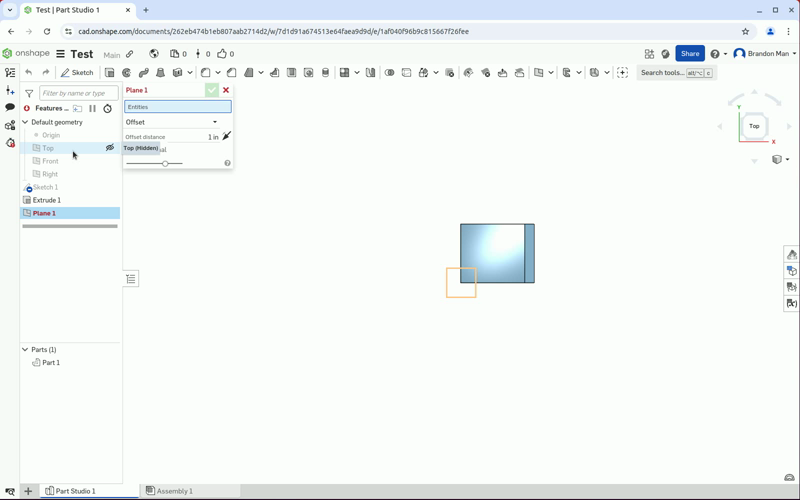
click(73, 150)
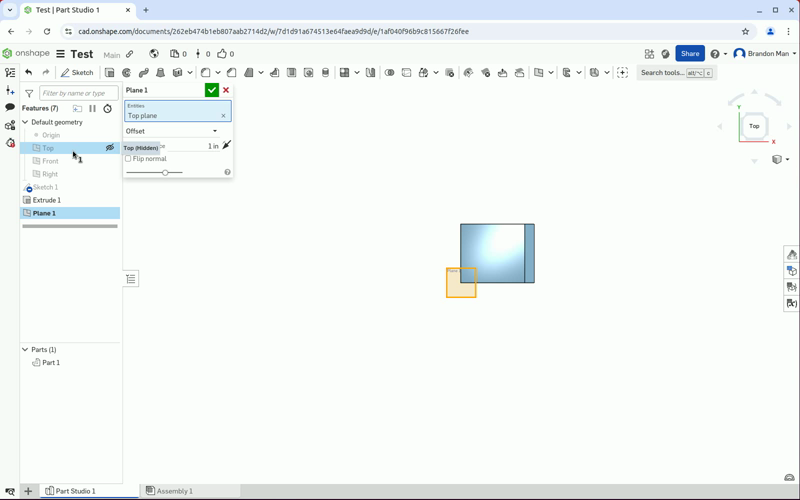
key(tab, 2)
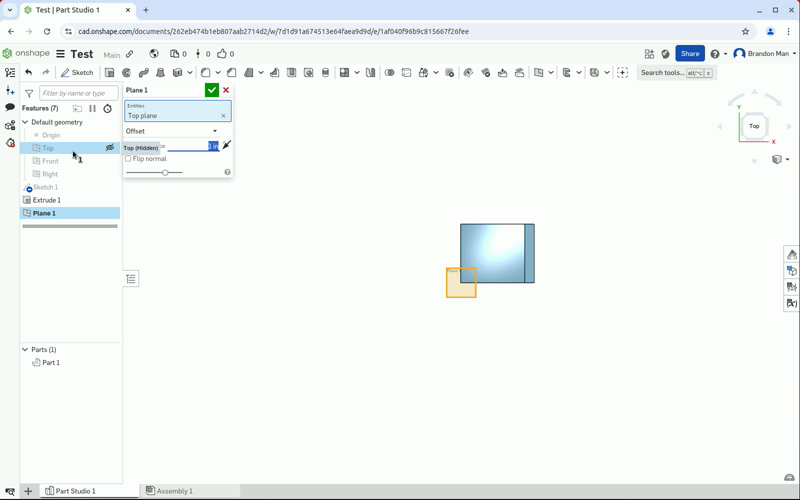
text(7.456)
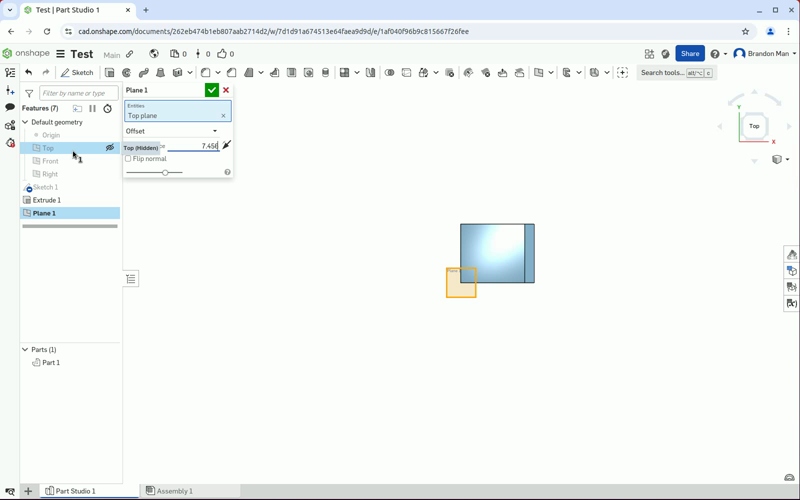
key(enter, 2)
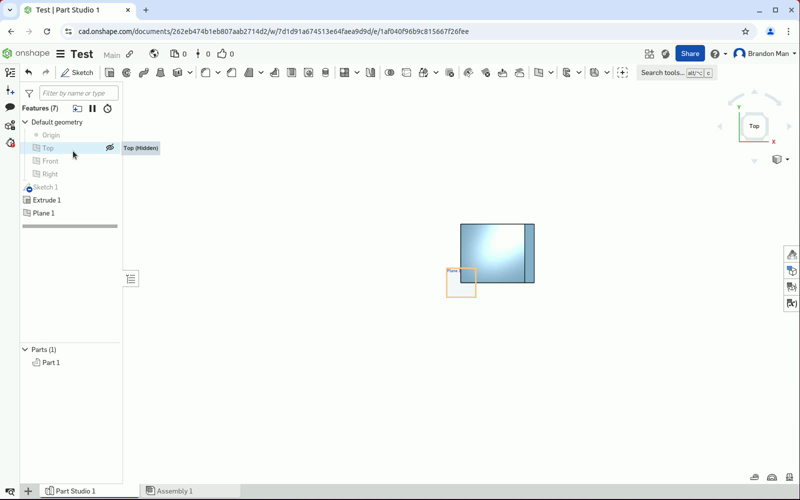
key(shift+s)
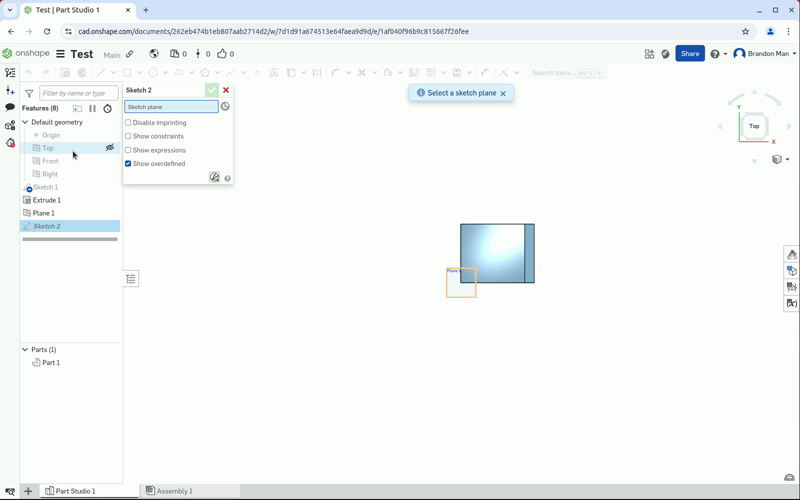
mouse_move(73, 215)
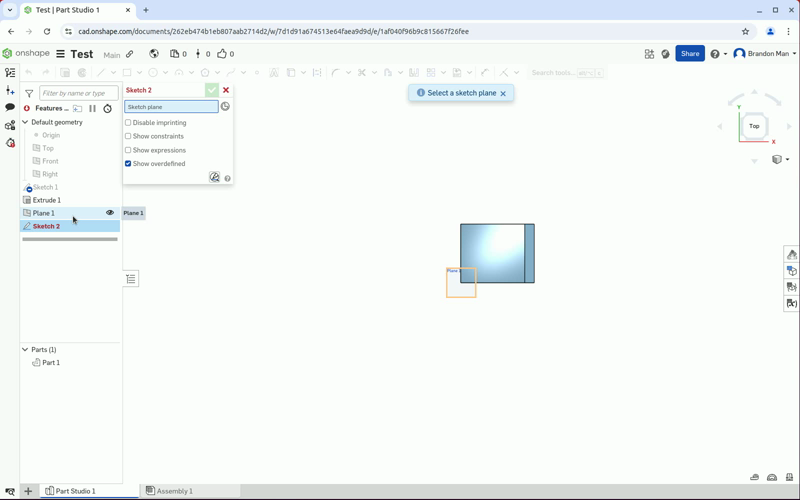
click(73, 215)
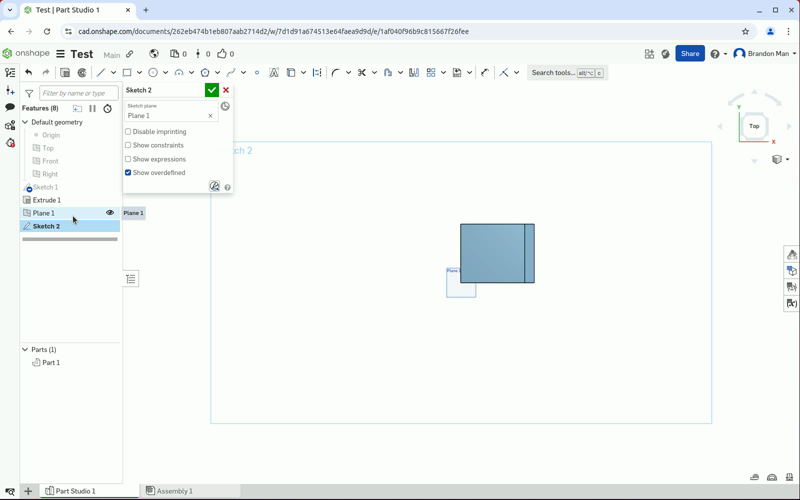
mouse_move(73, 352)
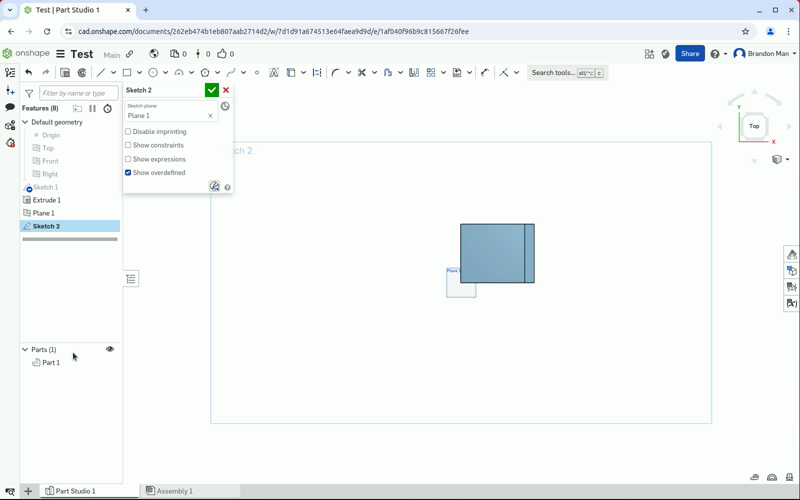
key(y)
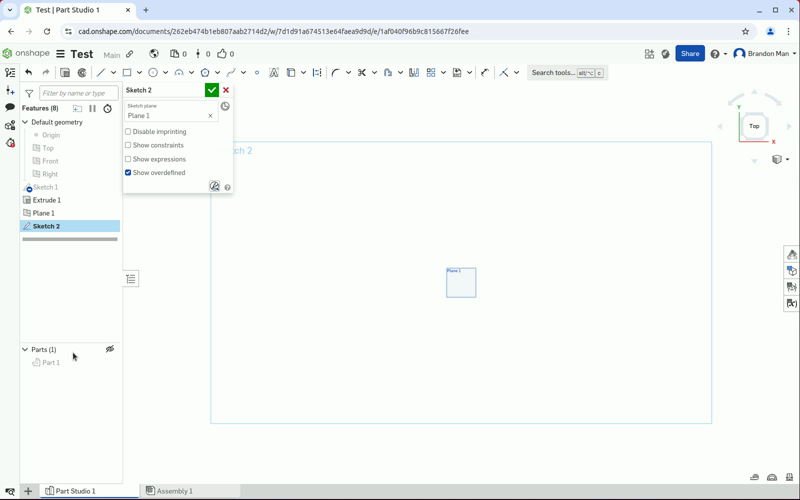
key(l)
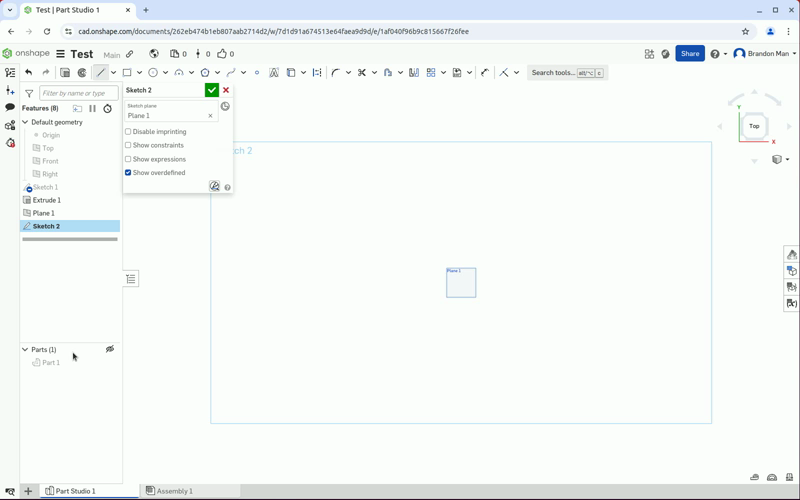
key_down(shift)
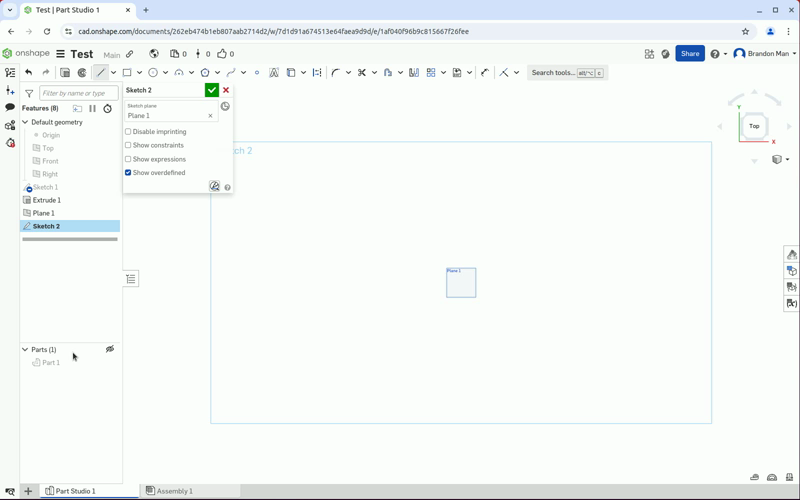
mouse_move(460, 267)
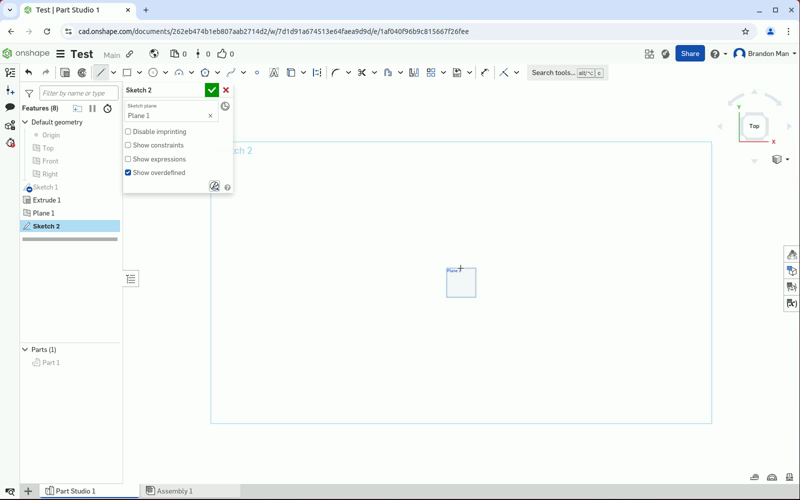
click(460, 267)
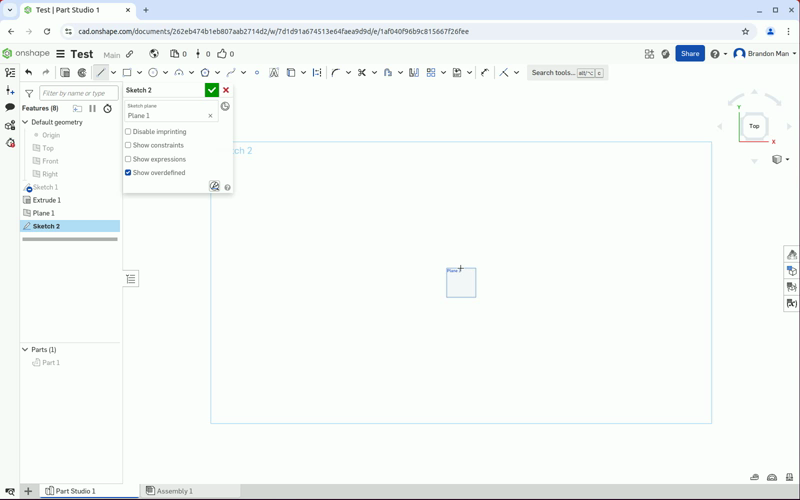
key_up(shift)
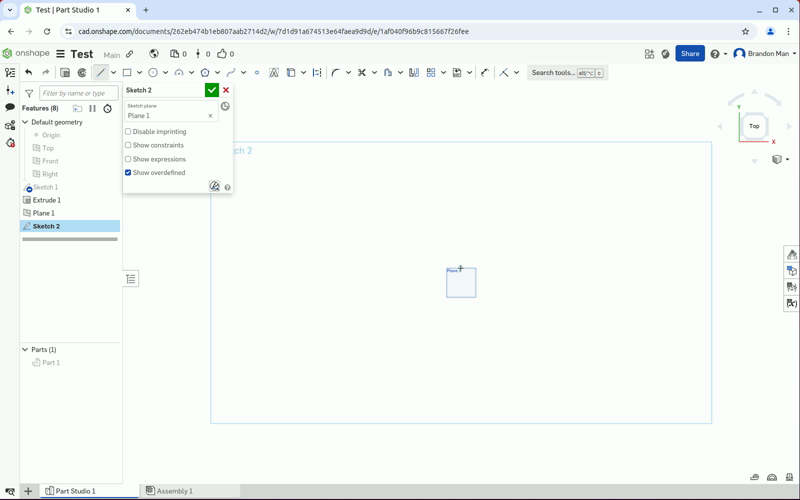
key_down(shift)
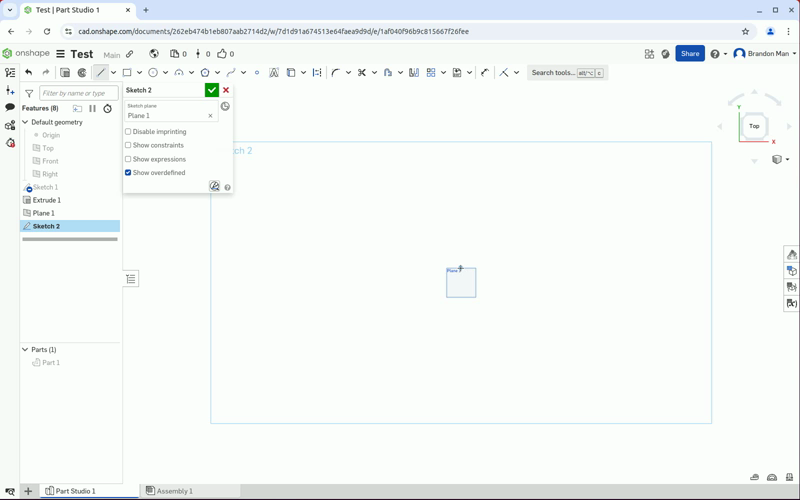
mouse_move(490, 267)
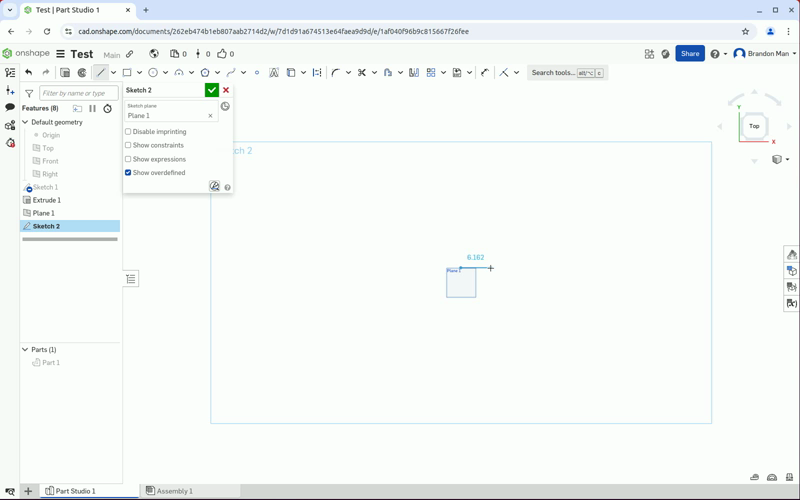
mouse_move(488, 267)
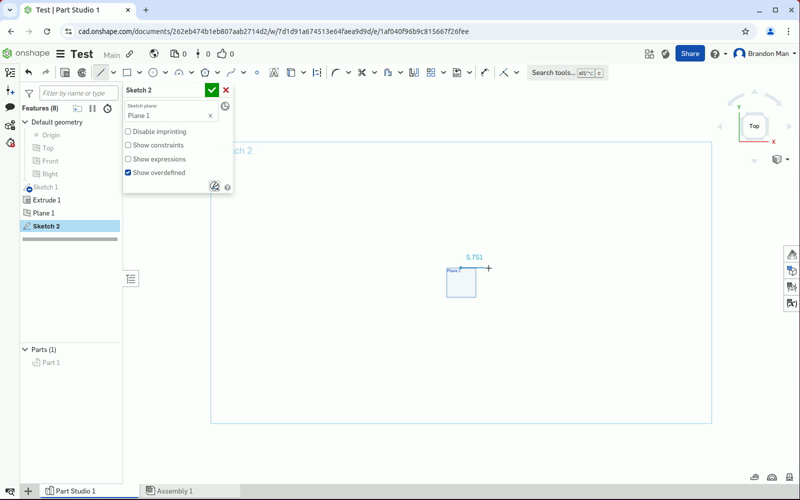
click(488, 267)
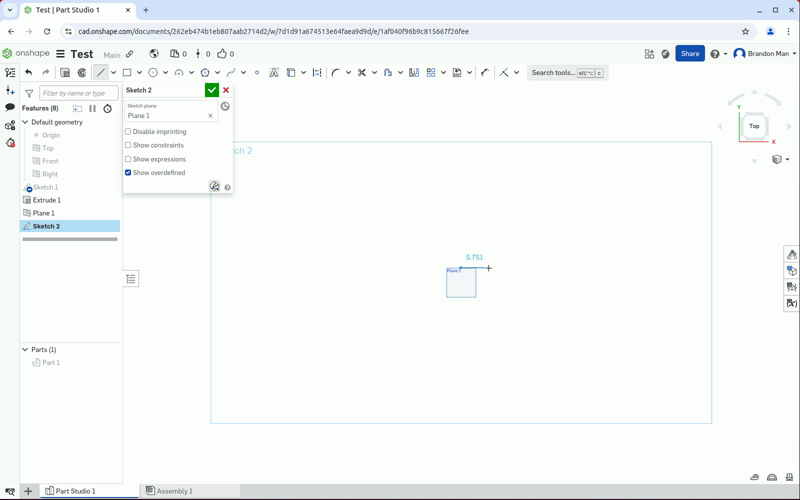
key_up(shift)
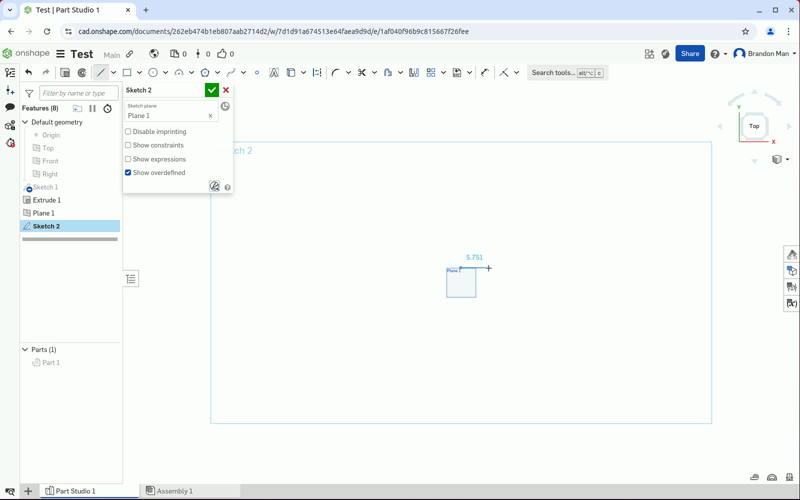
key_down(shift)
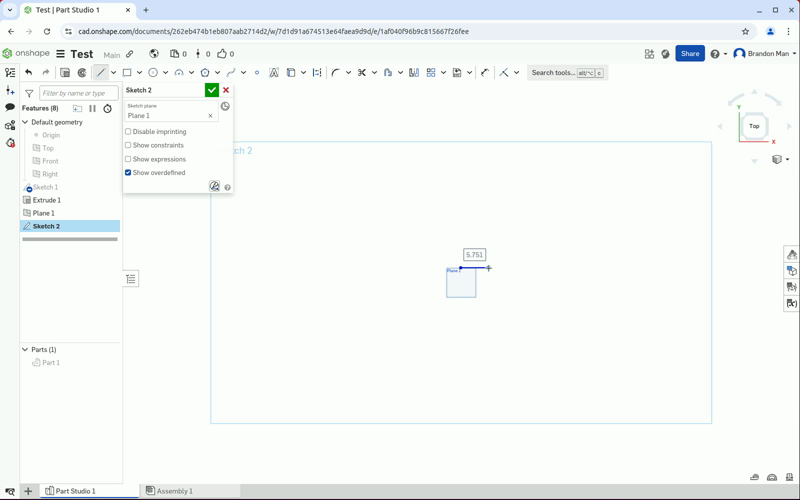
mouse_move(518, 267)
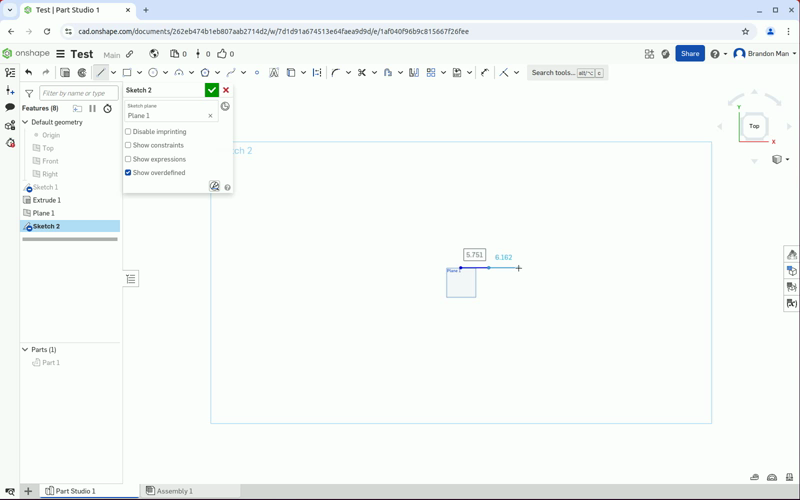
mouse_move(488, 239)
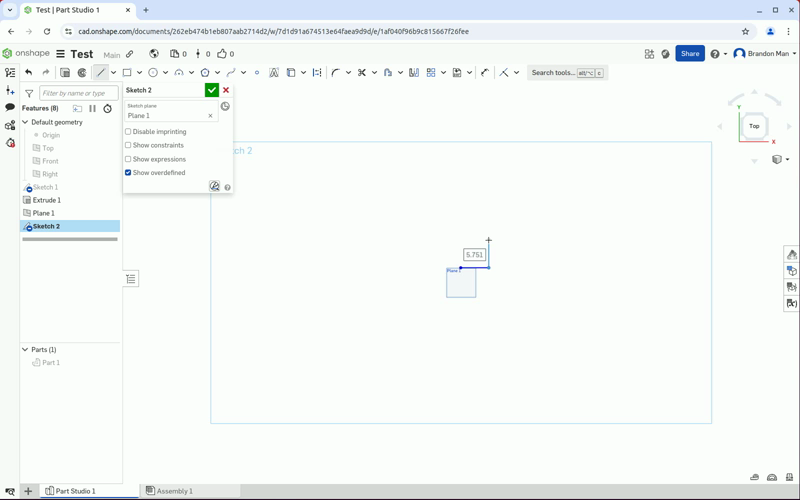
click(488, 239)
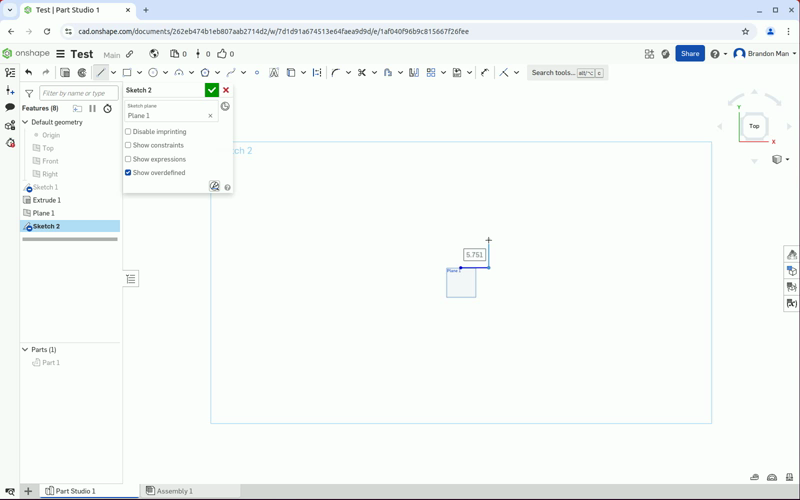
key_up(shift)
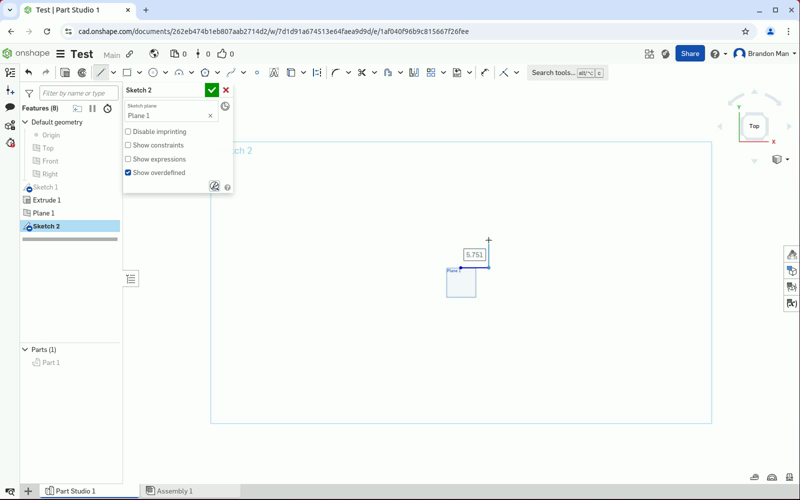
key_down(shift)
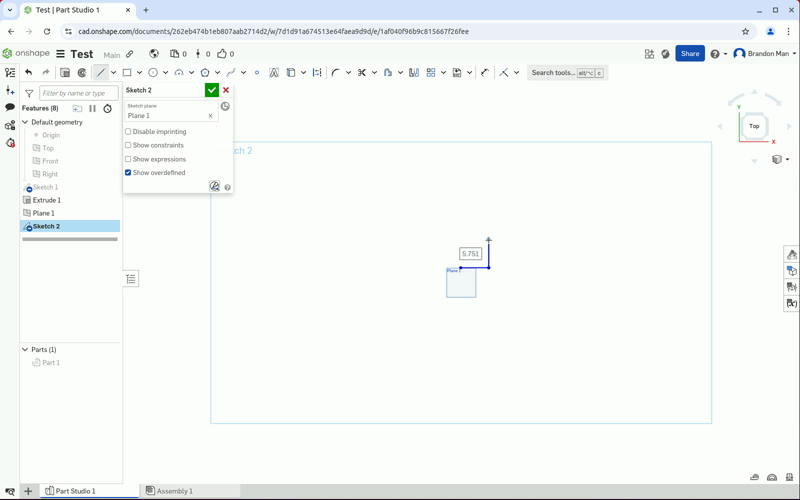
mouse_move(518, 239)
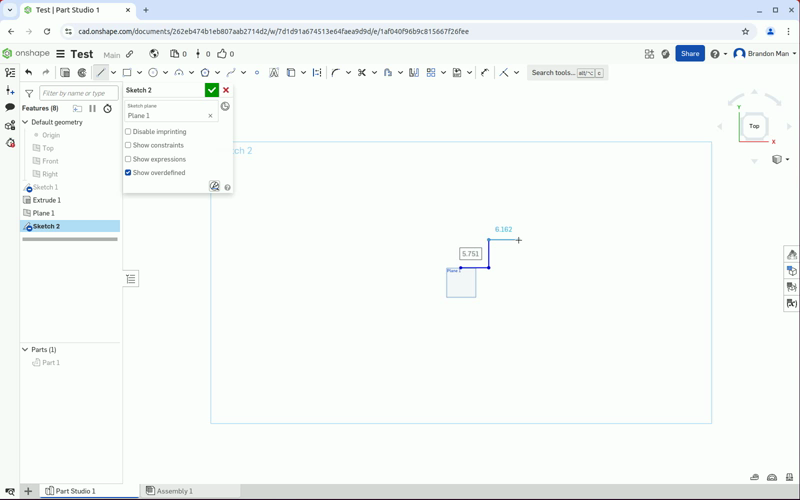
mouse_move(460, 239)
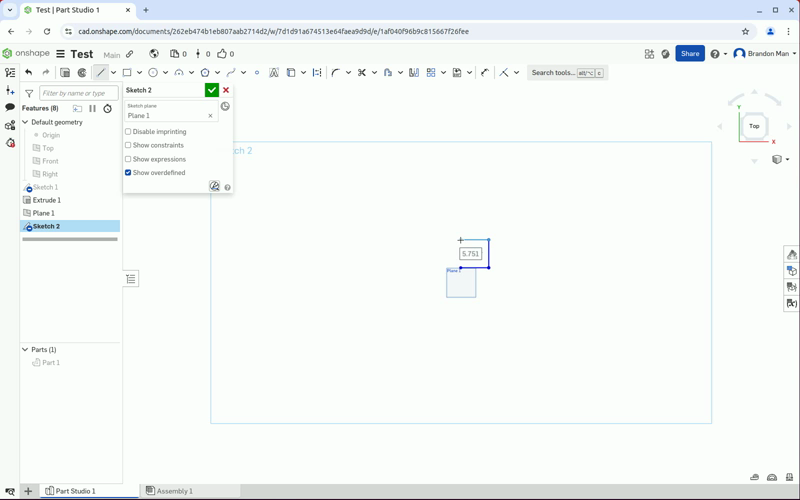
click(460, 239)
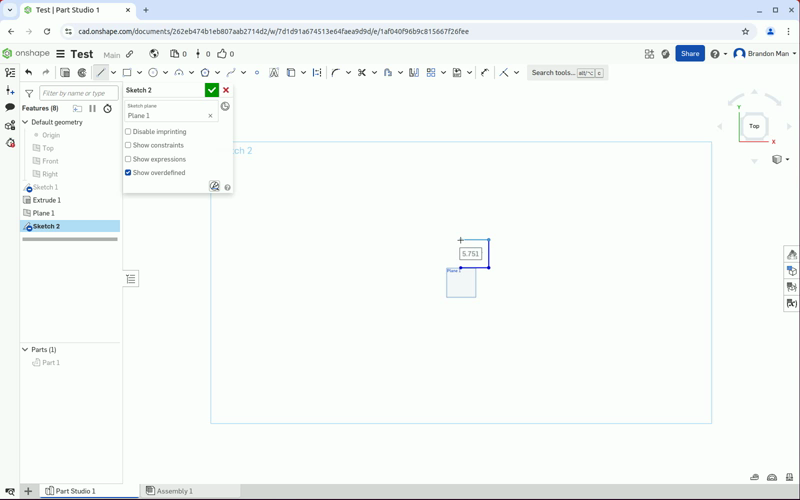
key_up(shift)
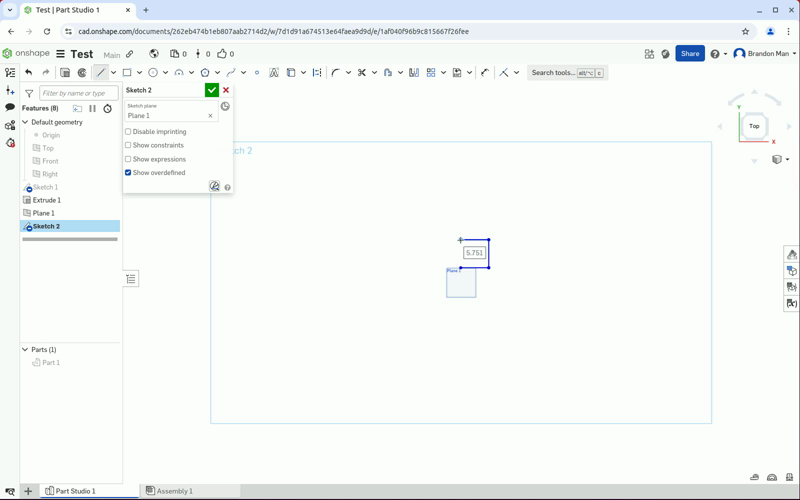
mouse_move(490, 239)
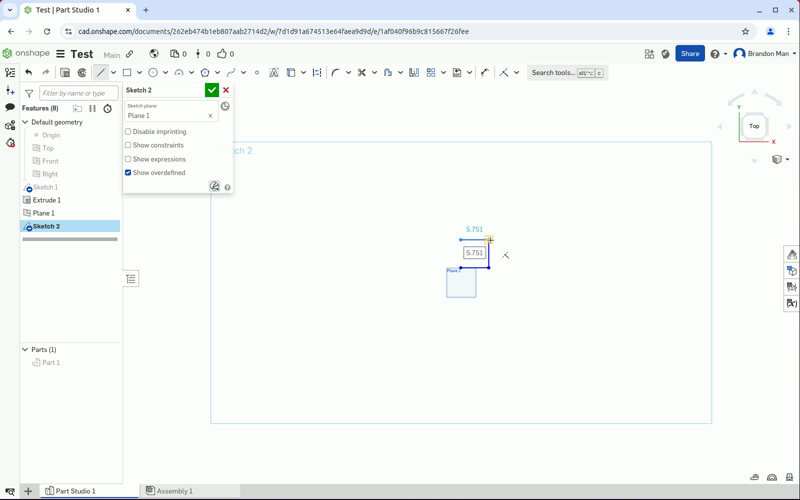
key_down(shift)
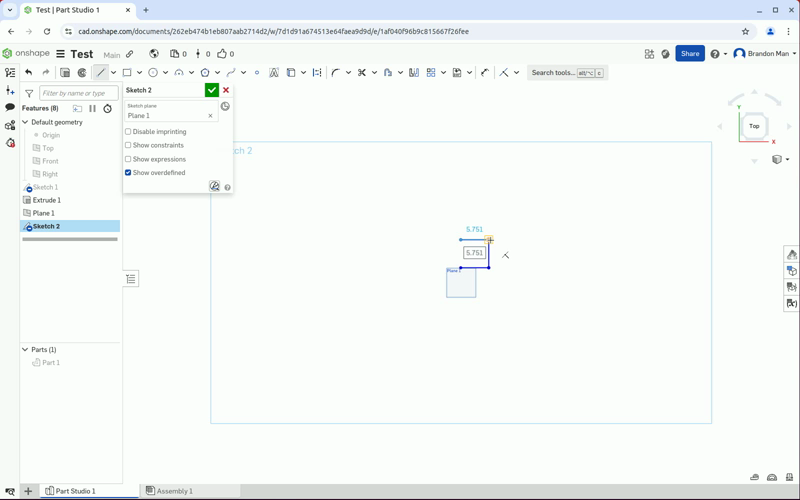
mouse_move(460, 267)
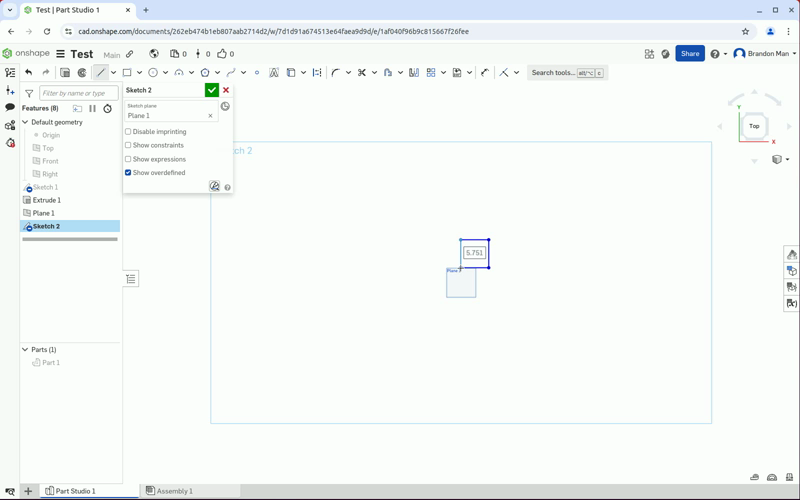
key_up(shift)
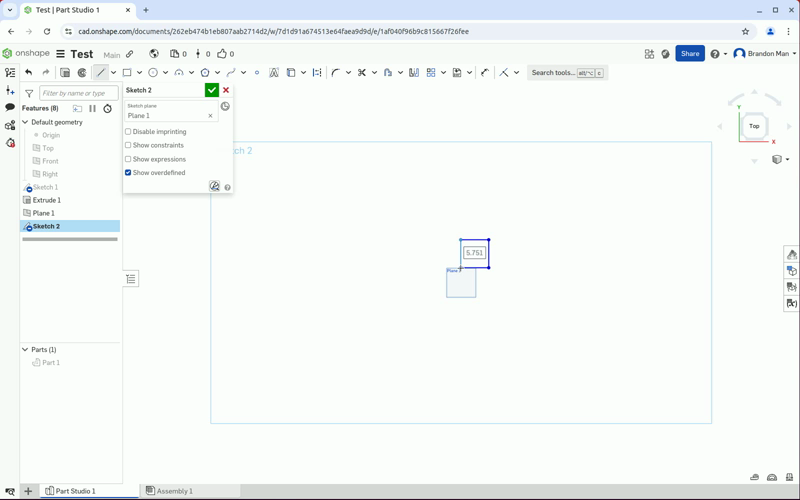
click(460, 267)
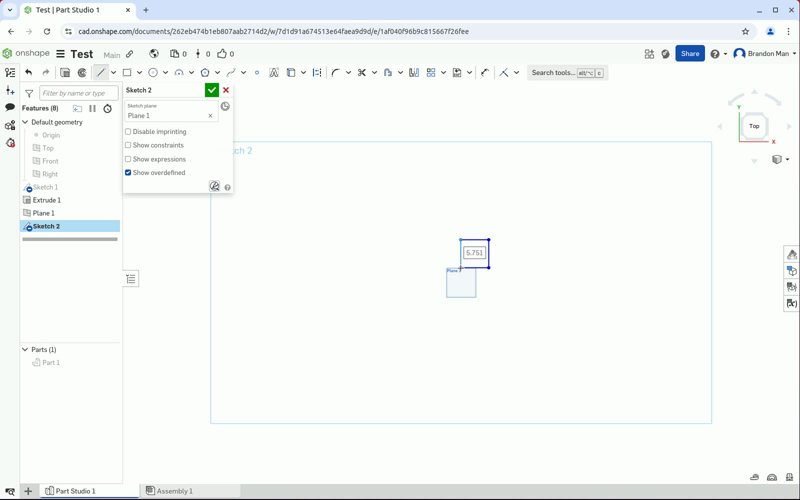
key(esc)
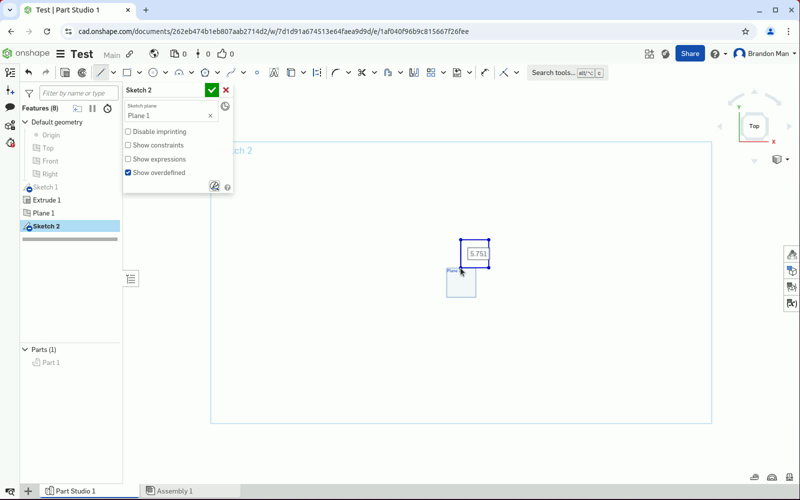
mouse_move(477, 249)
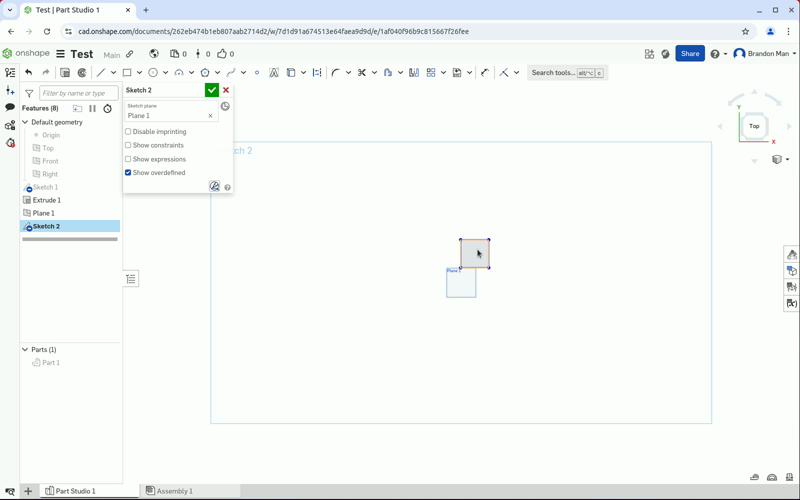
scroll(6)
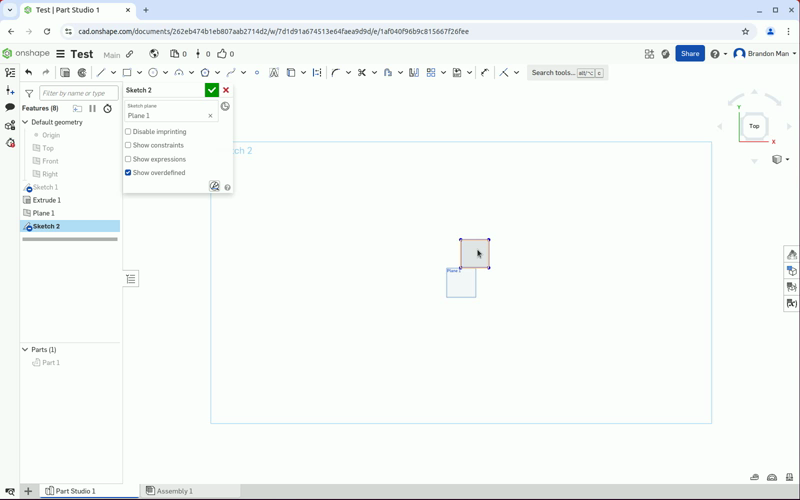
scroll(6)
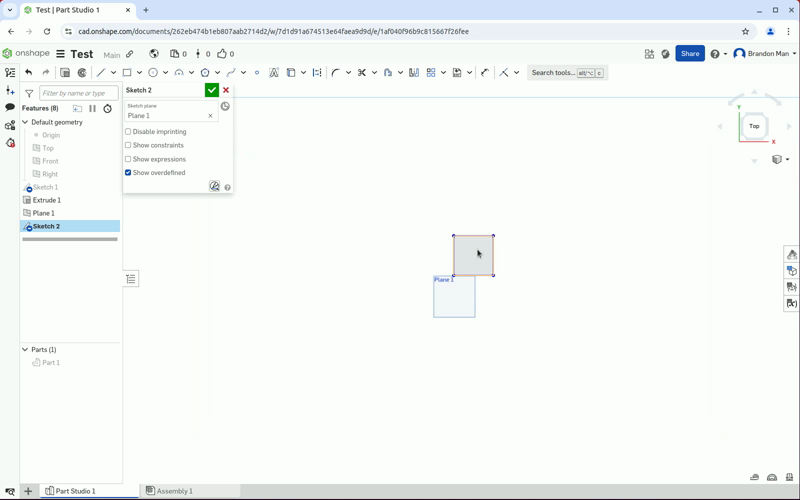
scroll(6)
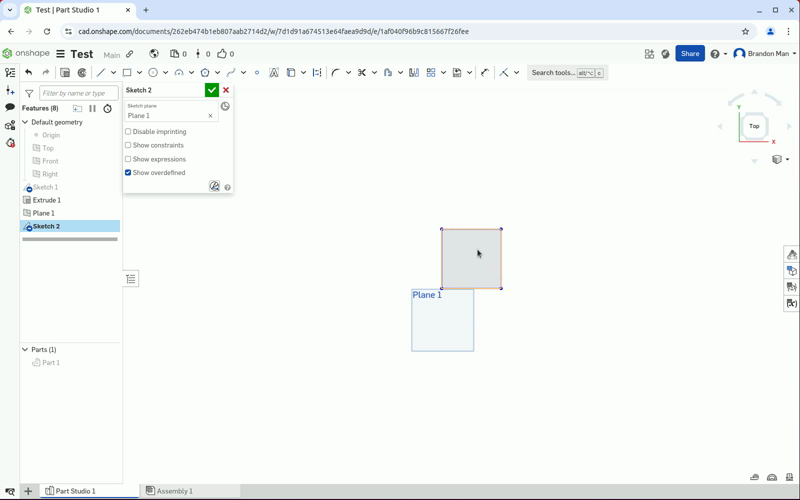
scroll(6)
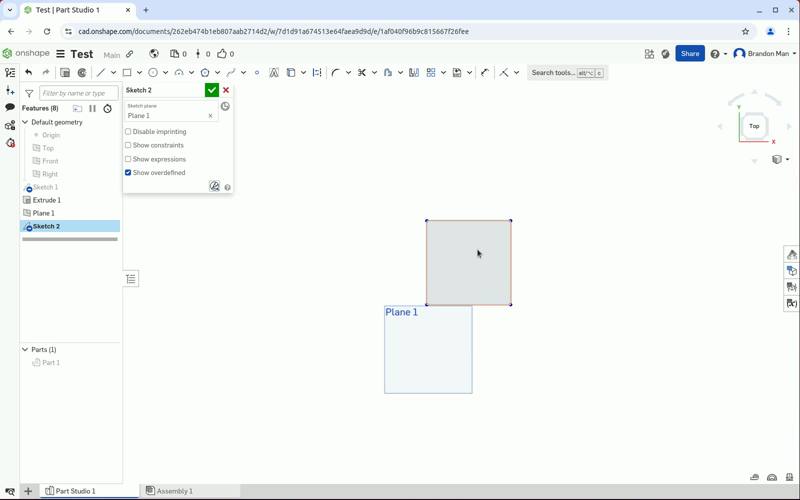
scroll(6)
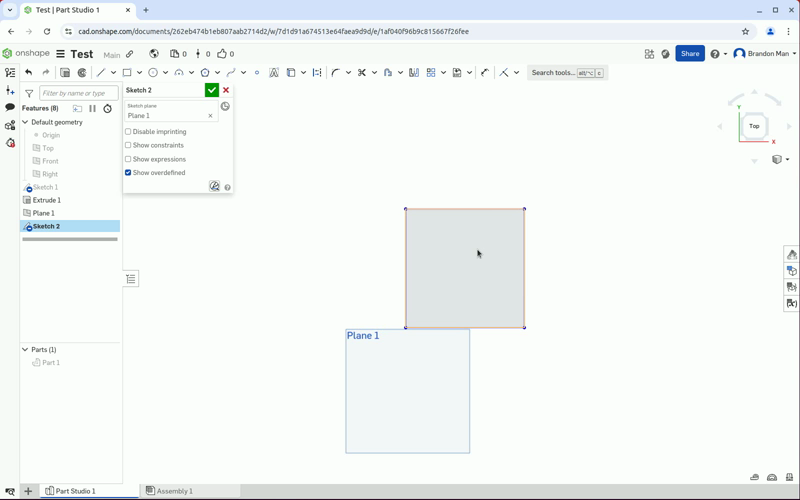
scroll(6)
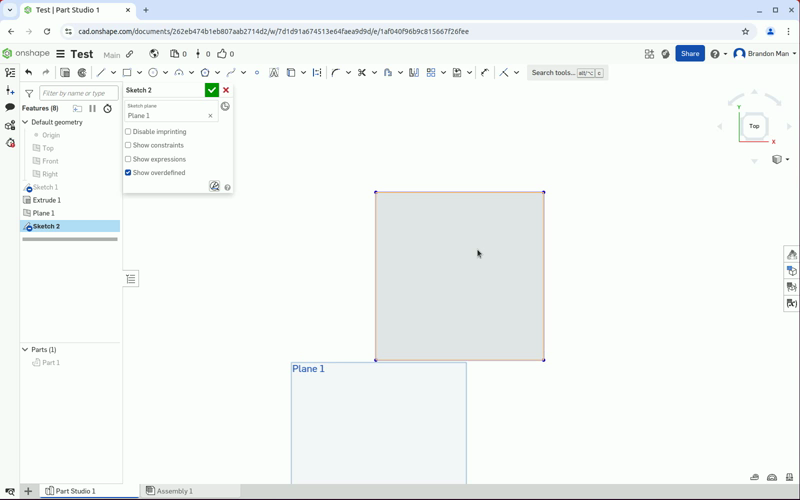
scroll(6)
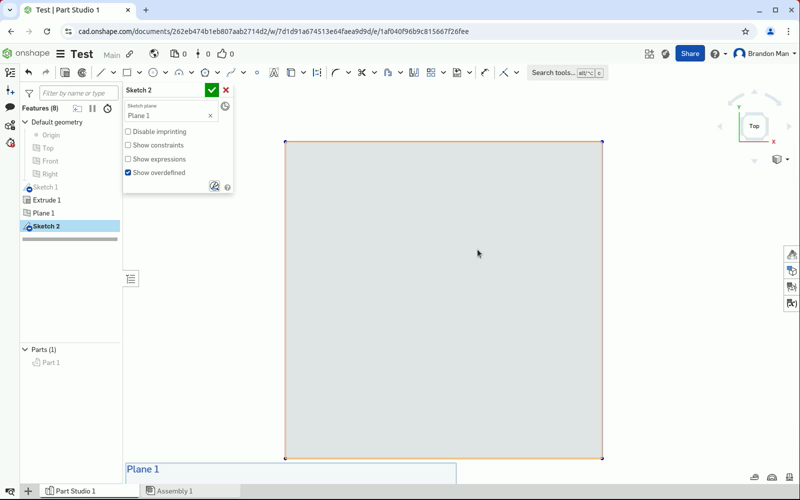
click(477, 249)
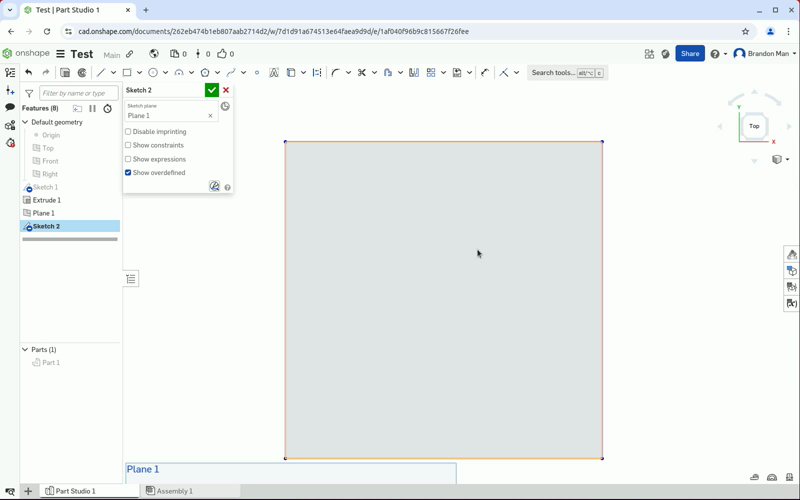
scroll(-6)
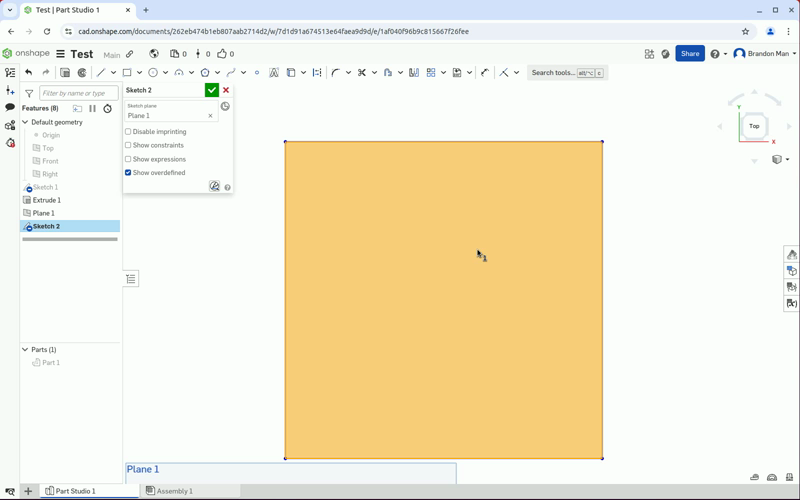
scroll(-6)
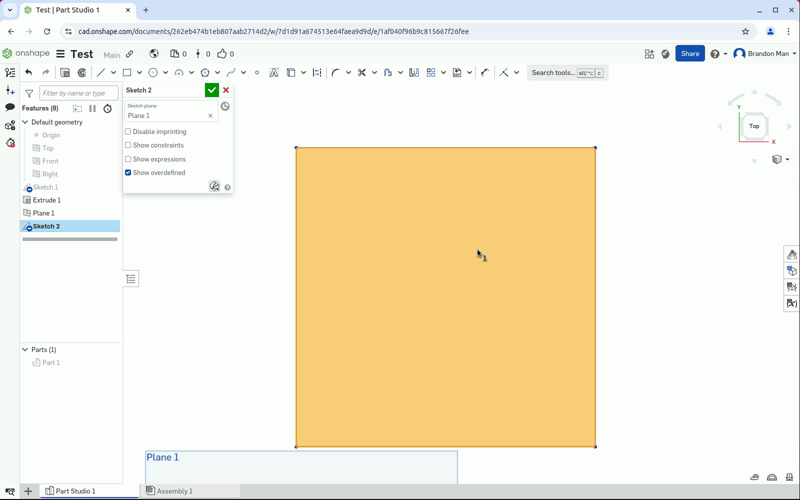
scroll(-6)
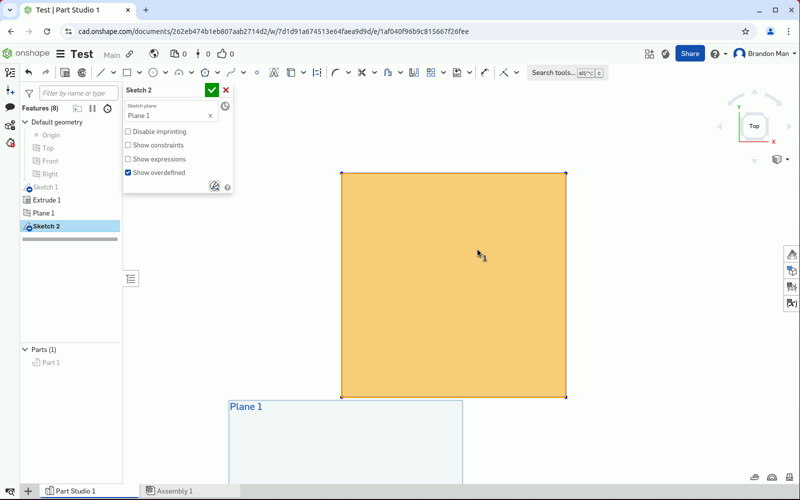
scroll(-6)
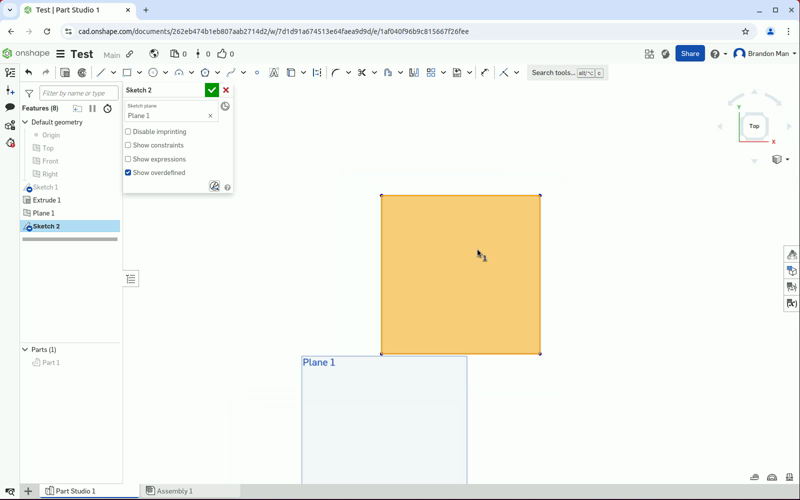
scroll(-6)
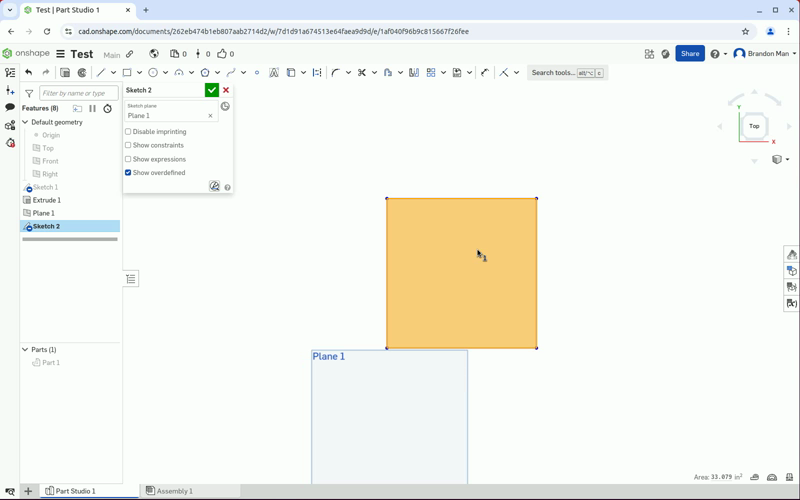
scroll(-6)
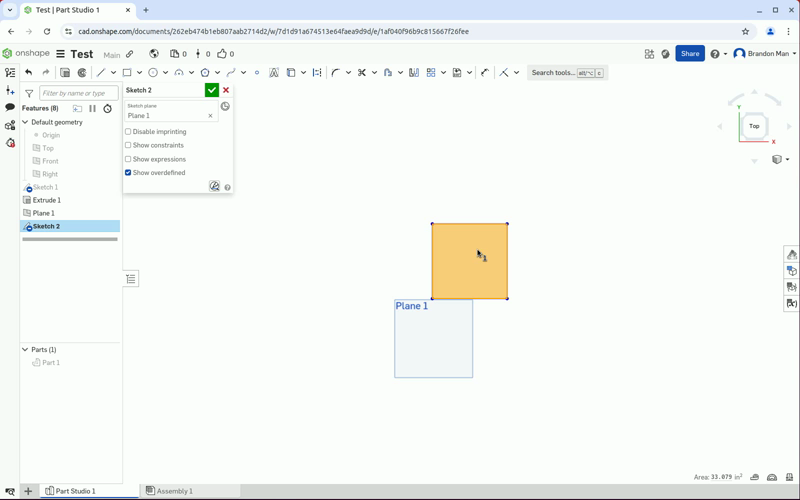
scroll(-6)
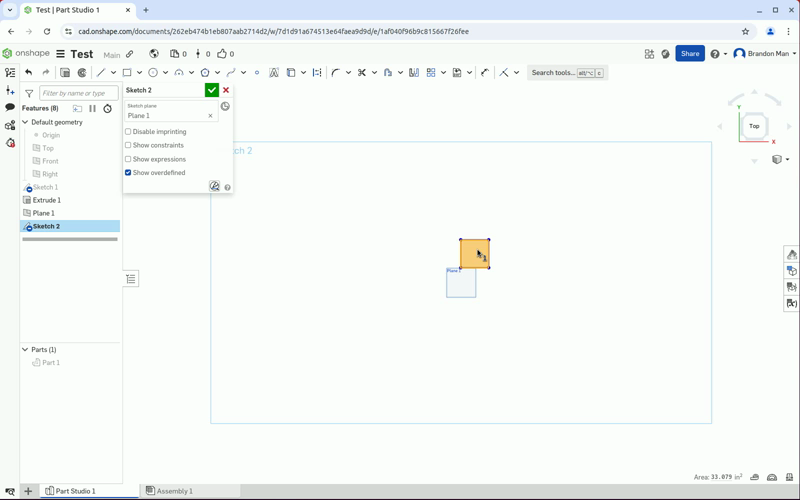
mouse_move(73, 352)
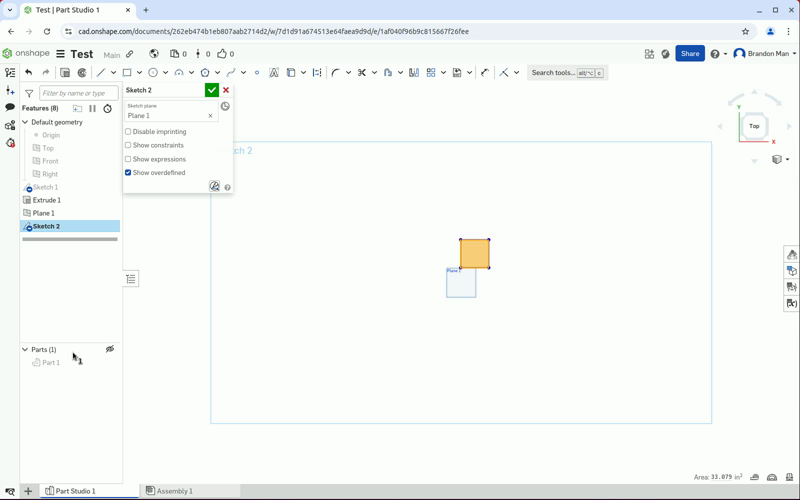
key(shift+y)
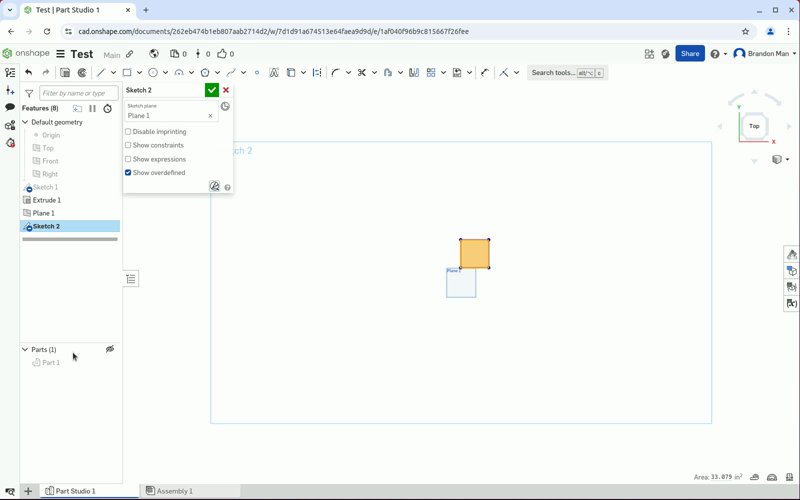
key(shift+e)
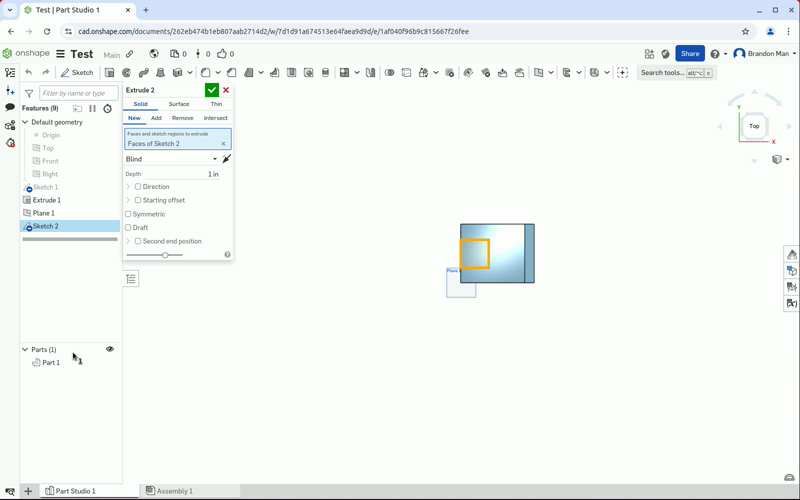
mouse_move(143, 106)
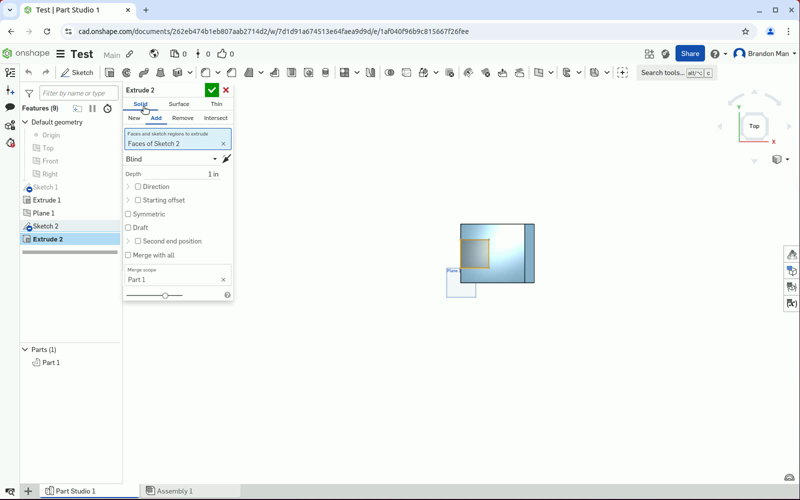
click(143, 106)
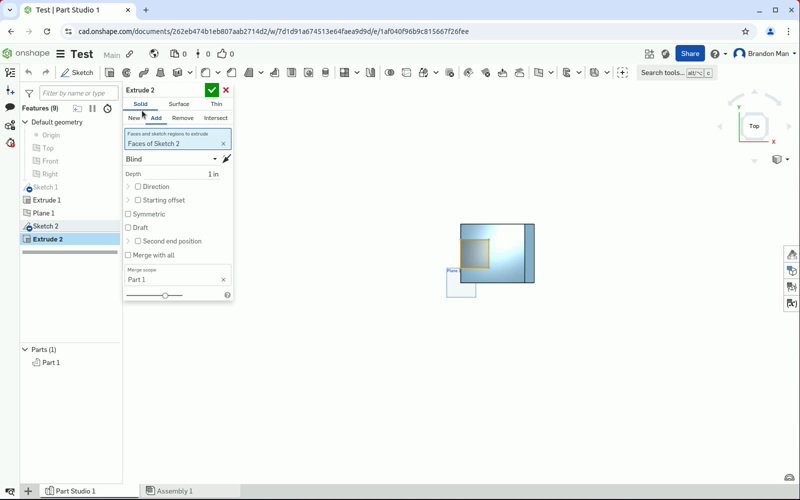
mouse_move(137, 120)
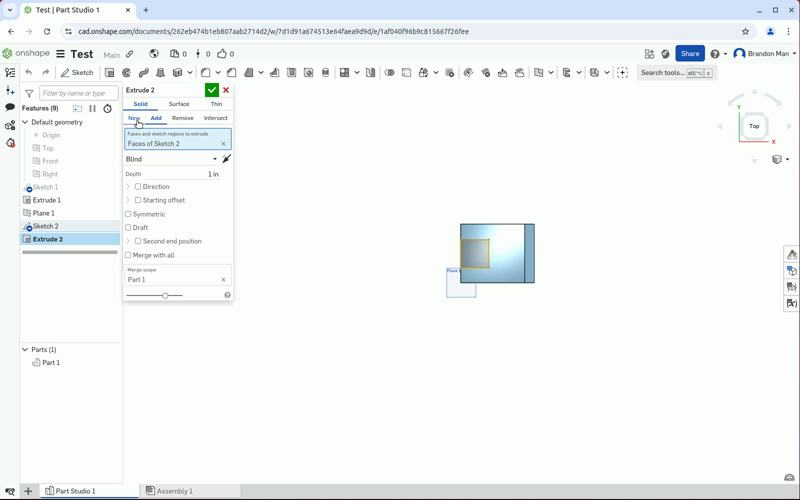
click(137, 120)
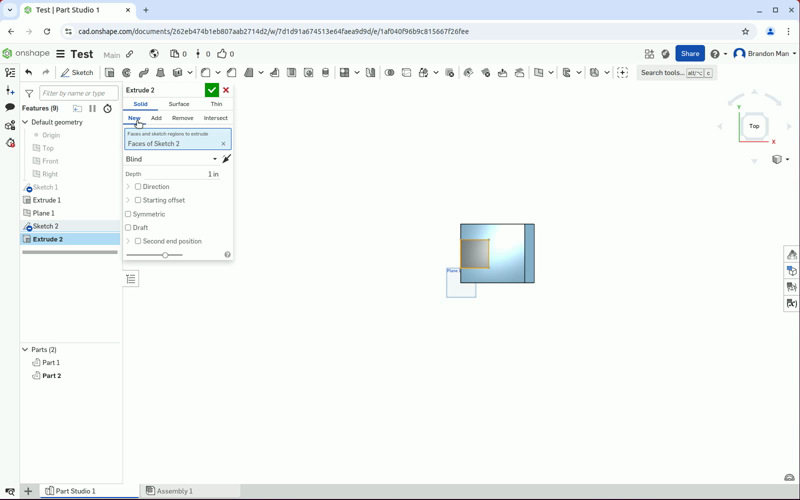
key(tab, 4)
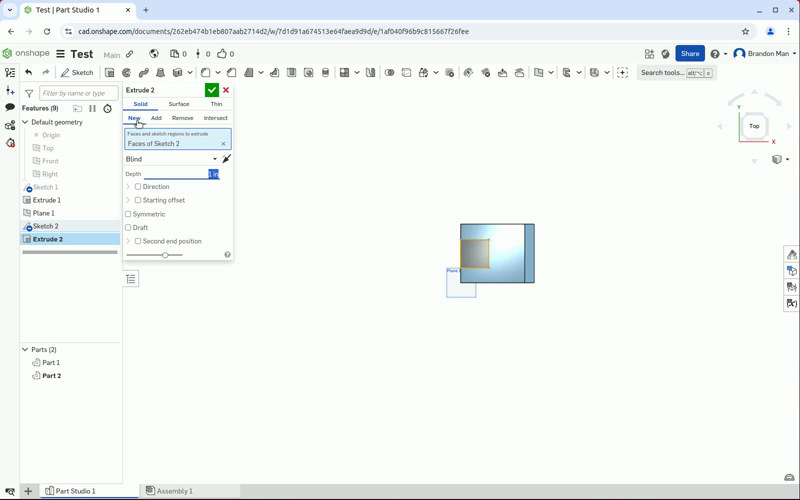
text(15.646)
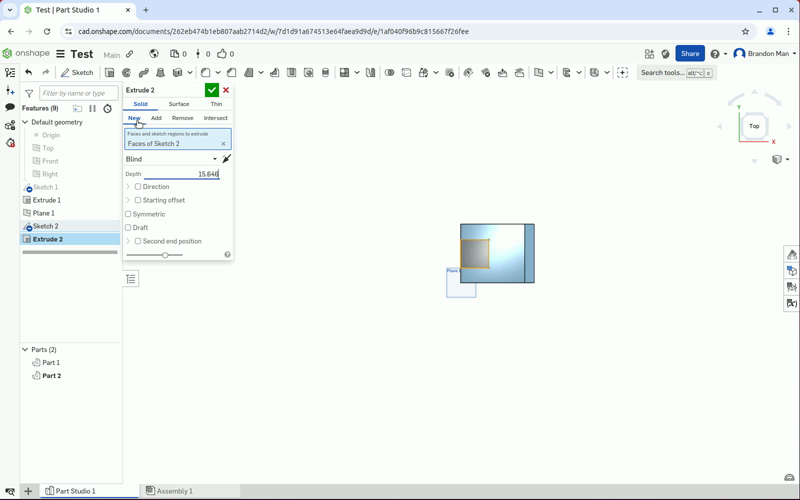
key(enter)
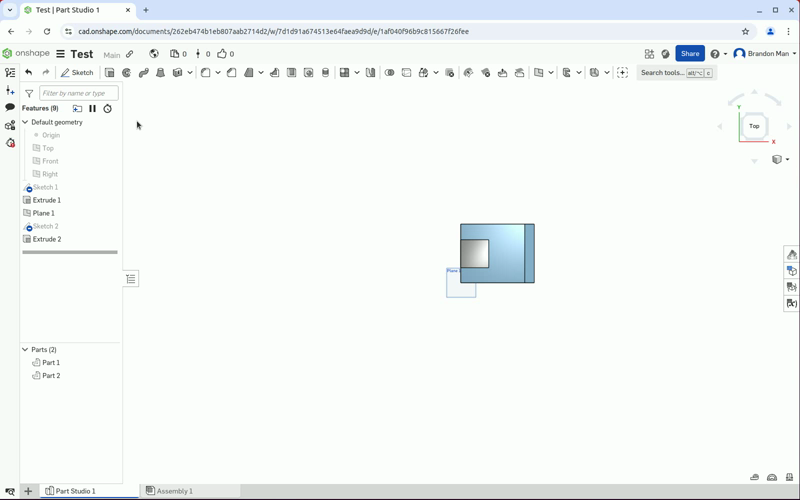
key(shift+h)
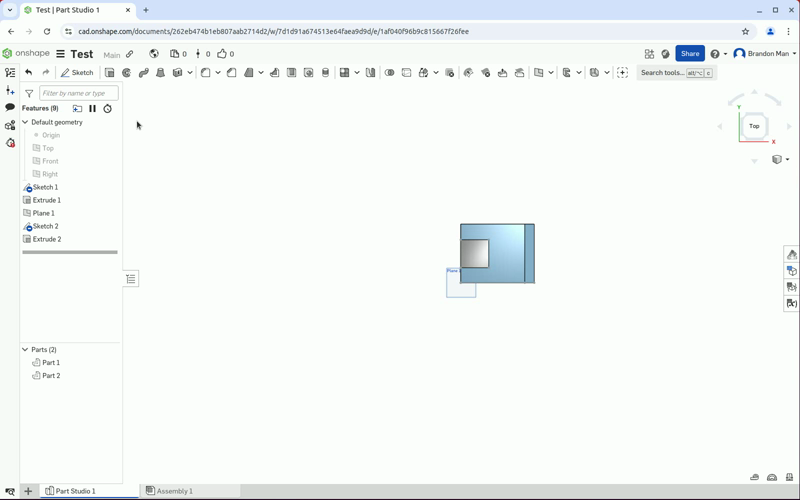
key(shift+h)
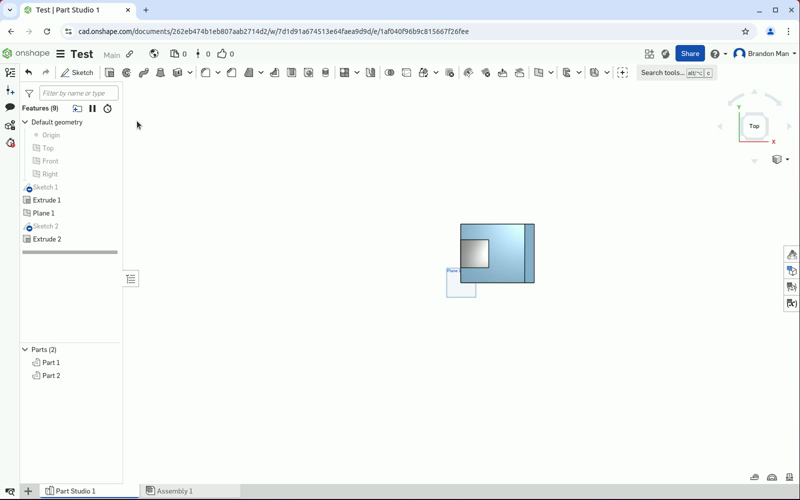
mouse_move(73, 189)
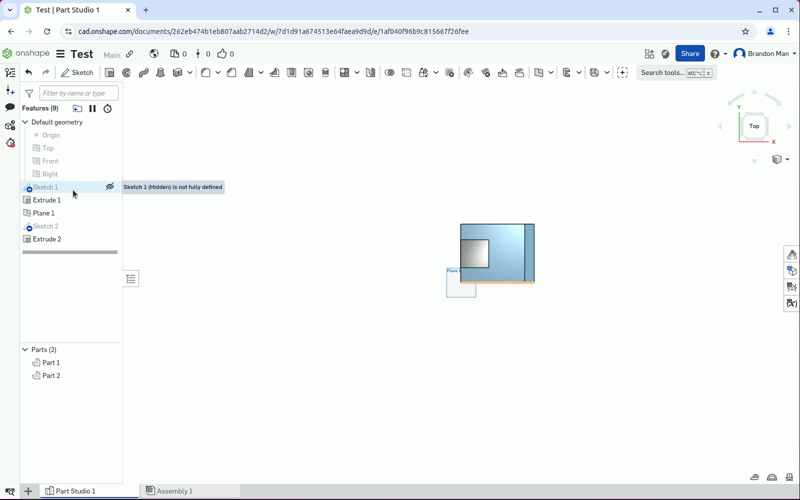
click(73, 189)
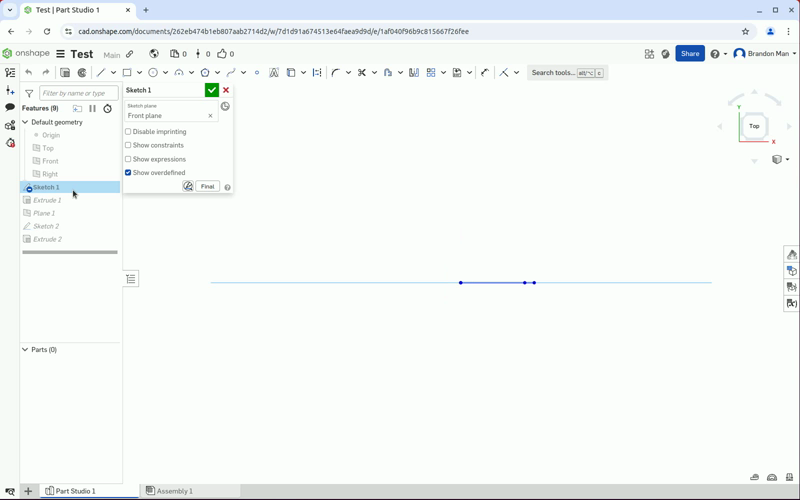
mouse_move(229, 92)
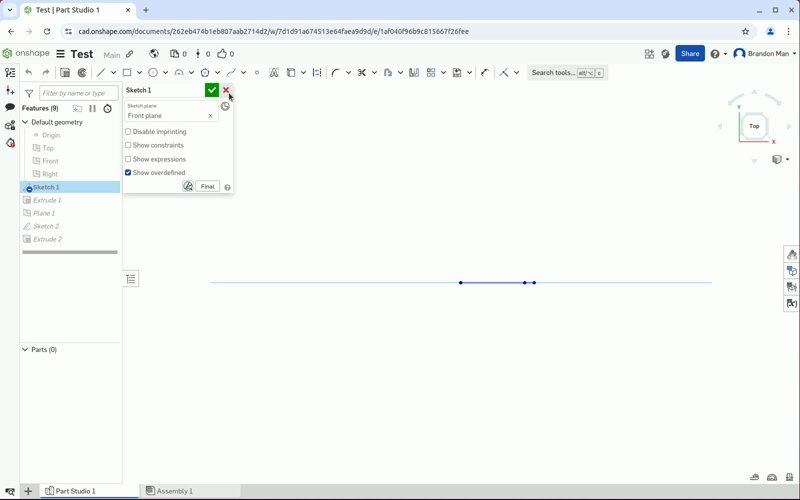
click(229, 92)
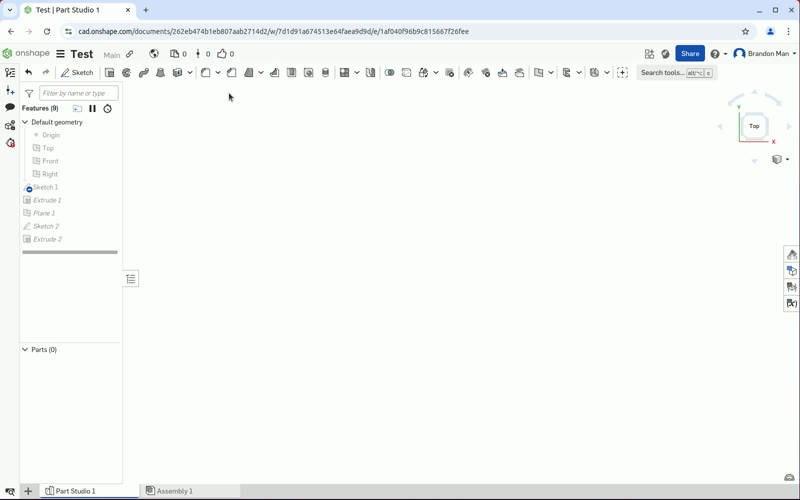
mouse_move(73, 352)
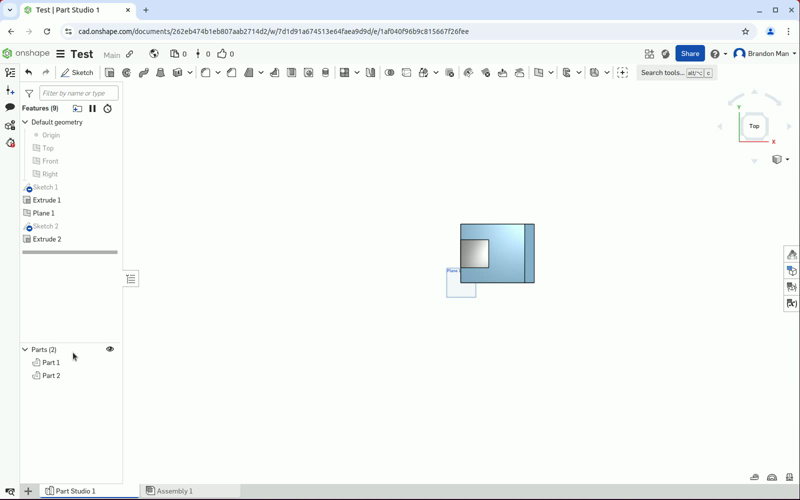
key(y)
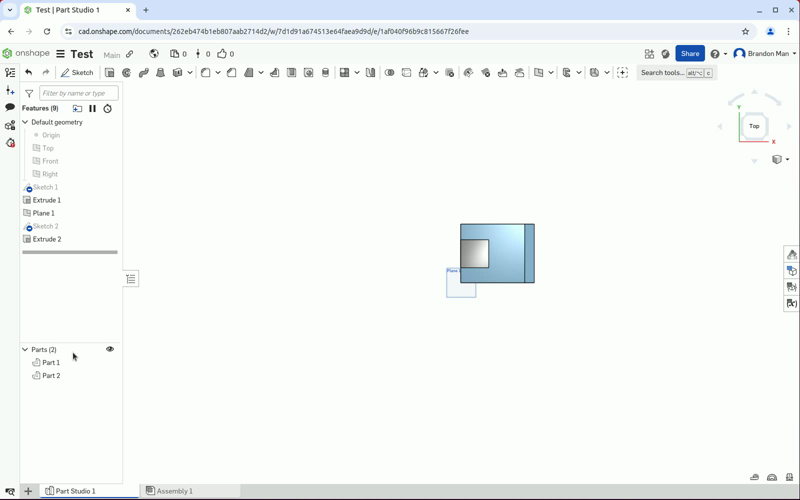
key(shift+p)
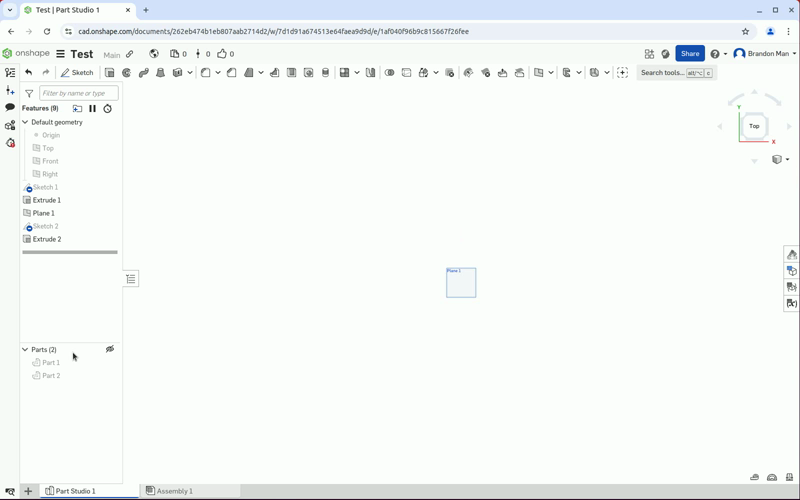
key(space)
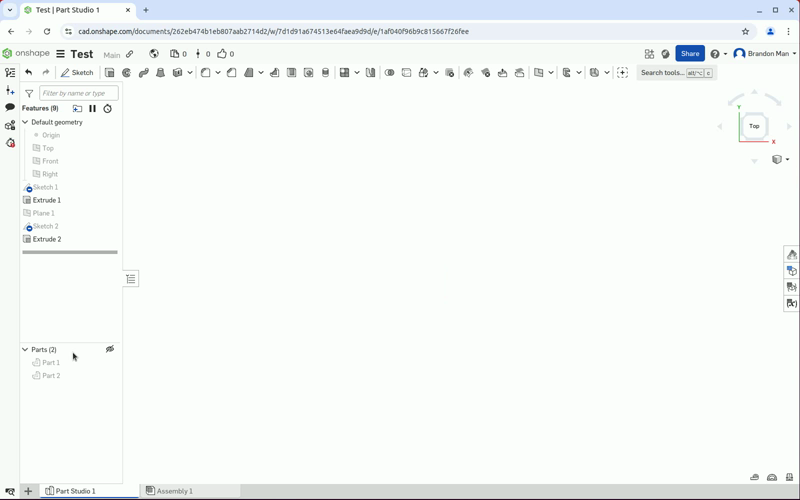
key_down(shift)
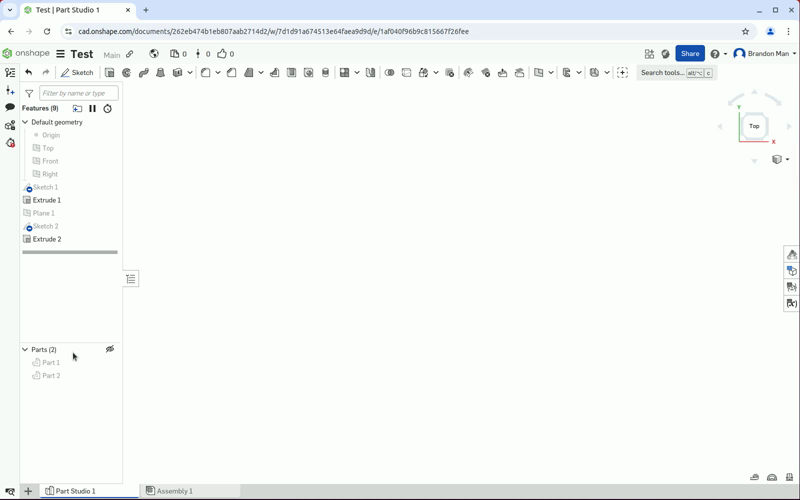
key(up)
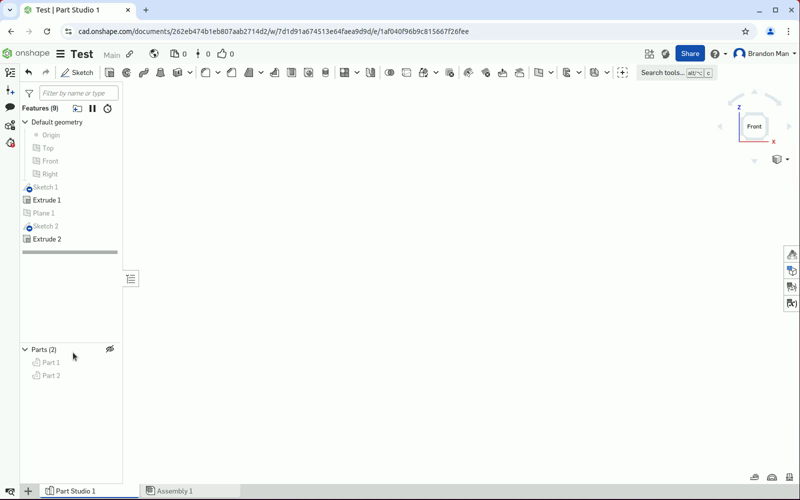
key_up(shift)
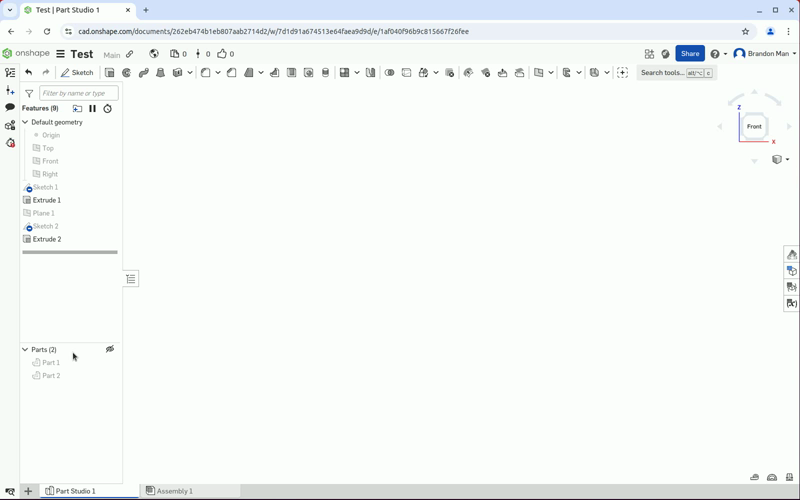
key(space)
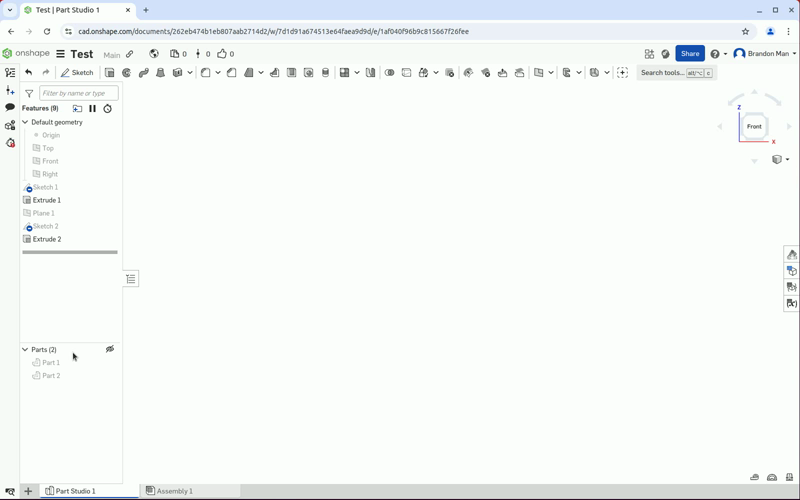
key_down(shift)
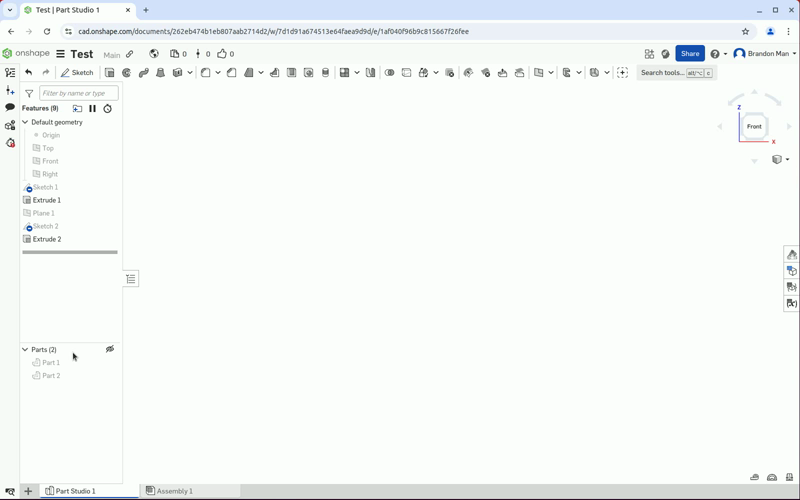
key(left)
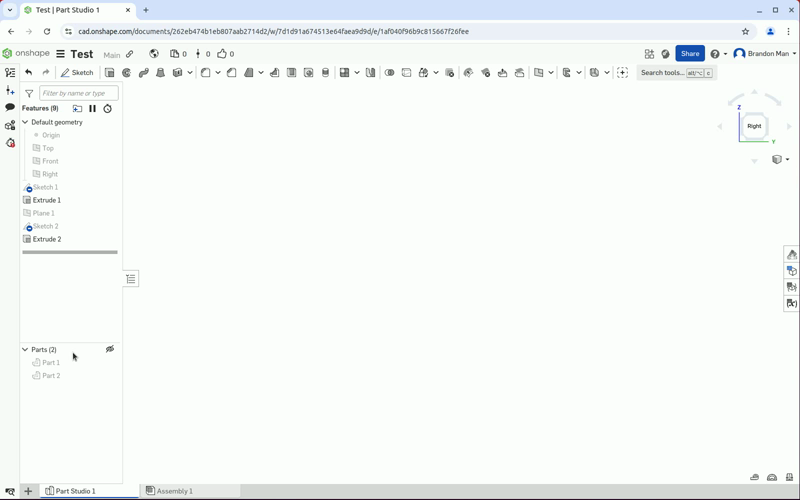
key_up(shift)
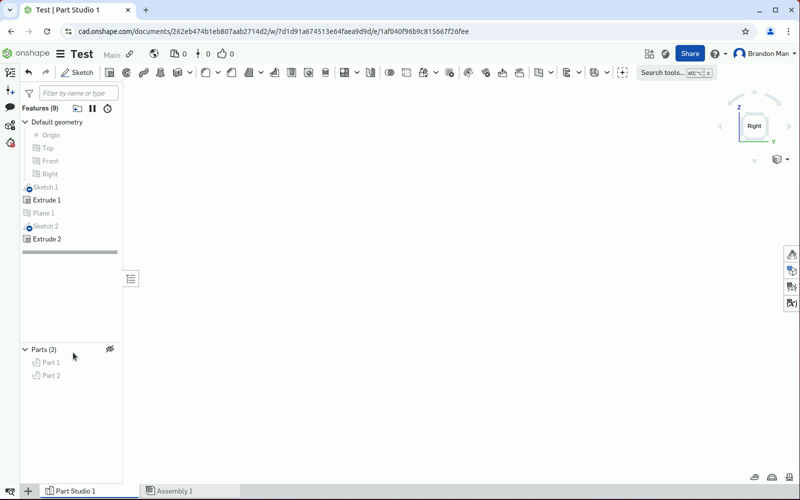
mouse_move(73, 352)
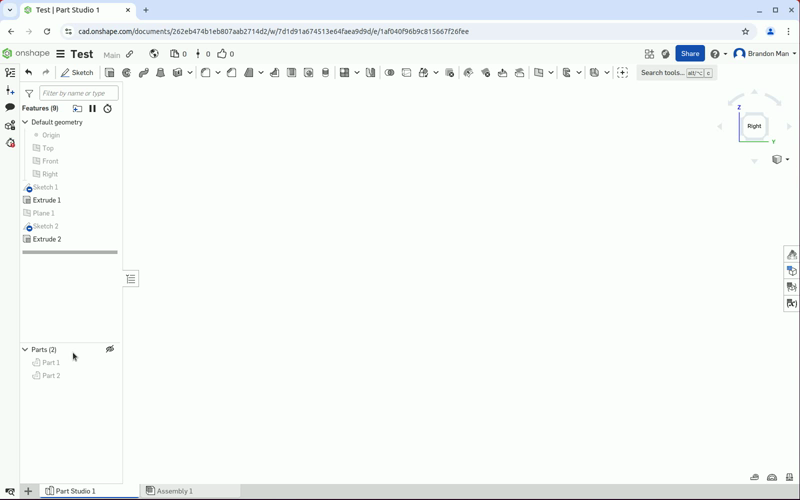
key(shift+y)
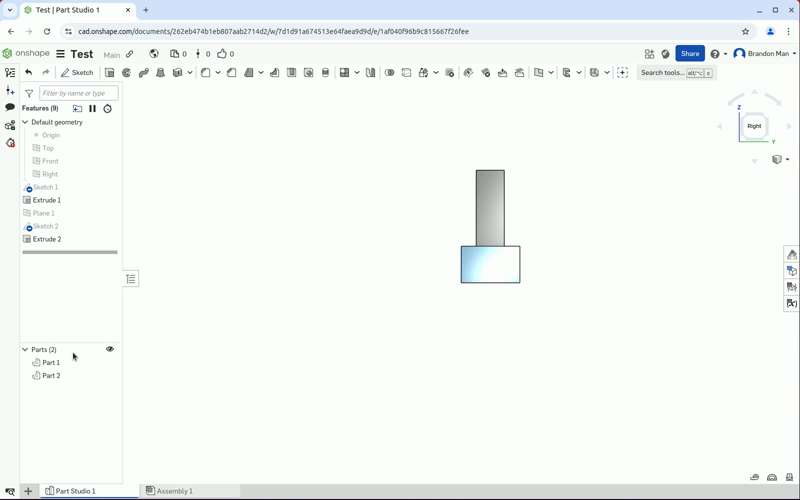
mouse_move(541, 75)
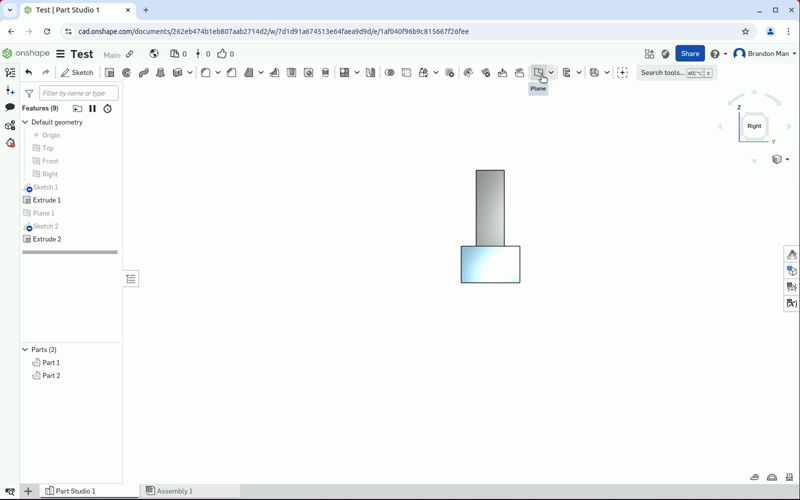
click(541, 75)
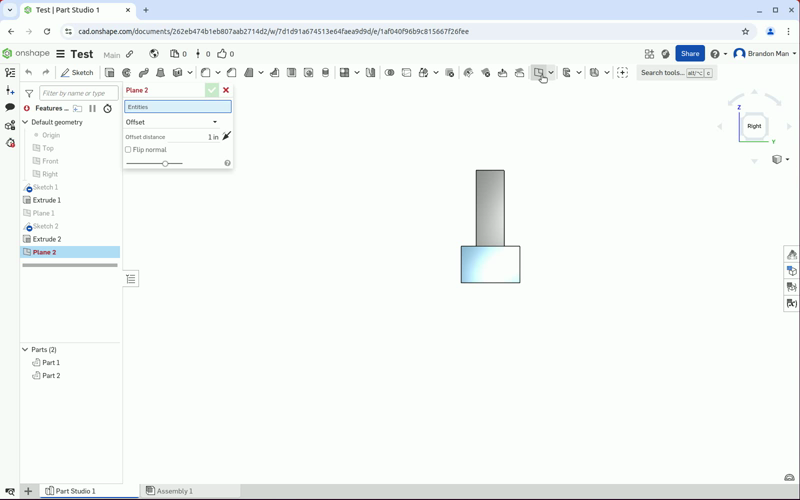
mouse_move(73, 176)
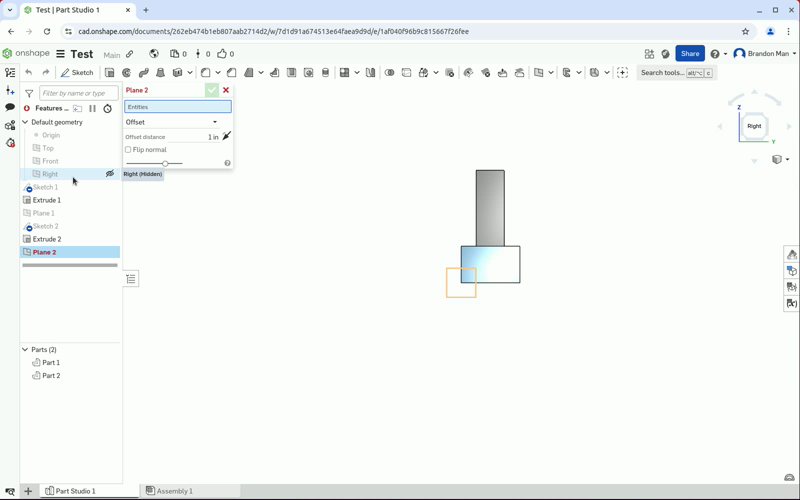
click(73, 176)
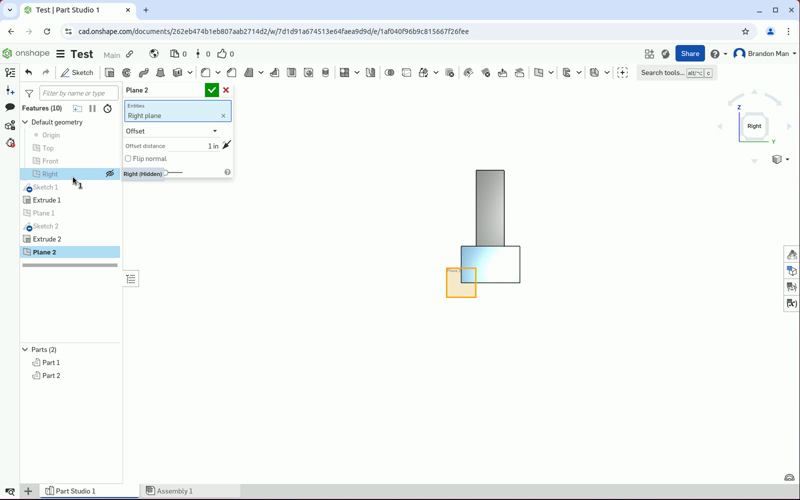
key(tab, 2)
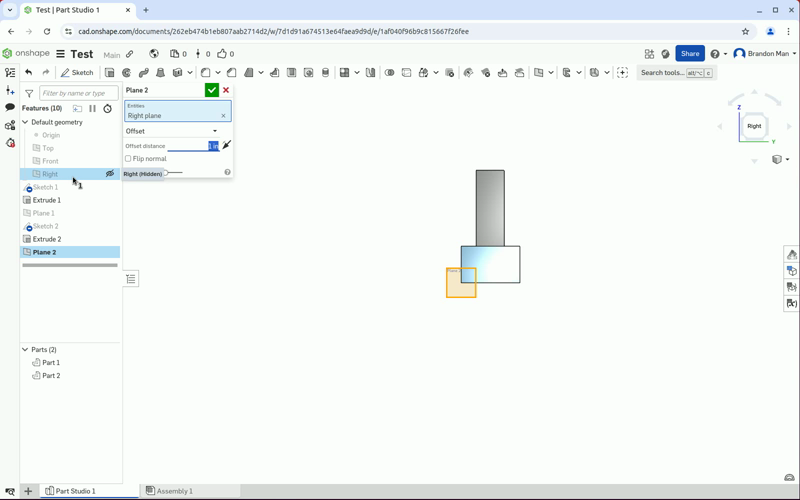
text(5.546)
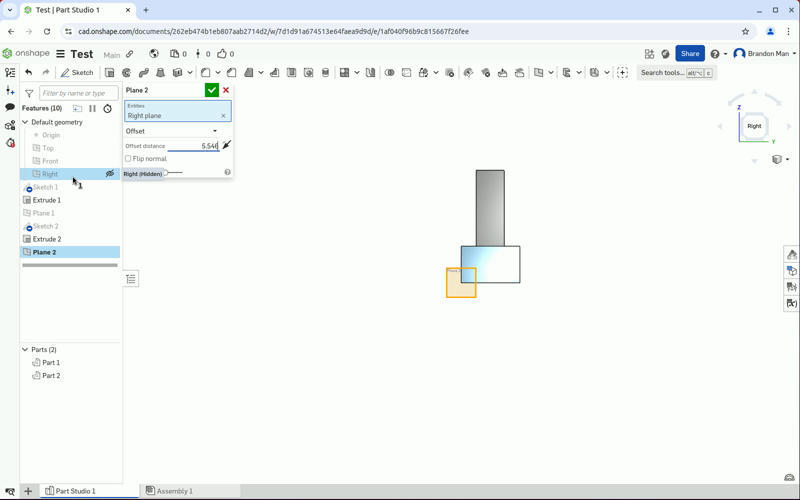
key(enter, 2)
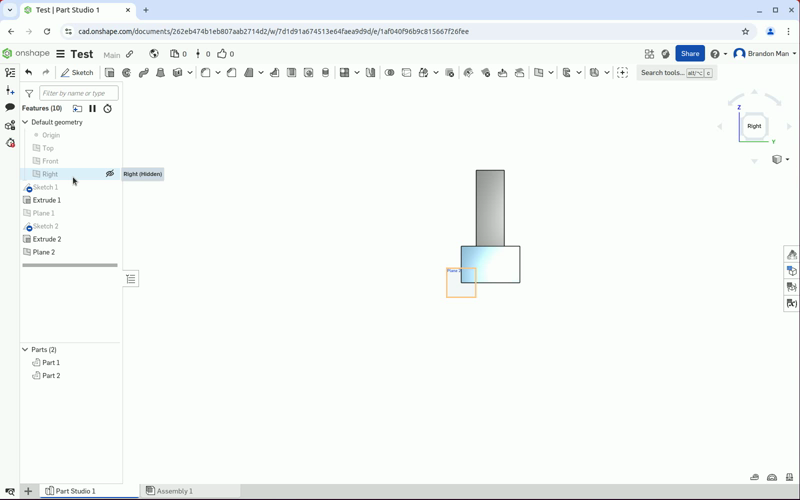
key(shift+s)
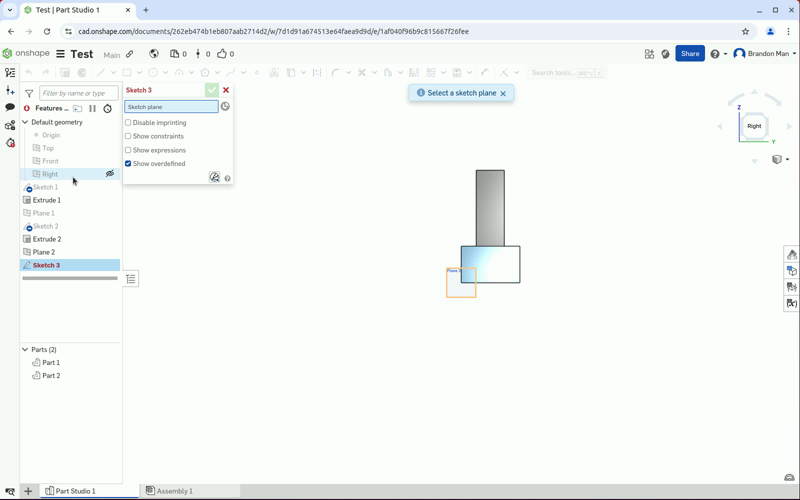
mouse_move(73, 254)
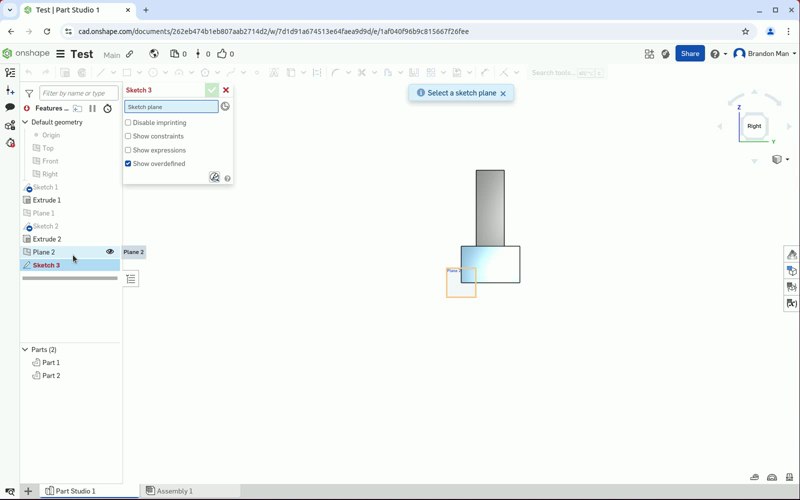
click(73, 254)
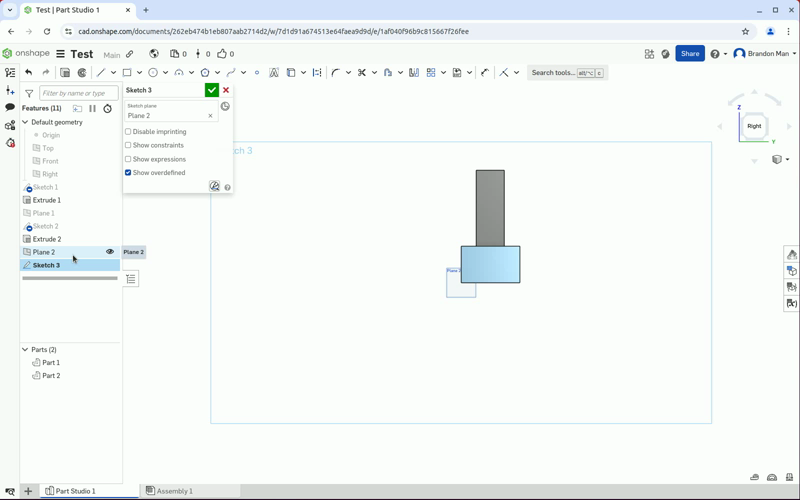
mouse_move(73, 352)
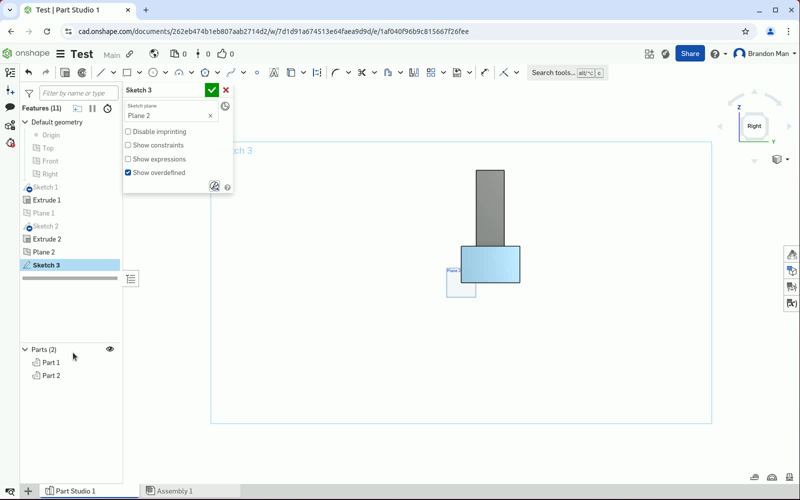
key(y)
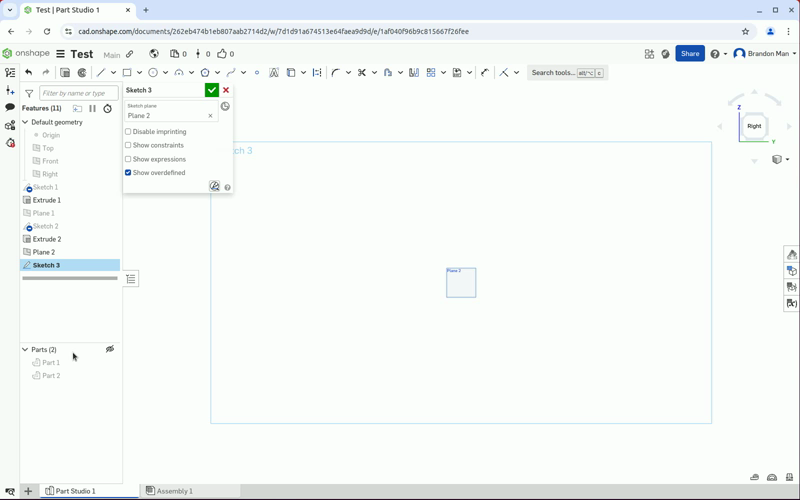
key(l)
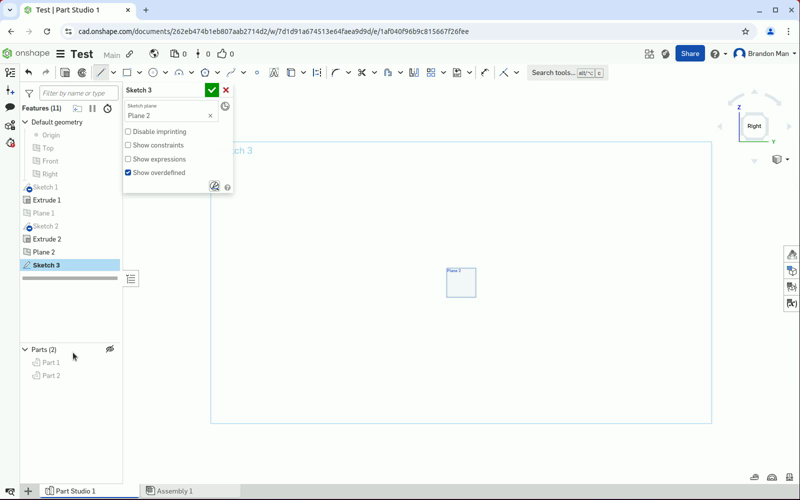
key_down(shift)
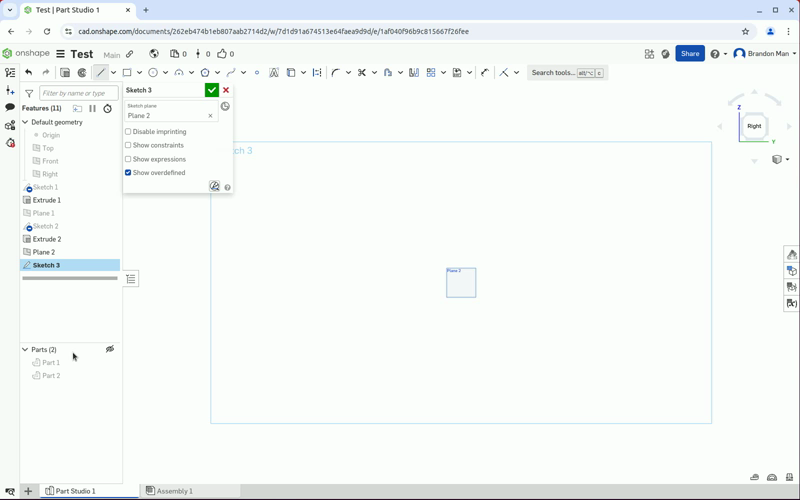
mouse_move(518, 196)
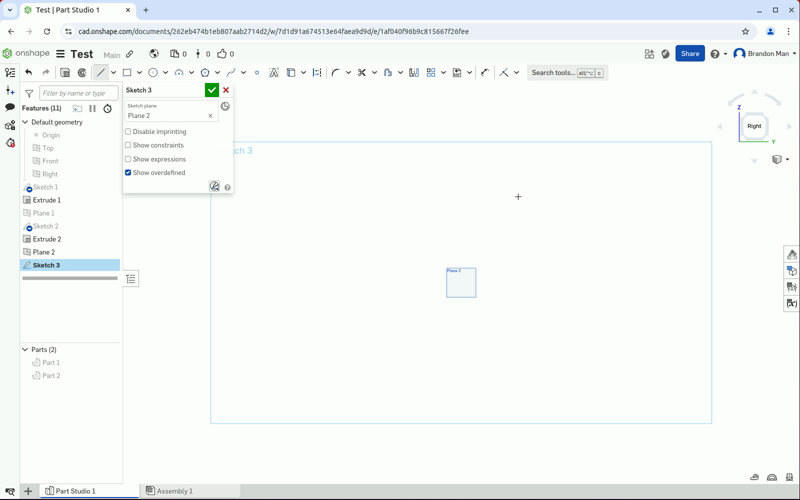
click(518, 196)
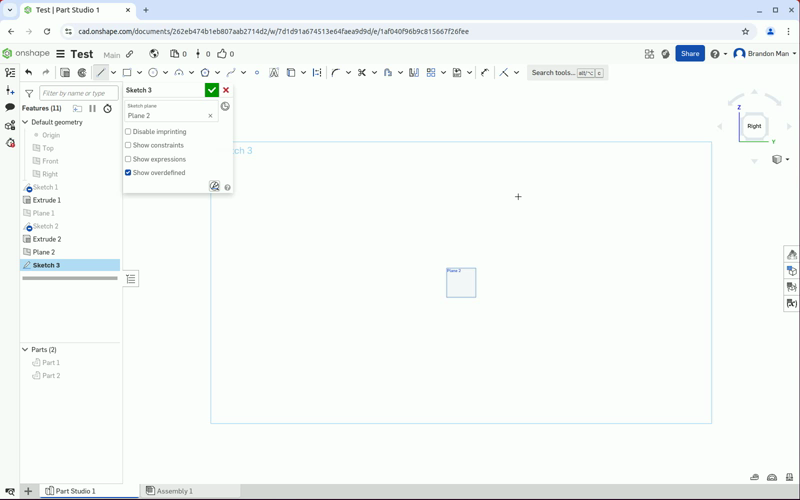
key_up(shift)
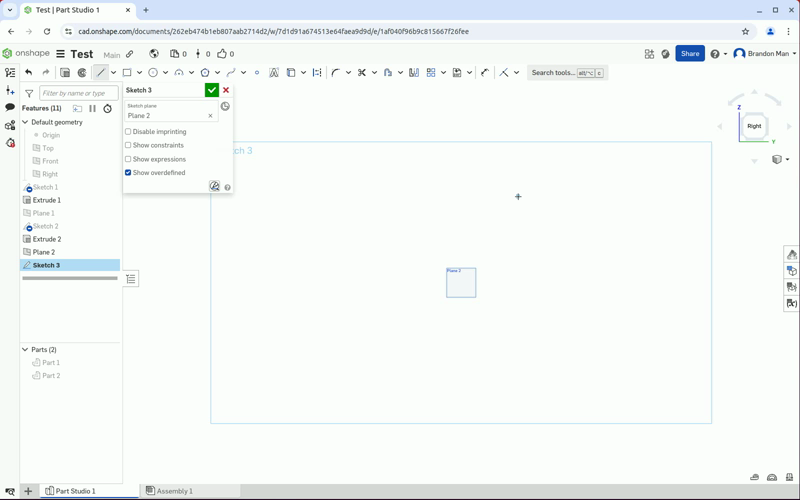
key_down(shift)
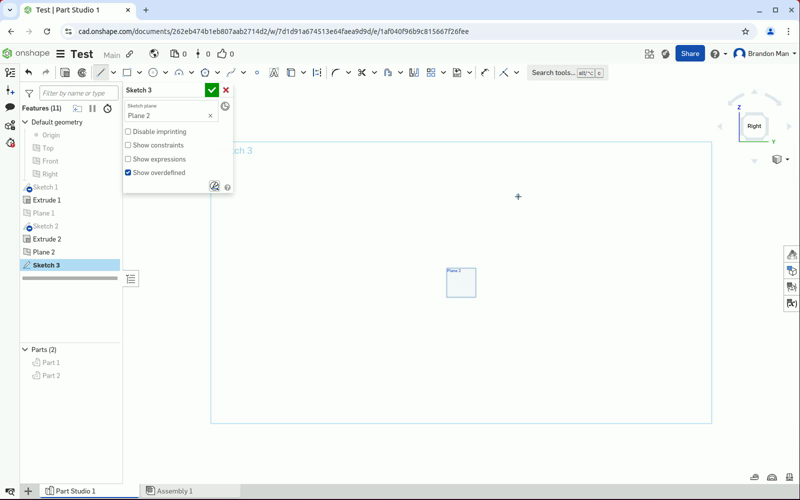
mouse_move(548, 196)
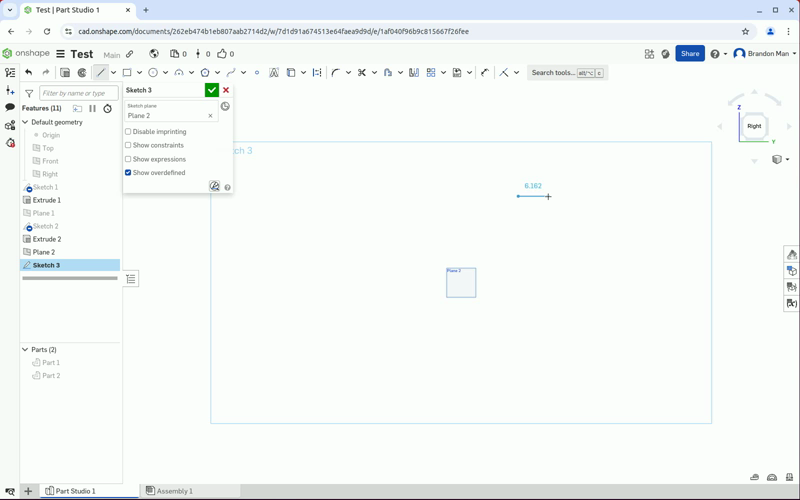
mouse_move(536, 196)
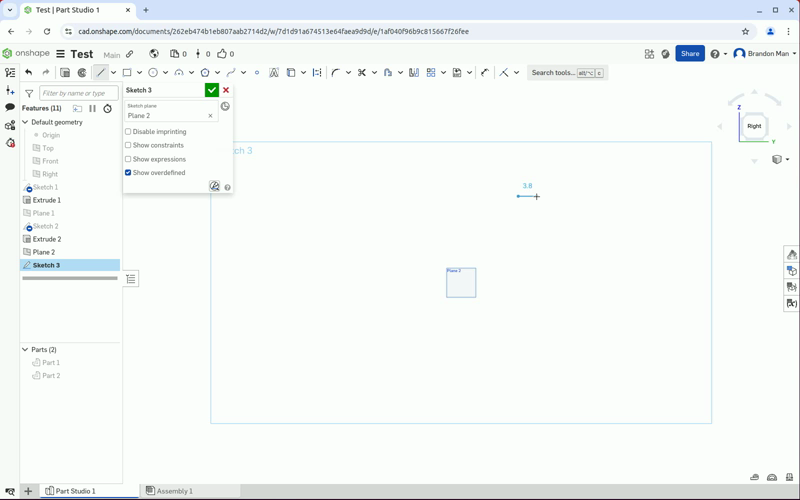
click(536, 196)
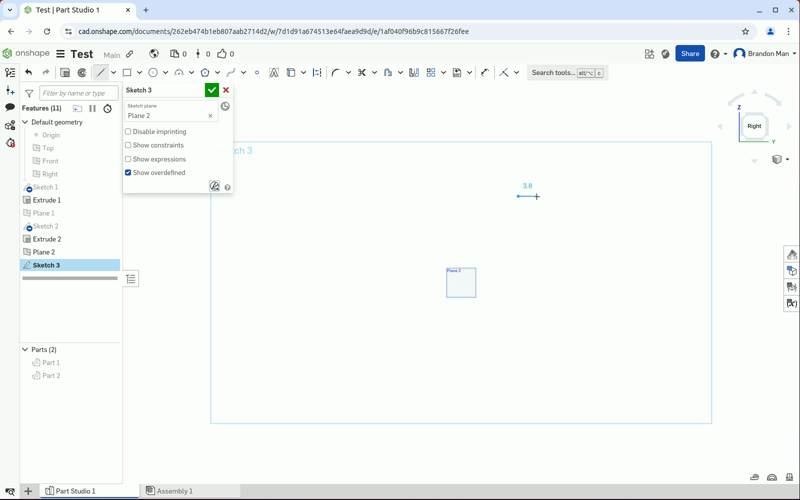
key_up(shift)
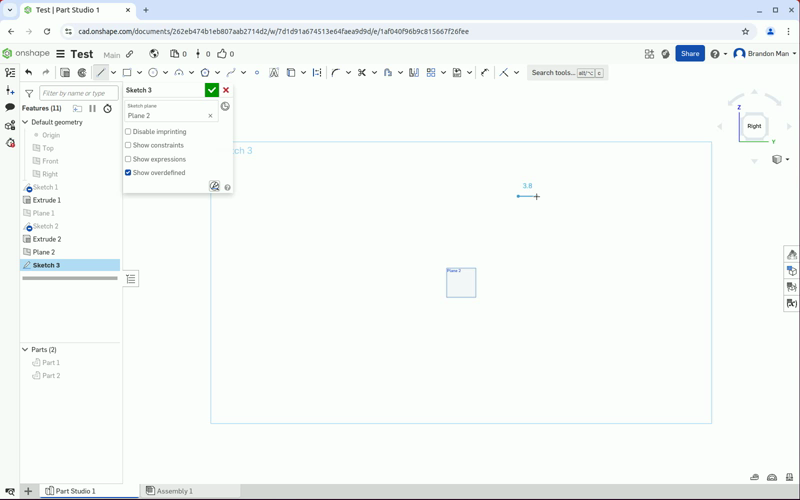
key_down(shift)
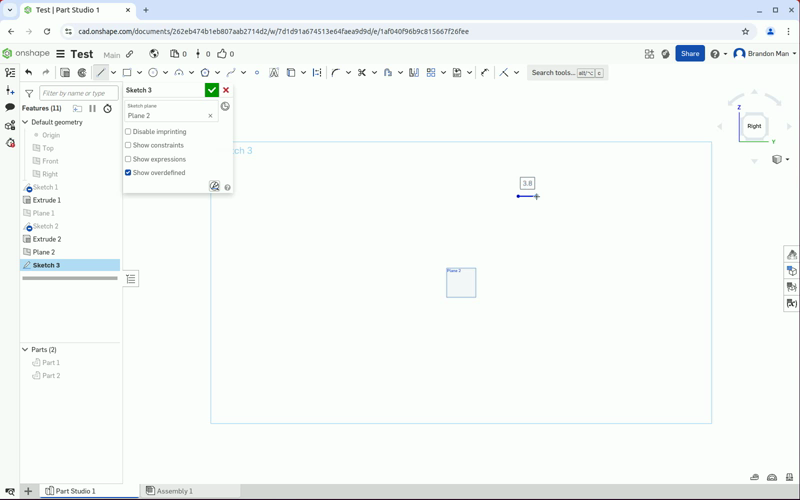
mouse_move(566, 196)
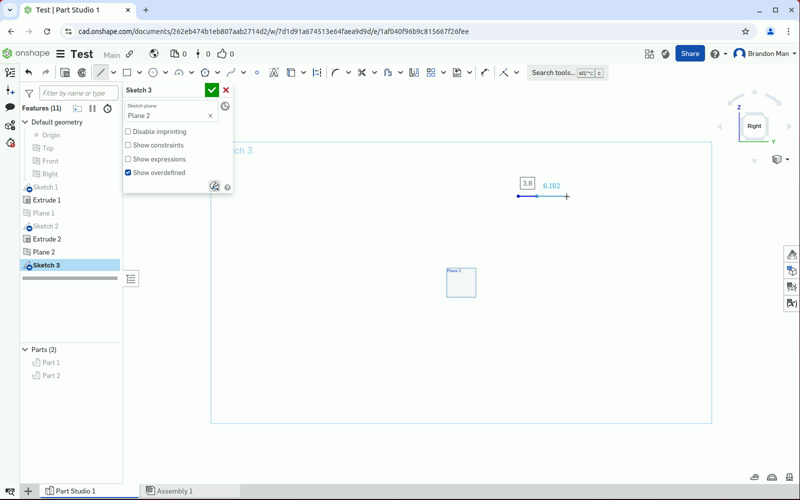
mouse_move(536, 182)
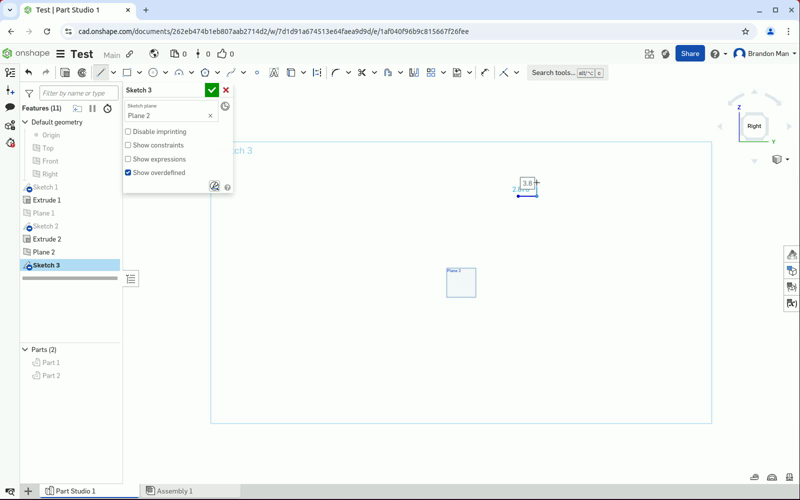
click(536, 182)
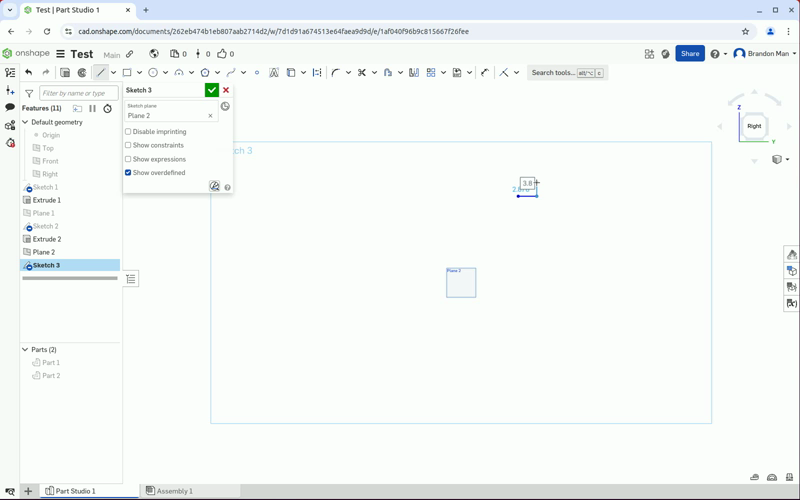
key_up(shift)
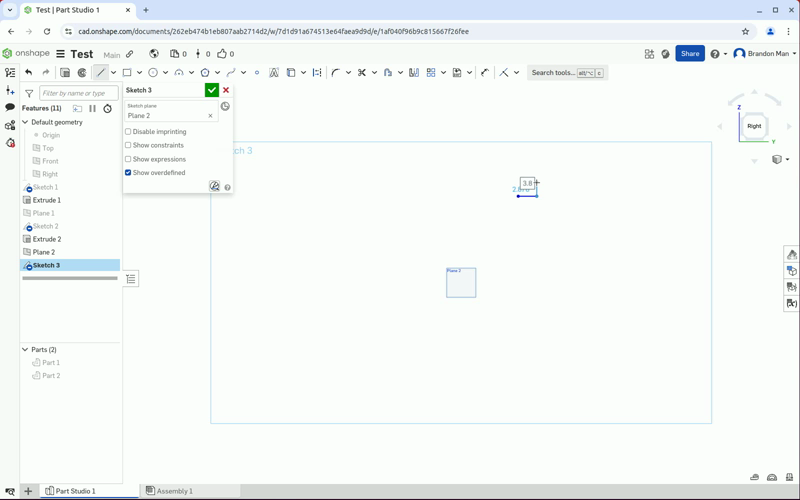
key_down(shift)
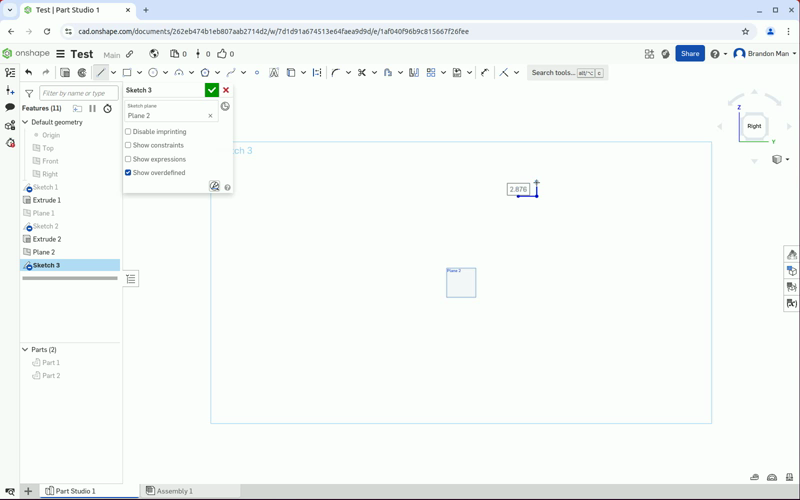
mouse_move(566, 182)
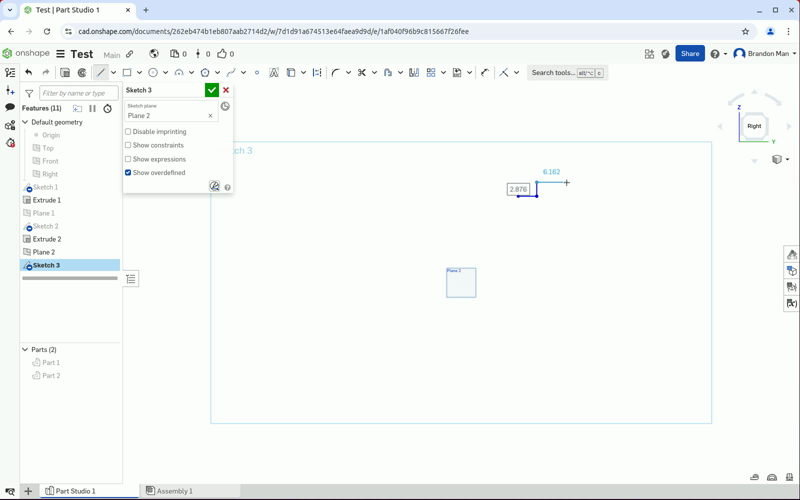
mouse_move(518, 182)
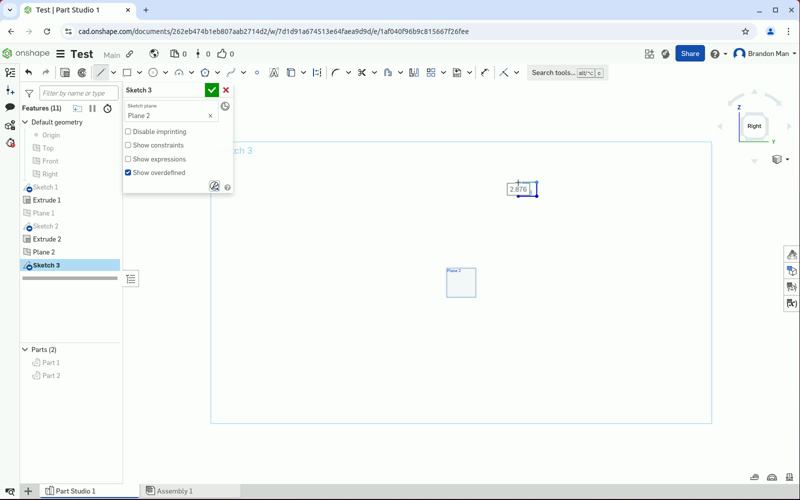
click(518, 182)
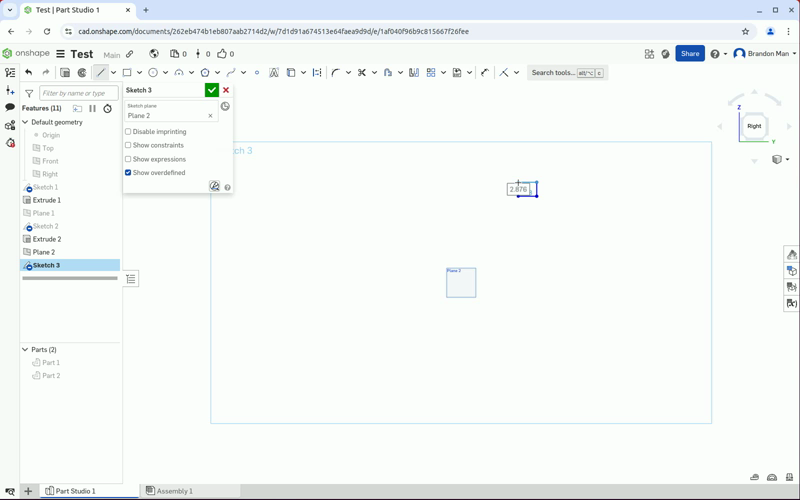
key_up(shift)
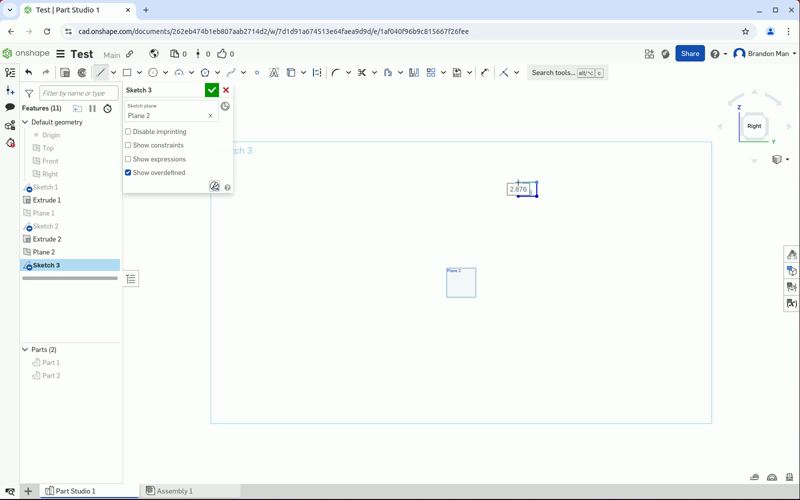
mouse_move(548, 182)
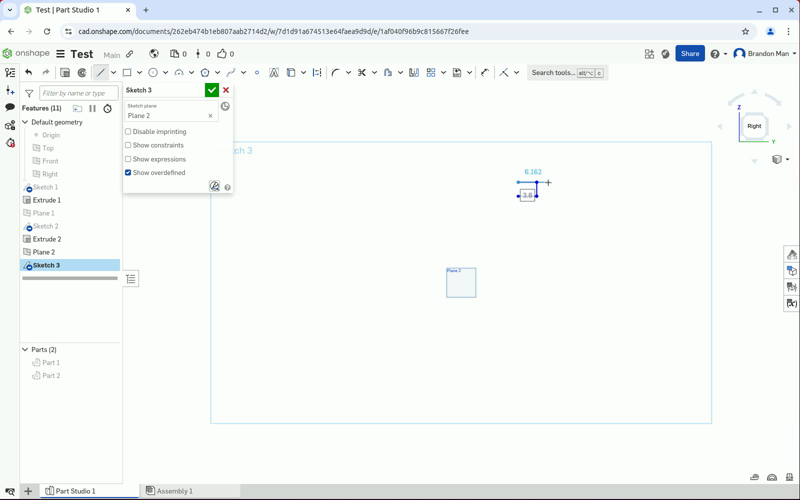
key_down(shift)
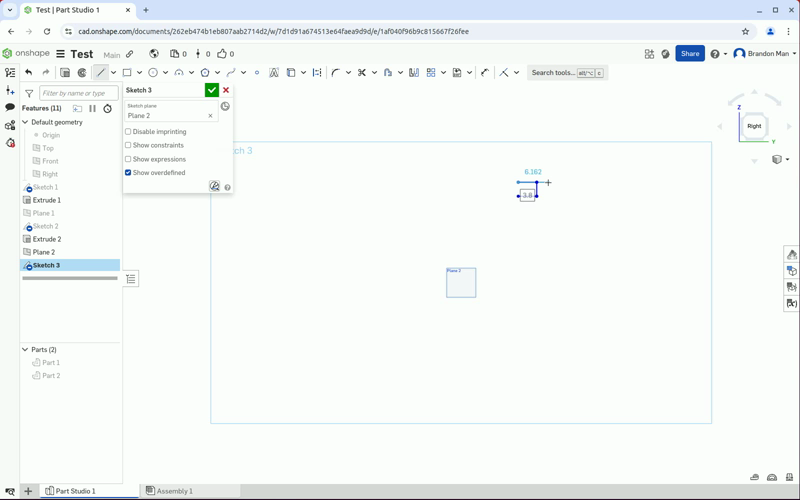
mouse_move(518, 196)
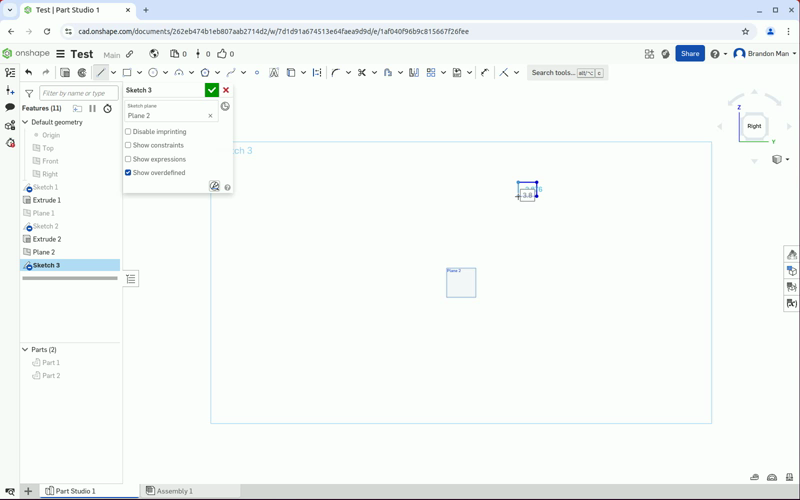
key_up(shift)
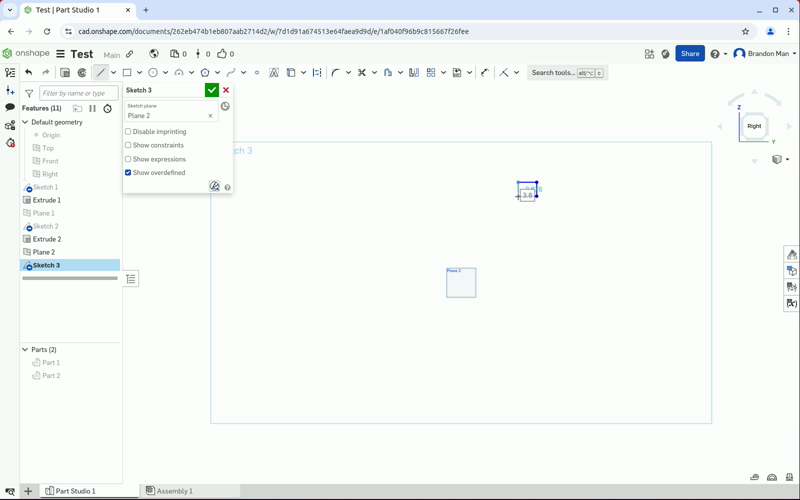
click(518, 196)
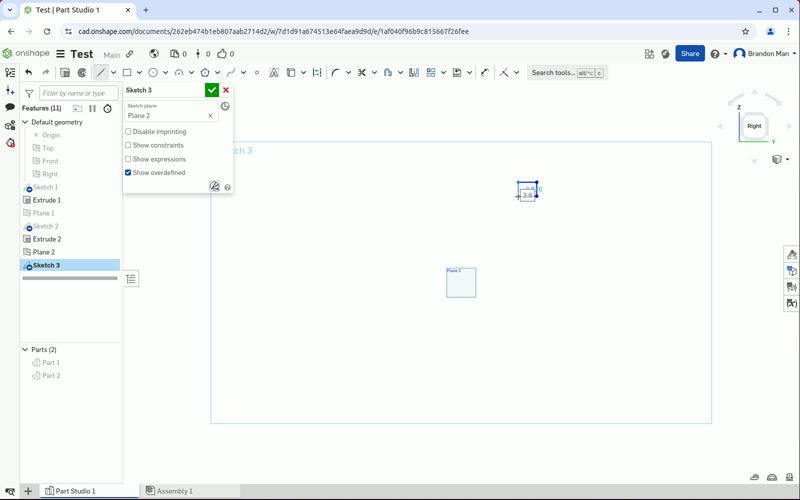
key(esc)
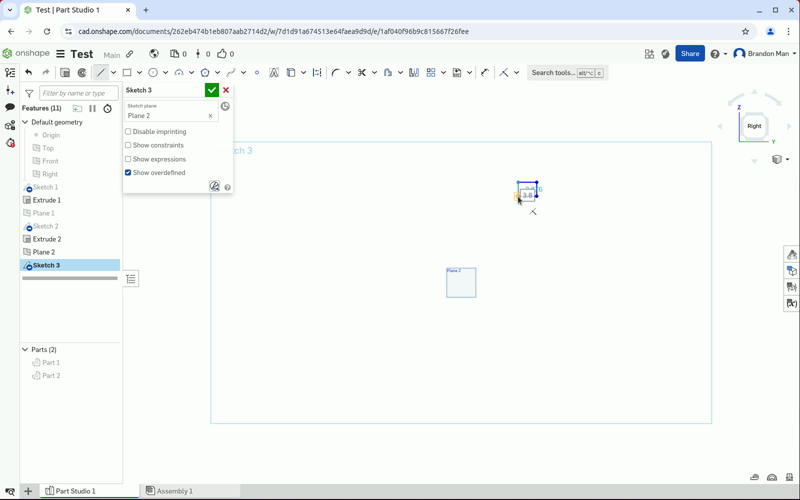
mouse_move(523, 187)
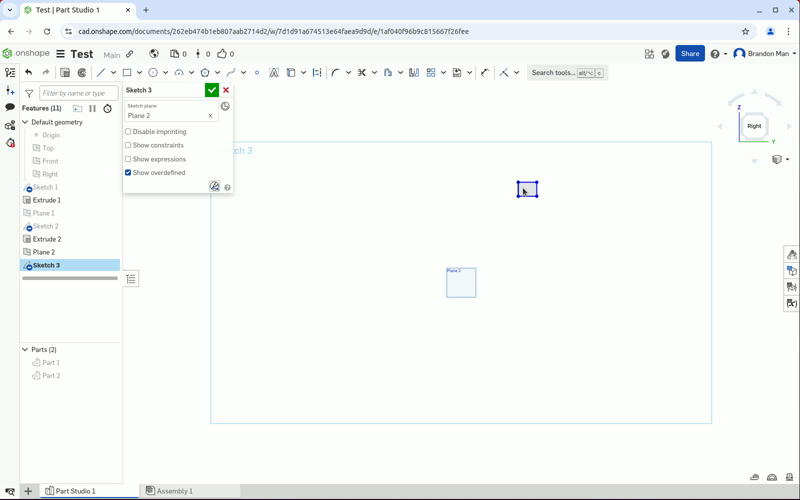
scroll(6)
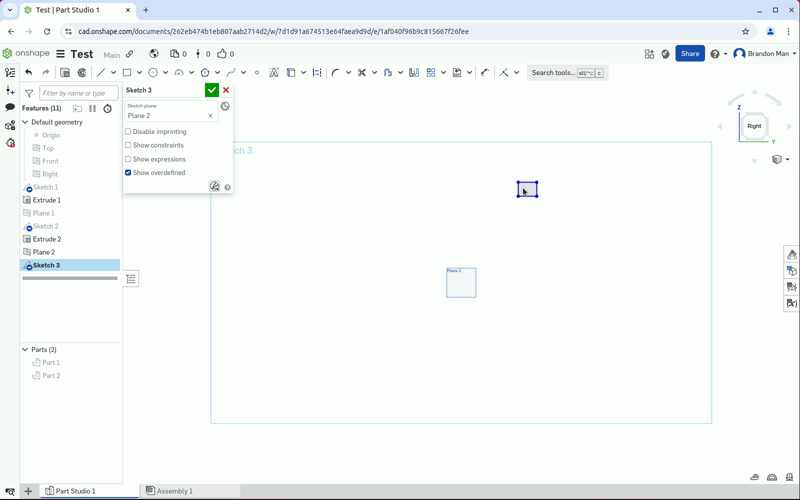
scroll(6)
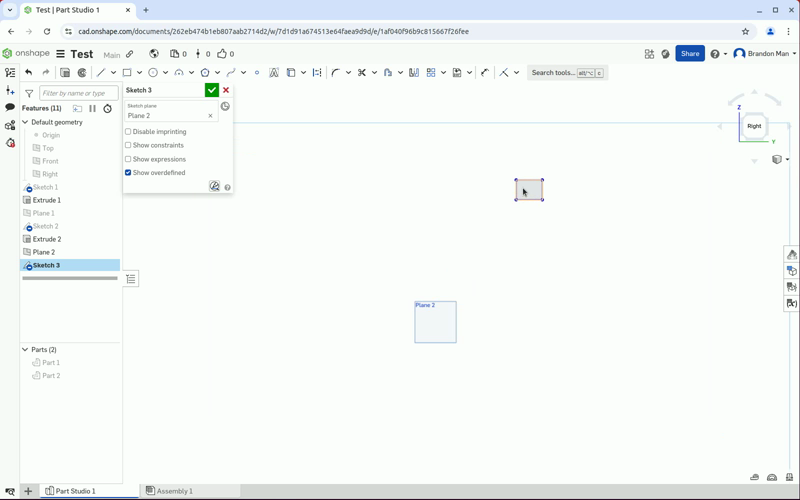
scroll(6)
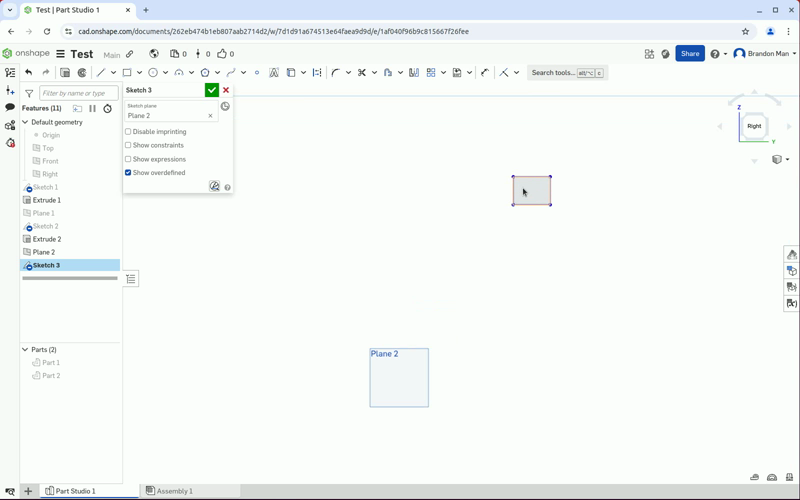
scroll(6)
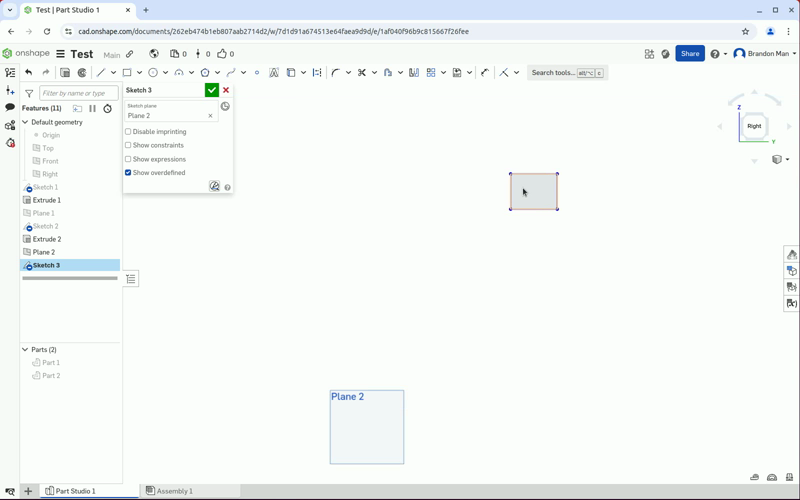
scroll(6)
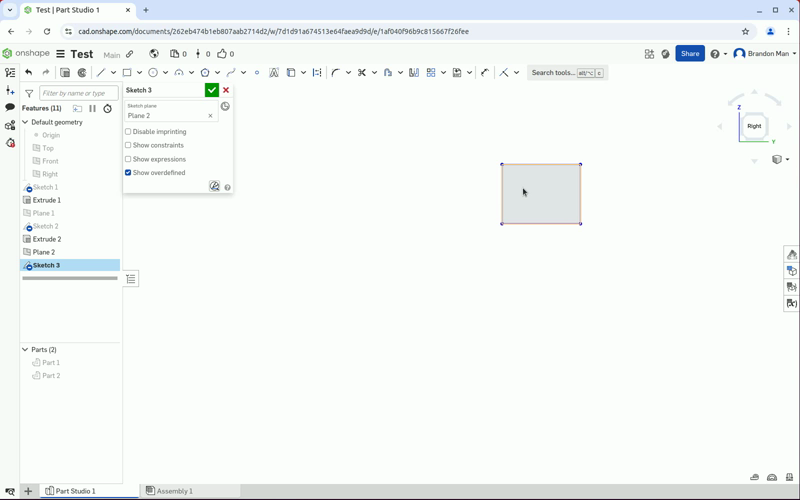
scroll(6)
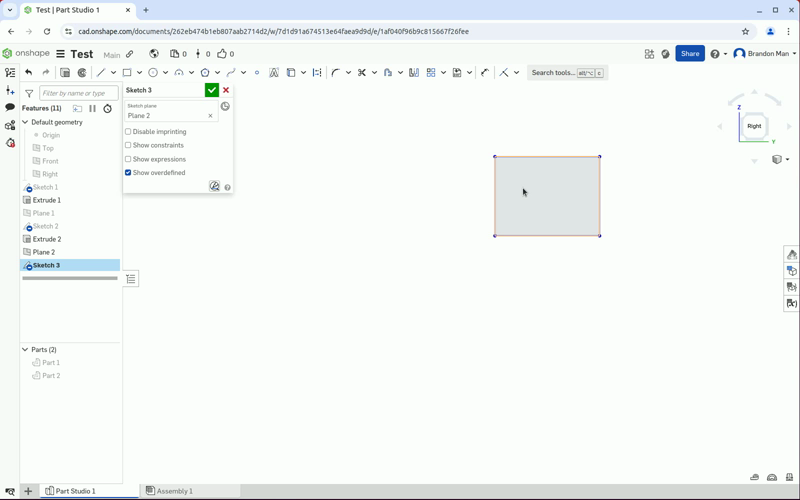
scroll(6)
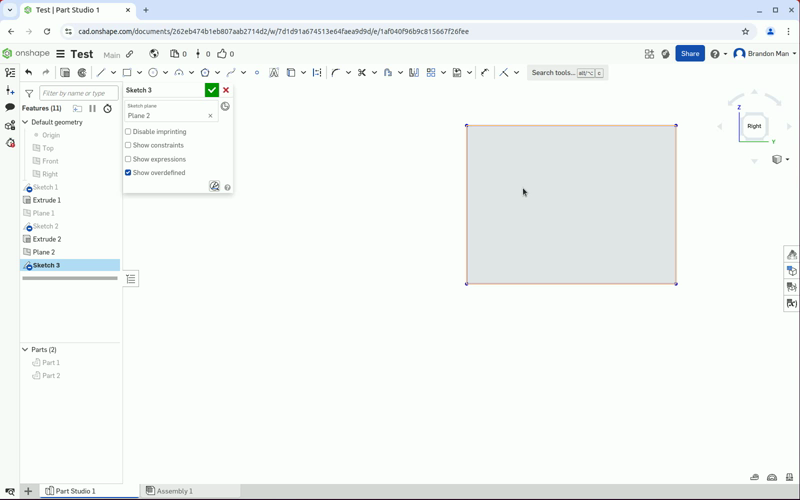
click(523, 187)
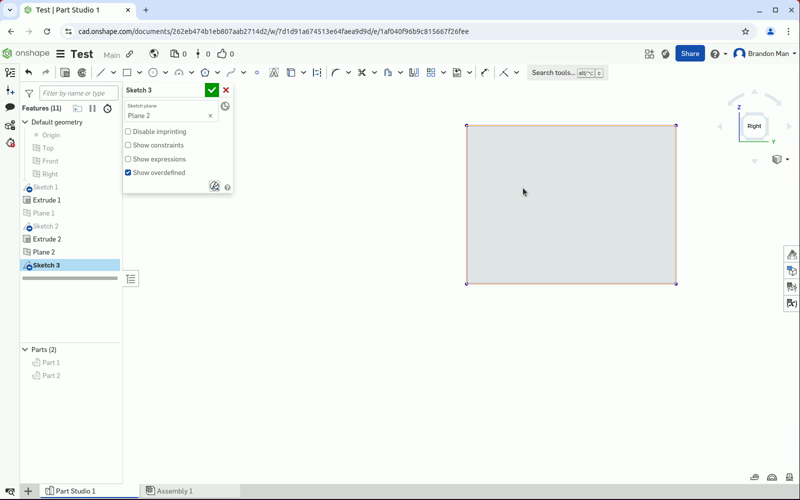
scroll(-6)
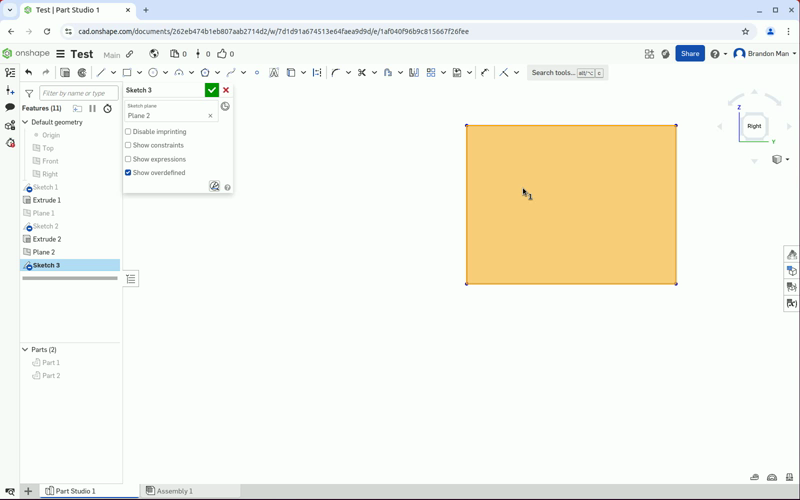
scroll(-6)
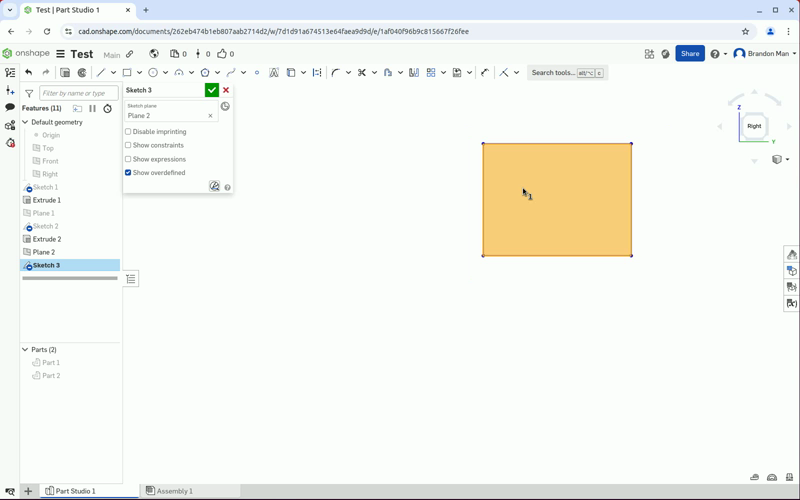
scroll(-6)
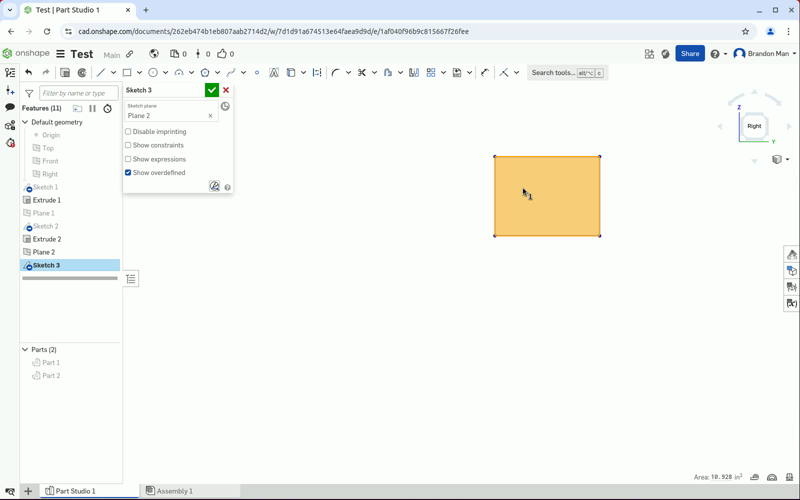
scroll(-6)
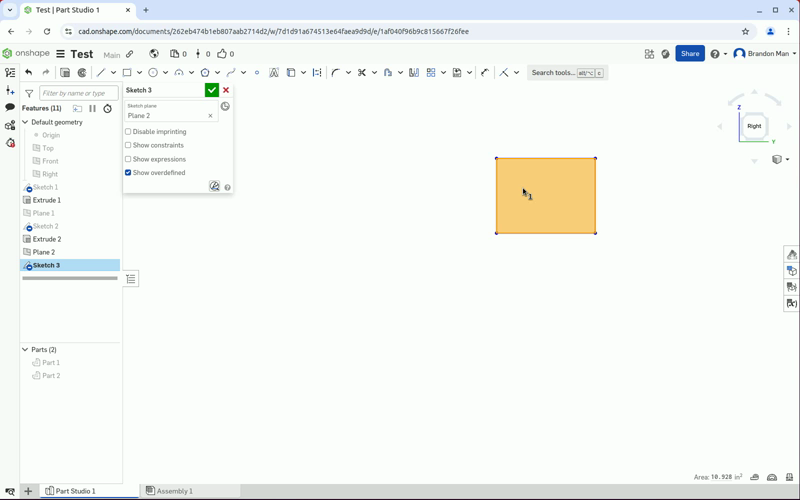
scroll(-6)
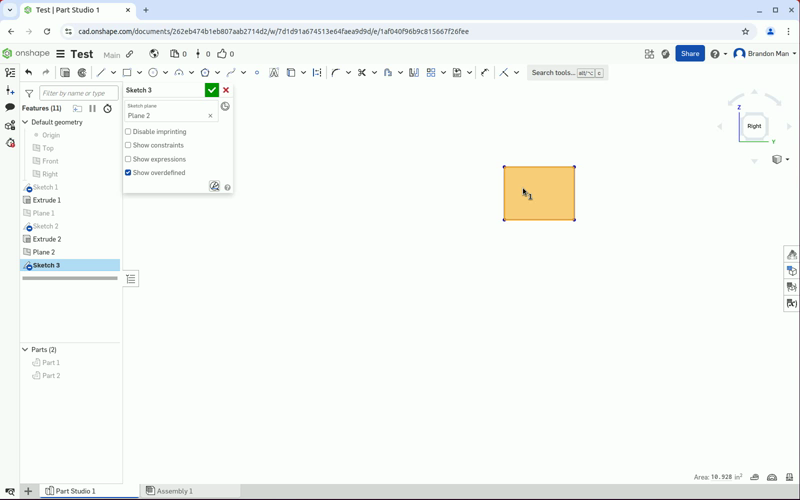
scroll(-6)
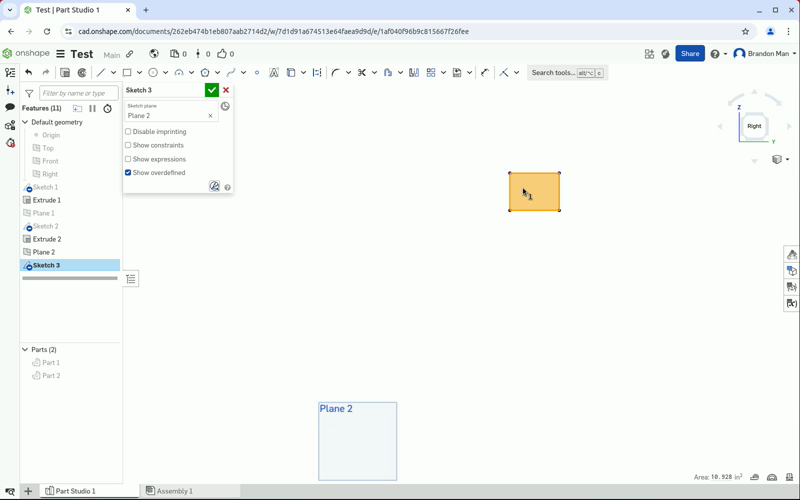
scroll(-6)
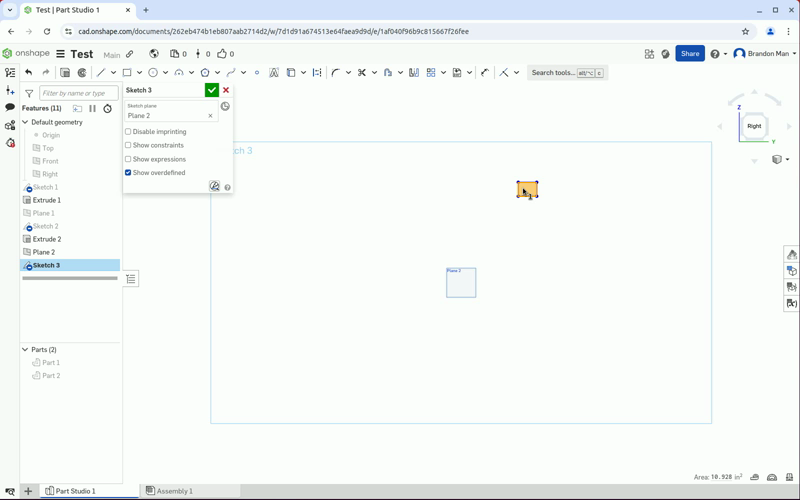
mouse_move(73, 352)
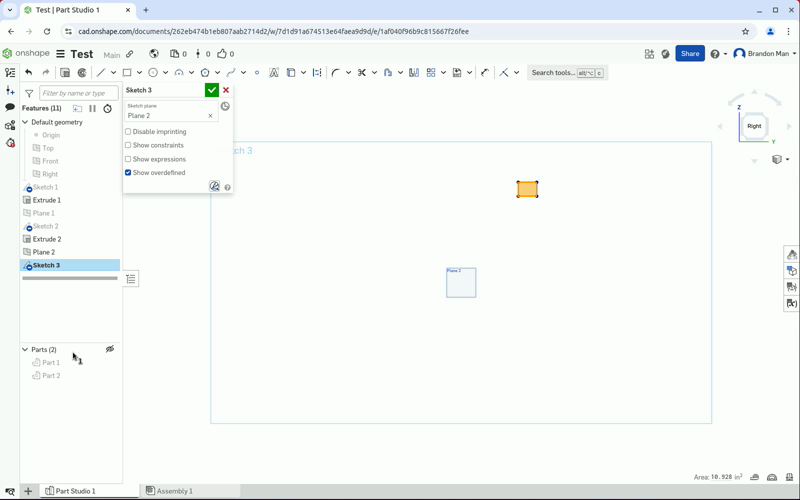
key(shift+y)
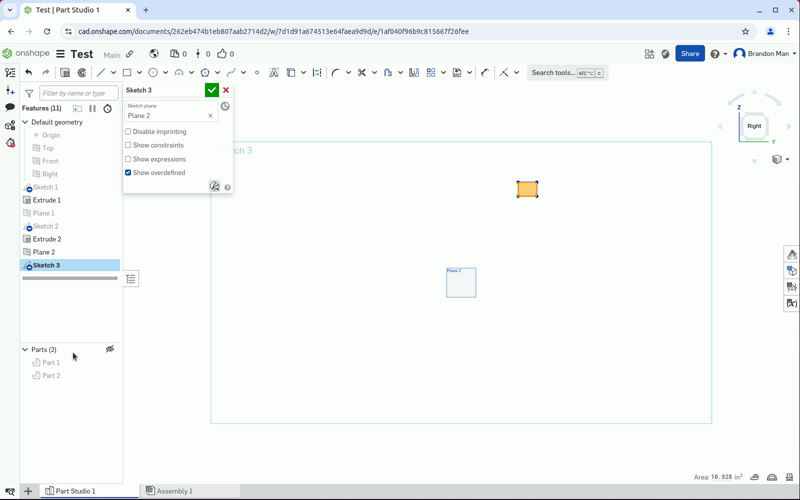
key(shift+e)
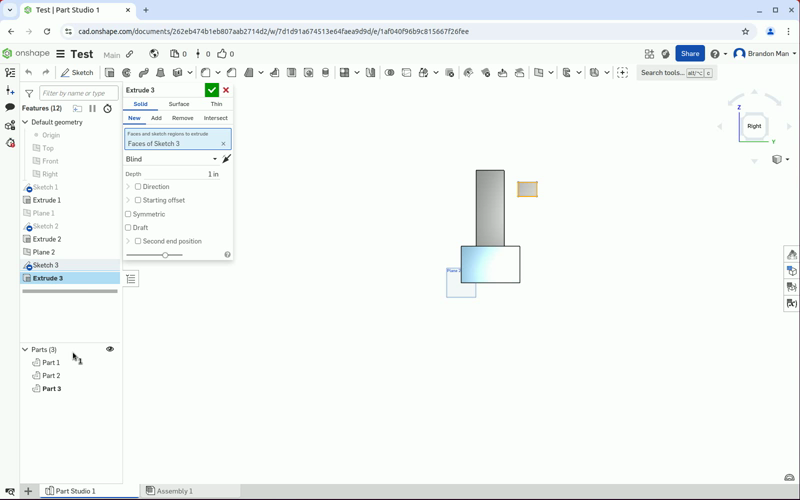
mouse_move(143, 106)
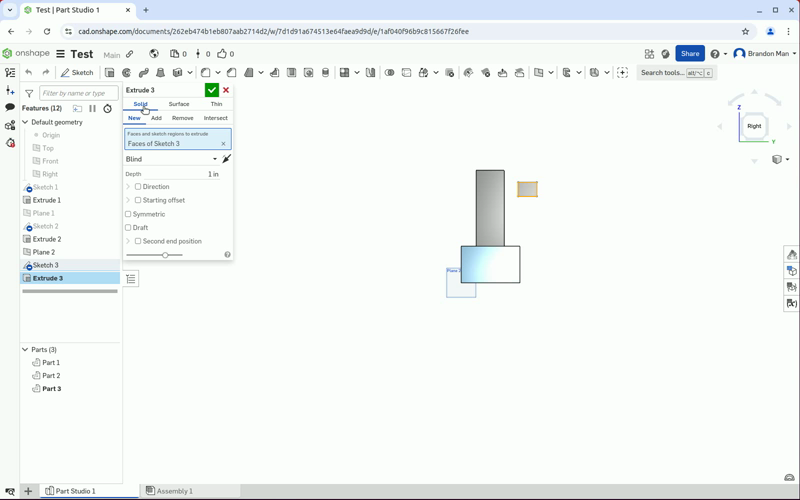
click(143, 106)
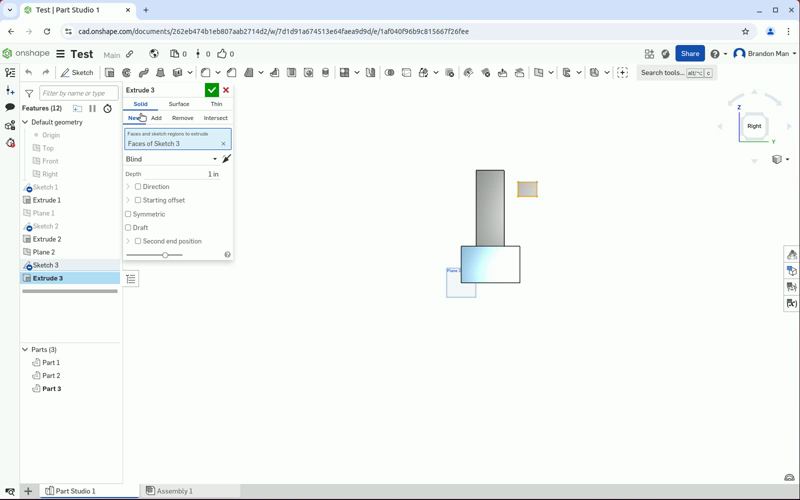
mouse_move(137, 120)
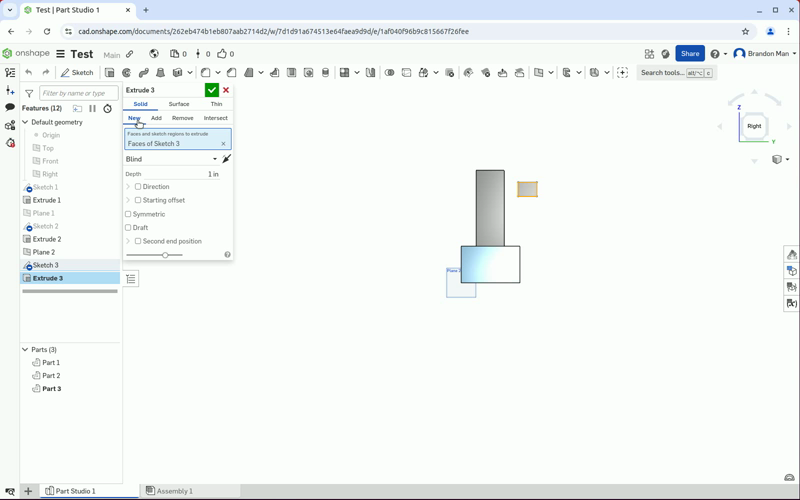
click(137, 120)
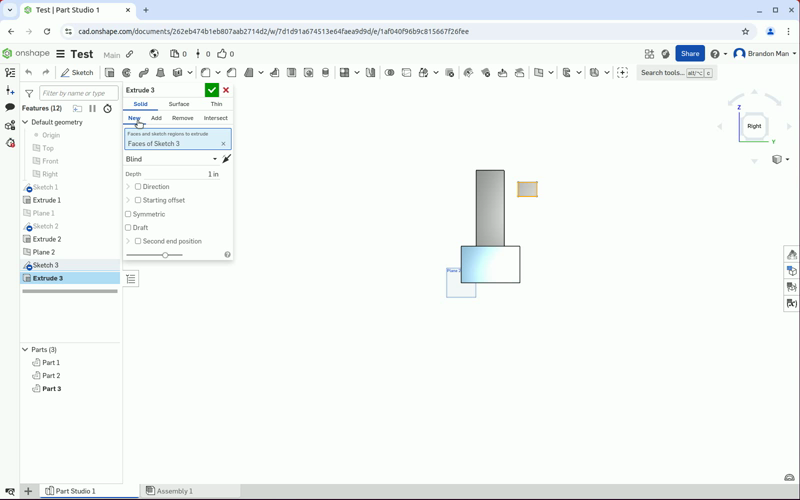
key(tab, 4)
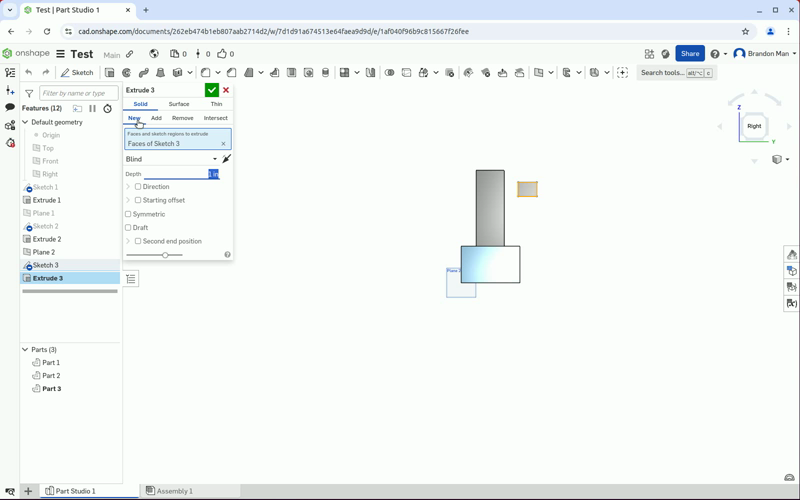
text(0.481)
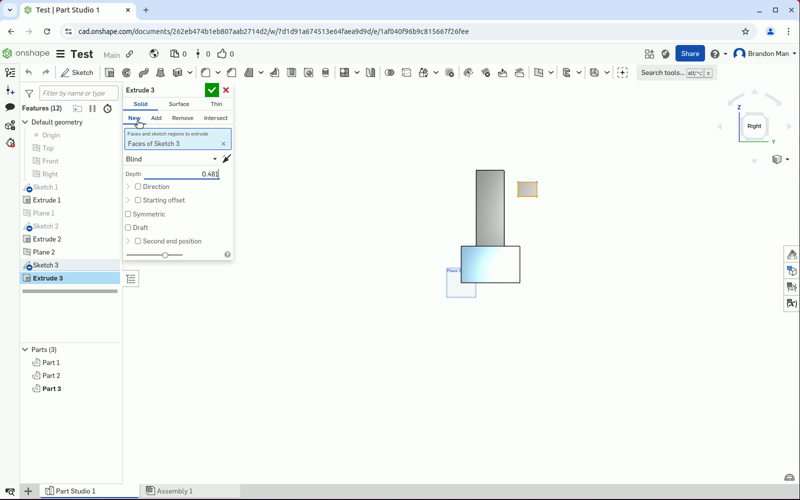
key(enter)
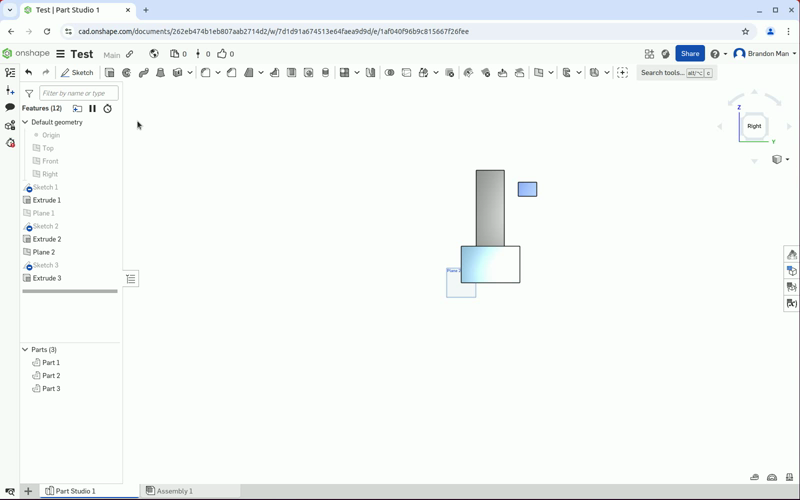
key(shift+h)
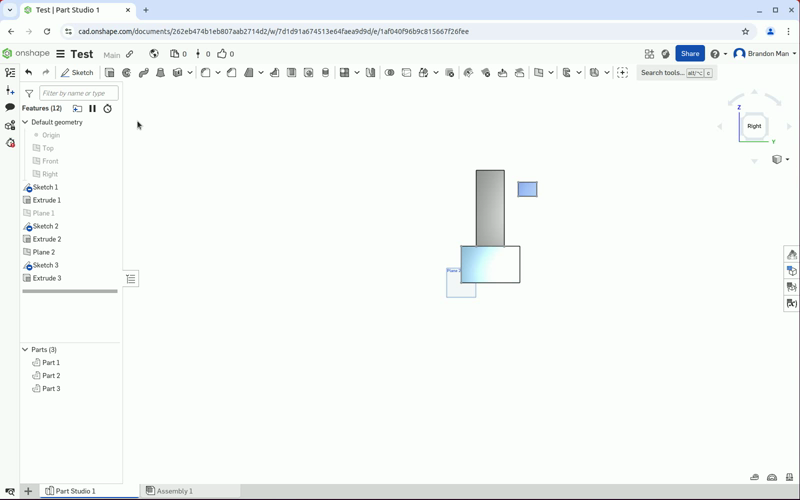
key(shift+h)
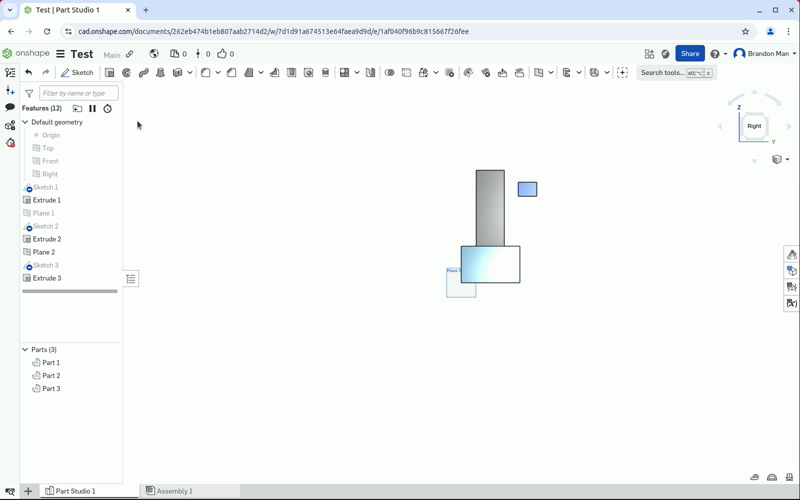
mouse_move(73, 189)
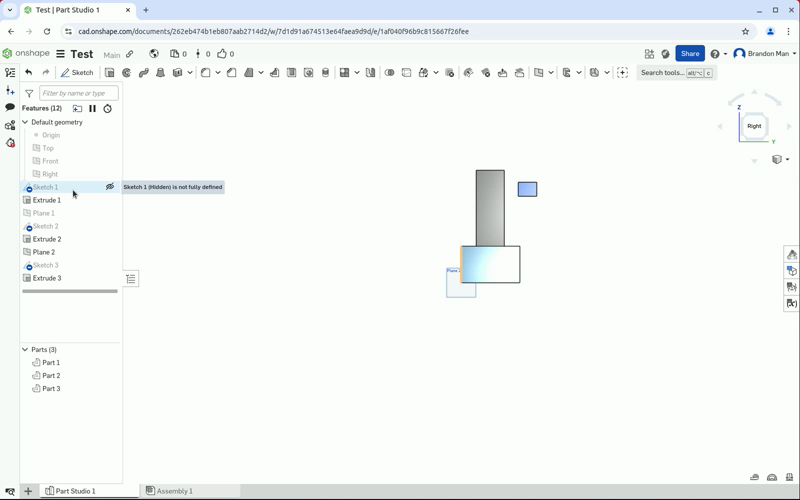
click(73, 189)
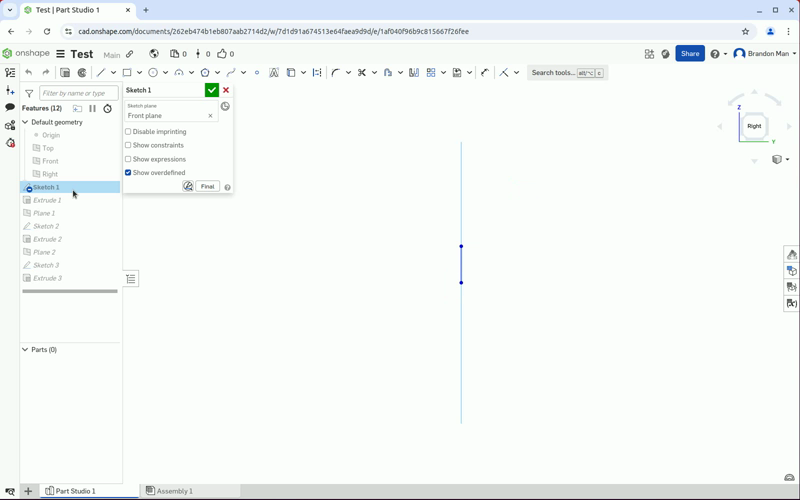
mouse_move(229, 92)
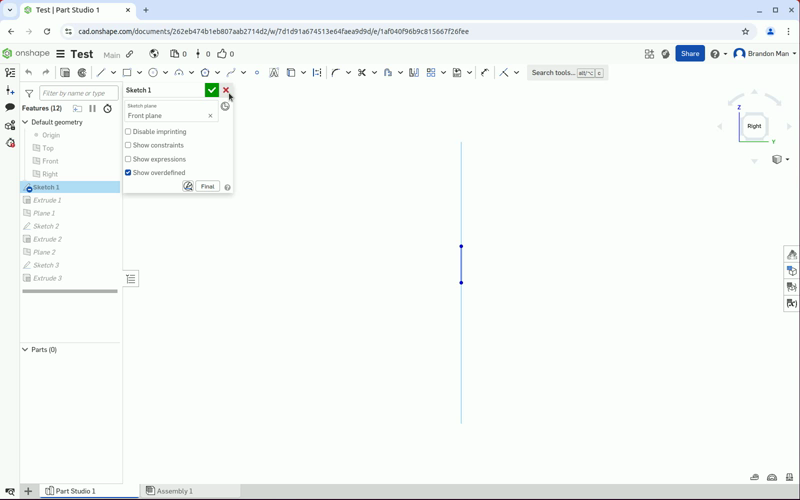
click(229, 92)
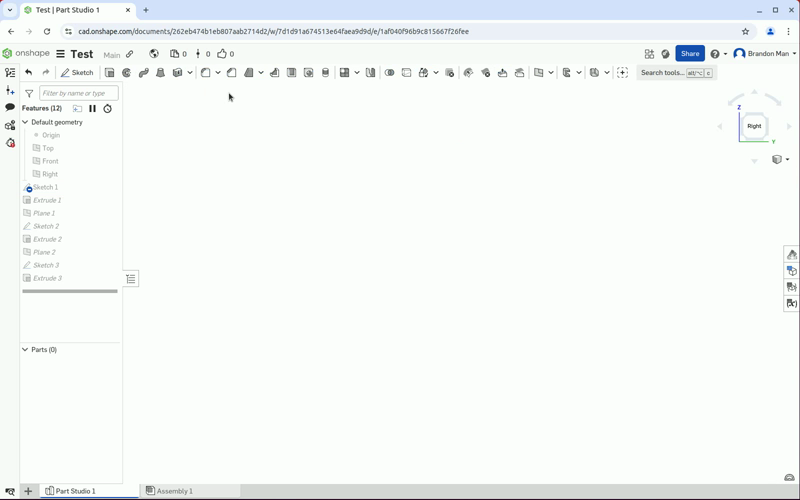
key(shift+s)
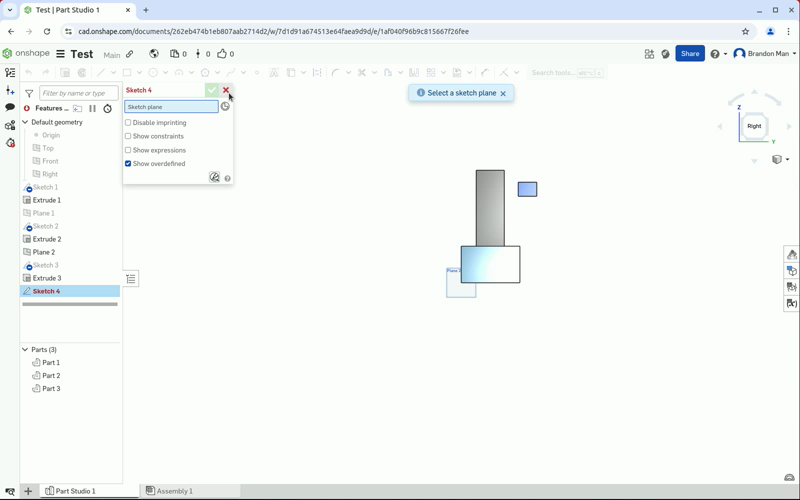
mouse_move(73, 254)
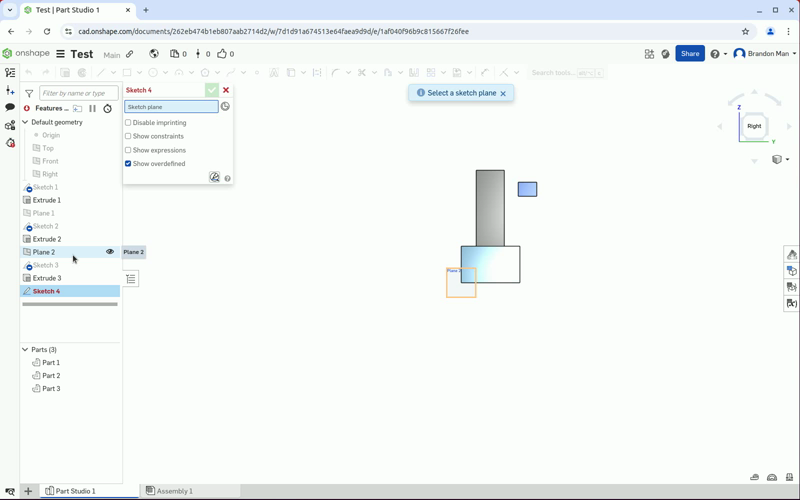
click(73, 254)
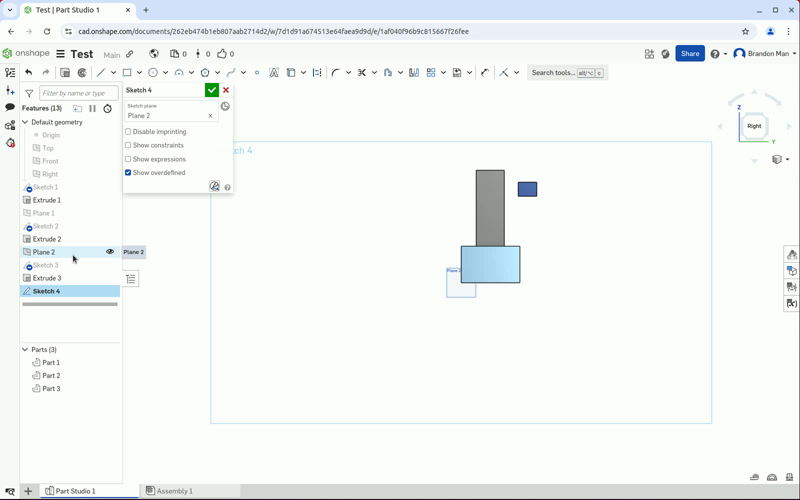
mouse_move(73, 352)
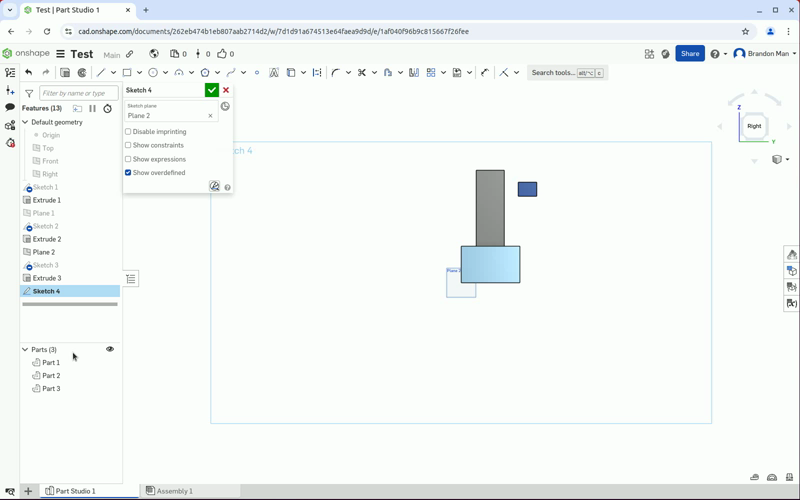
key(y)
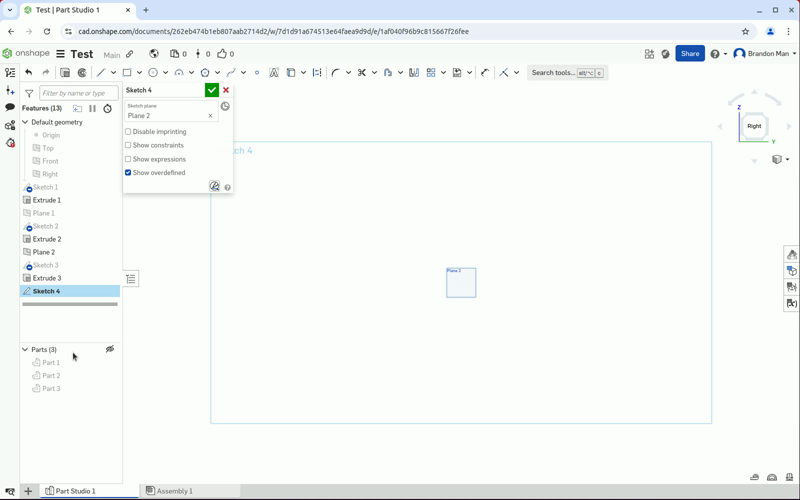
key(l)
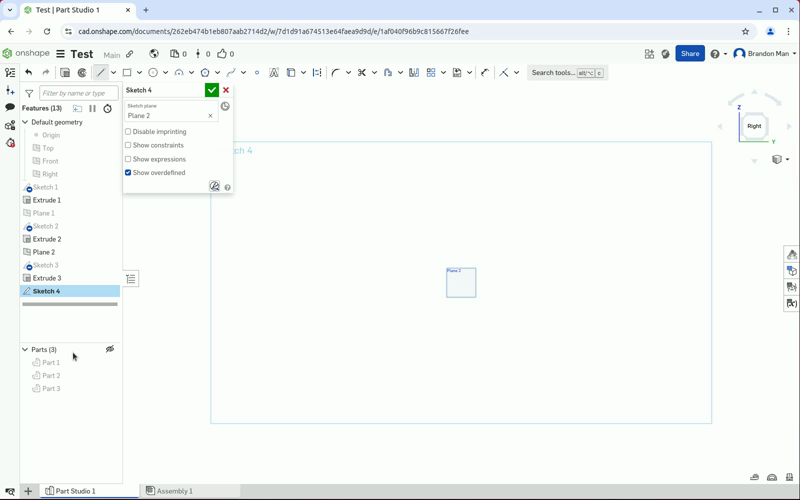
key_down(shift)
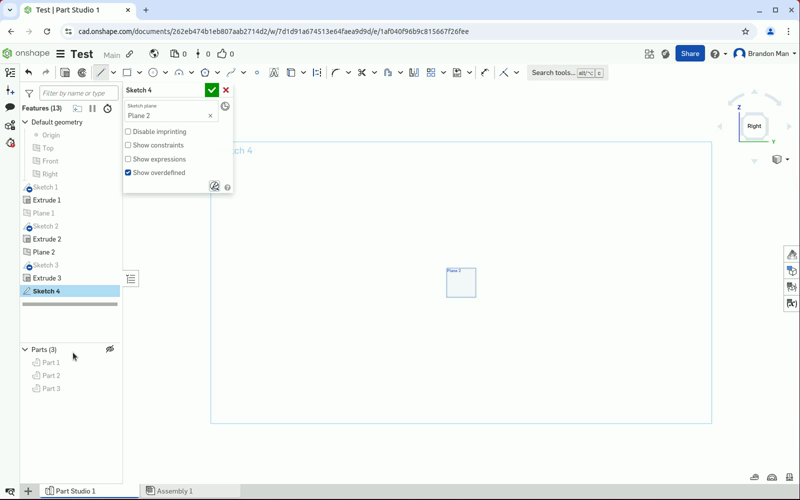
mouse_move(518, 219)
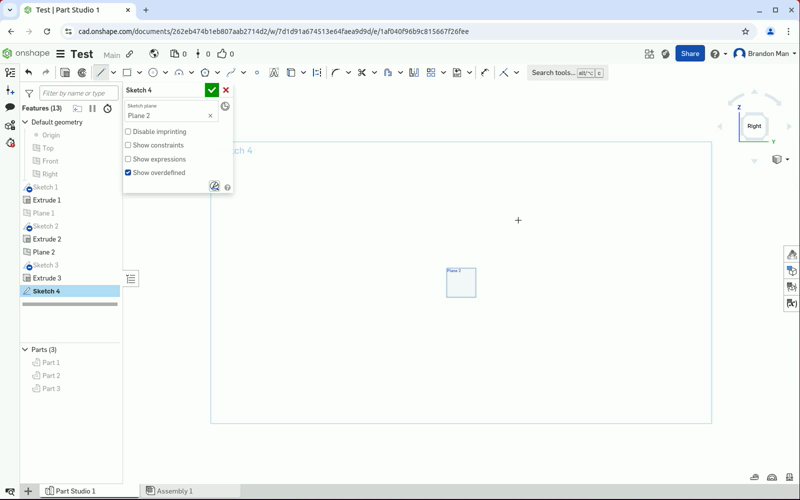
click(518, 219)
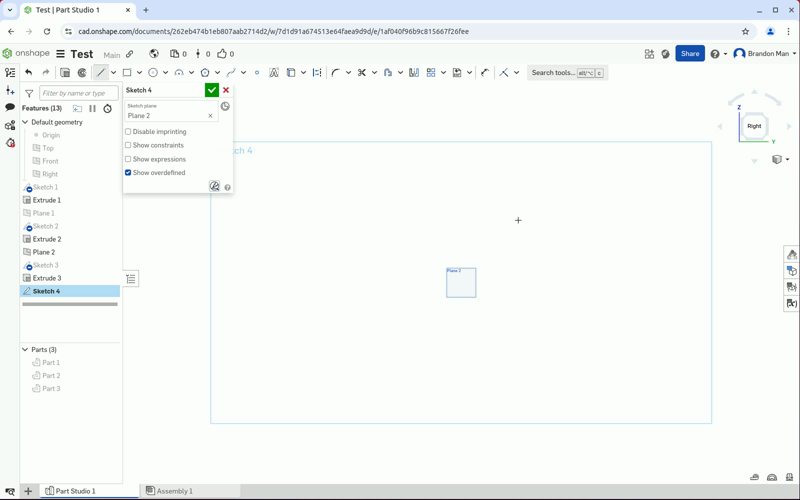
key_up(shift)
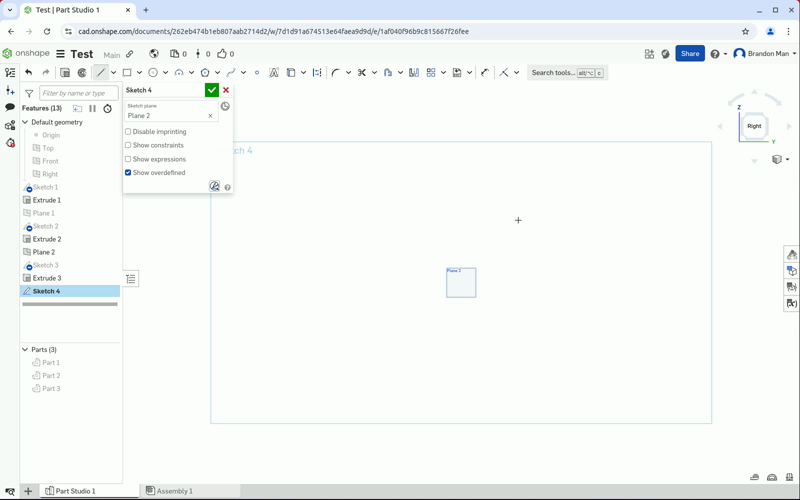
key_down(shift)
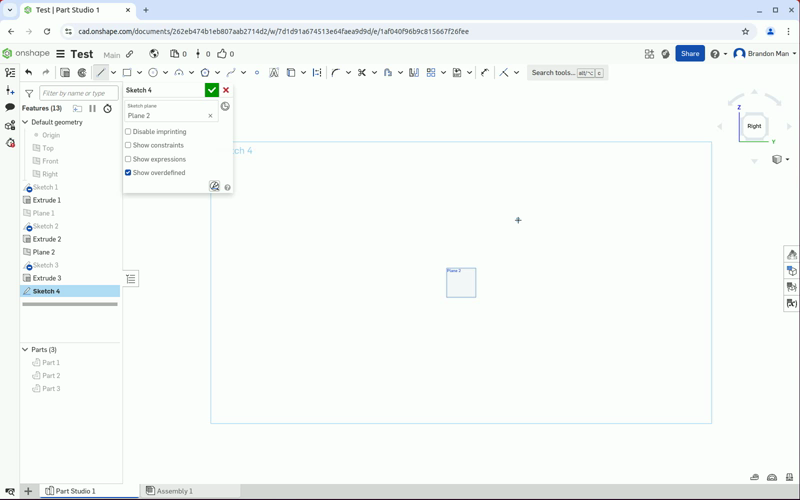
mouse_move(548, 219)
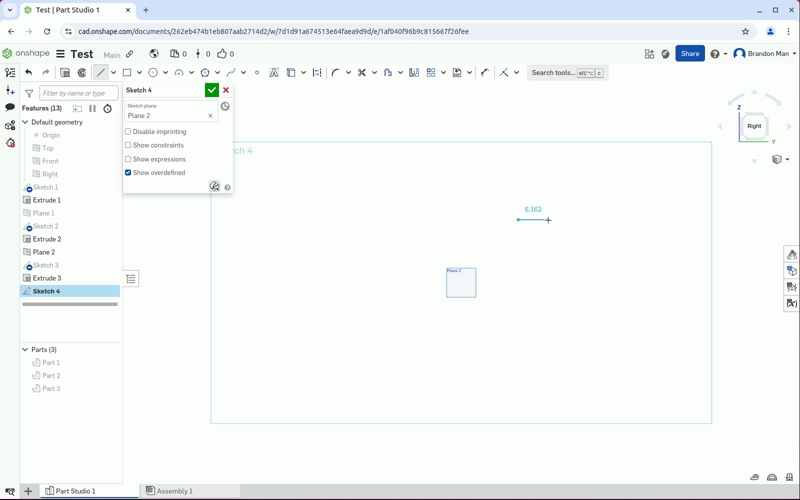
mouse_move(536, 219)
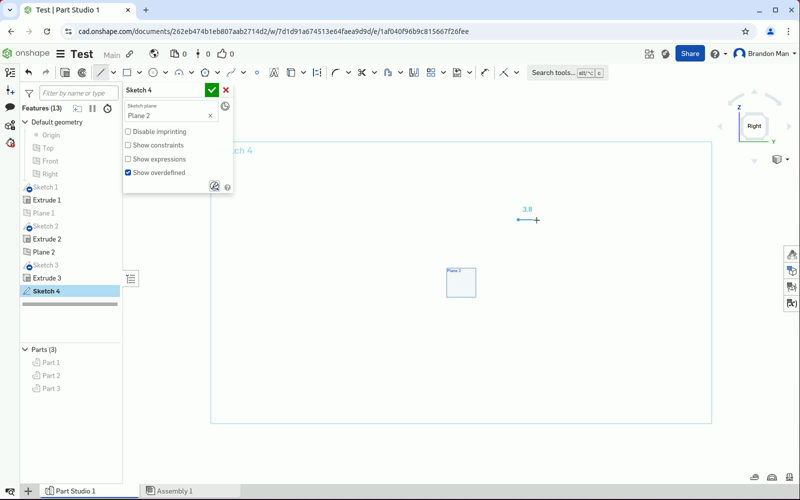
click(536, 219)
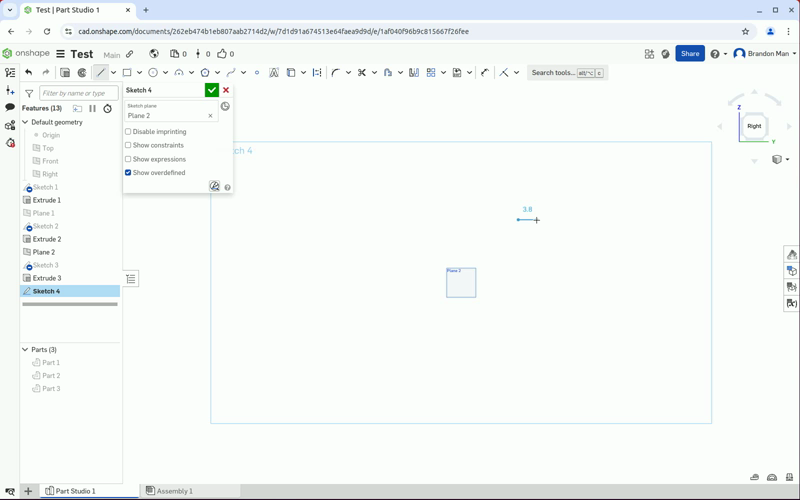
key_up(shift)
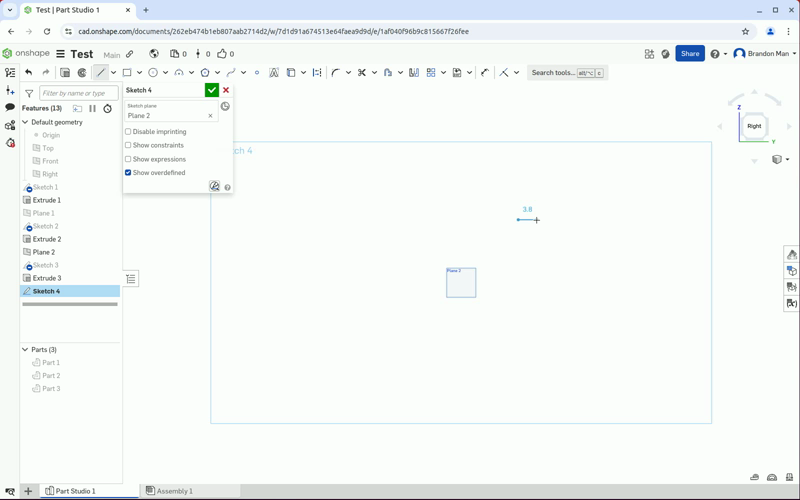
key_down(shift)
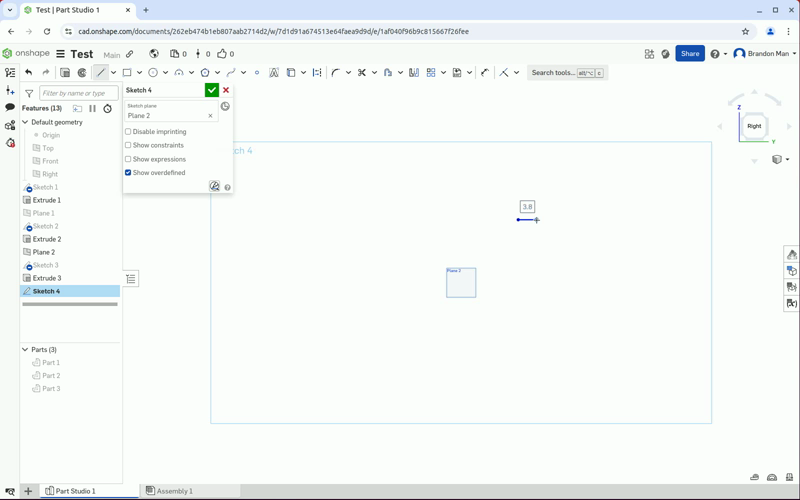
mouse_move(566, 219)
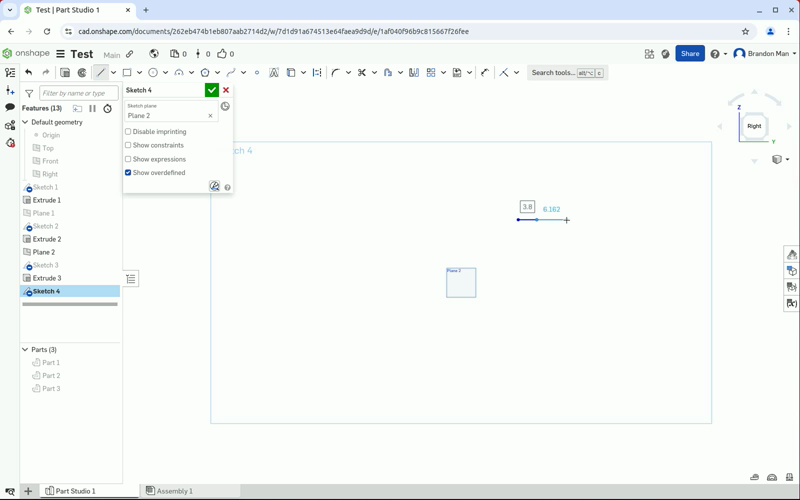
mouse_move(536, 205)
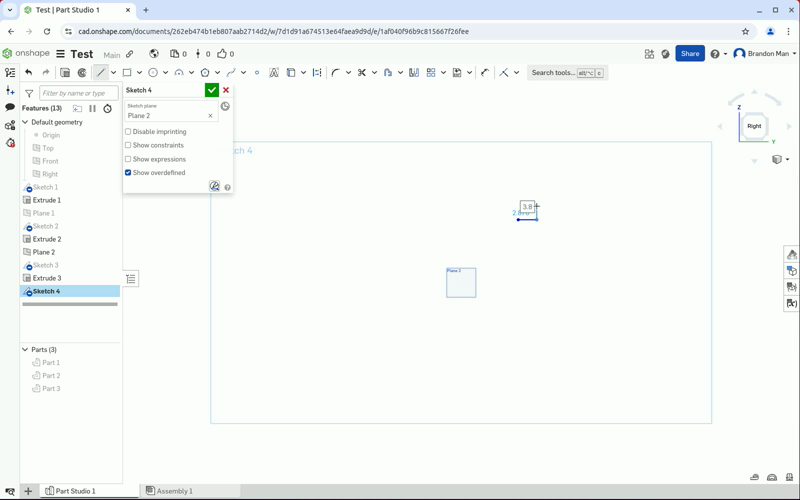
click(536, 205)
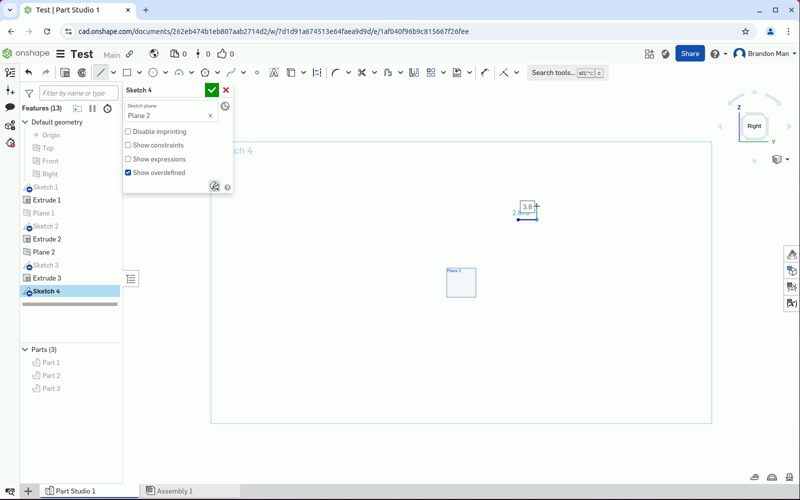
key_up(shift)
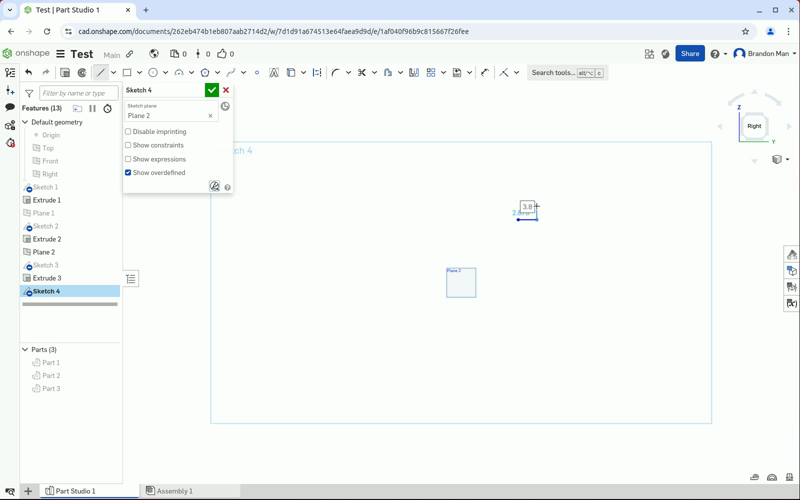
key_down(shift)
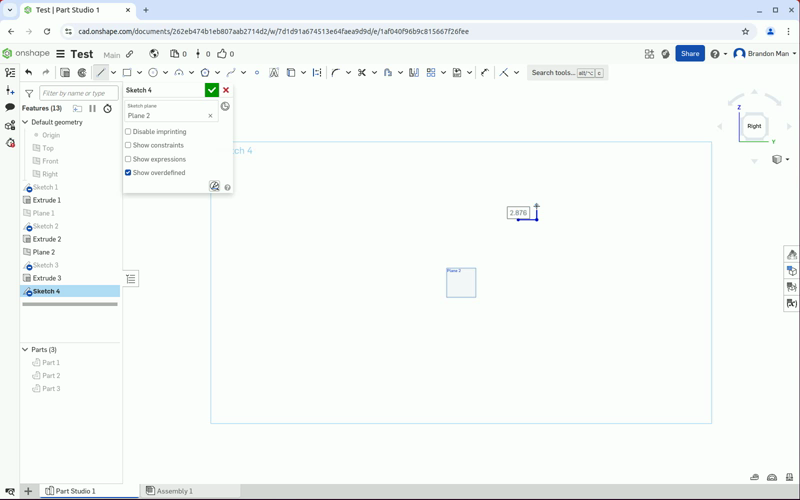
mouse_move(566, 205)
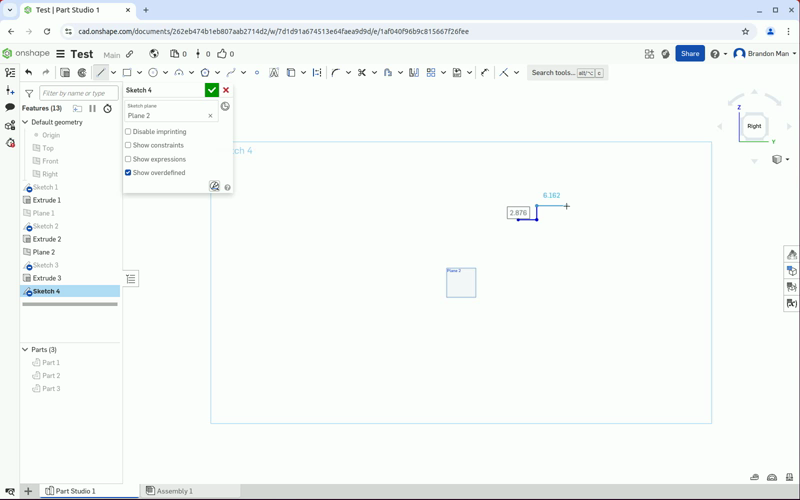
mouse_move(518, 205)
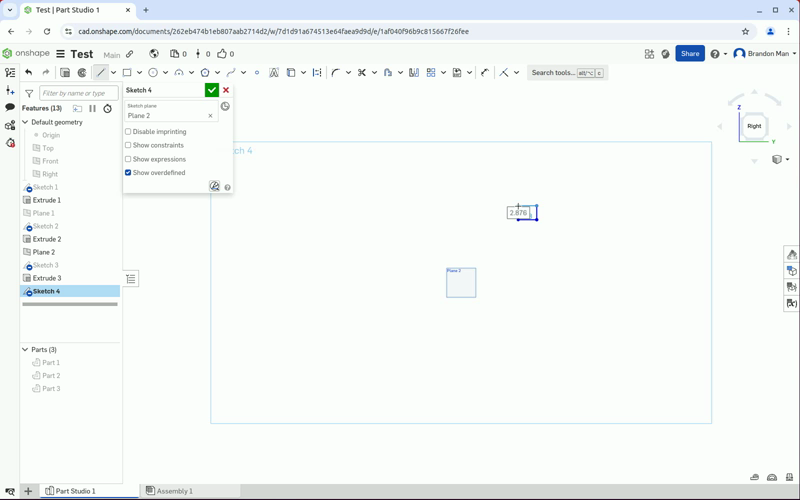
click(518, 205)
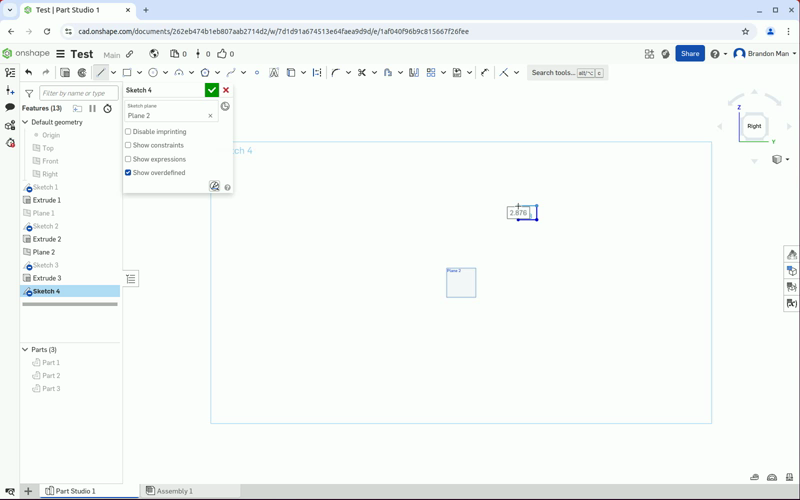
key_up(shift)
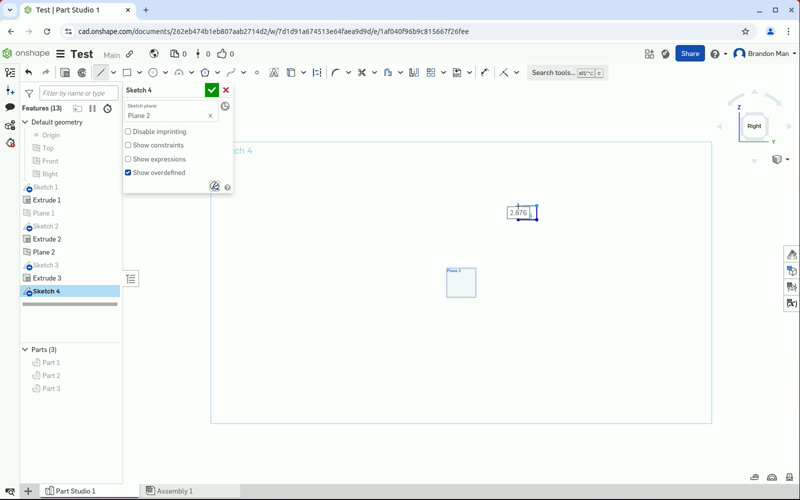
mouse_move(548, 205)
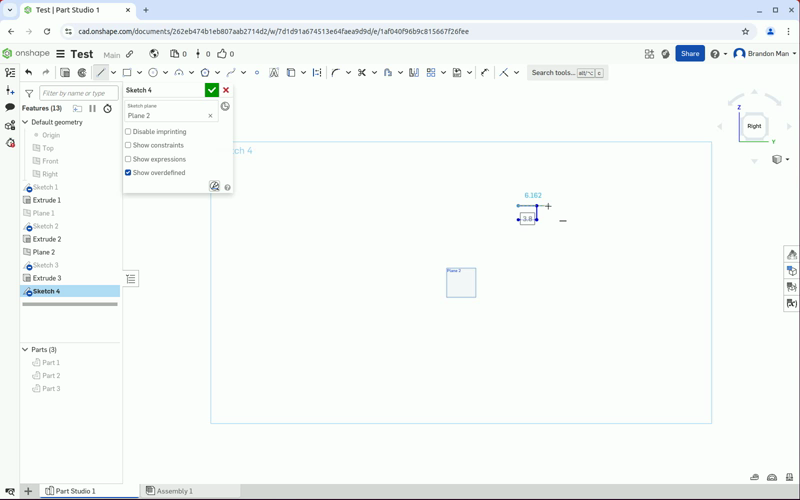
key_down(shift)
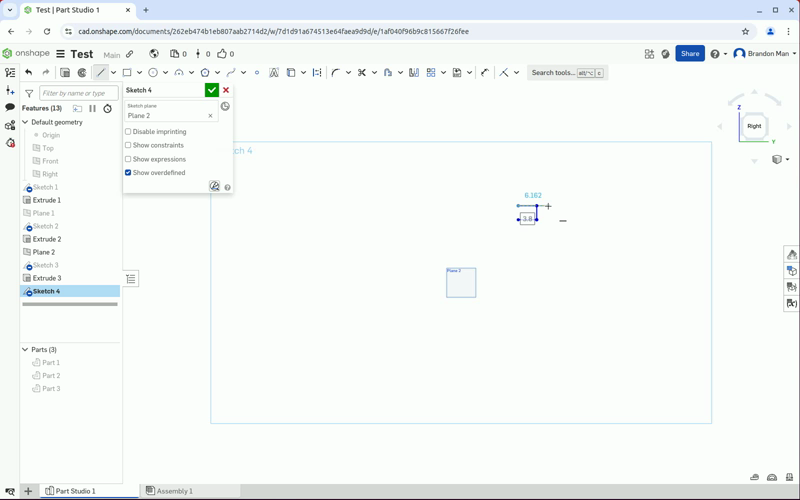
mouse_move(518, 219)
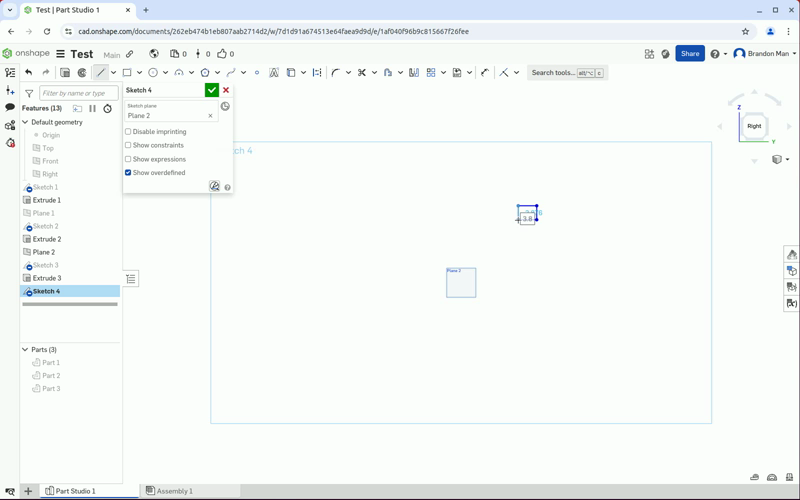
key_up(shift)
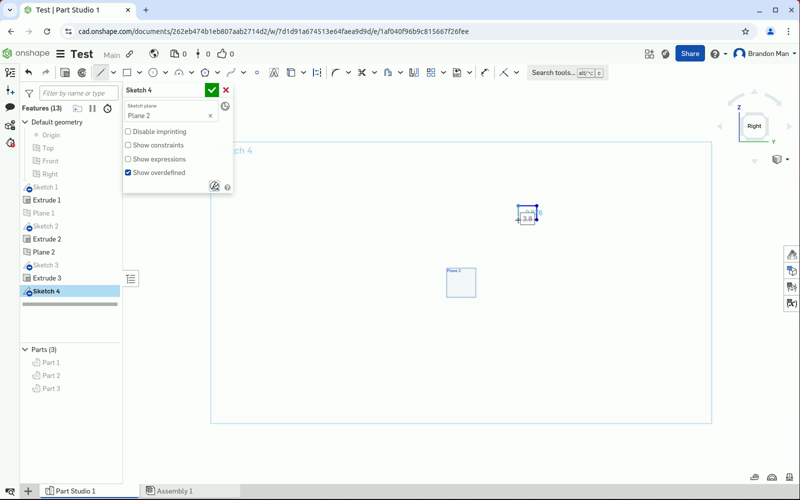
click(518, 219)
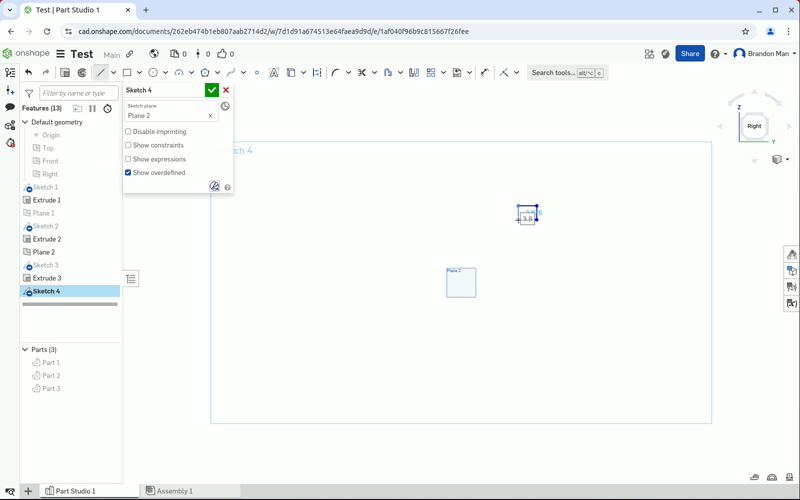
key(esc)
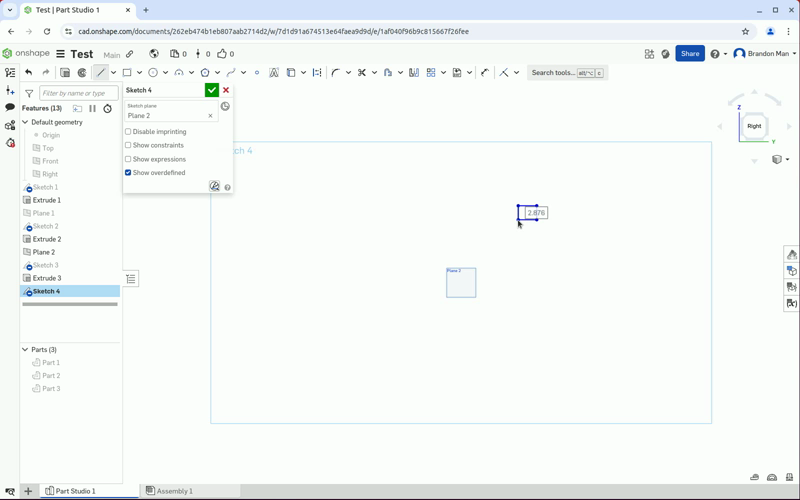
mouse_move(528, 211)
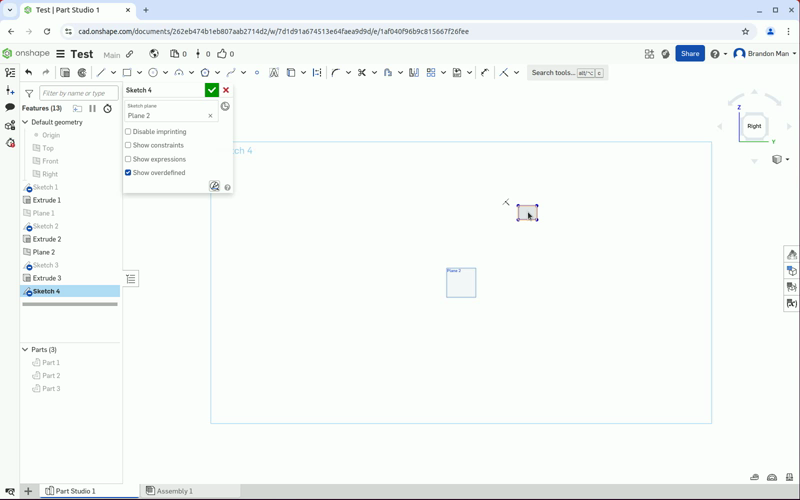
scroll(6)
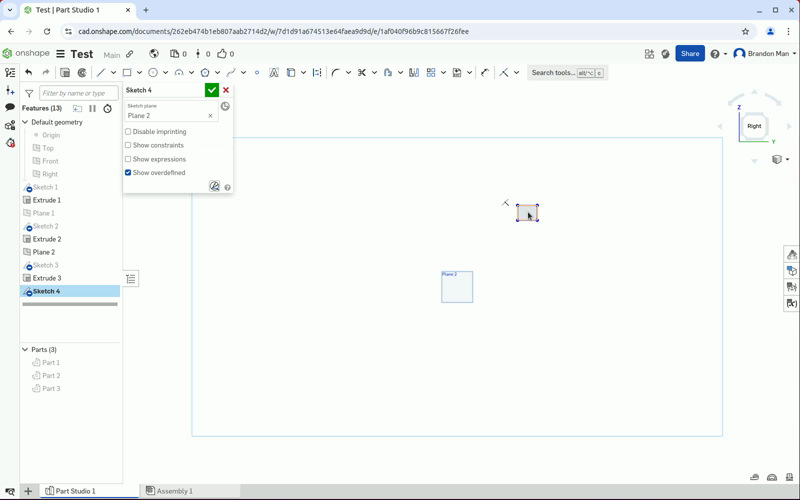
scroll(6)
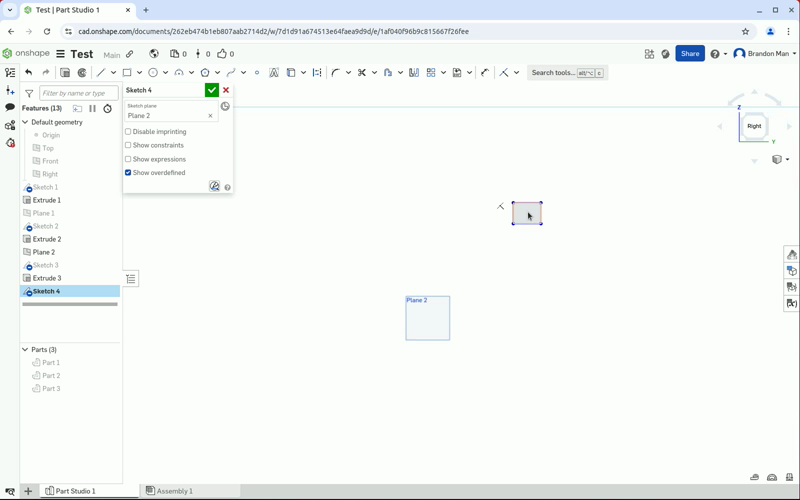
scroll(6)
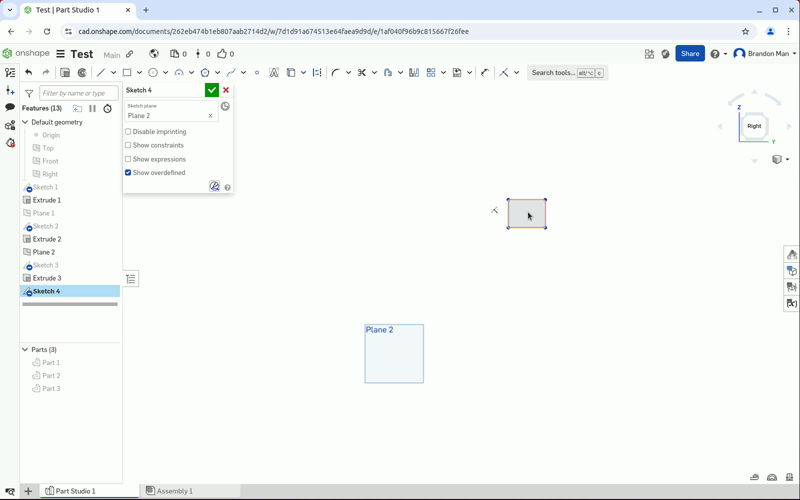
scroll(6)
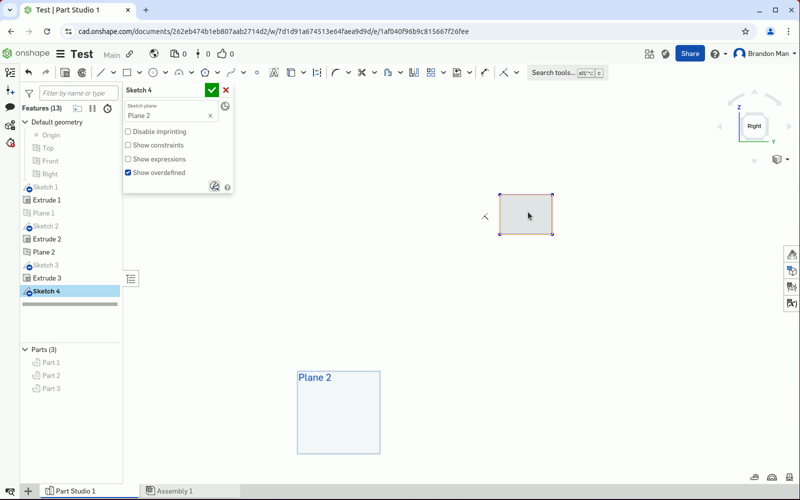
scroll(6)
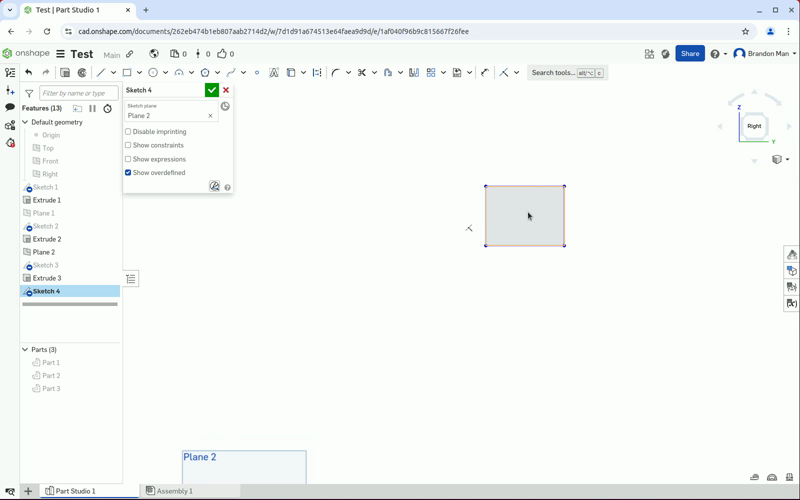
scroll(6)
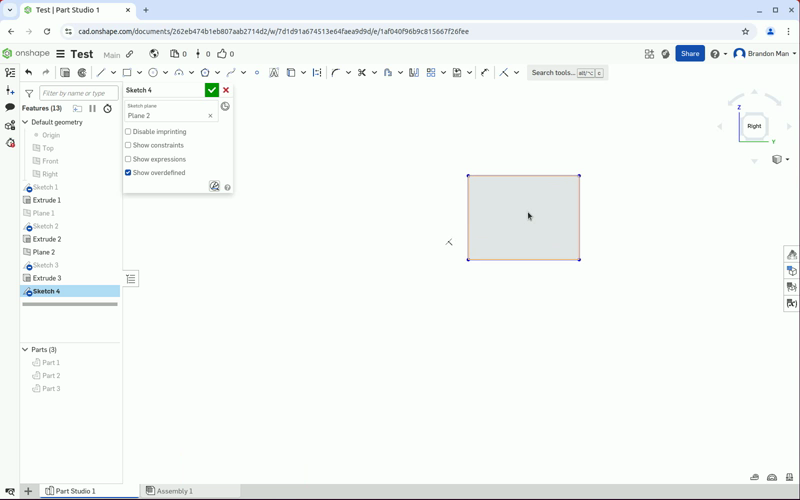
scroll(6)
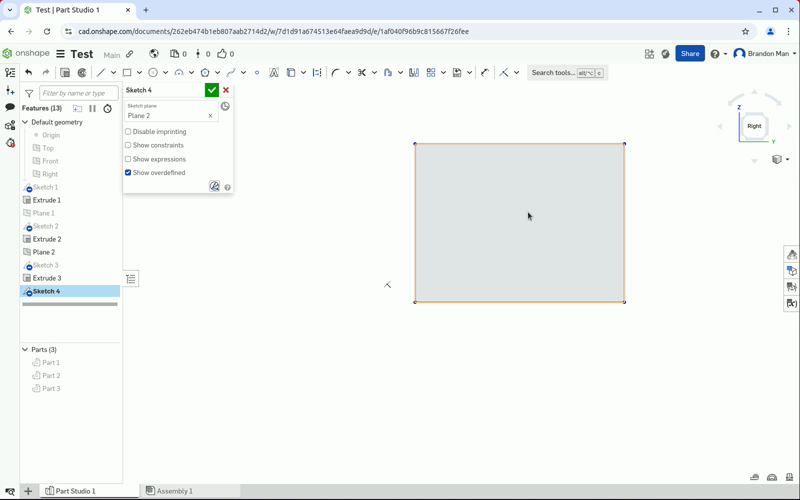
click(528, 211)
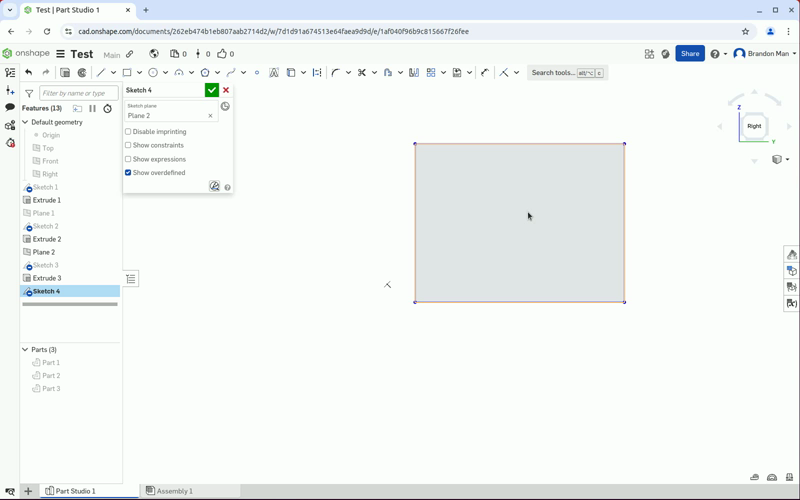
scroll(-6)
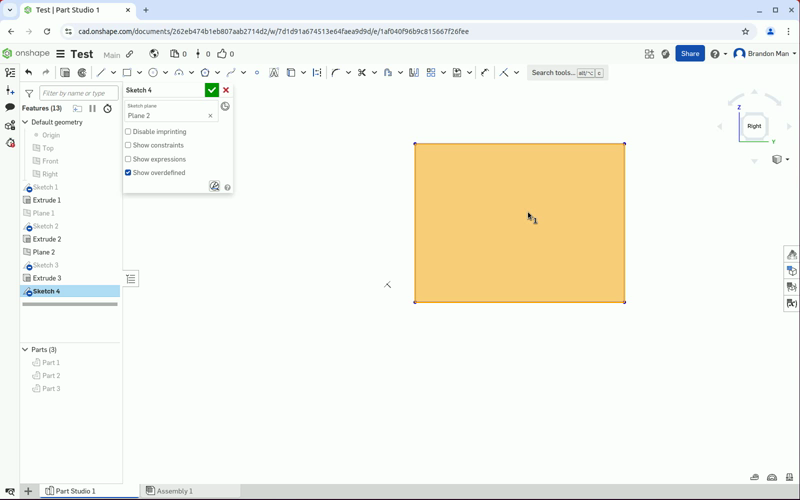
scroll(-6)
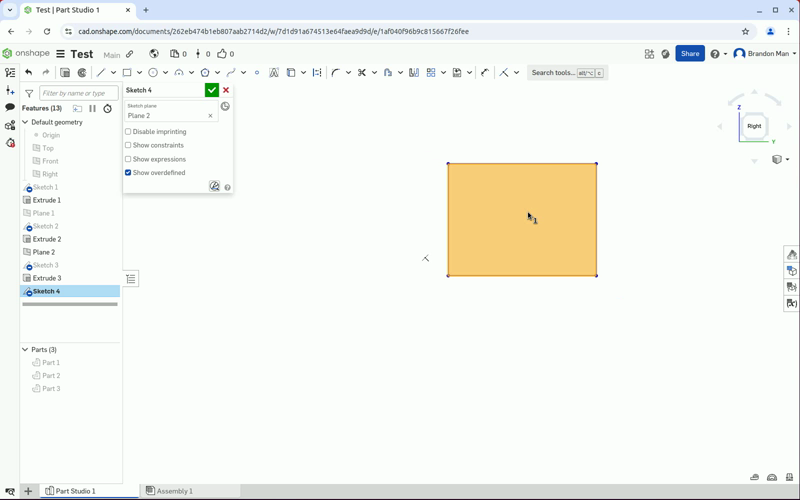
scroll(-6)
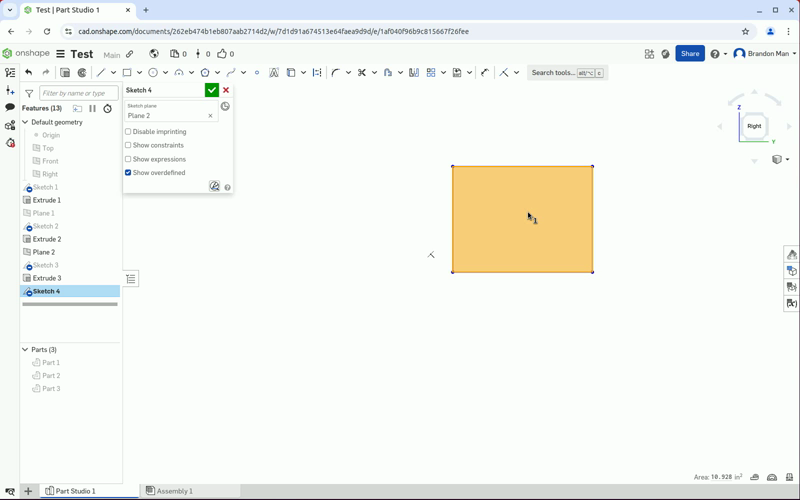
scroll(-6)
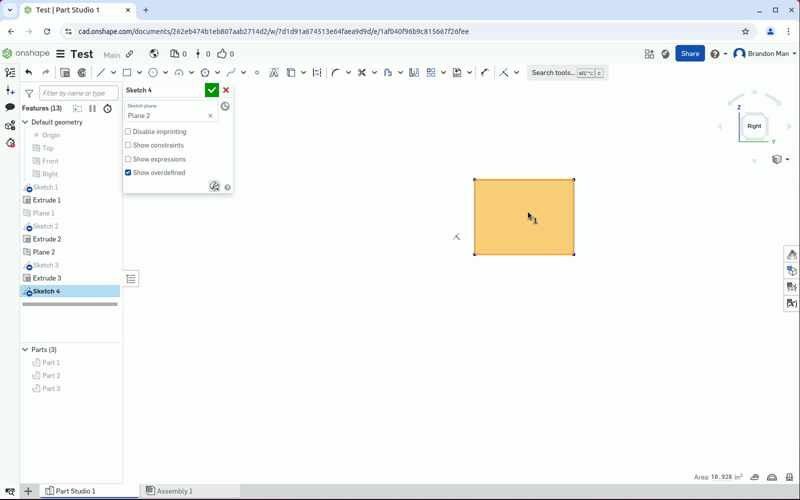
scroll(-6)
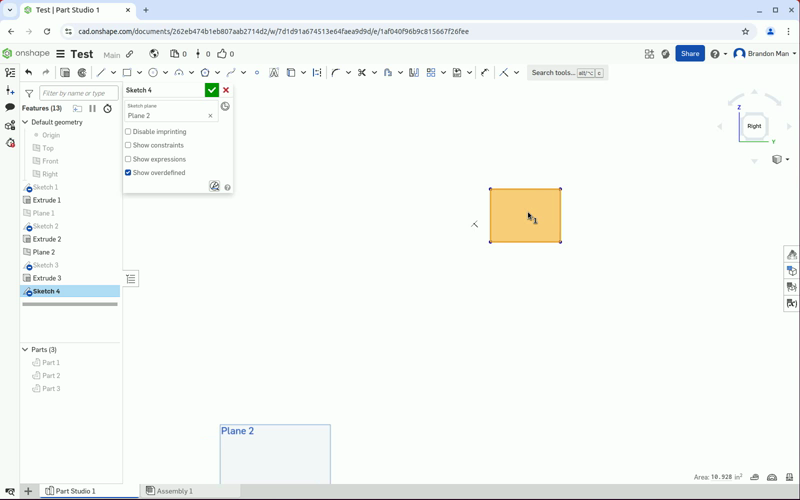
scroll(-6)
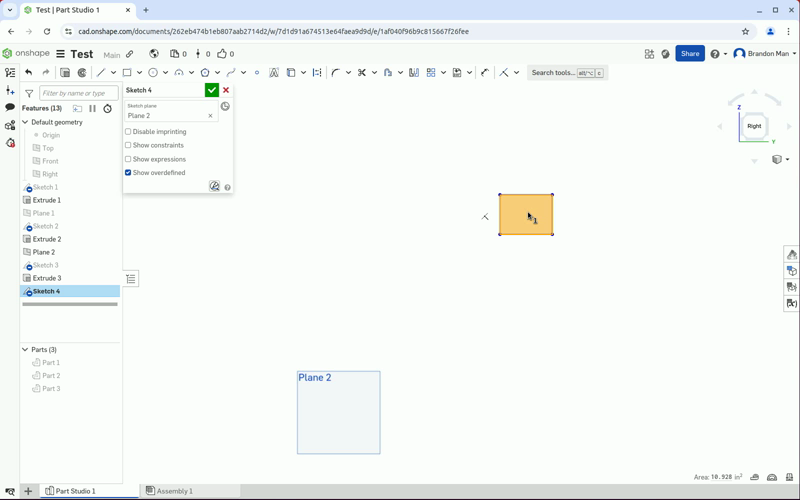
scroll(-6)
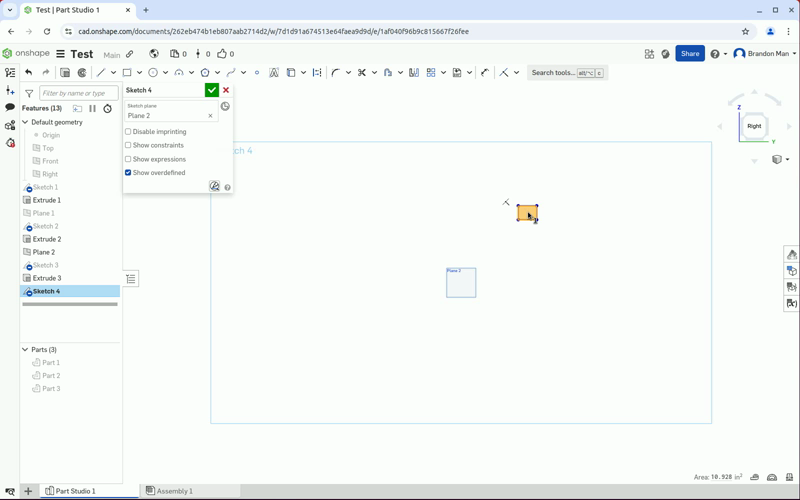
mouse_move(73, 352)
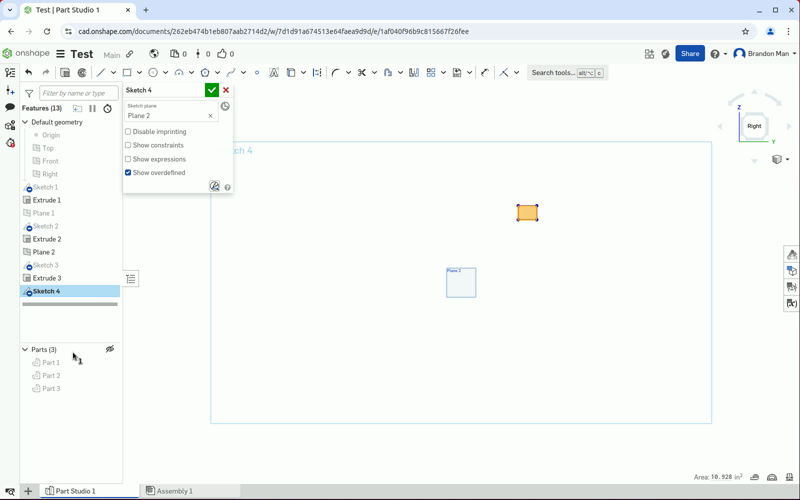
key(shift+y)
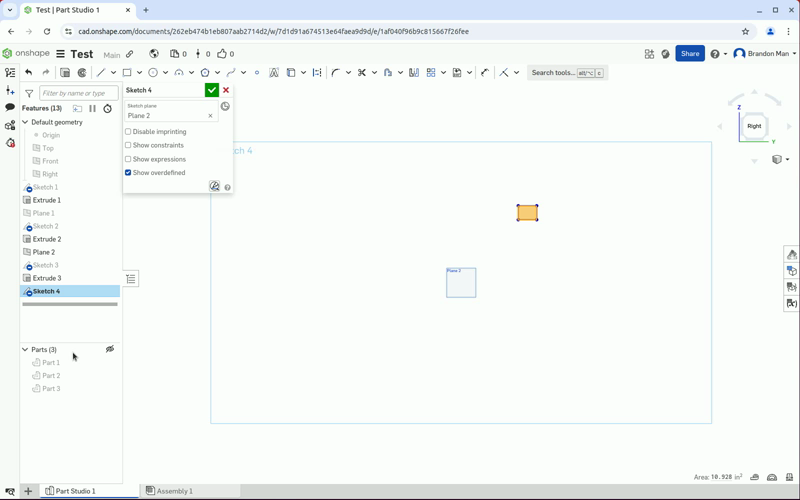
key(shift+e)
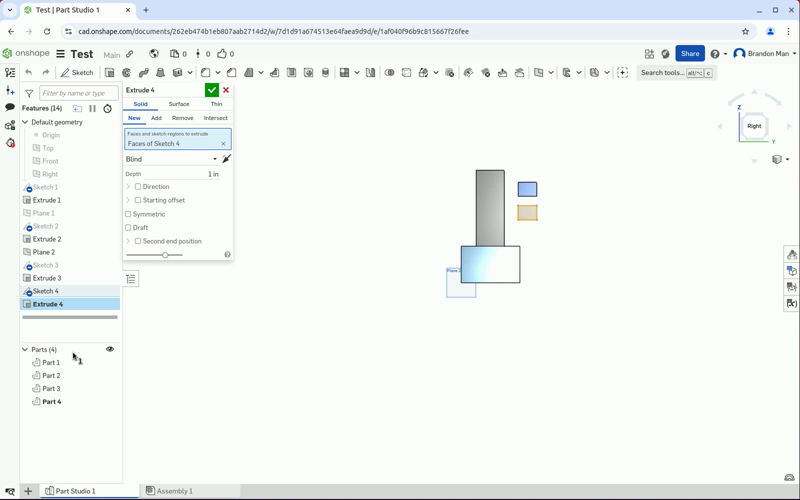
mouse_move(143, 106)
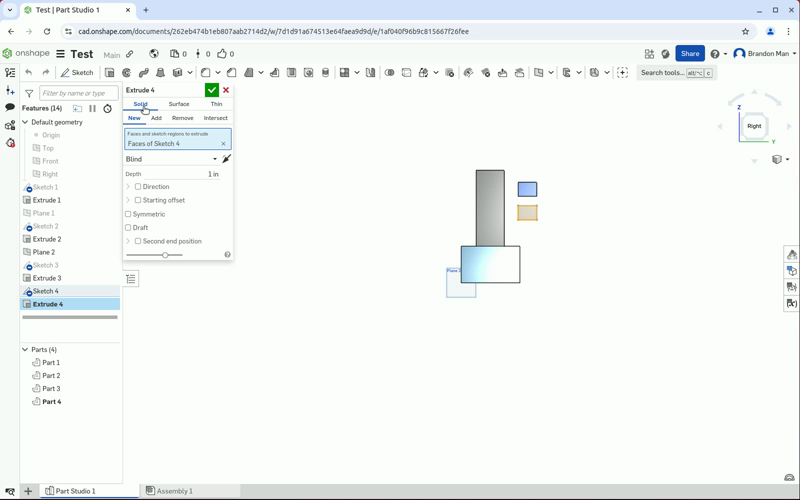
click(143, 106)
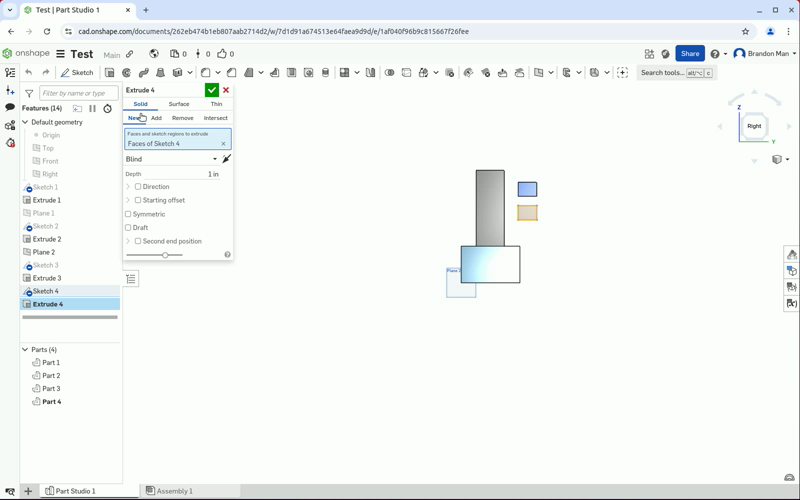
mouse_move(137, 120)
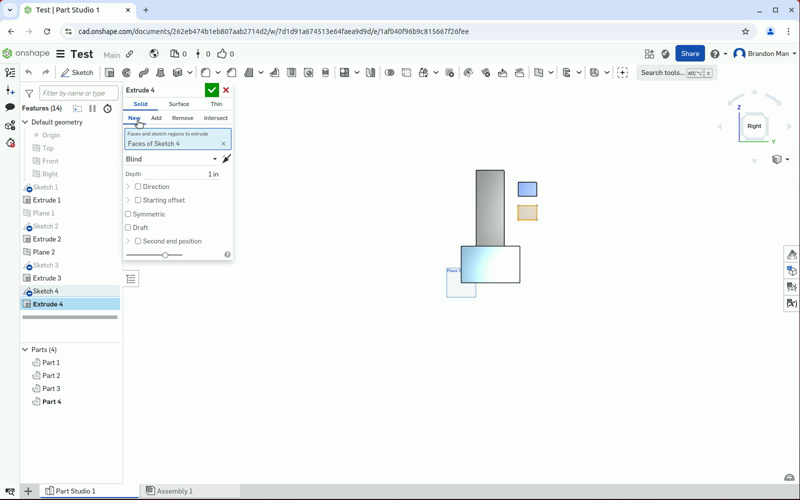
click(137, 120)
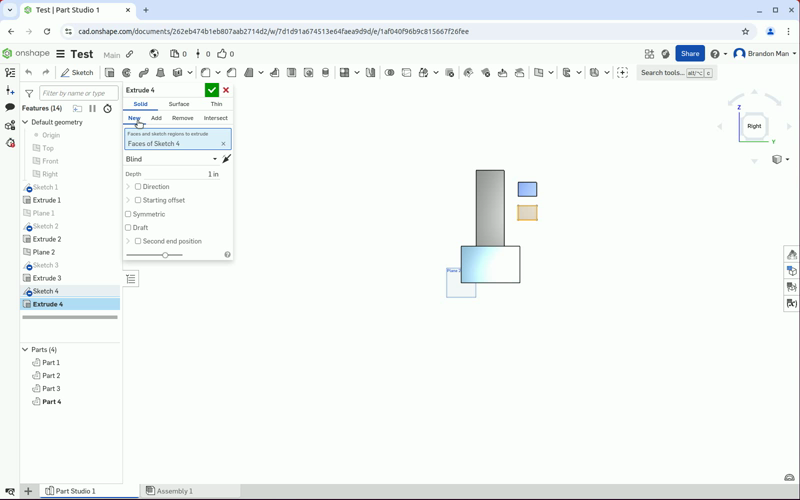
key(tab, 4)
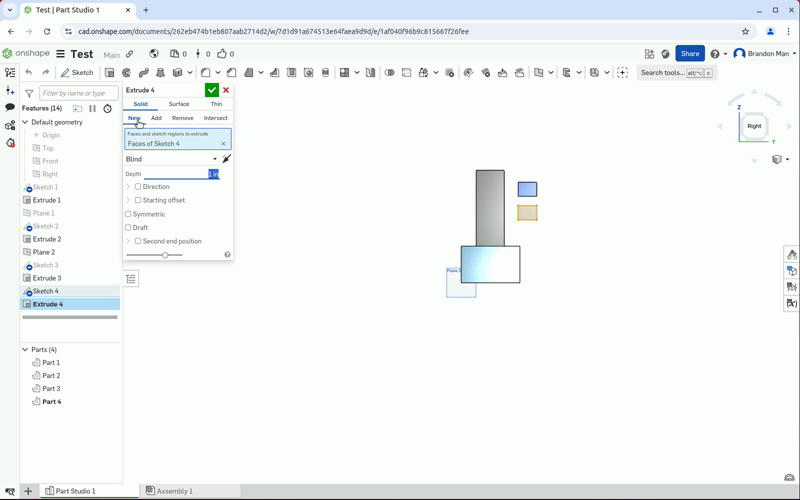
text(0.481)
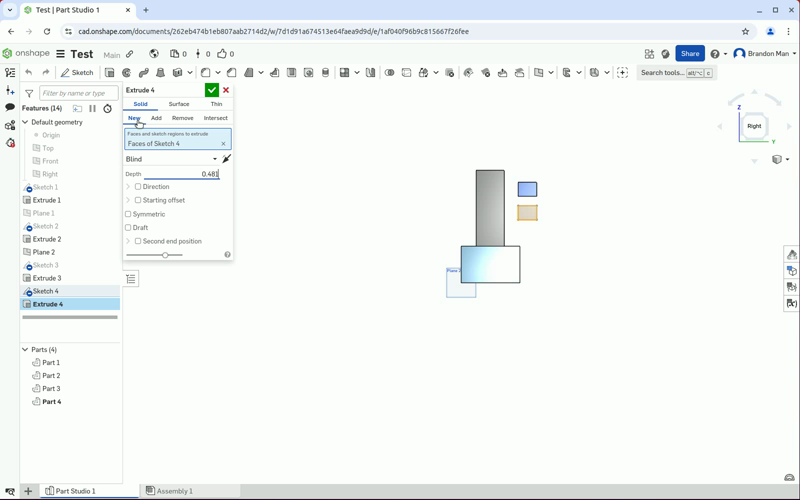
key(enter)
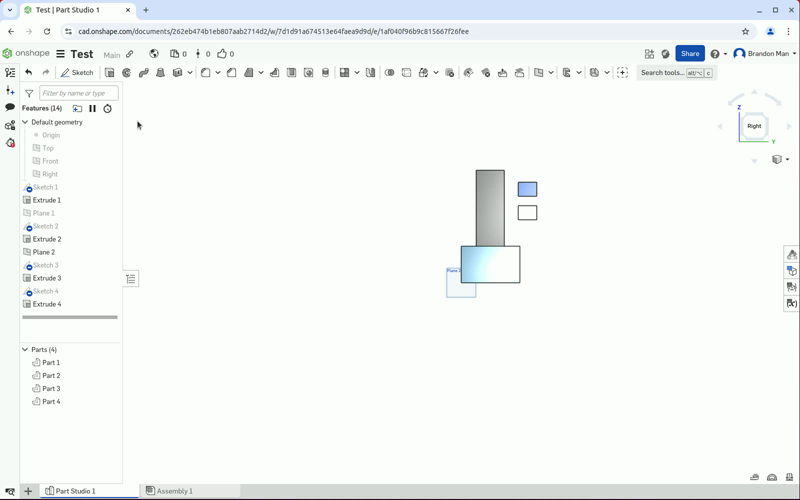
key(shift+h)
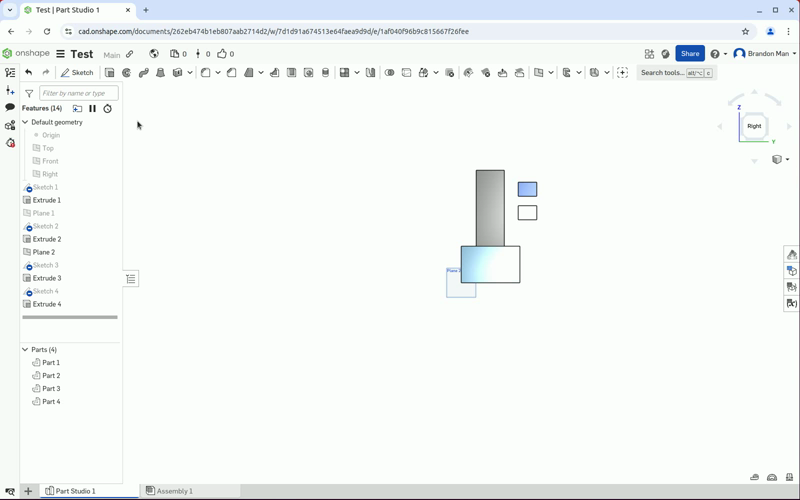
key(shift+h)
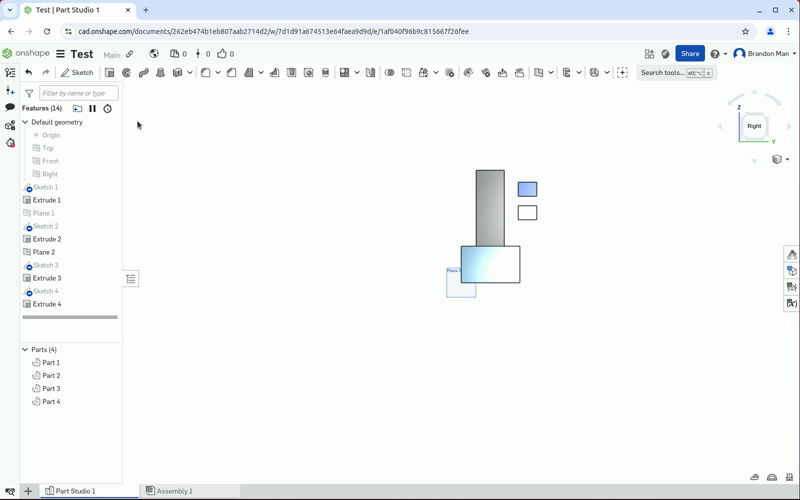
mouse_move(73, 189)
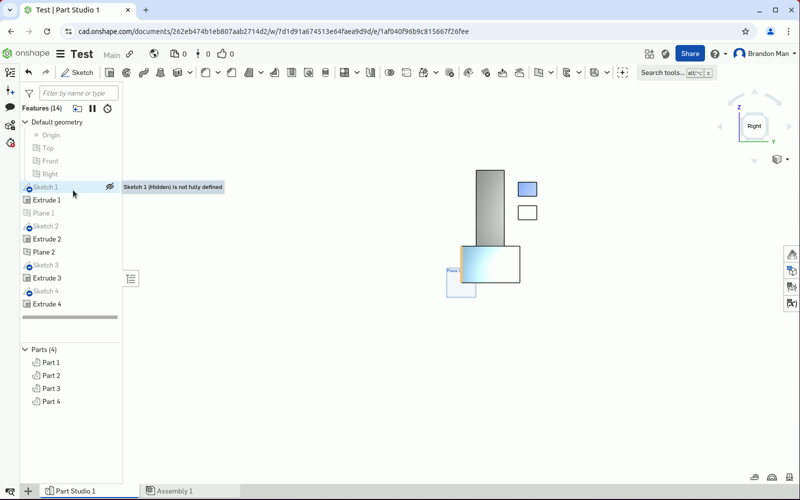
click(73, 189)
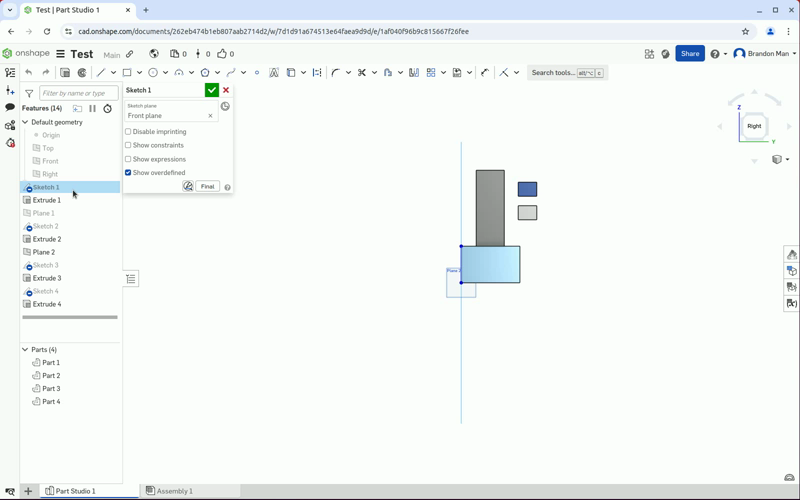
mouse_move(229, 92)
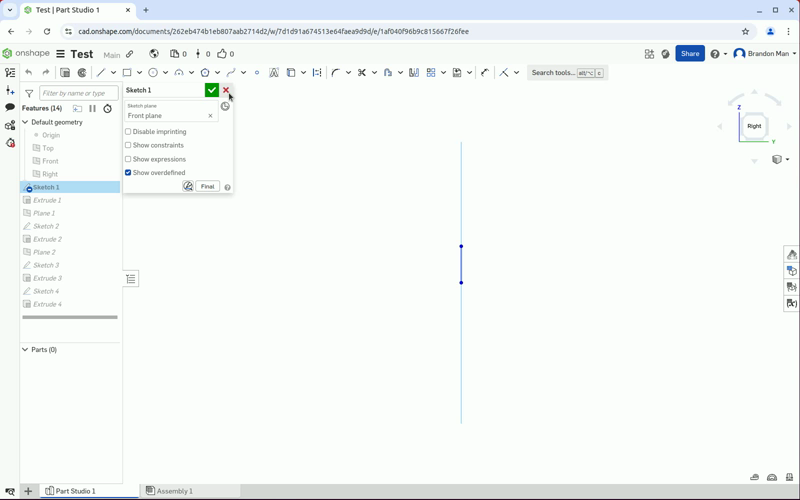
click(229, 92)
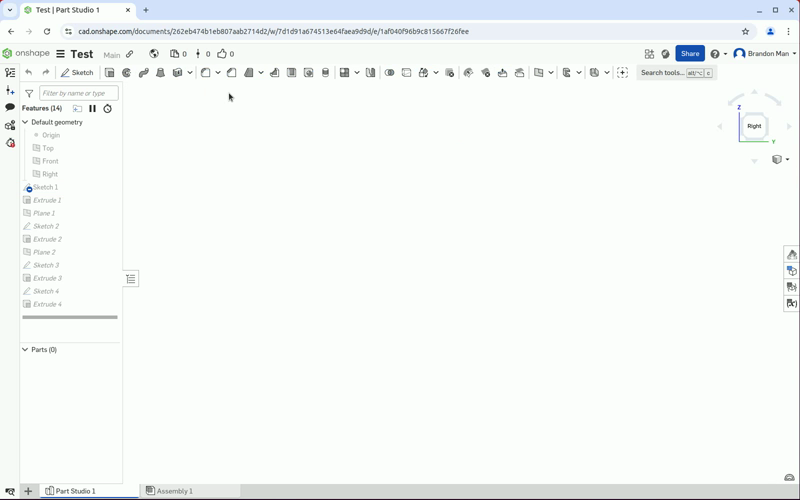
key(shift+s)
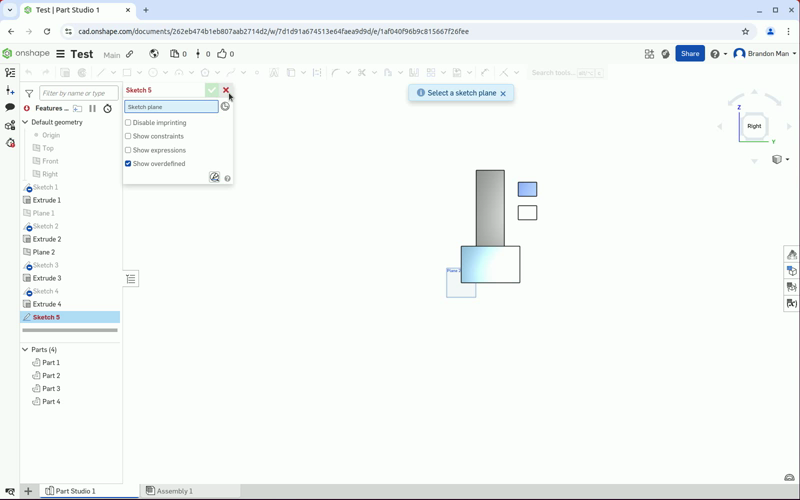
mouse_move(73, 254)
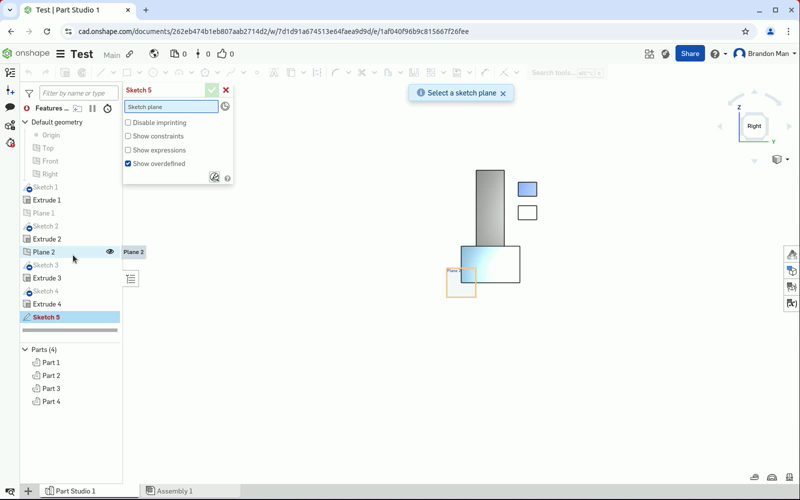
click(73, 254)
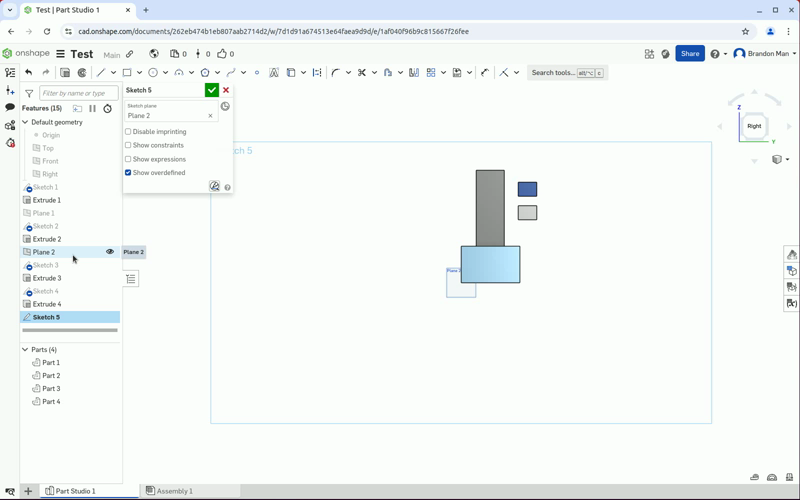
mouse_move(73, 352)
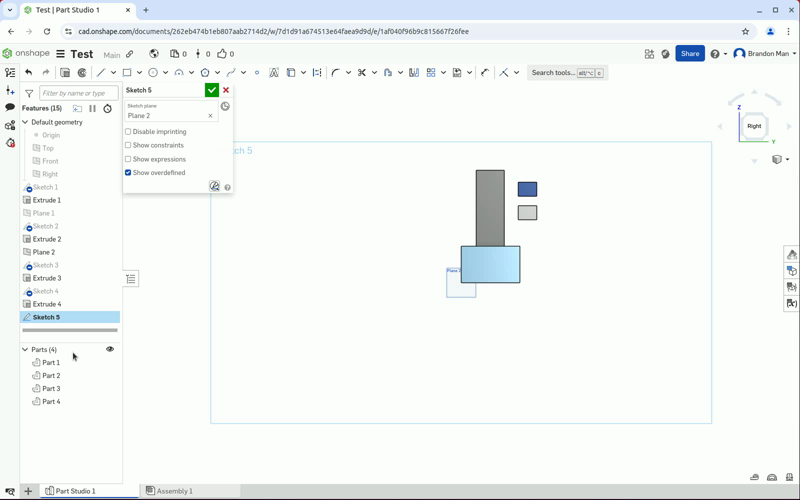
key(y)
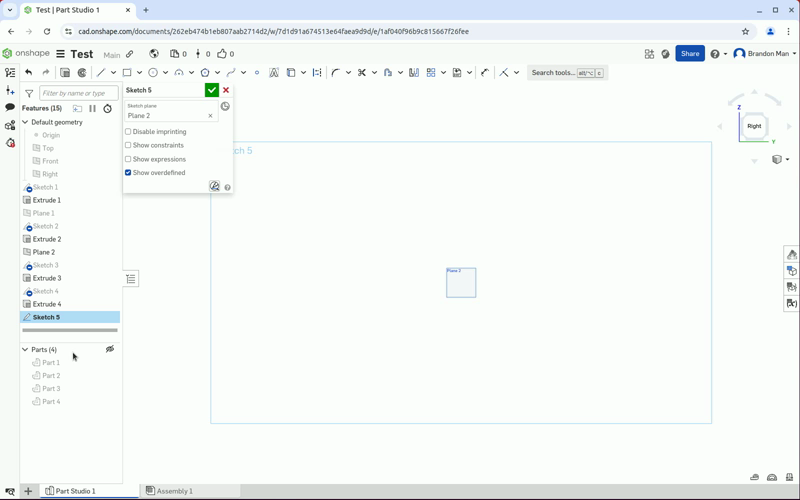
key(l)
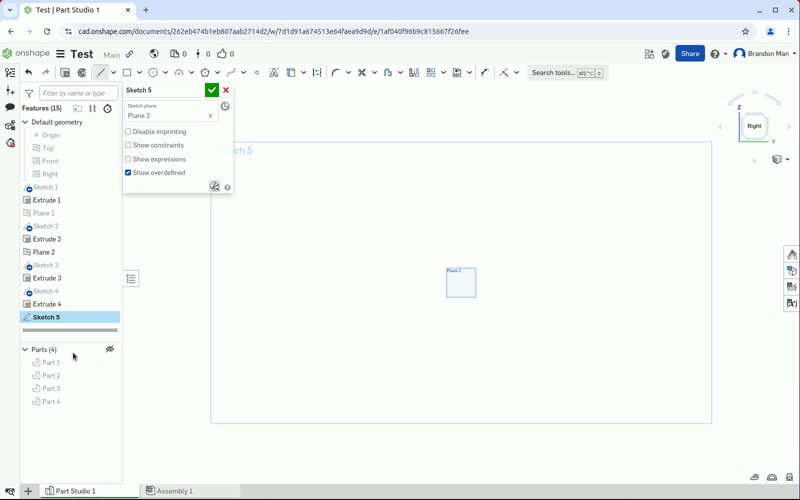
key_down(shift)
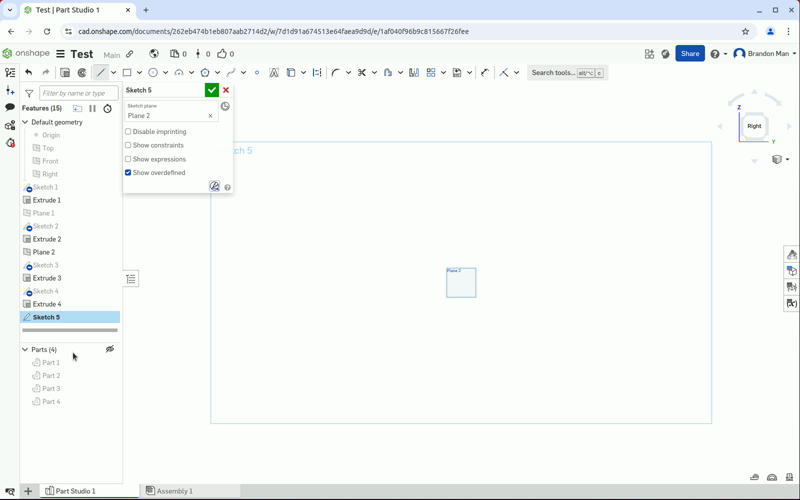
mouse_move(518, 205)
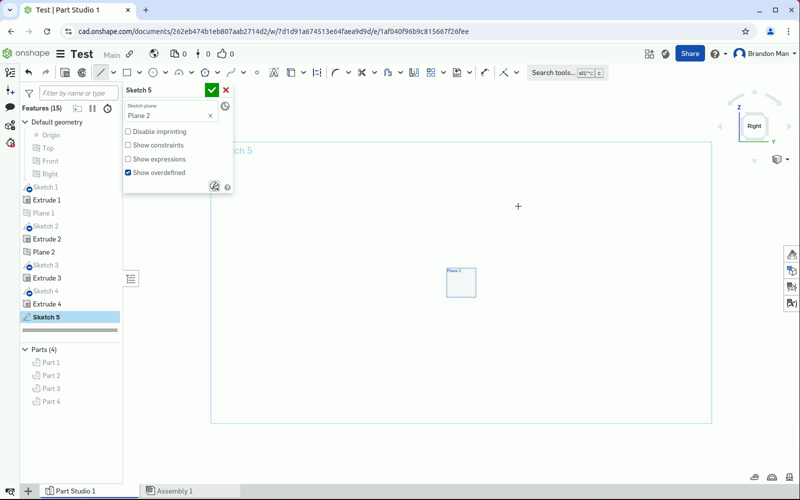
click(518, 205)
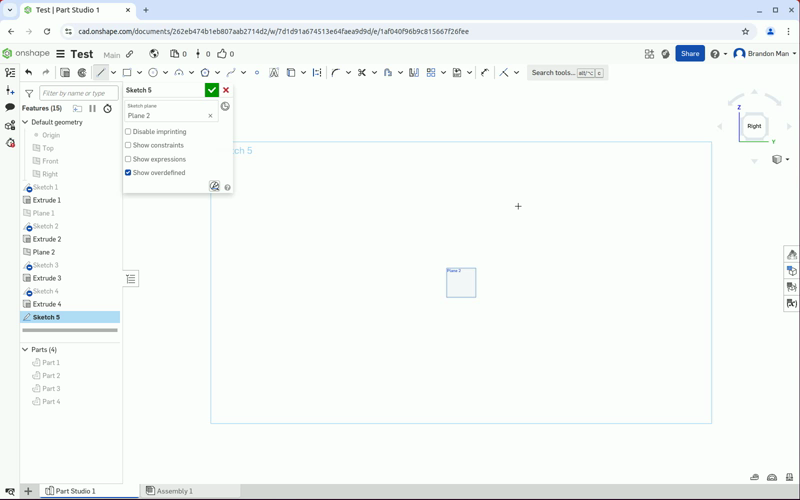
key_up(shift)
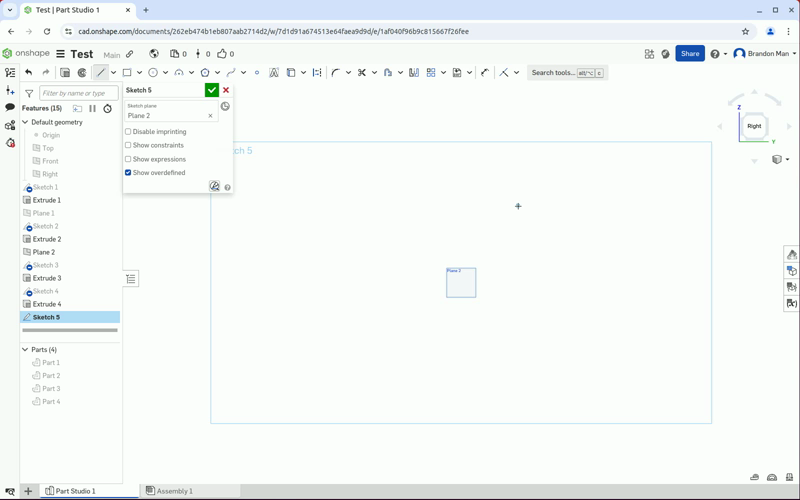
key_down(shift)
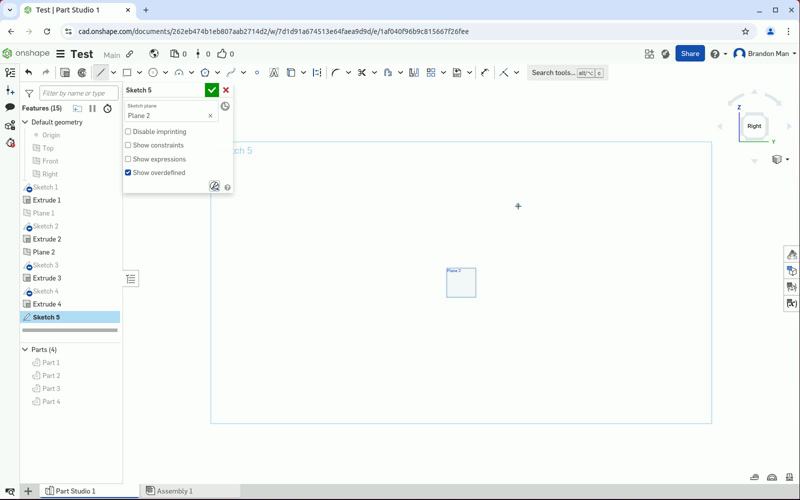
mouse_move(548, 205)
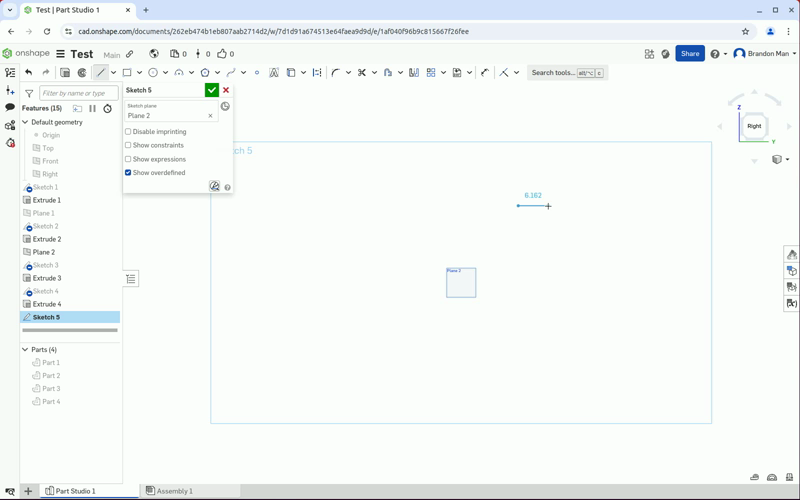
mouse_move(536, 205)
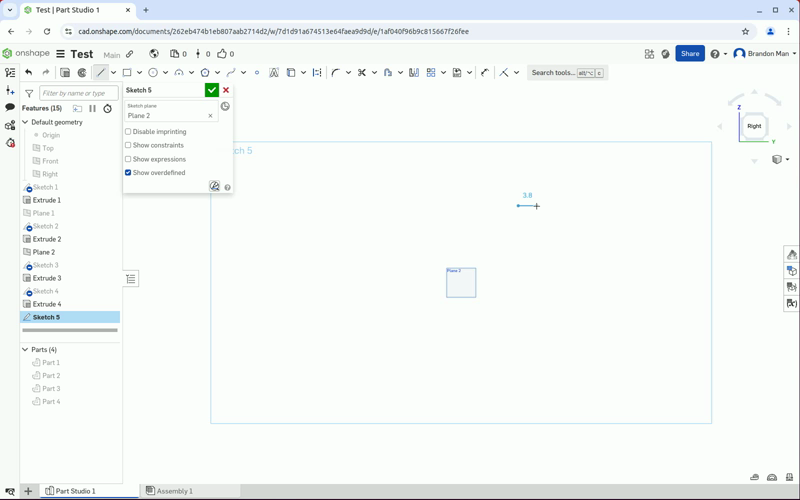
click(536, 205)
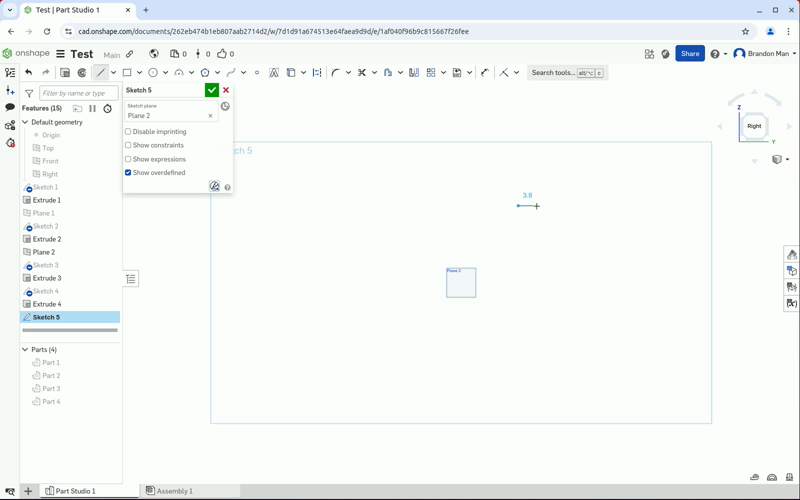
key_up(shift)
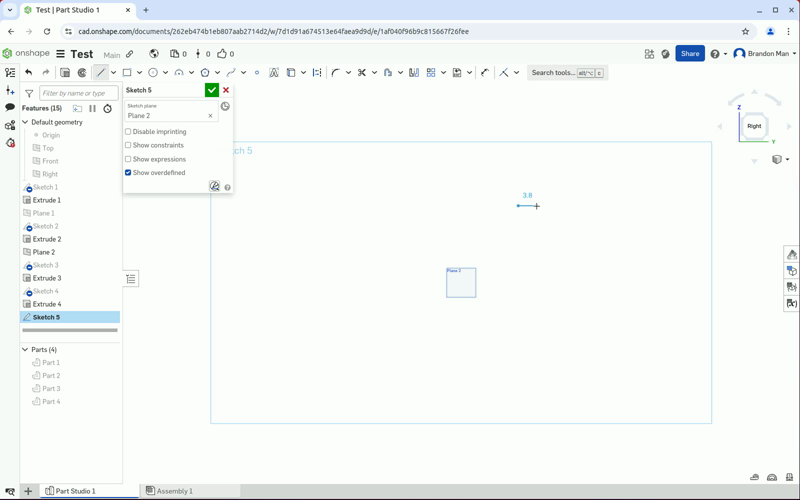
key_down(shift)
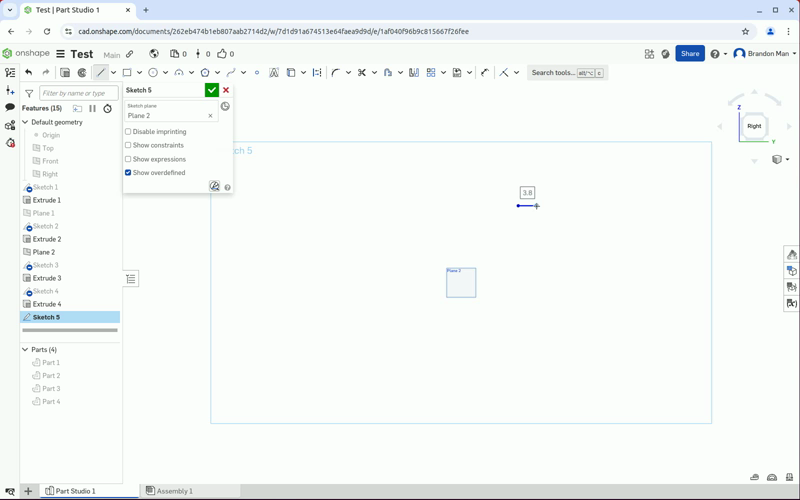
mouse_move(566, 205)
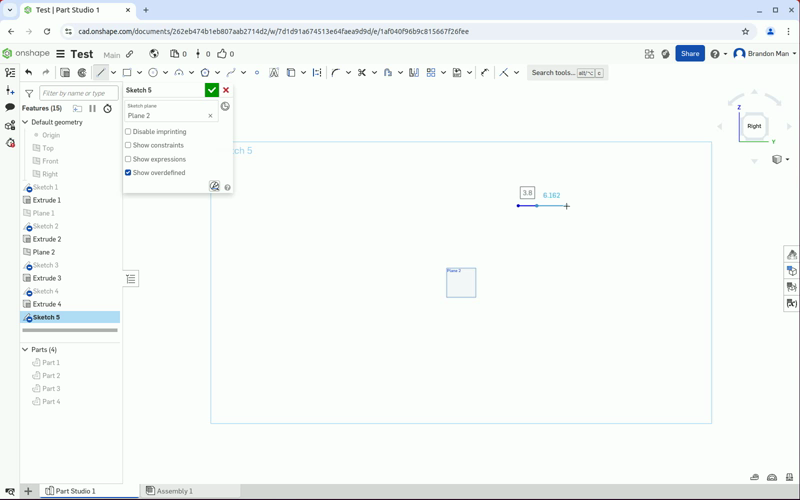
mouse_move(536, 196)
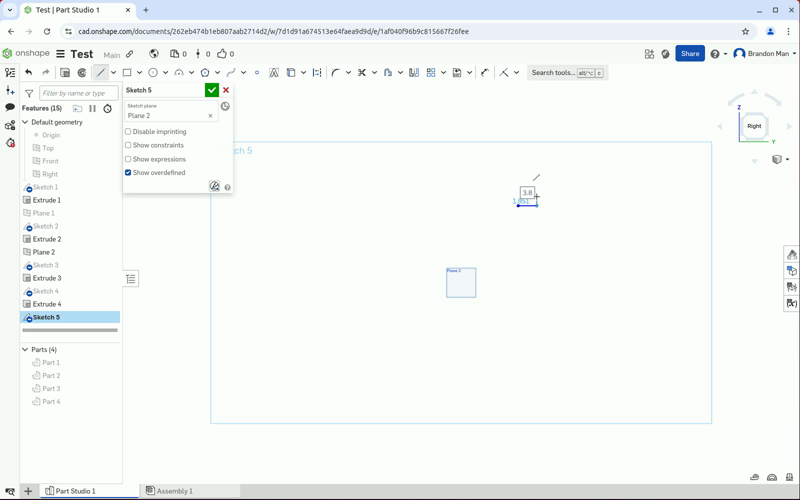
click(536, 196)
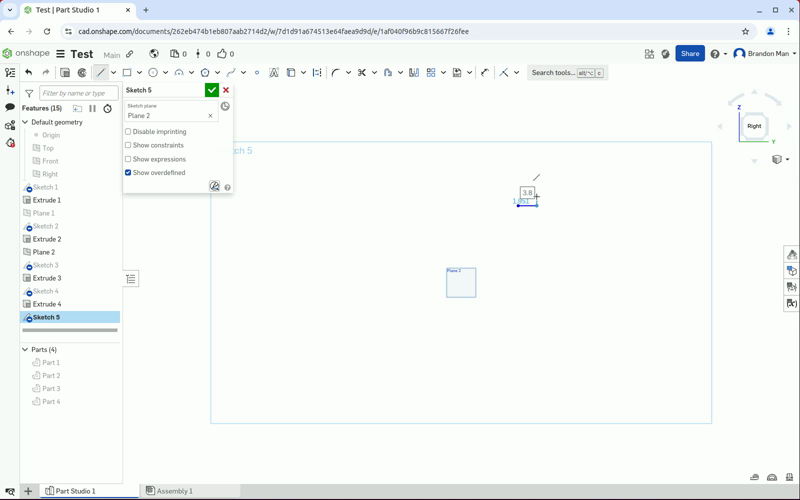
key_up(shift)
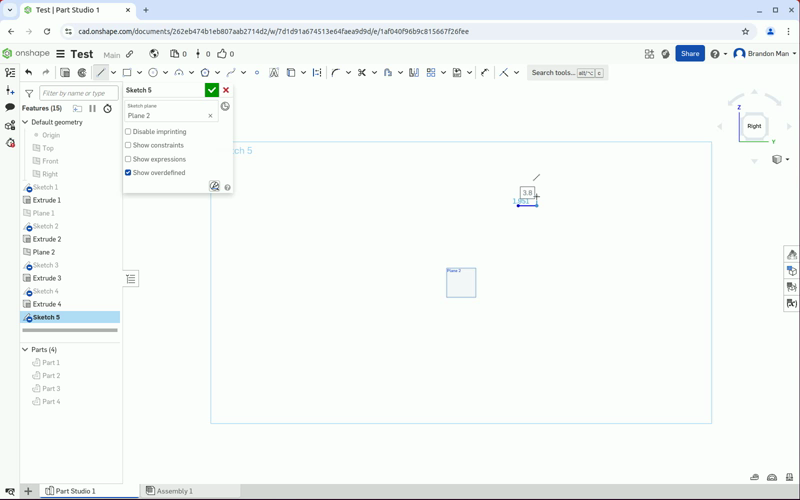
key_down(shift)
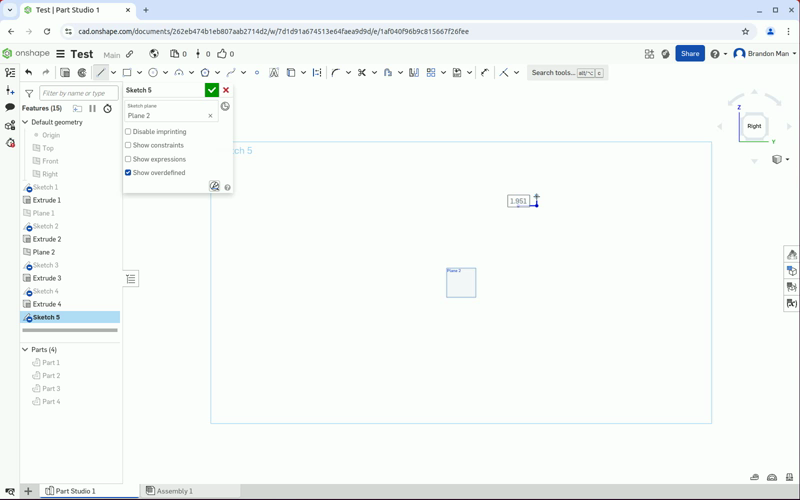
mouse_move(566, 196)
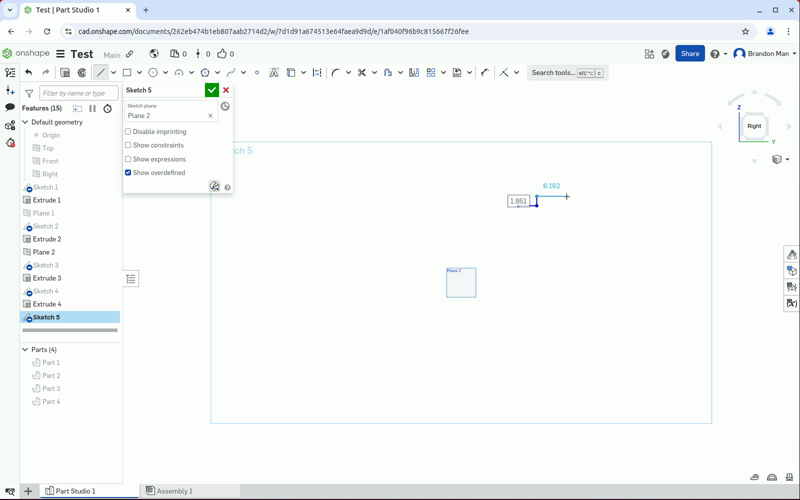
mouse_move(518, 196)
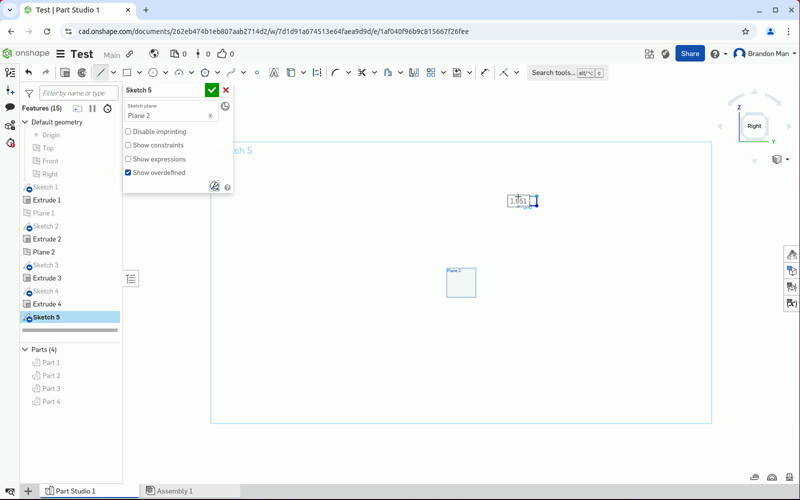
click(518, 196)
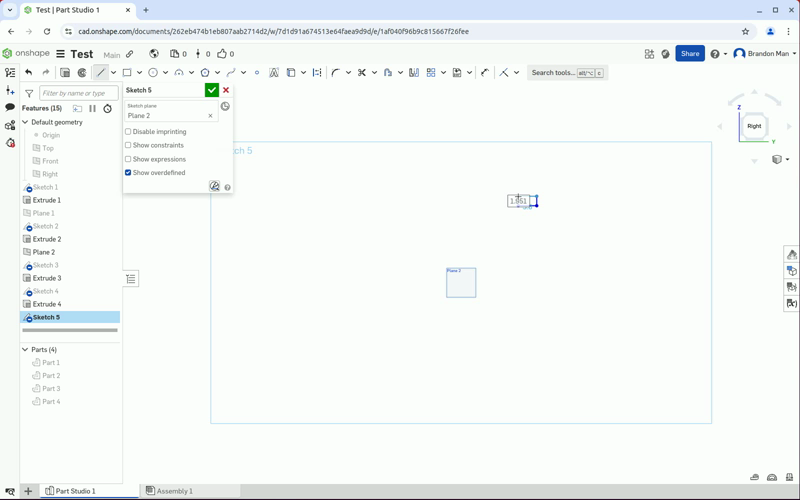
key_up(shift)
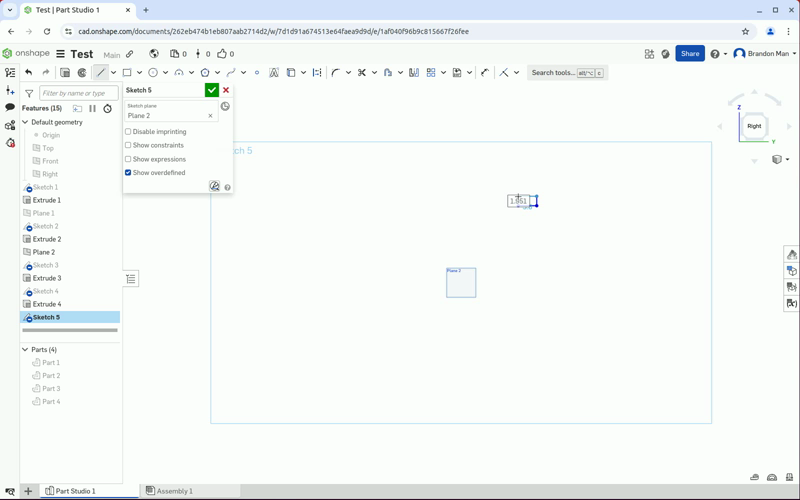
mouse_move(548, 196)
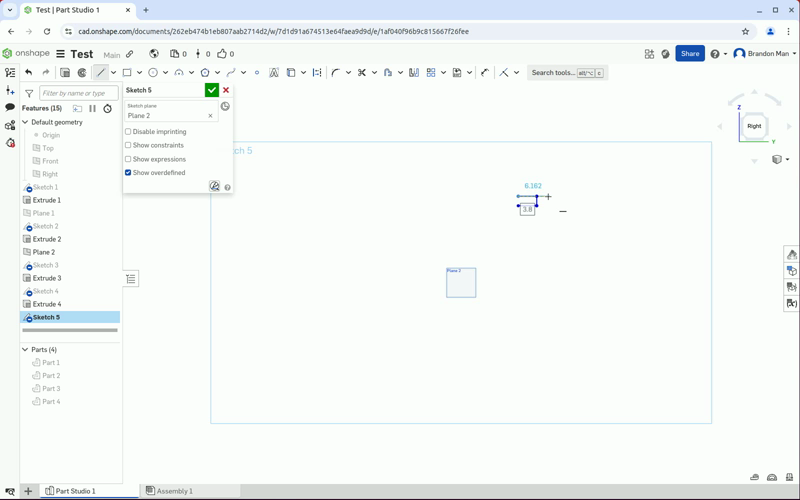
key_down(shift)
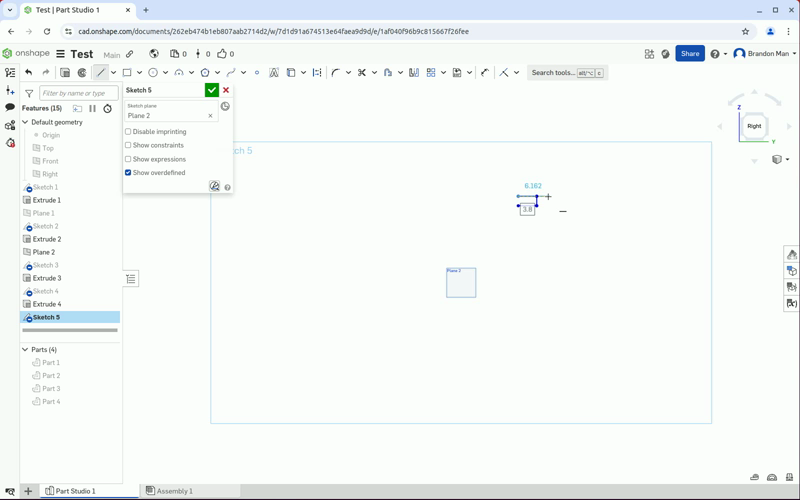
mouse_move(518, 205)
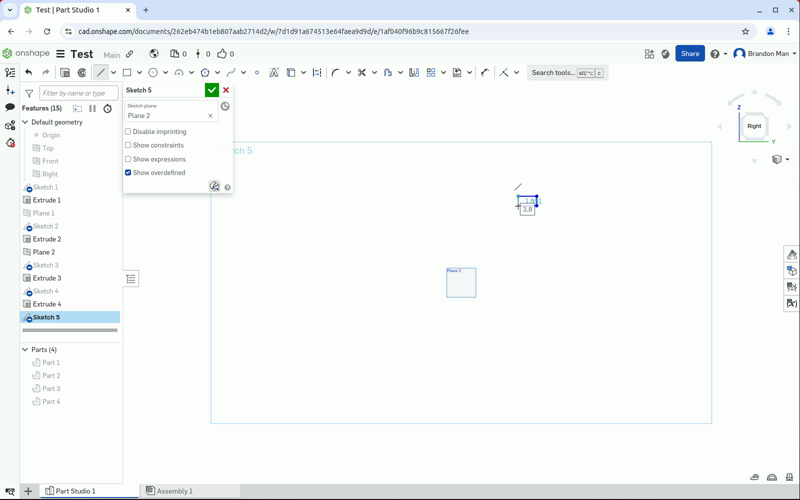
key_up(shift)
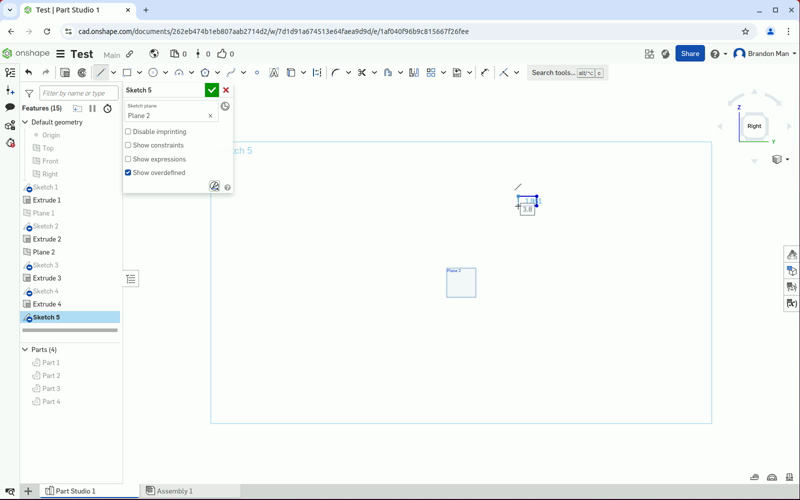
click(518, 205)
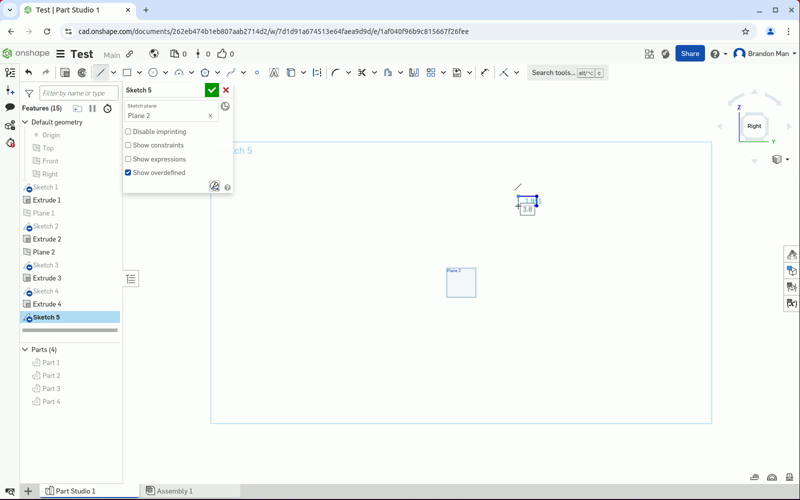
key(esc)
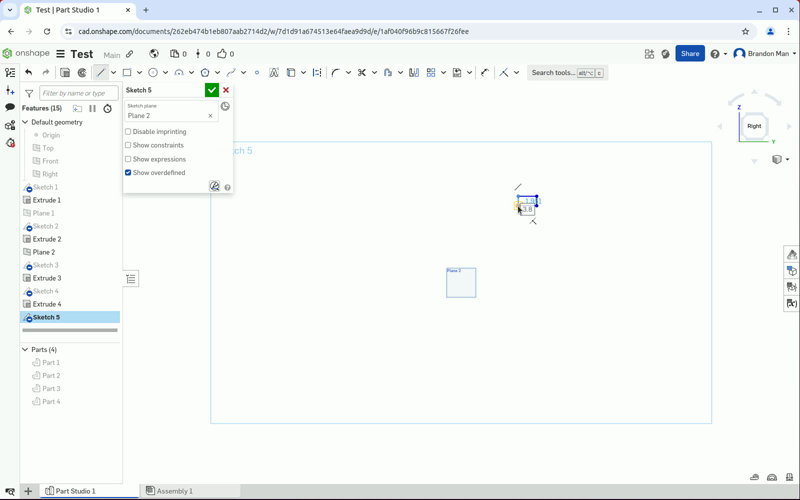
mouse_move(528, 200)
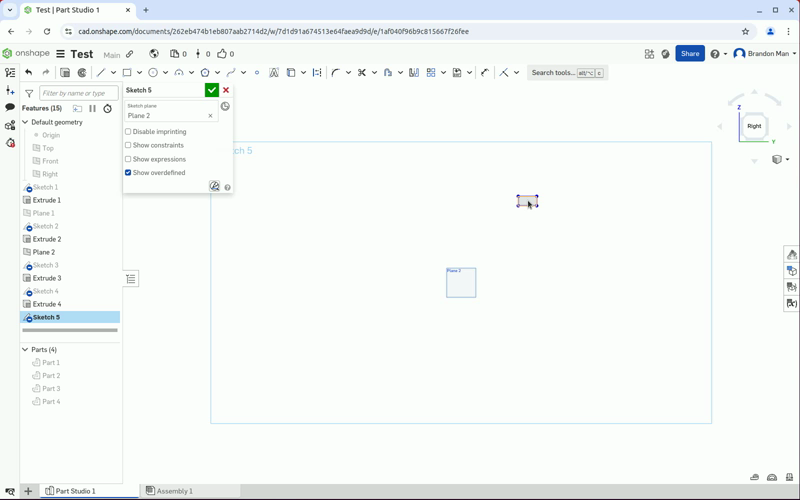
scroll(6)
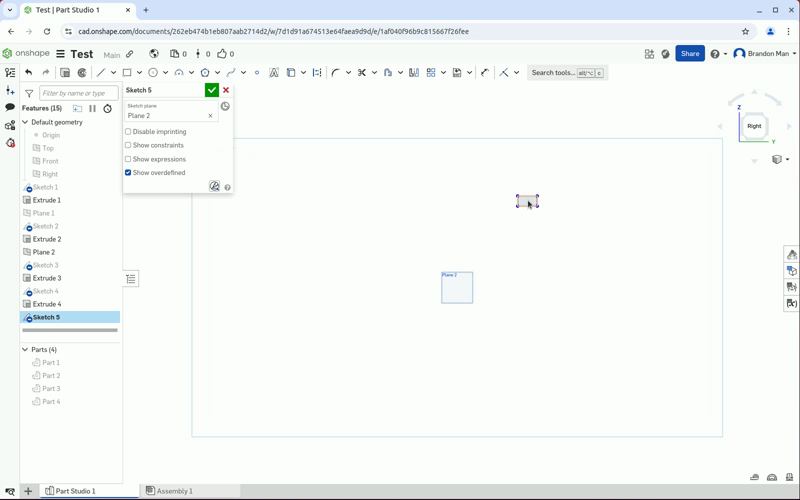
scroll(6)
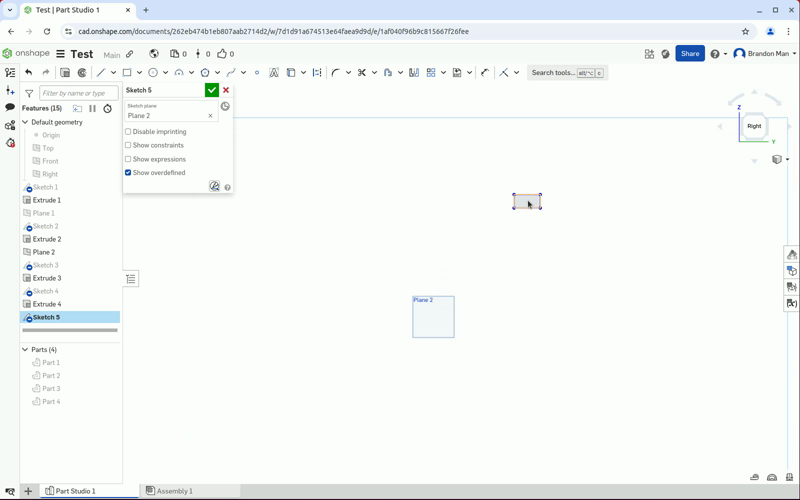
scroll(6)
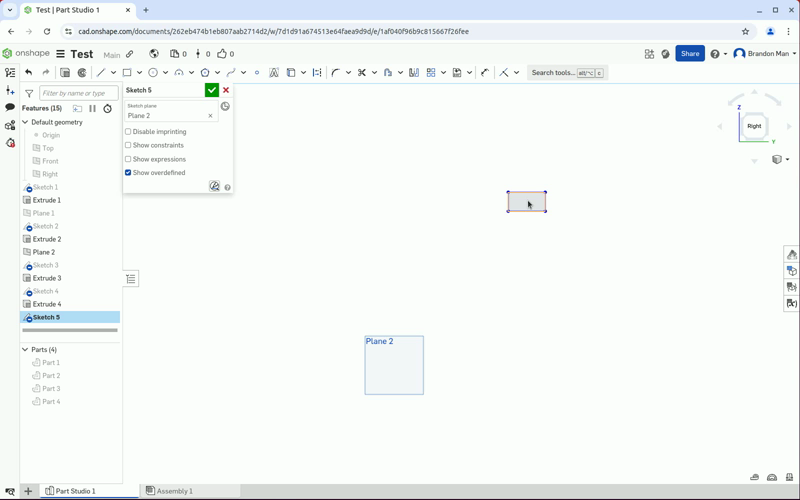
scroll(6)
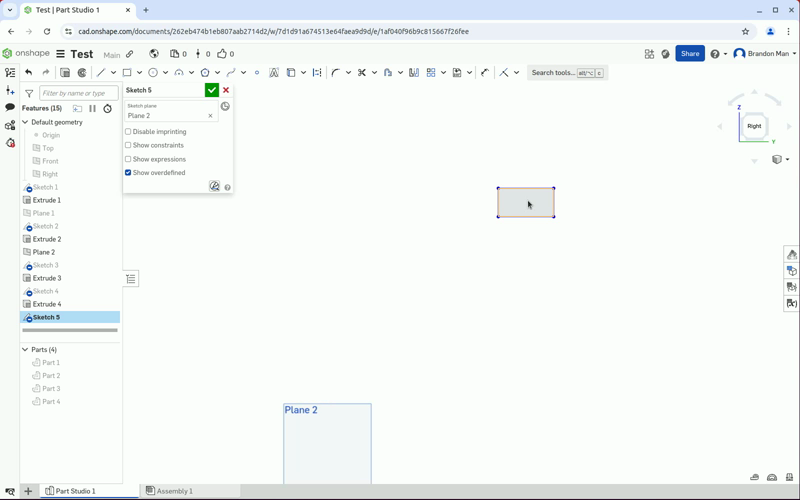
scroll(6)
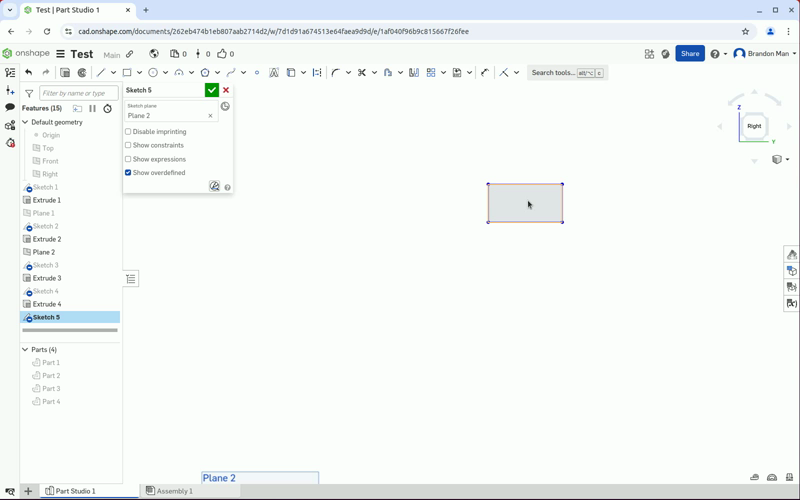
scroll(6)
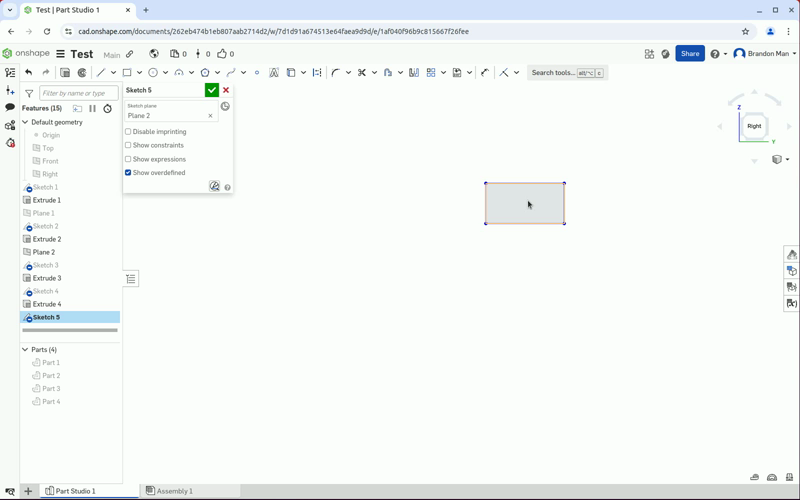
scroll(6)
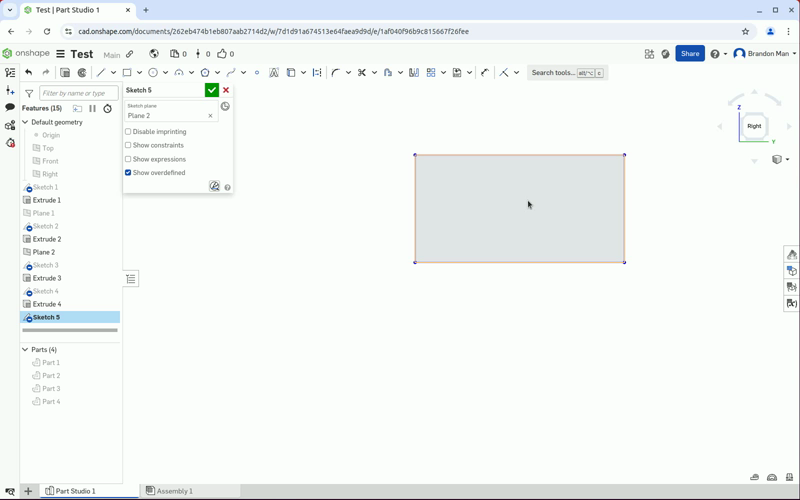
click(528, 200)
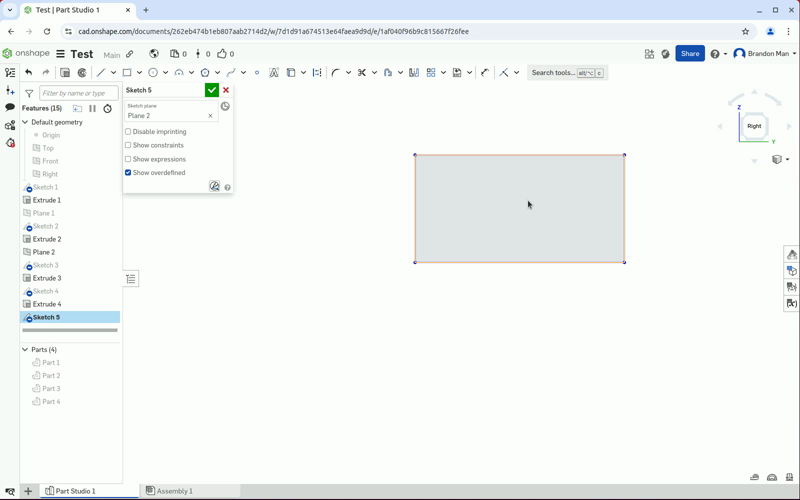
scroll(-6)
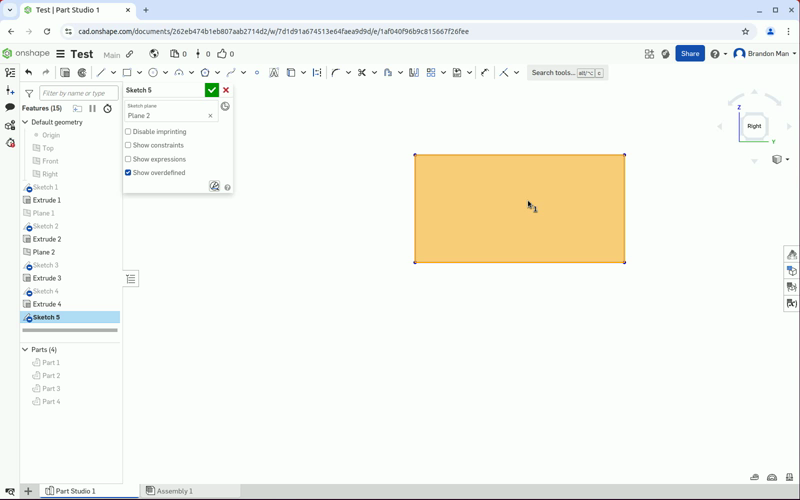
scroll(-6)
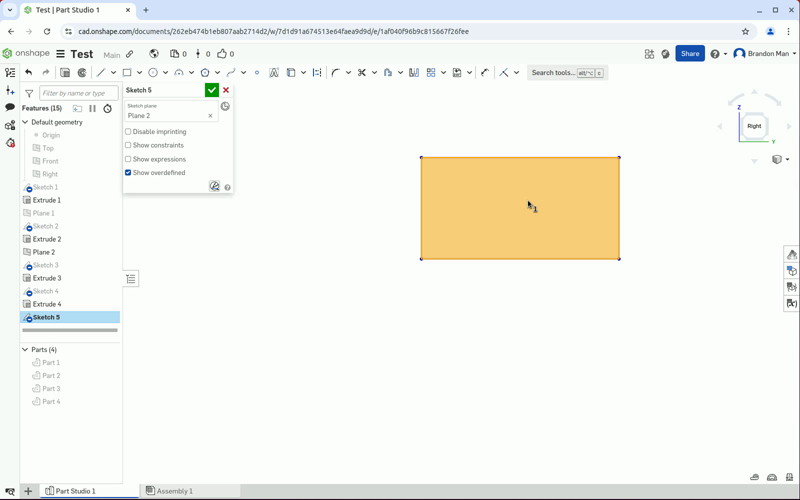
scroll(-6)
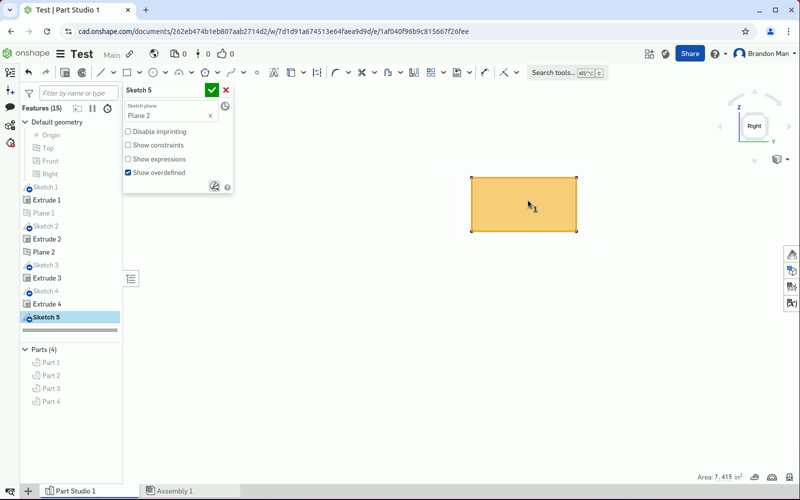
scroll(-6)
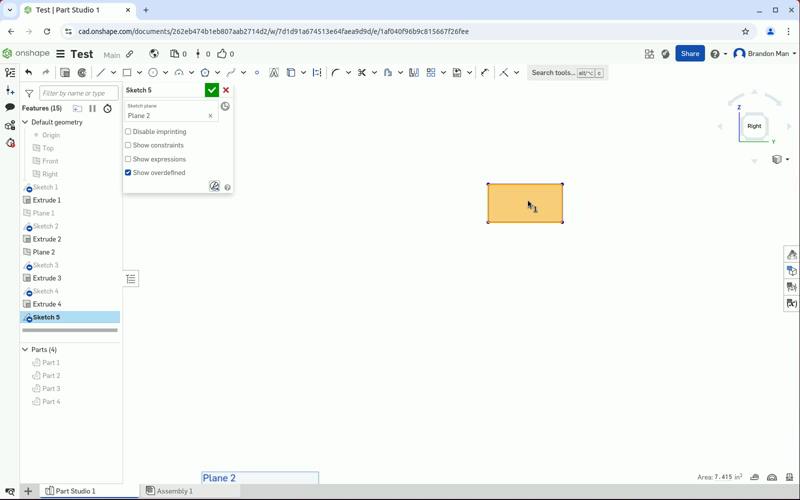
scroll(-6)
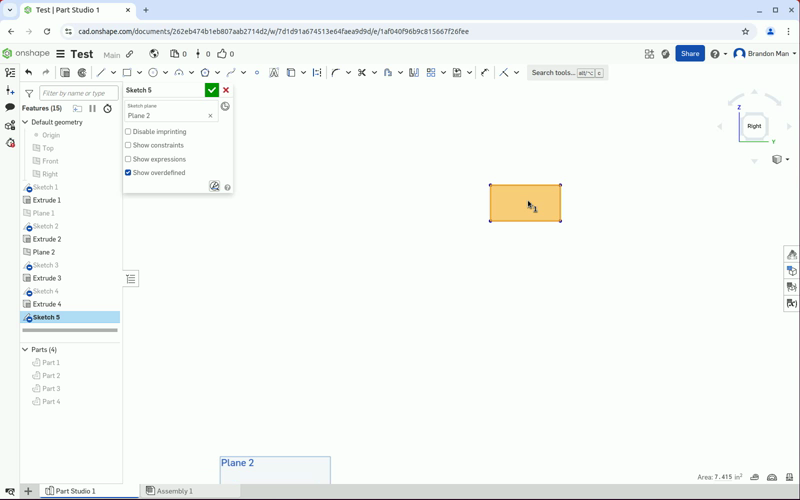
scroll(-6)
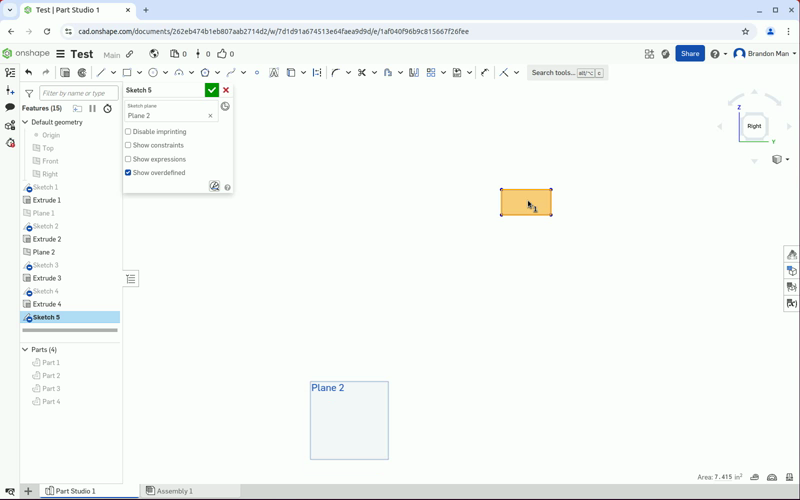
scroll(-6)
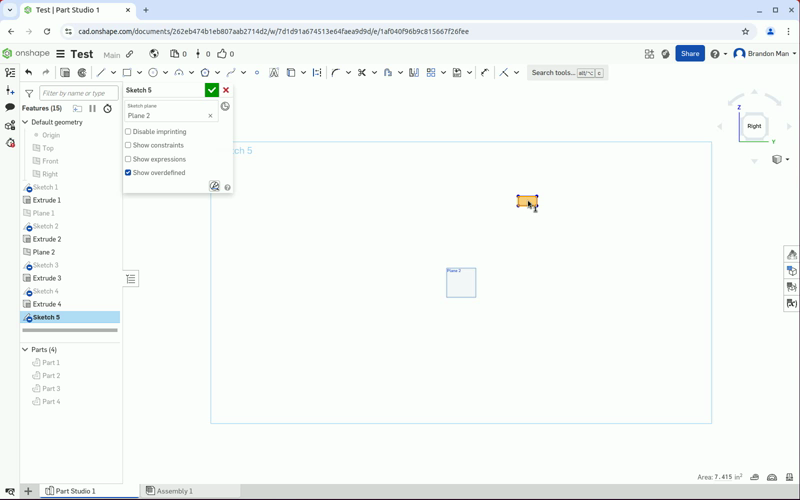
mouse_move(73, 352)
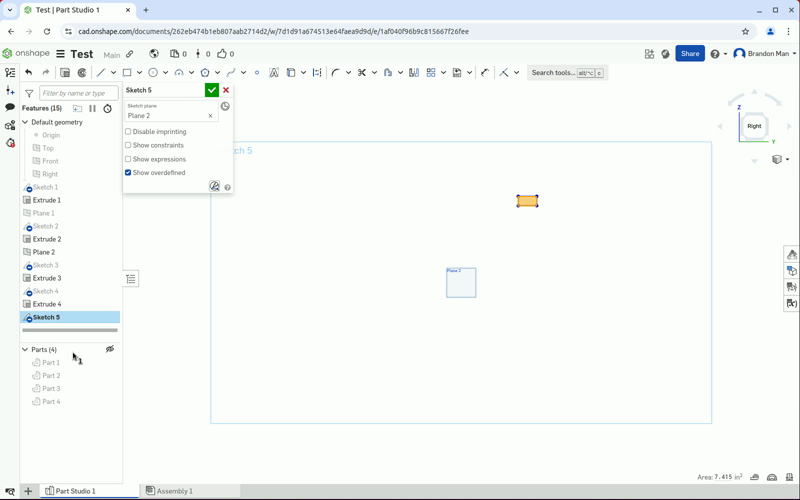
key(shift+y)
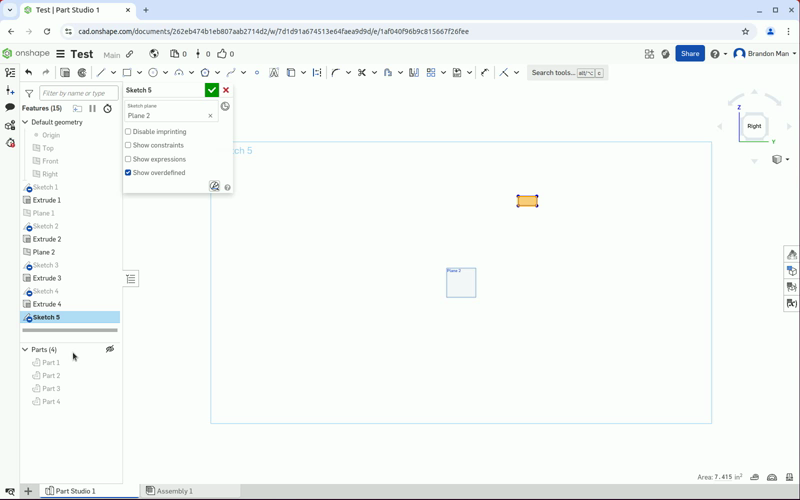
key(shift+e)
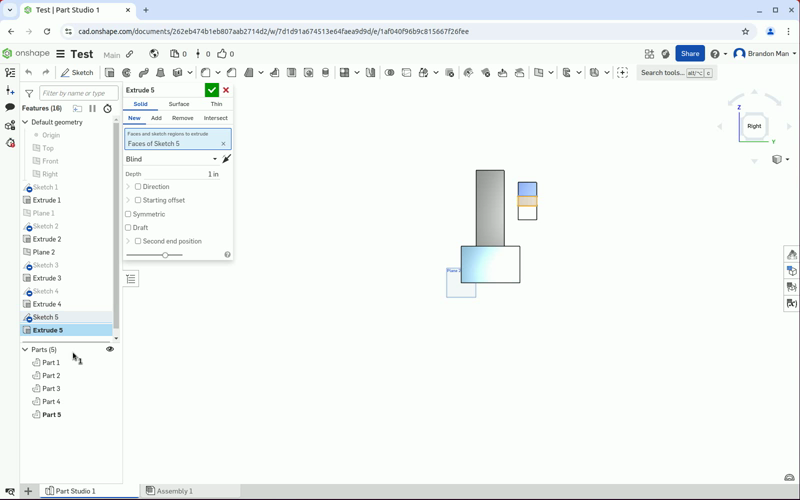
mouse_move(143, 106)
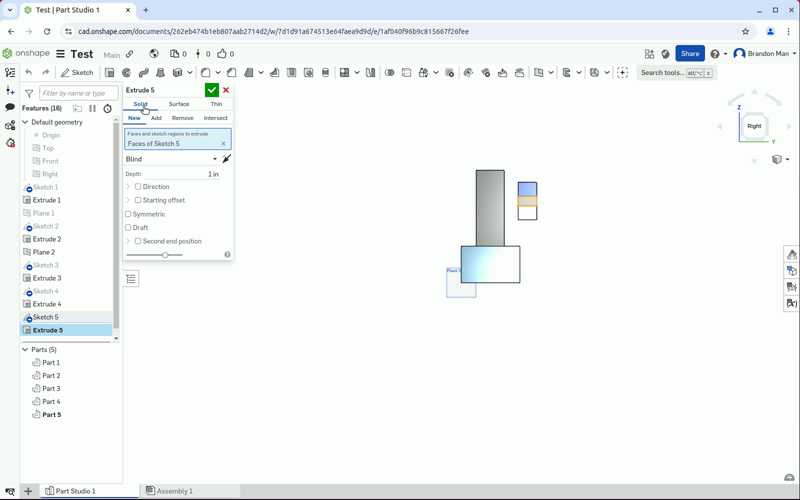
click(143, 106)
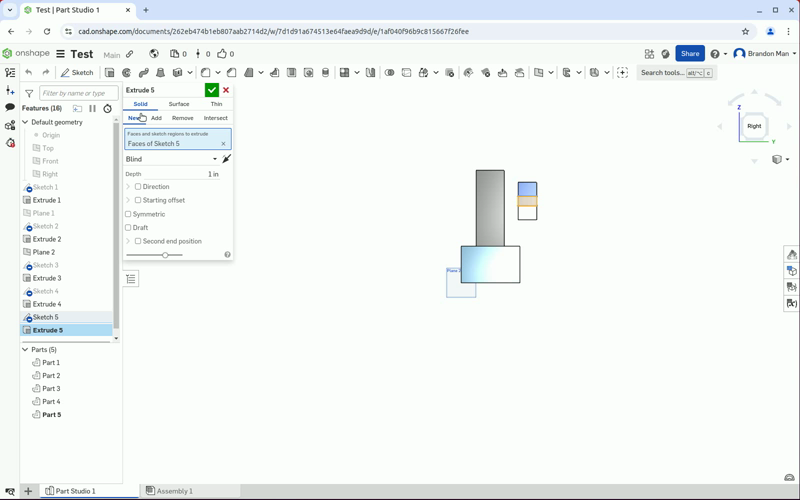
mouse_move(137, 120)
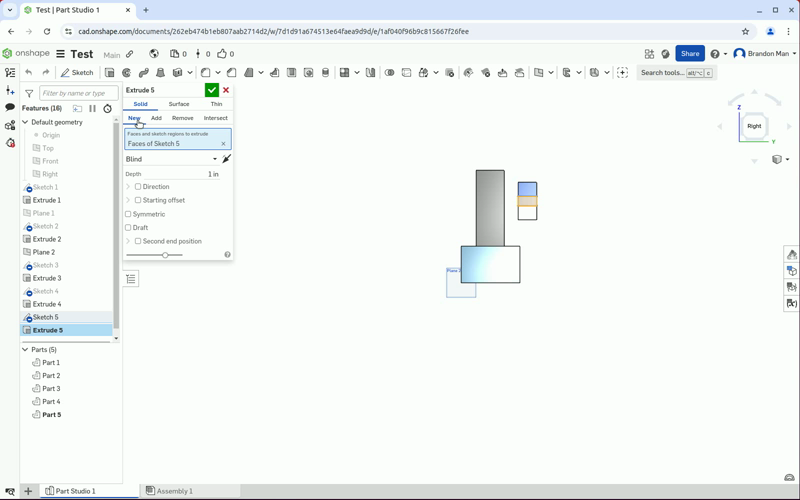
click(137, 120)
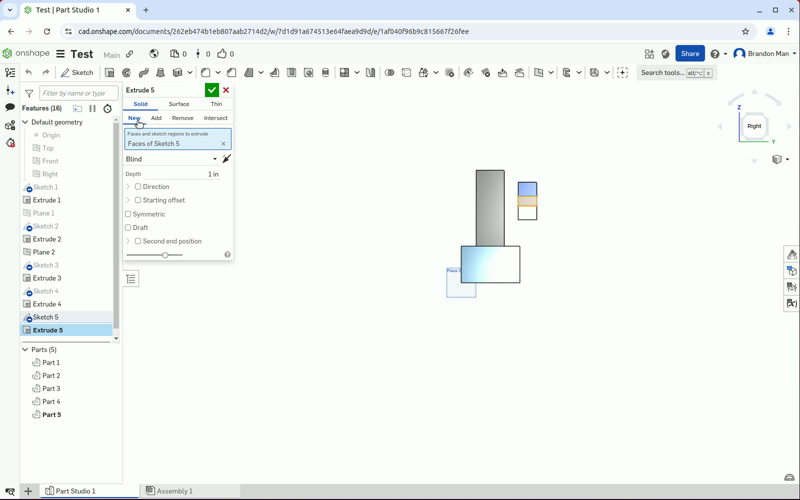
key(tab, 4)
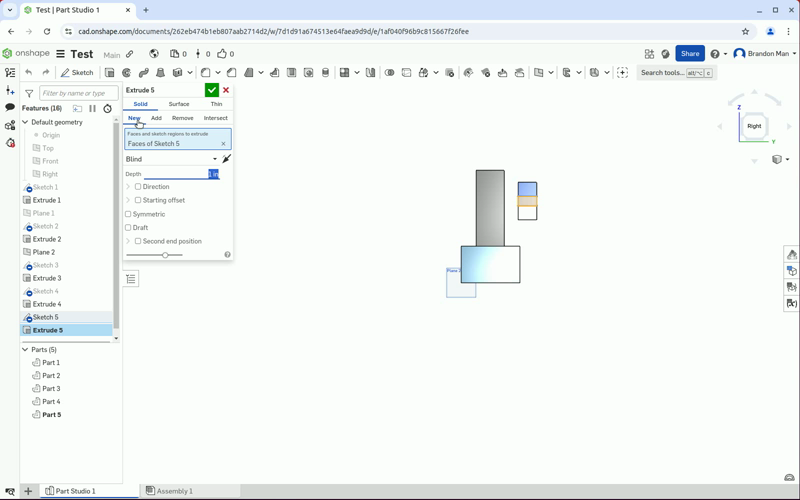
text(0.481)
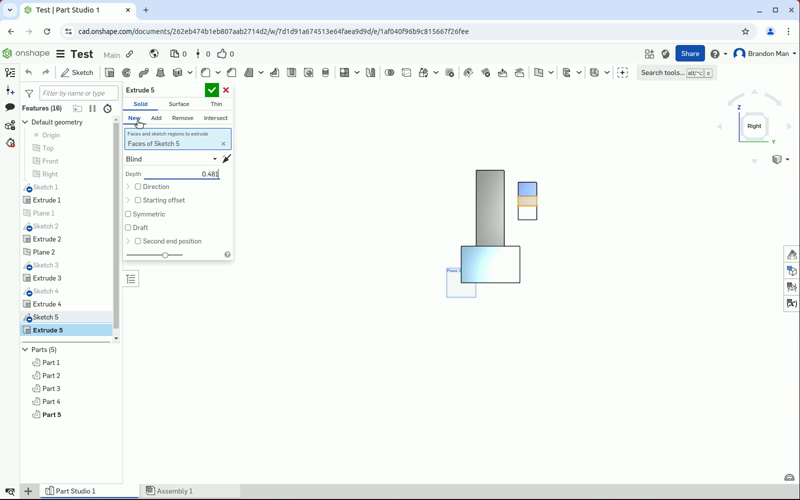
key(enter)
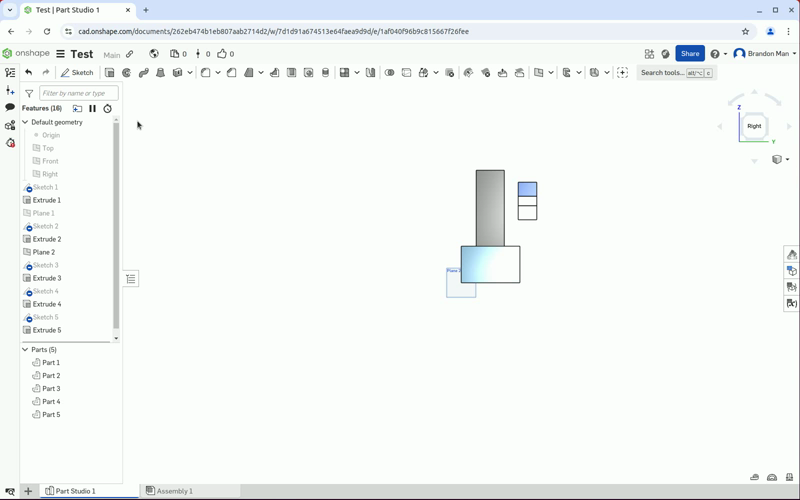
key(shift+h)
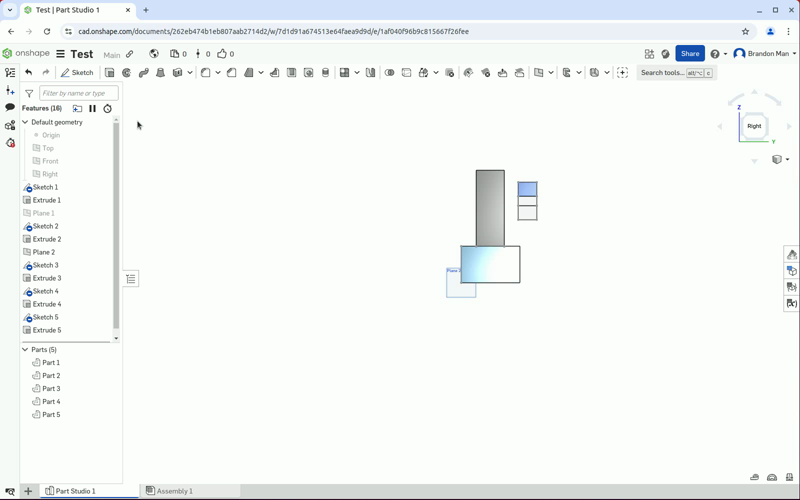
key(shift+h)
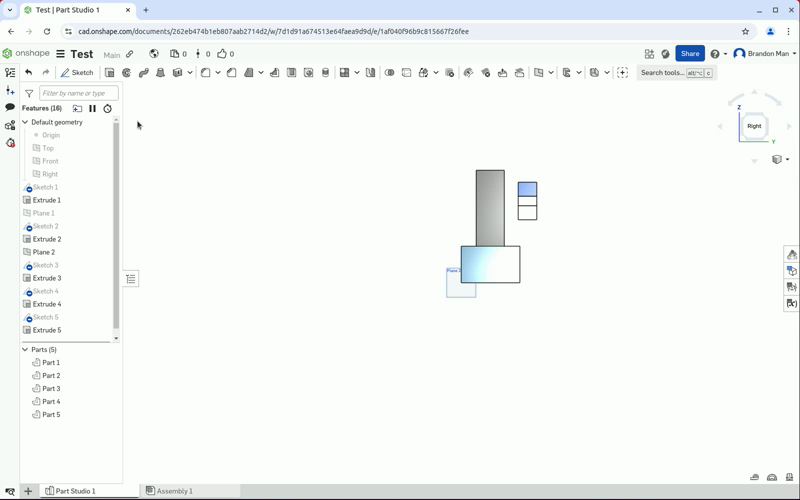
mouse_move(69, 189)
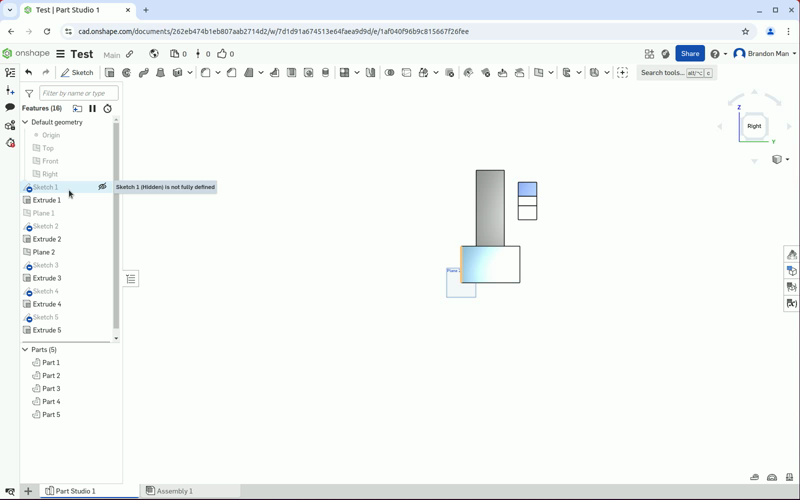
click(69, 189)
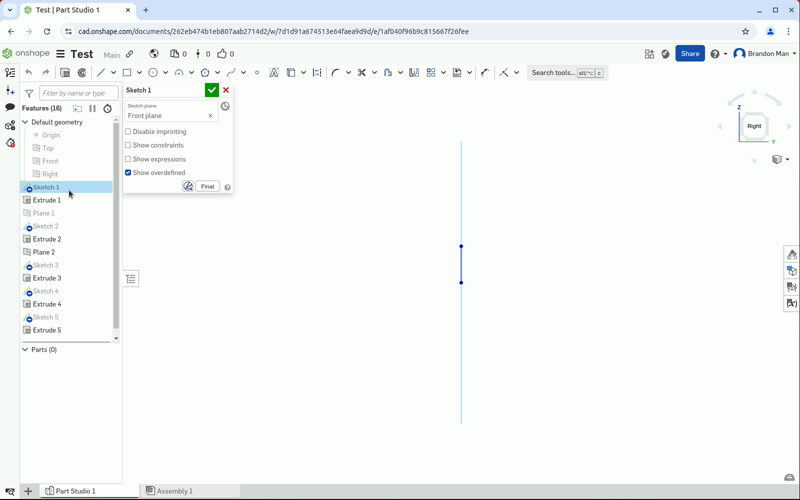
mouse_move(229, 92)
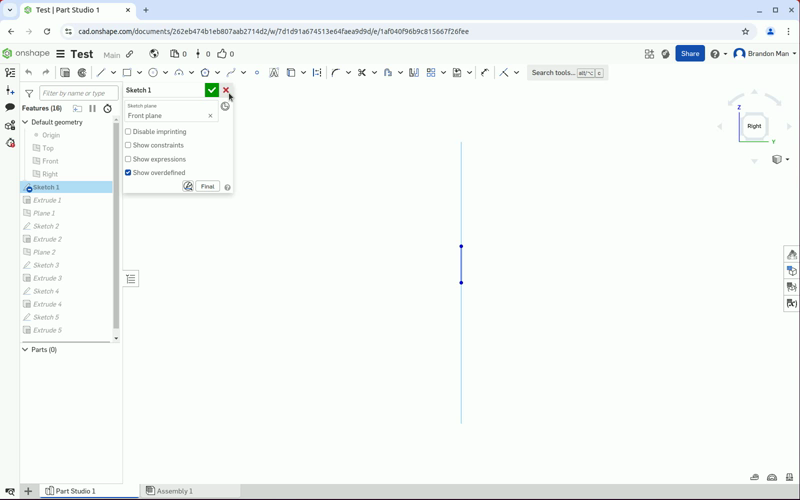
click(229, 92)
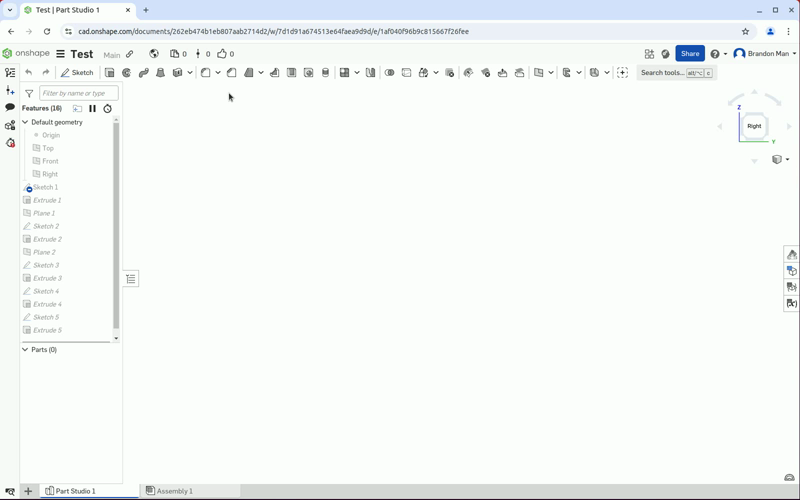
key(shift+s)
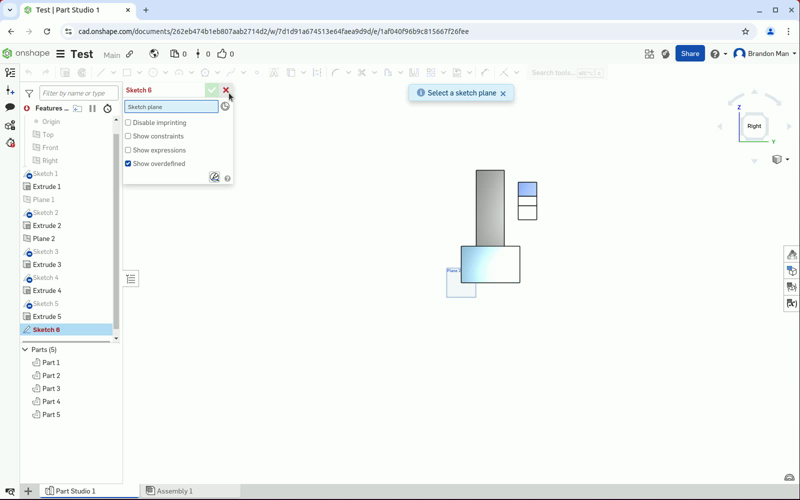
mouse_move(69, 241)
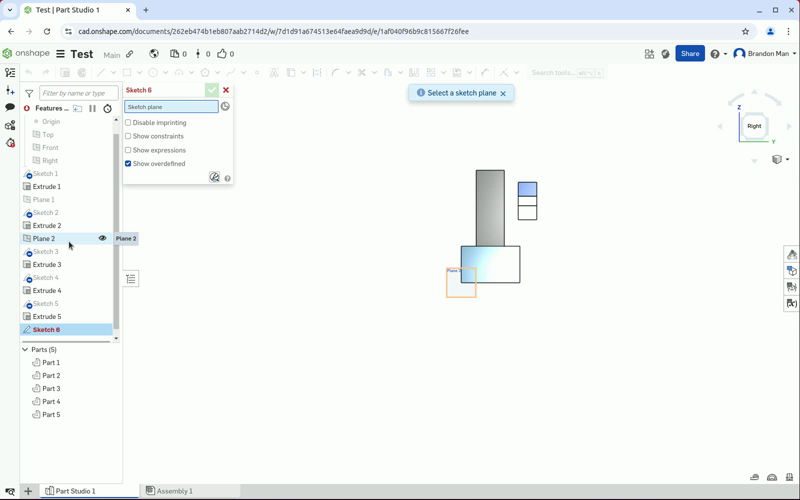
click(69, 241)
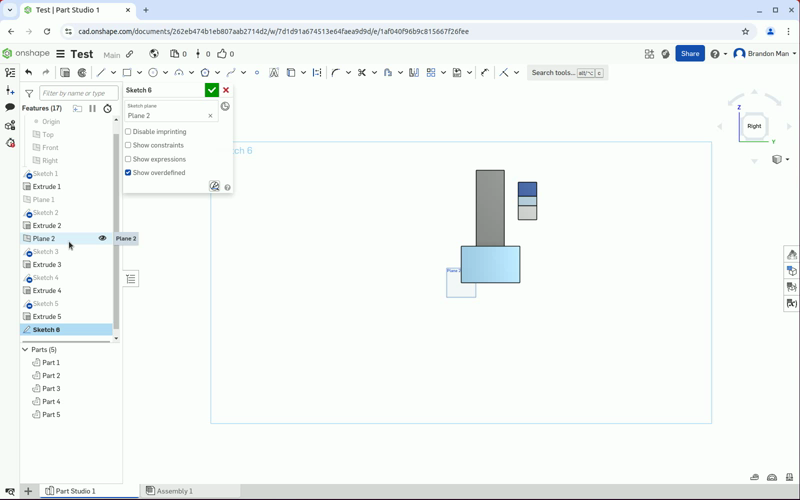
mouse_move(73, 352)
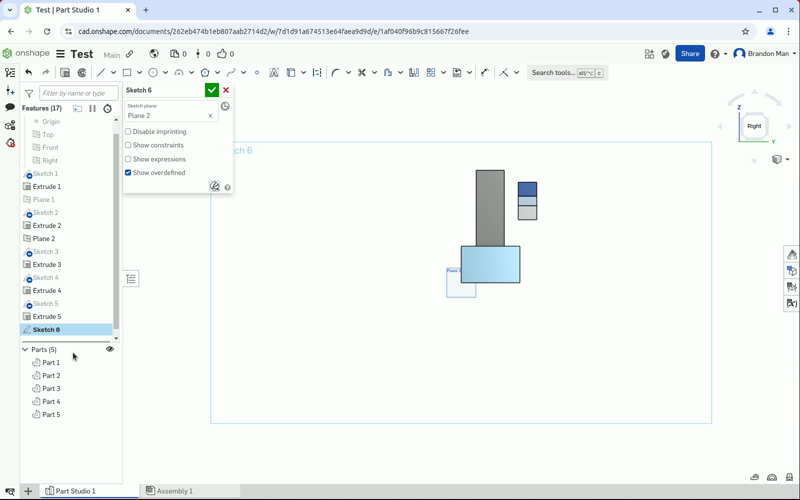
key(y)
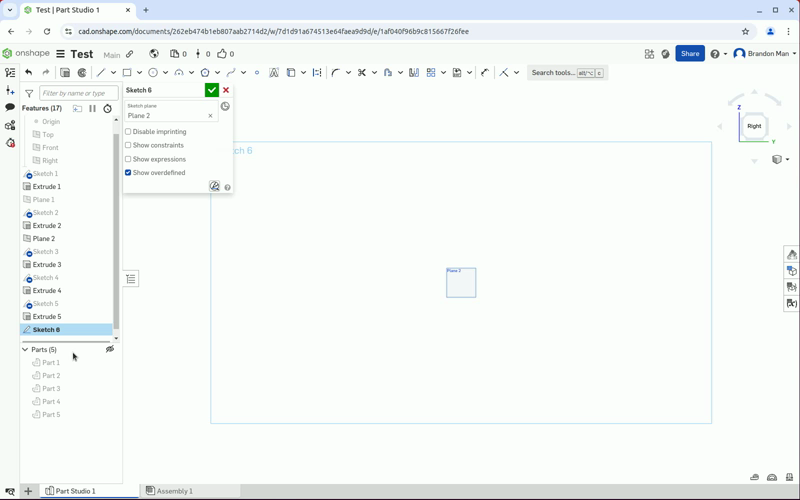
key(l)
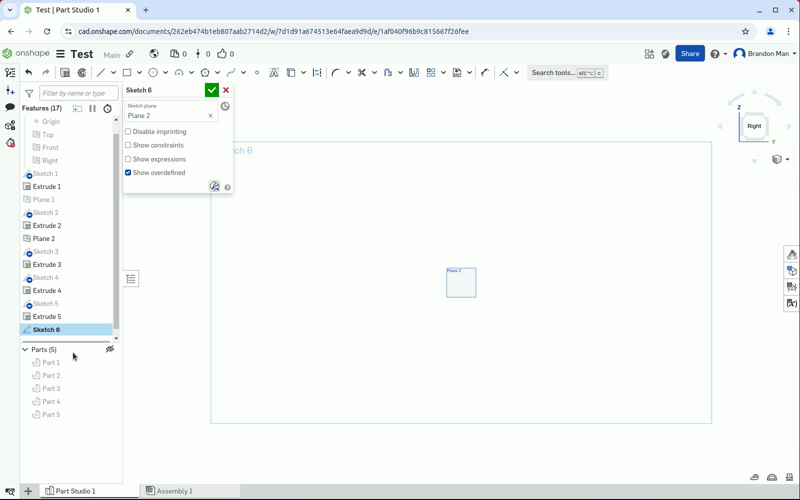
key_down(shift)
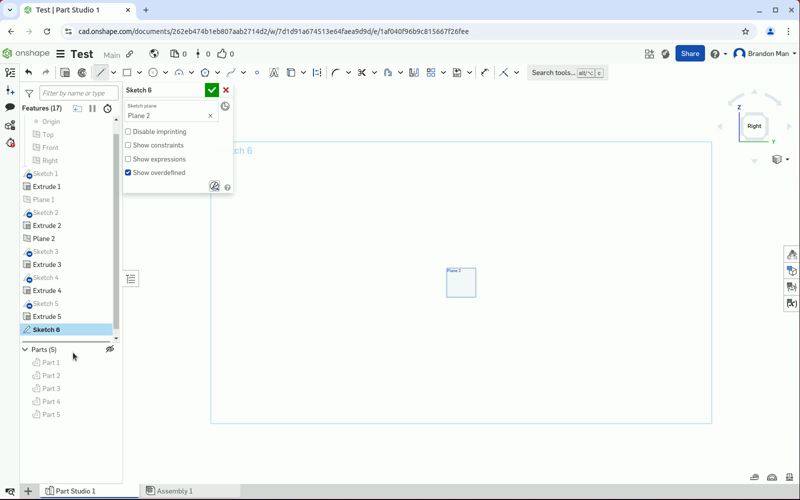
mouse_move(518, 205)
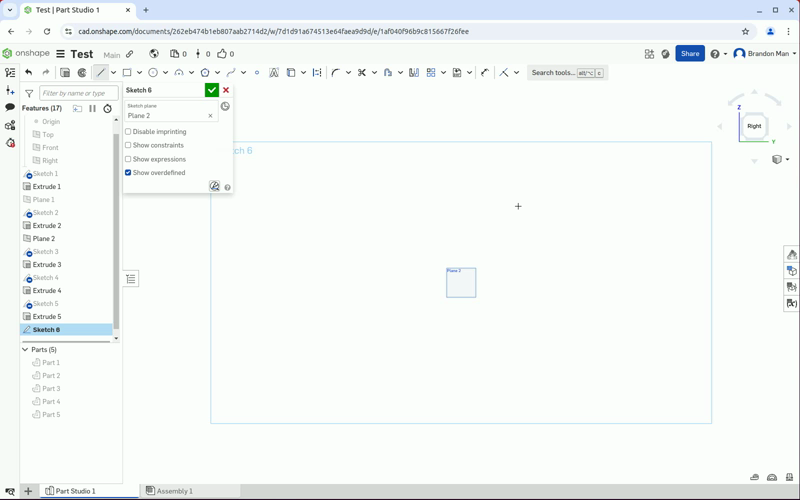
click(518, 205)
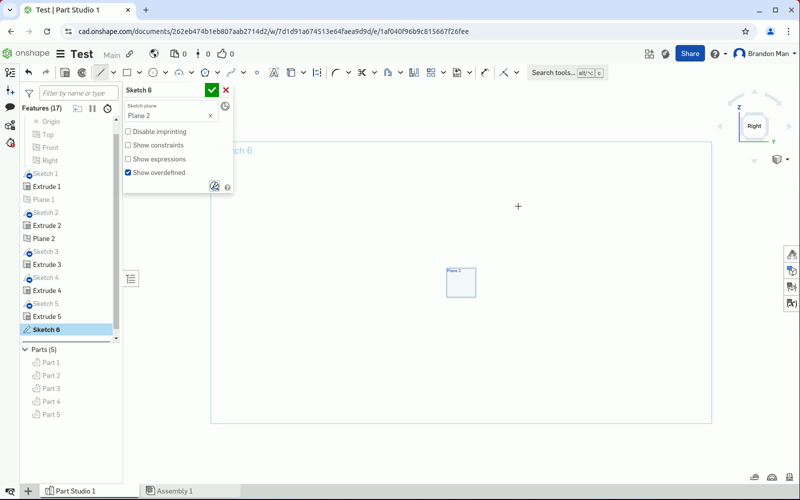
key_up(shift)
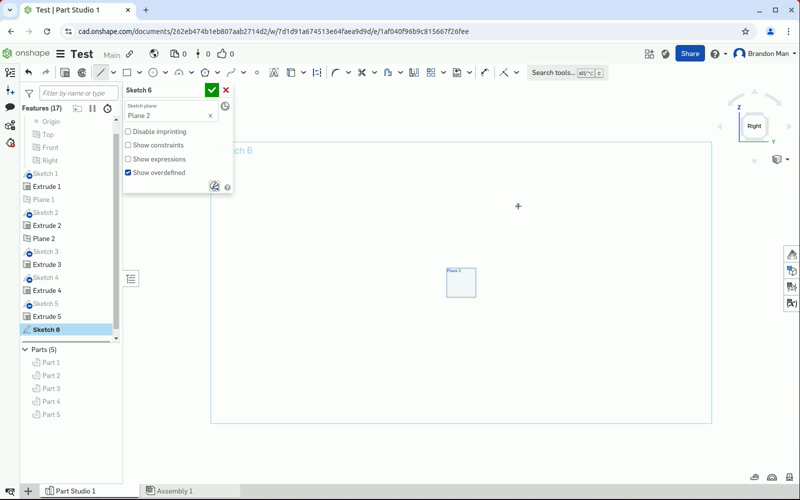
key_down(shift)
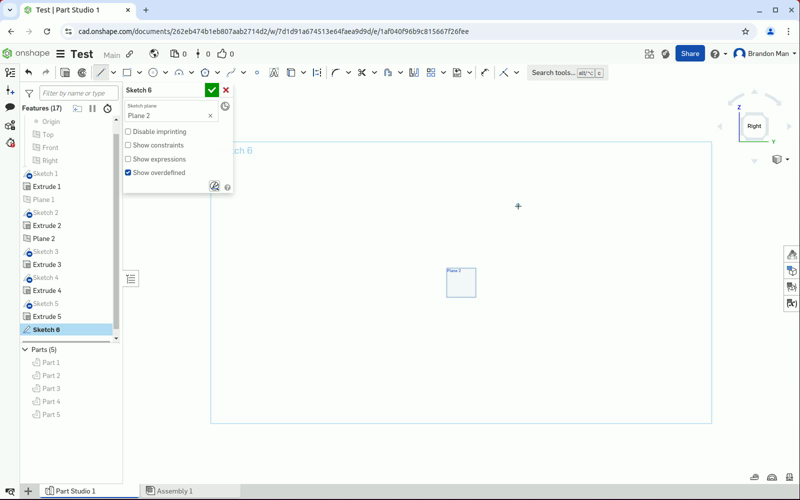
mouse_move(548, 205)
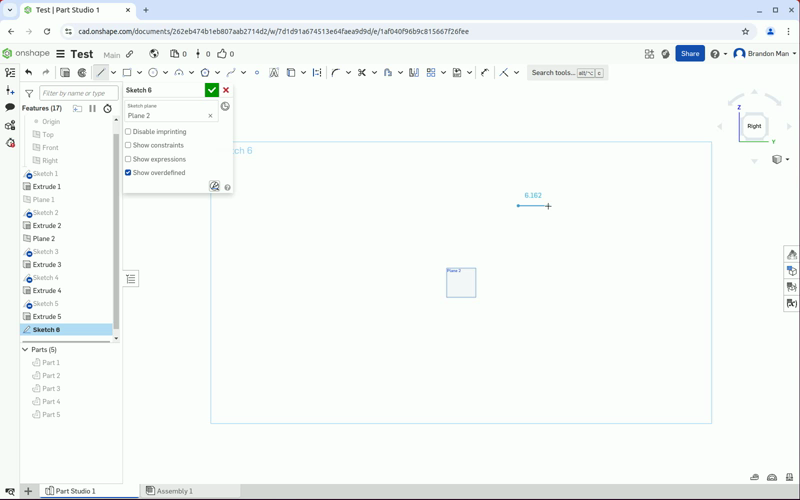
mouse_move(536, 205)
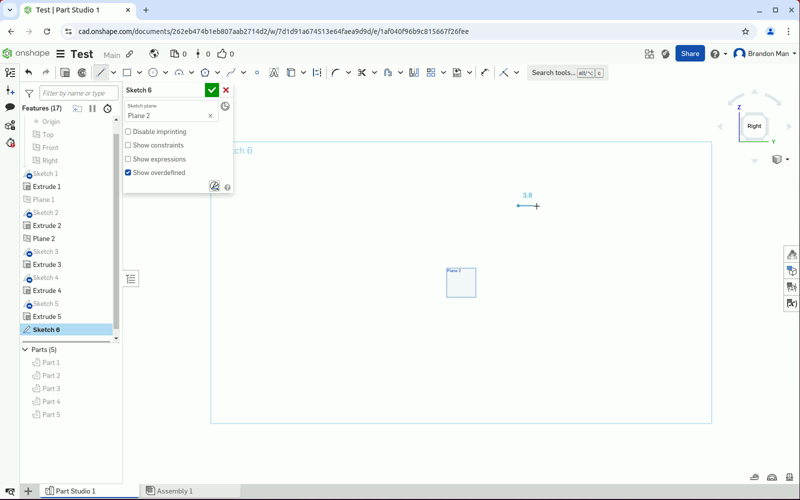
click(536, 205)
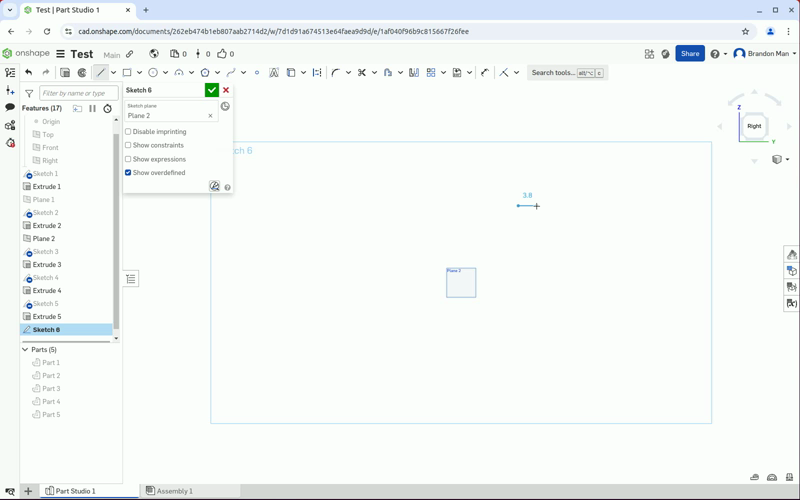
key_up(shift)
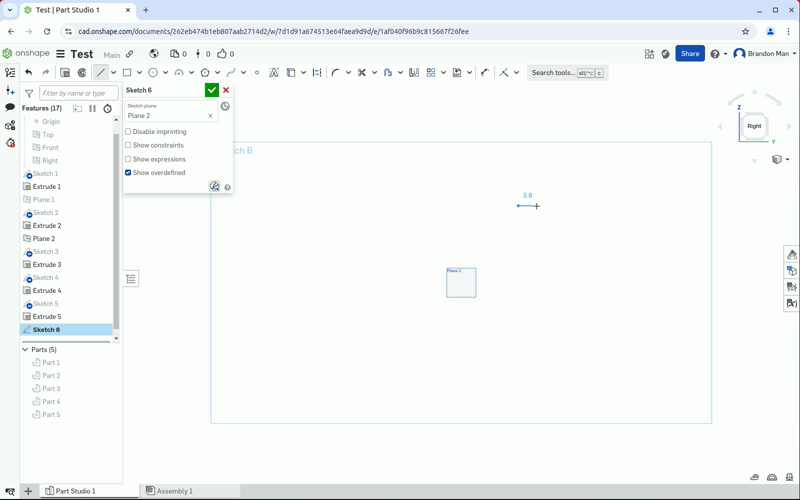
key_down(shift)
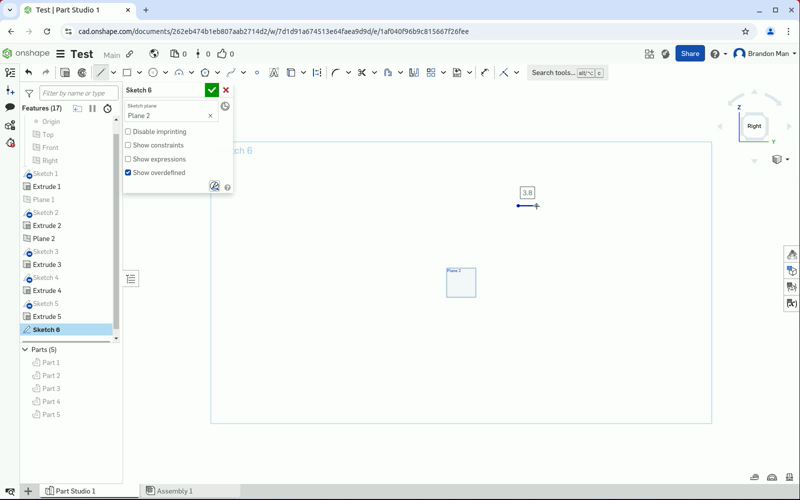
mouse_move(566, 205)
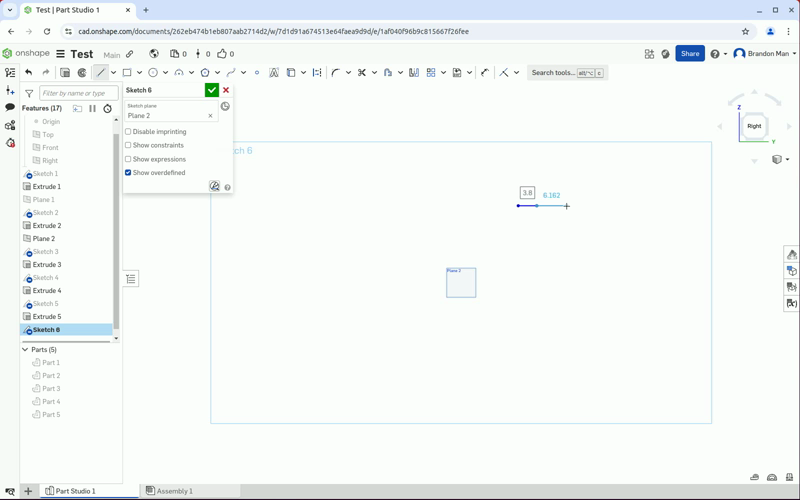
mouse_move(536, 196)
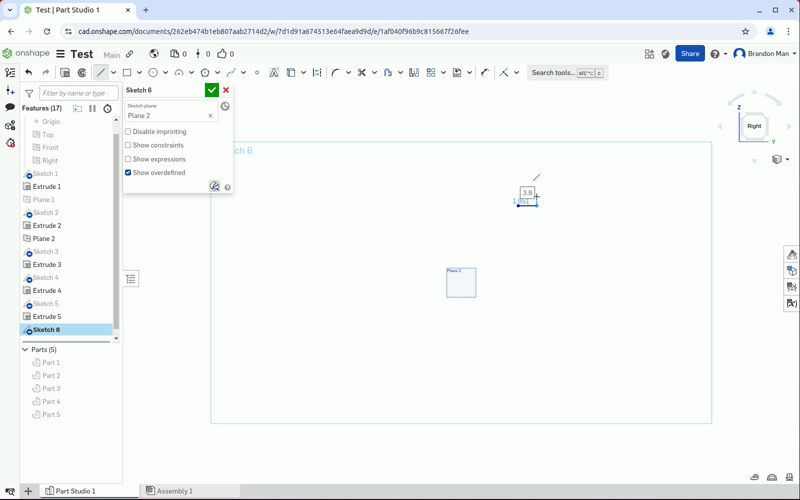
click(536, 196)
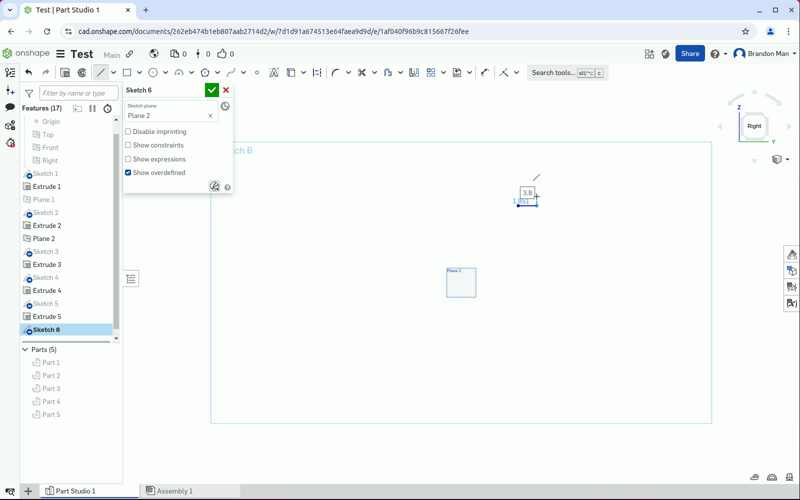
key_up(shift)
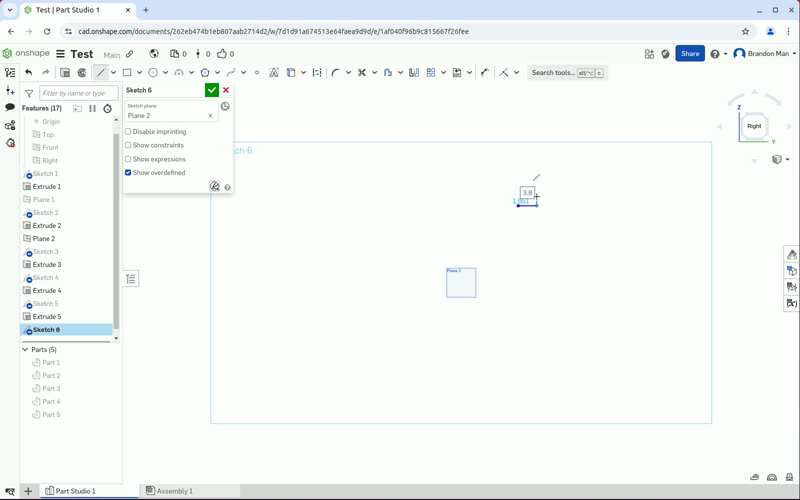
key_down(shift)
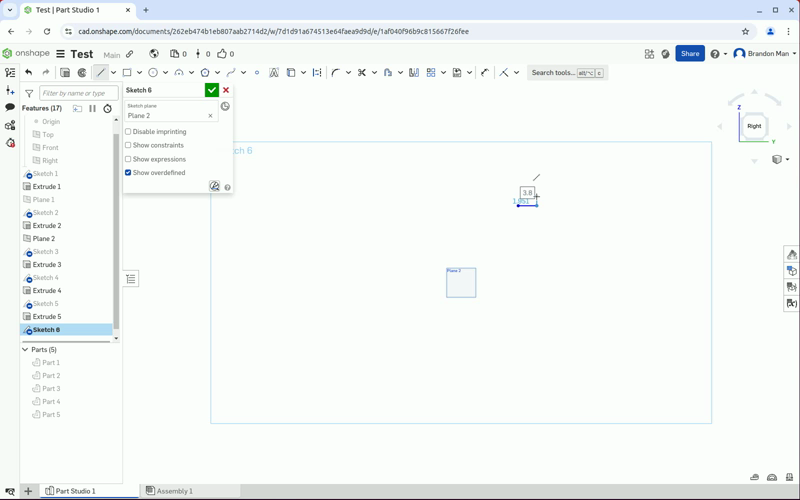
mouse_move(566, 196)
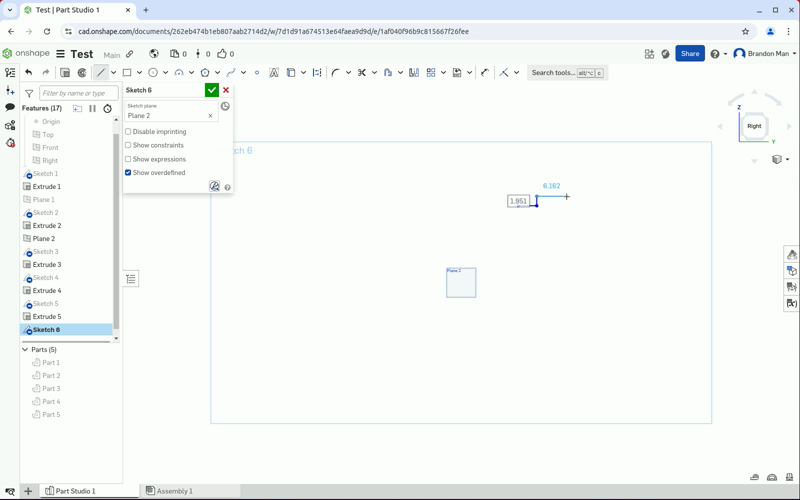
mouse_move(518, 196)
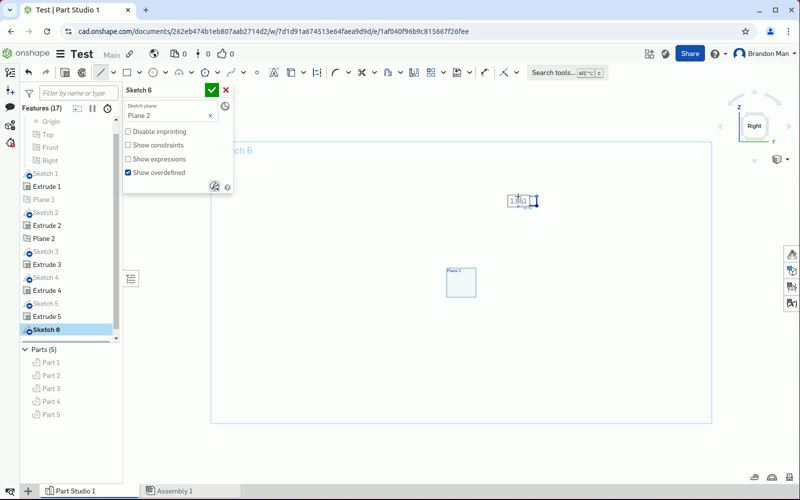
click(518, 196)
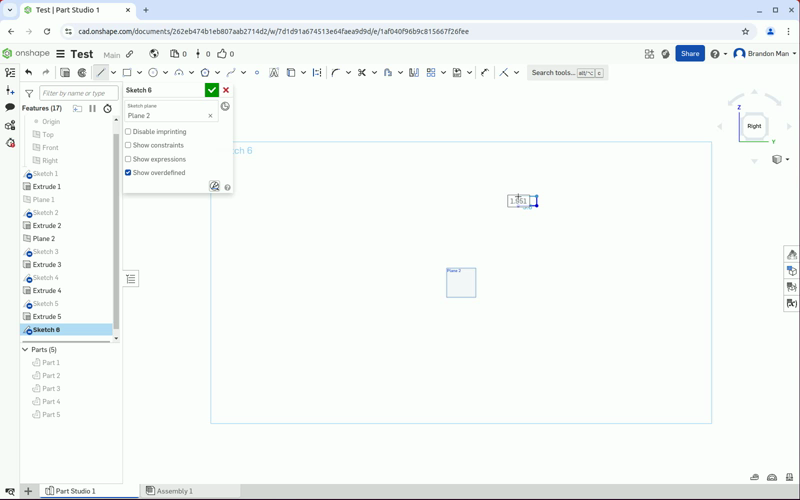
key_up(shift)
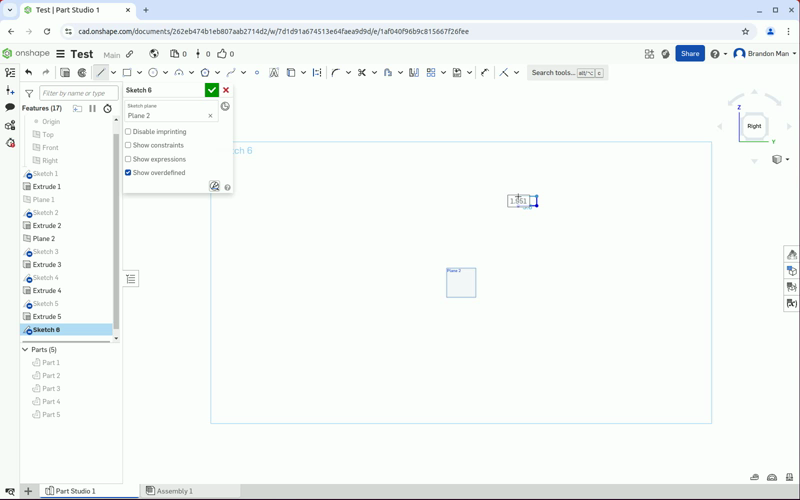
mouse_move(548, 196)
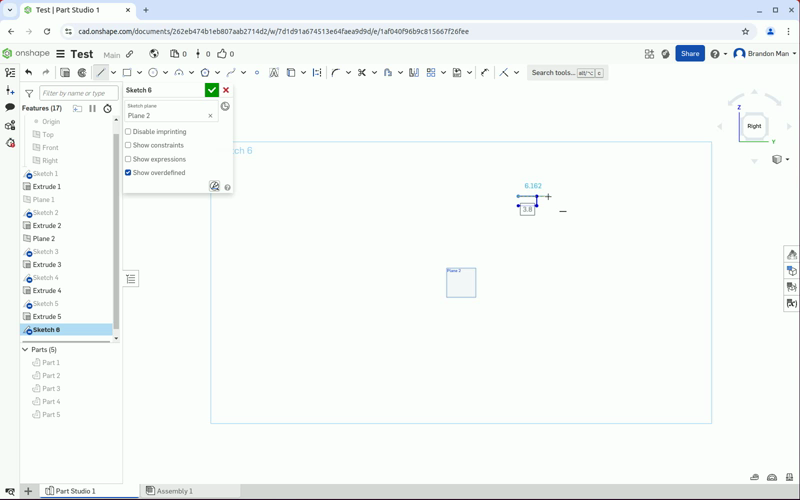
key_down(shift)
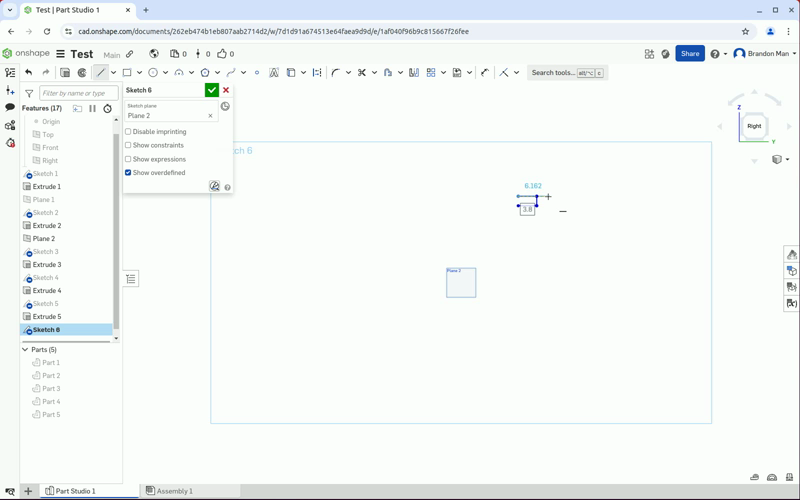
mouse_move(518, 205)
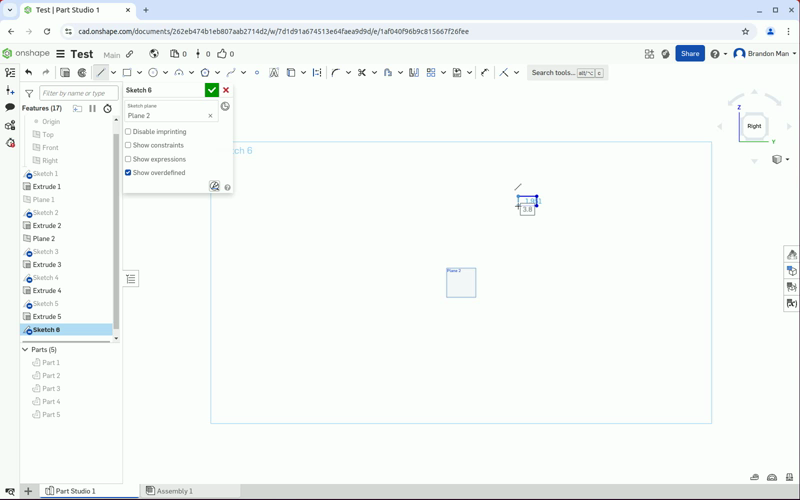
key_up(shift)
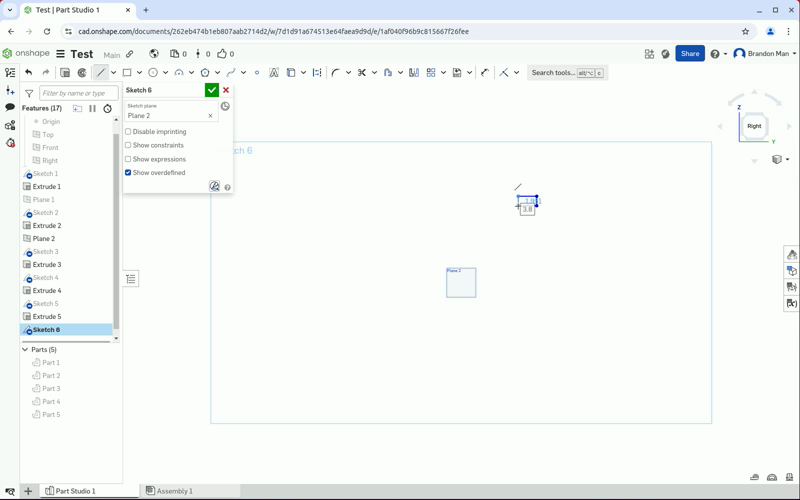
click(518, 205)
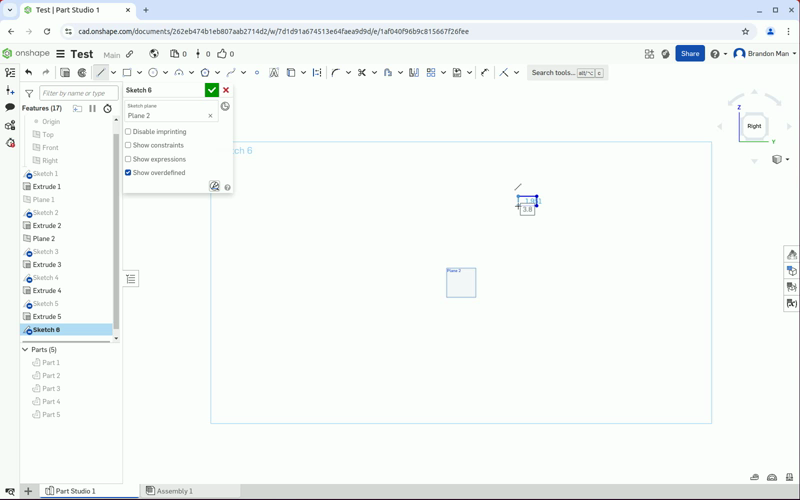
key(esc)
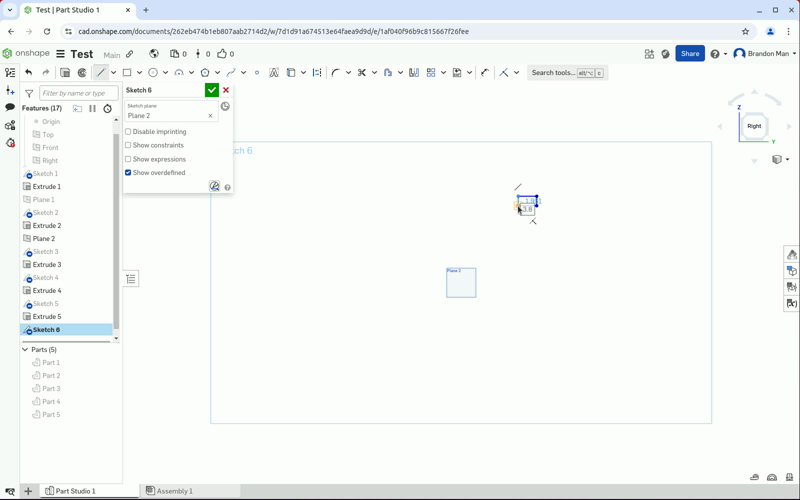
mouse_move(536, 201)
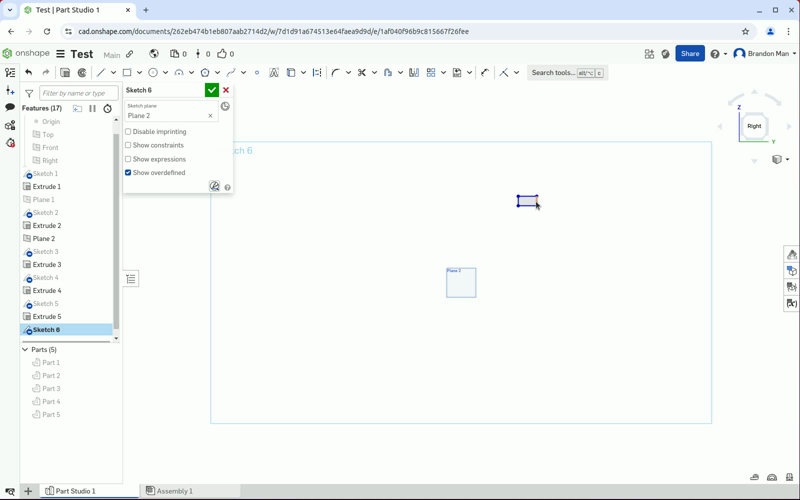
scroll(6)
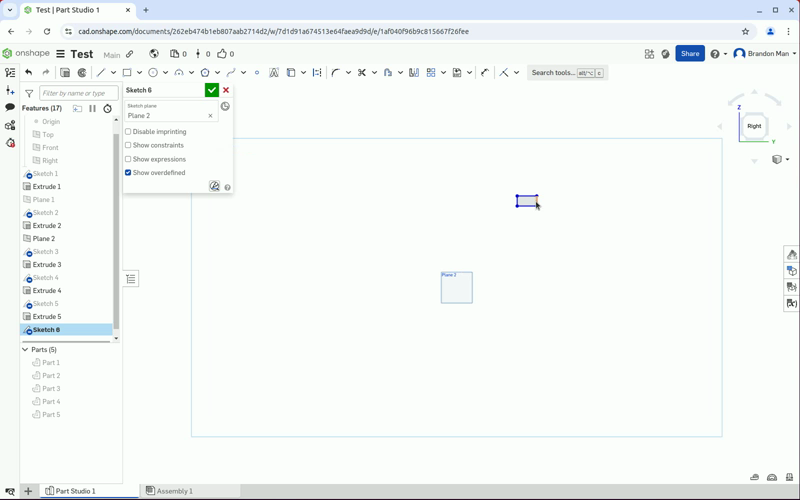
scroll(6)
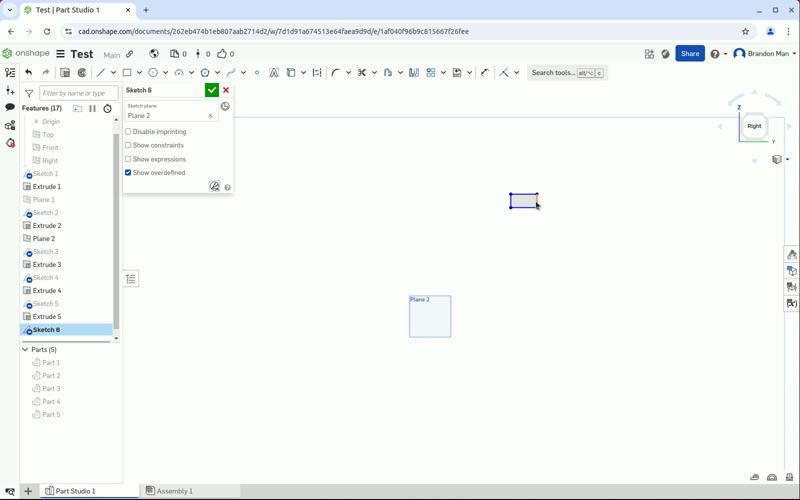
scroll(6)
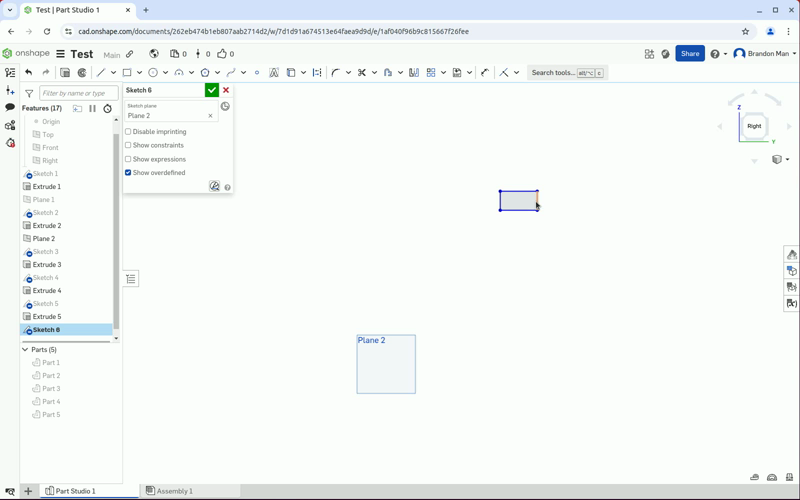
scroll(6)
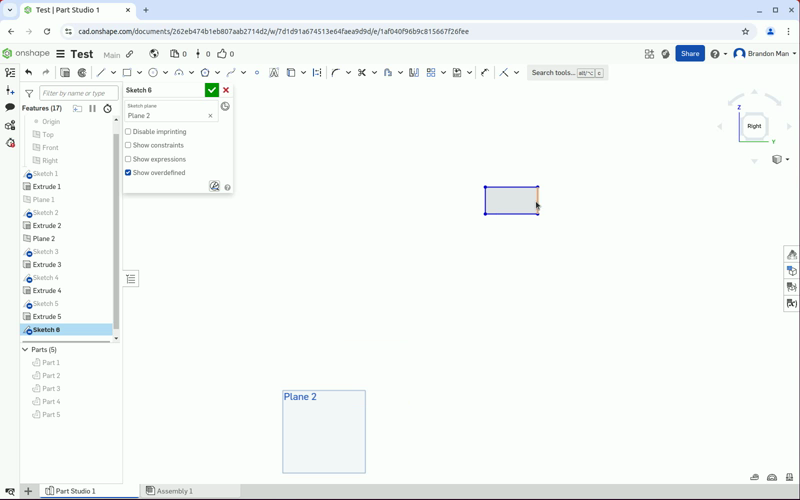
scroll(6)
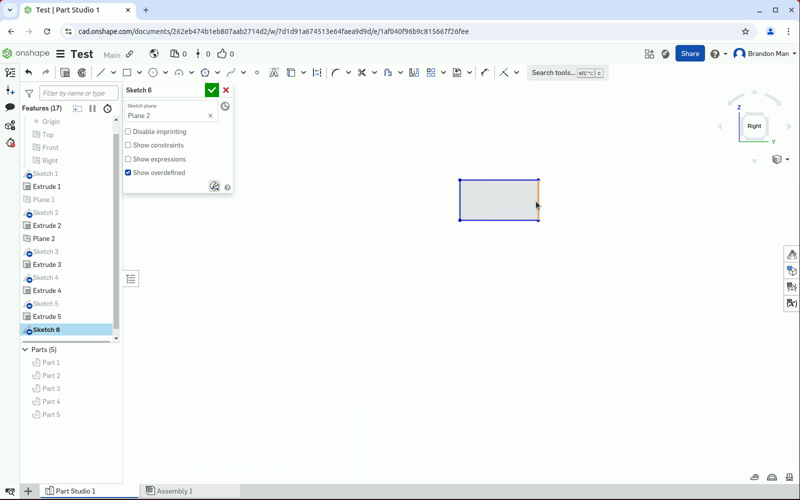
scroll(6)
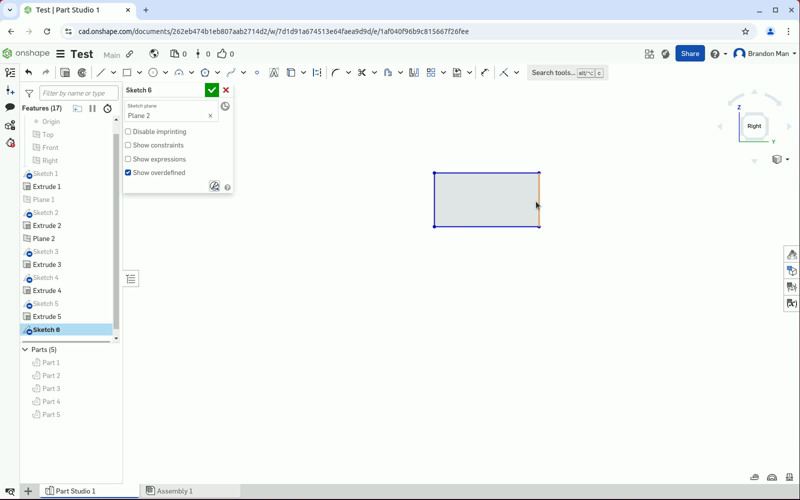
scroll(6)
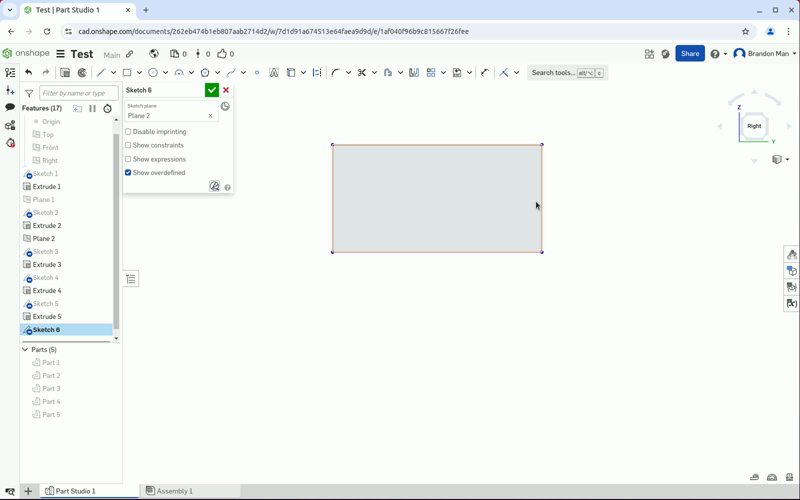
click(536, 201)
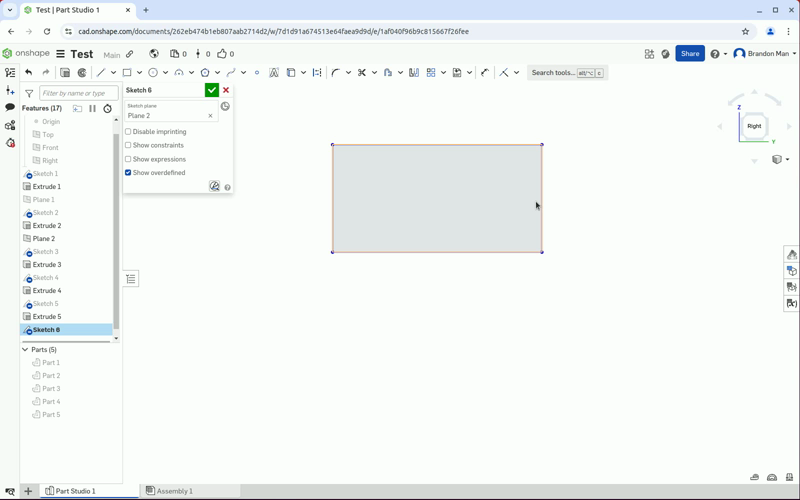
scroll(-6)
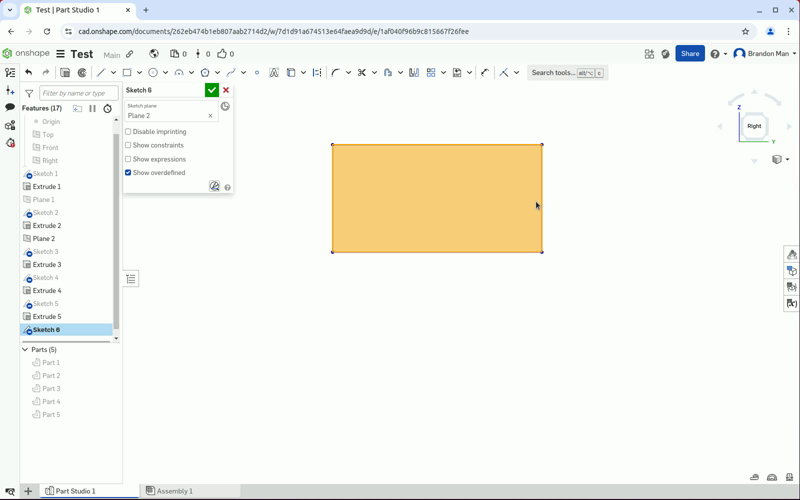
scroll(-6)
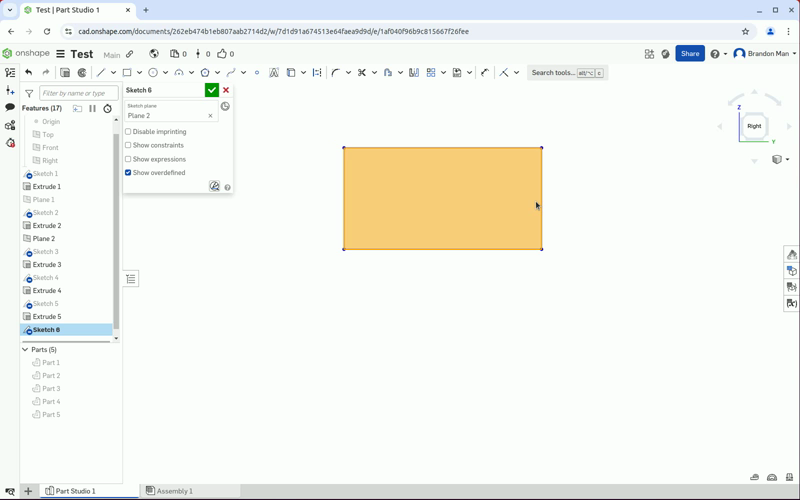
scroll(-6)
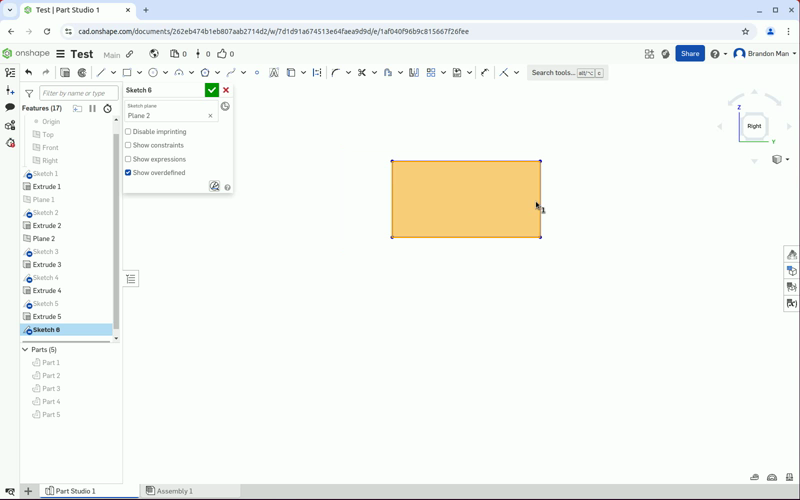
scroll(-6)
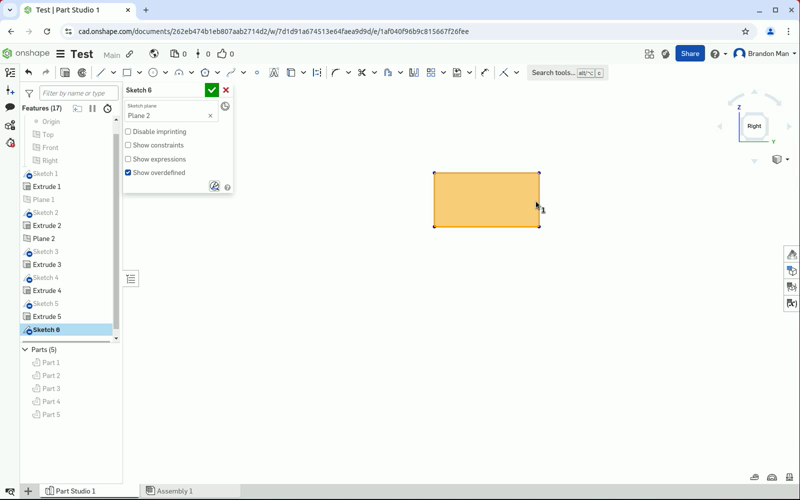
scroll(-6)
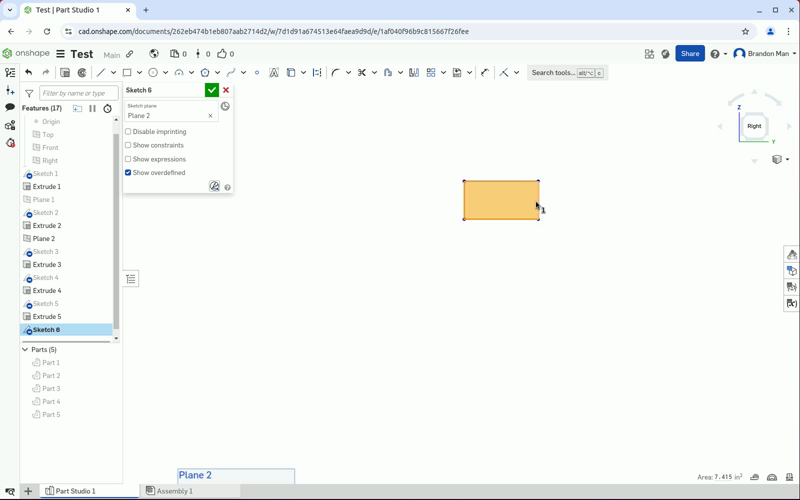
scroll(-6)
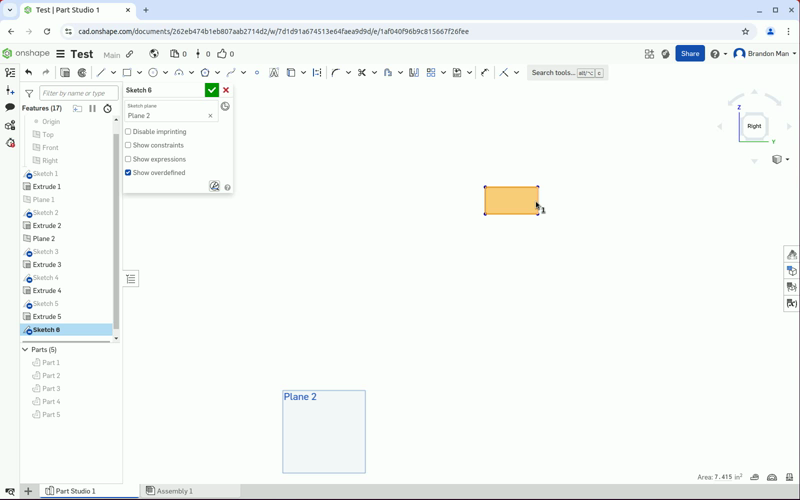
scroll(-6)
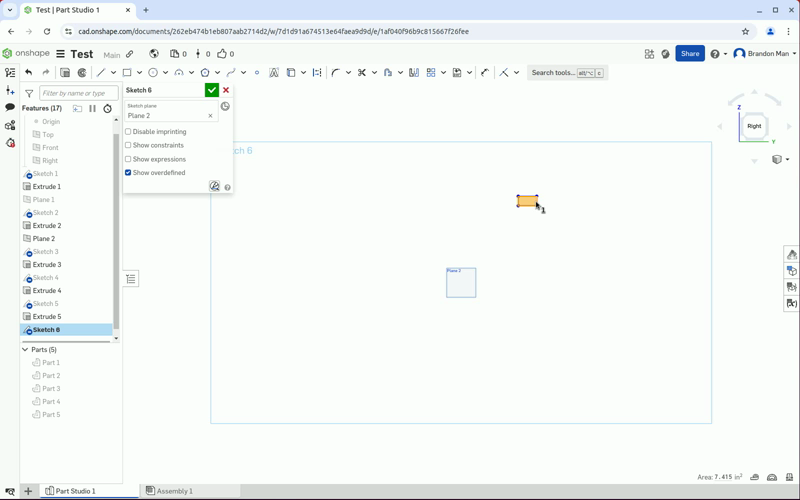
mouse_move(73, 352)
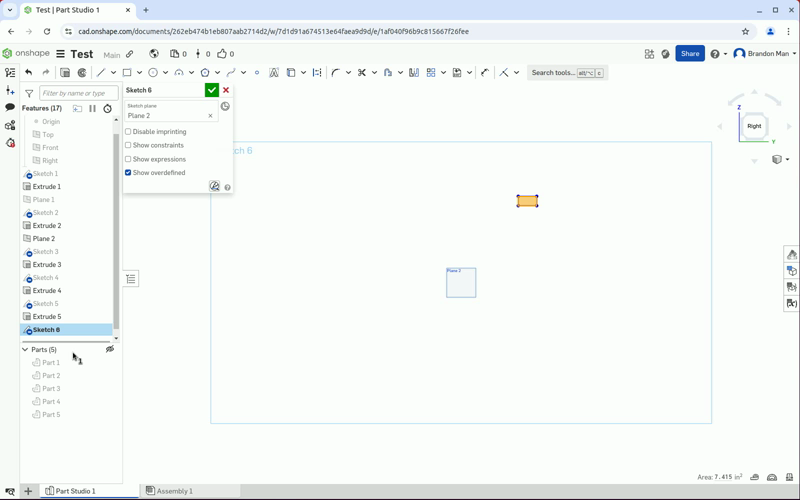
key(shift+y)
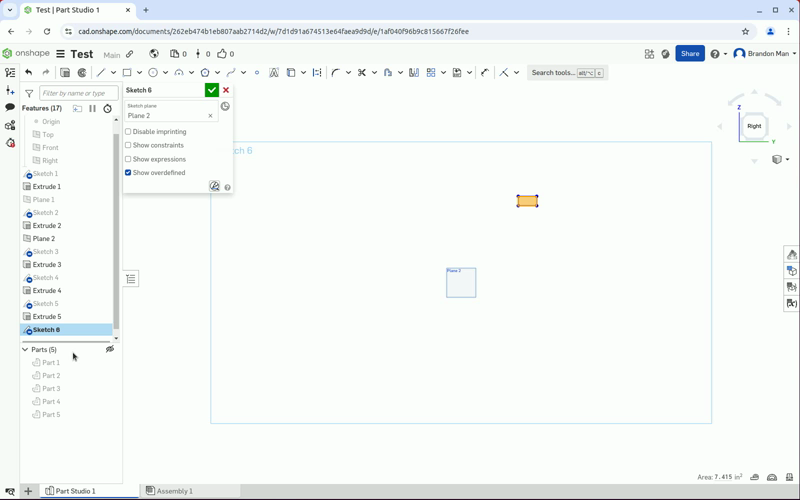
key(shift+e)
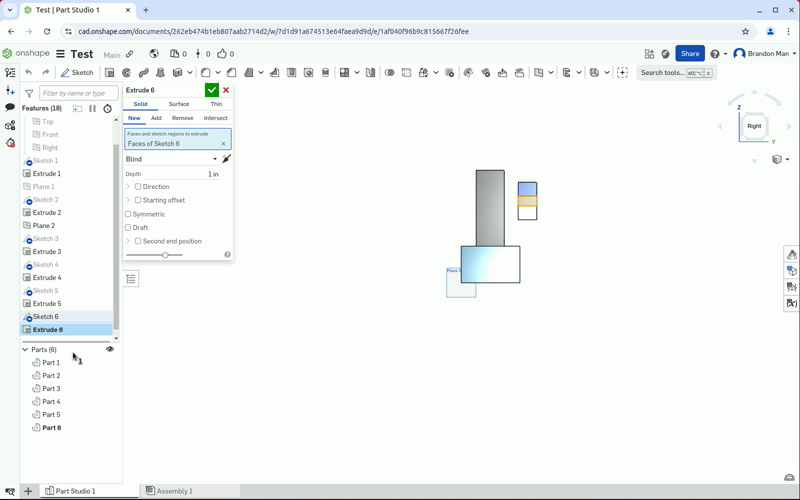
mouse_move(143, 106)
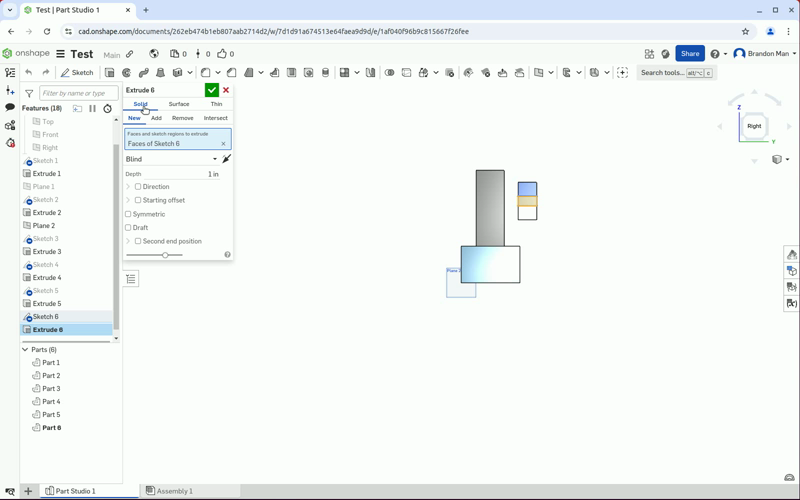
click(143, 106)
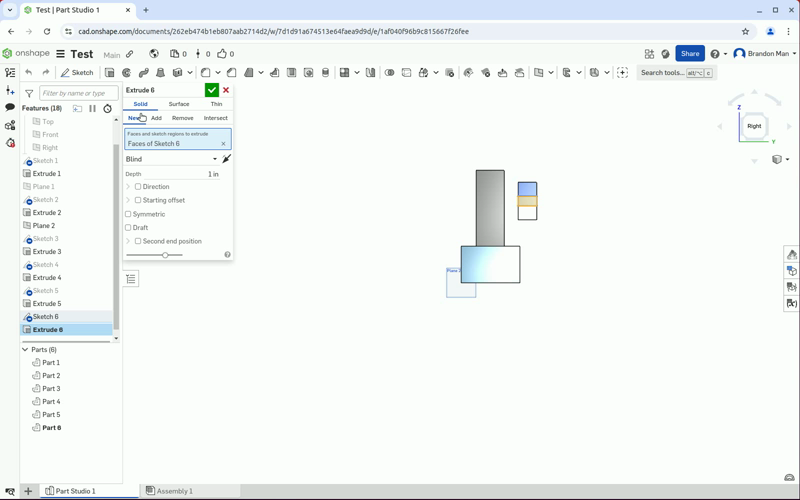
mouse_move(137, 120)
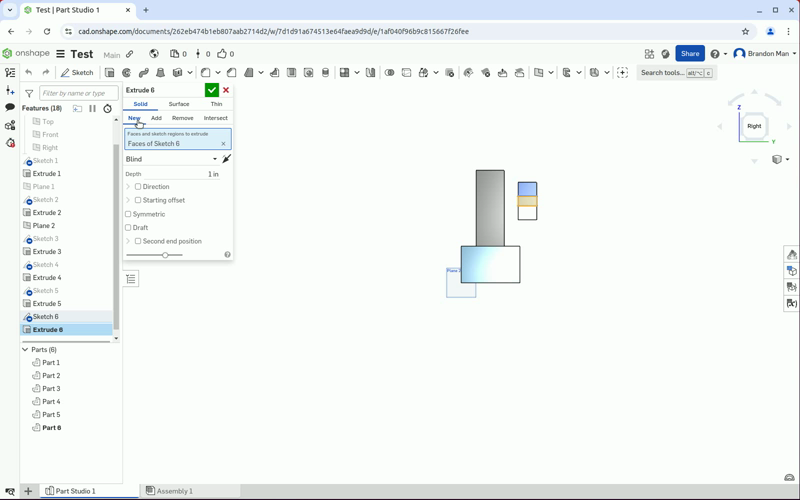
click(137, 120)
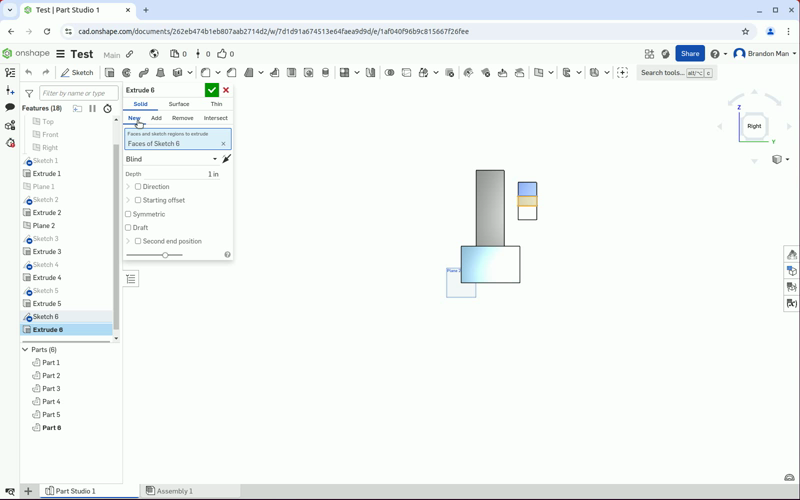
key(tab, 4)
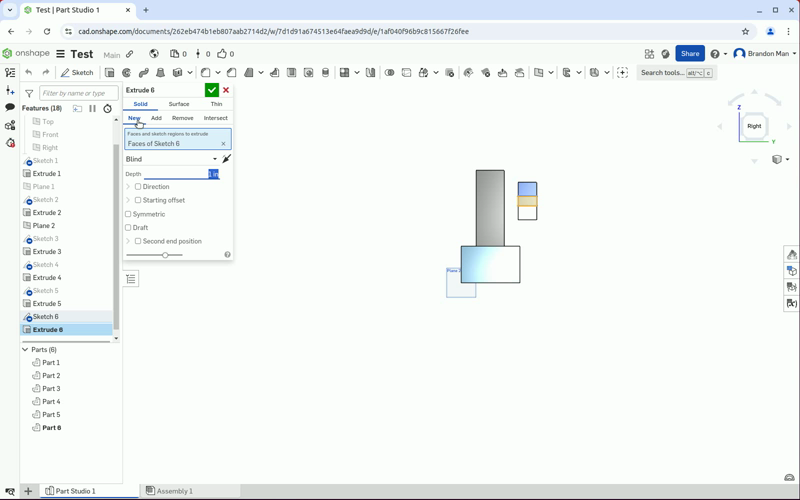
text(-1.204)
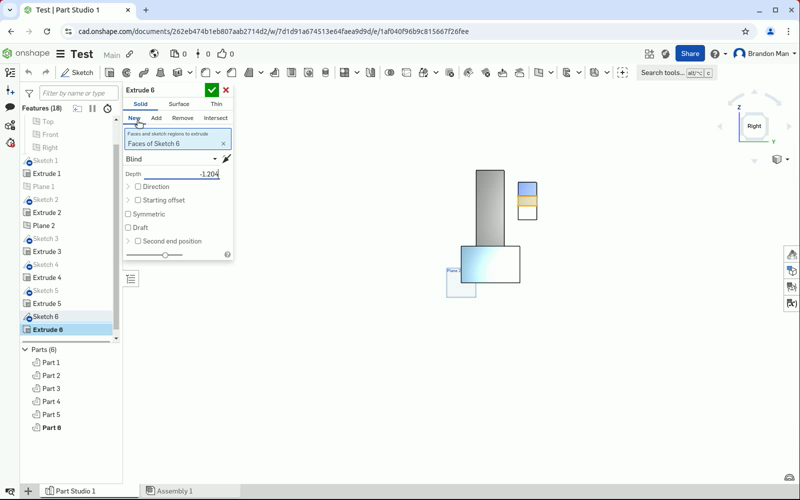
key(enter)
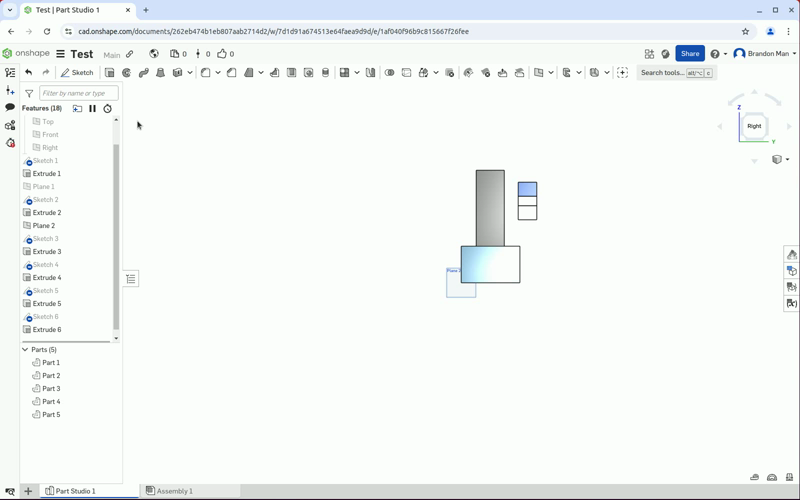
key(shift+h)
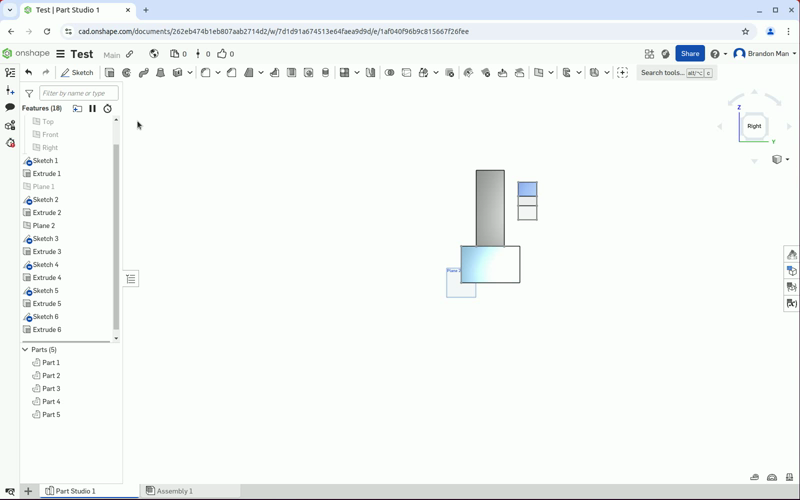
key(shift+h)
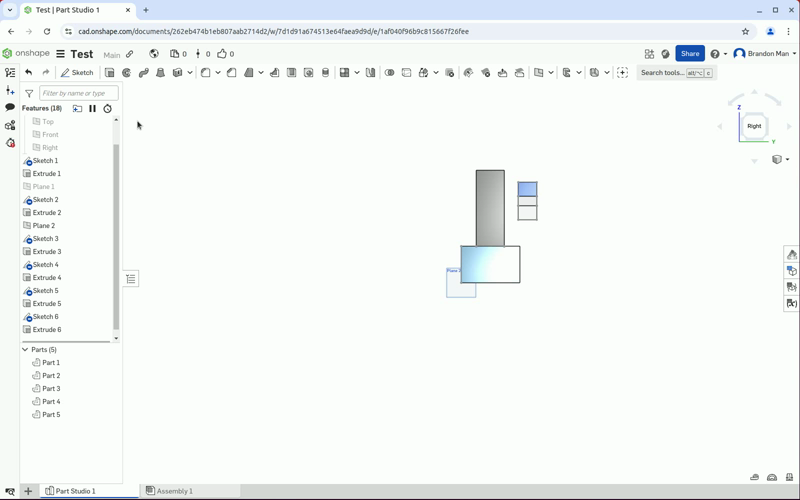
key(shift+7)
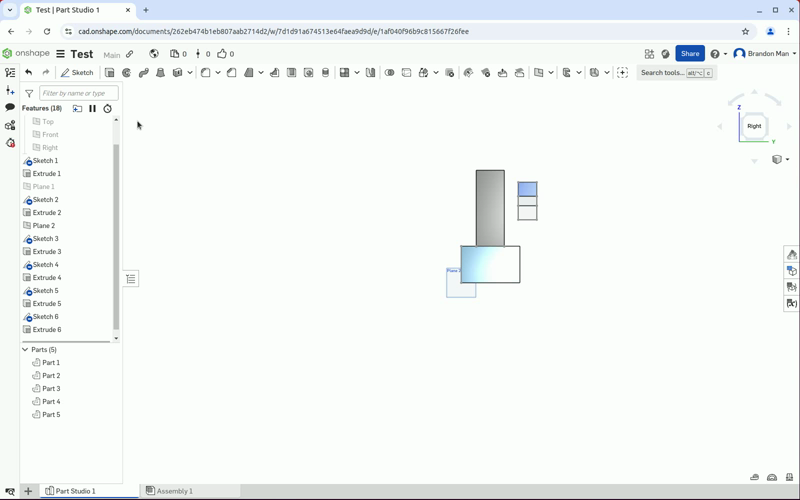
key(right, 2)
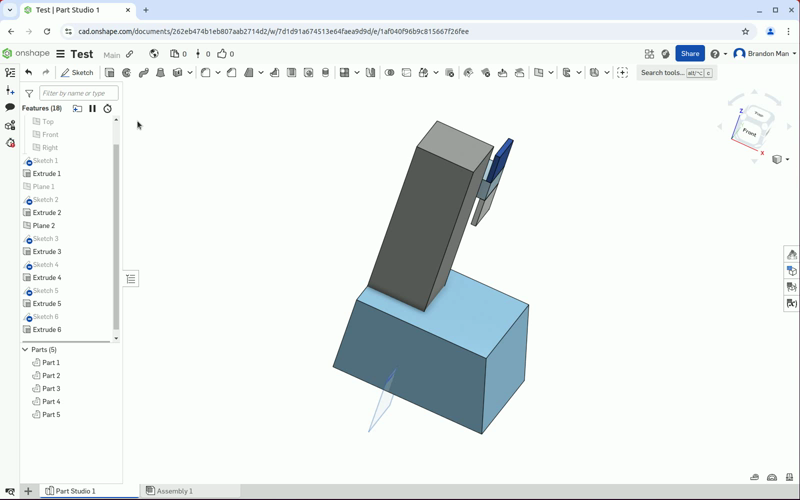
key(down, 2)
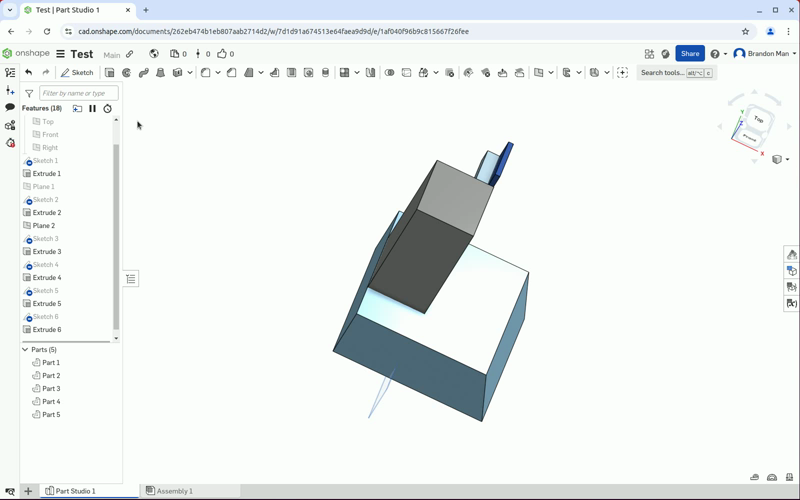
key(up, 2)
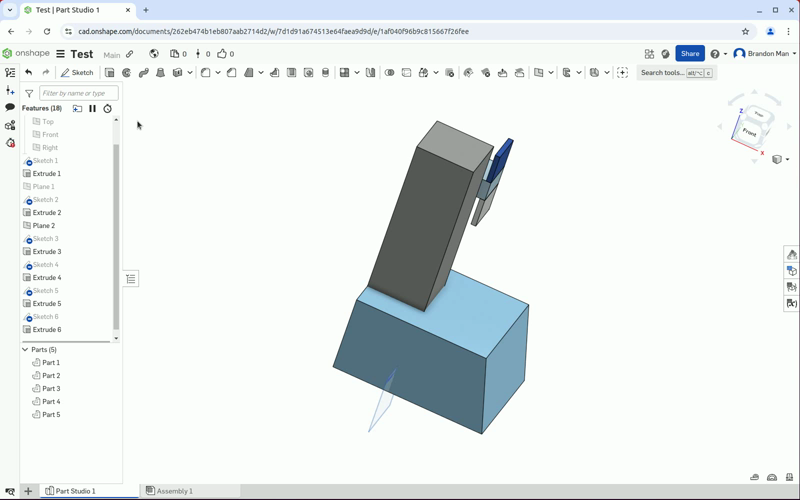
key(left, 2)
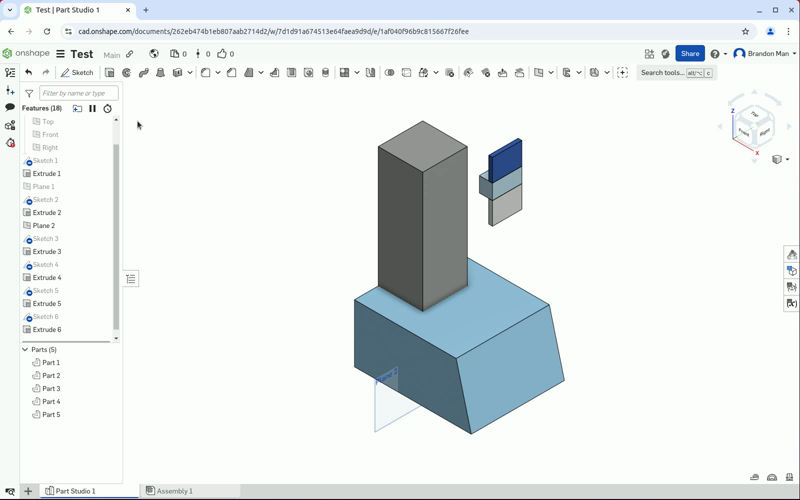
mouse_move(69, 163)
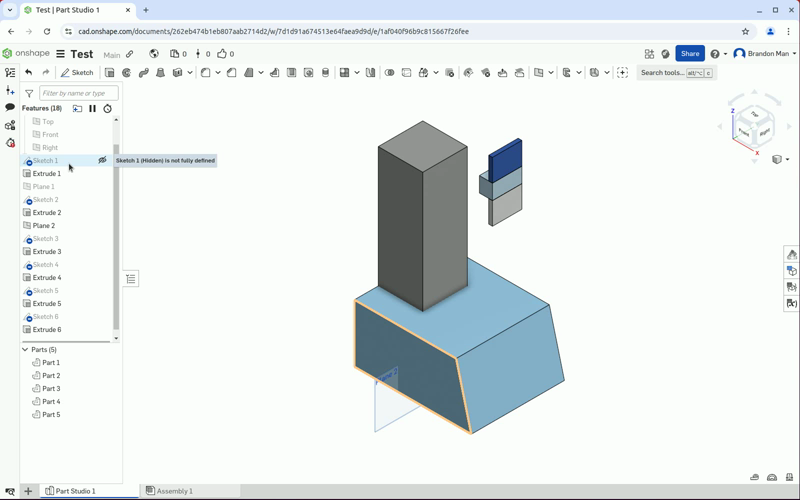
click(69, 163)